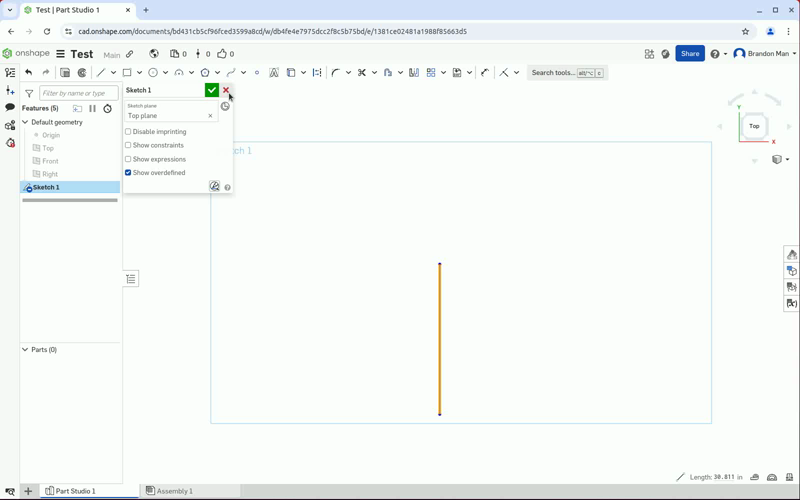
key(shift+h)
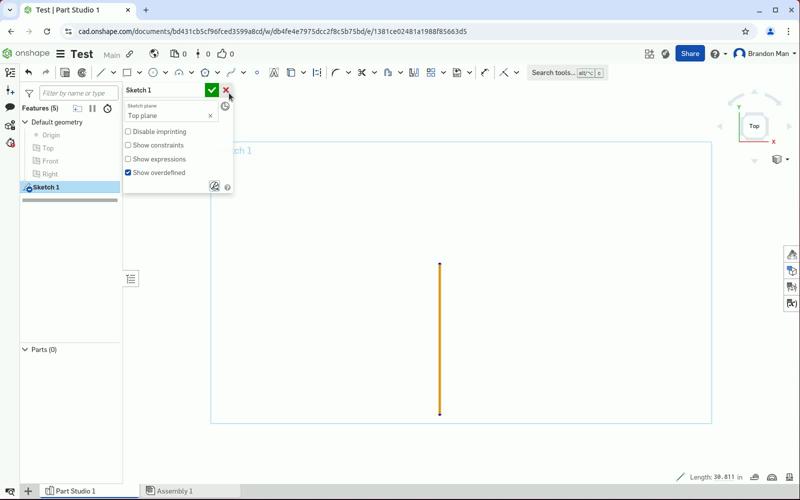
key(shift+s)
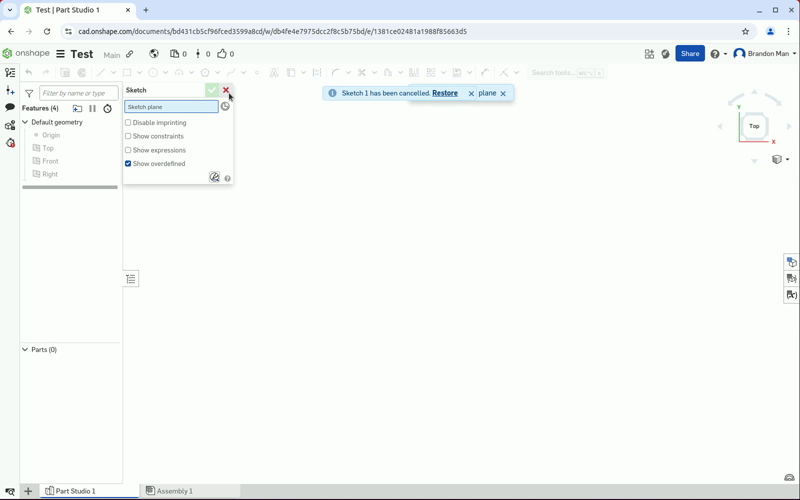
mouse_move(73, 150)
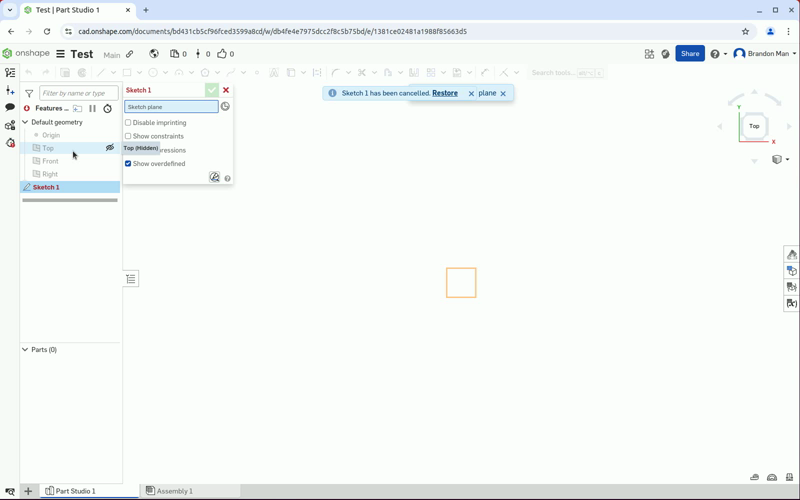
click(73, 150)
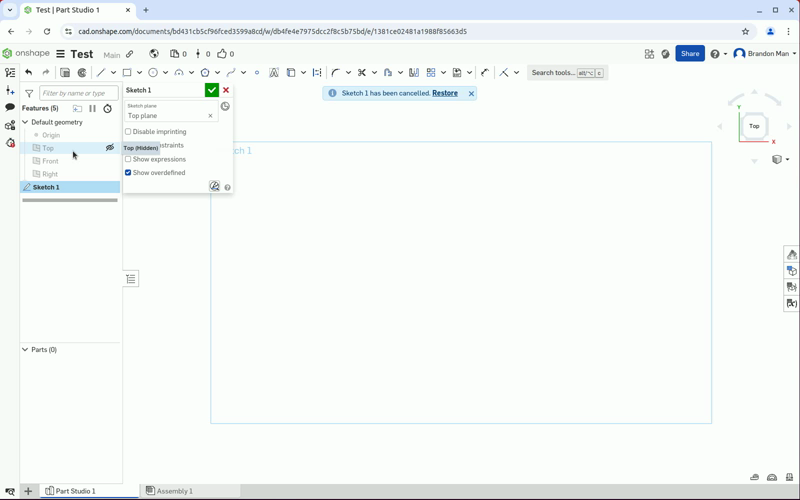
mouse_move(73, 352)
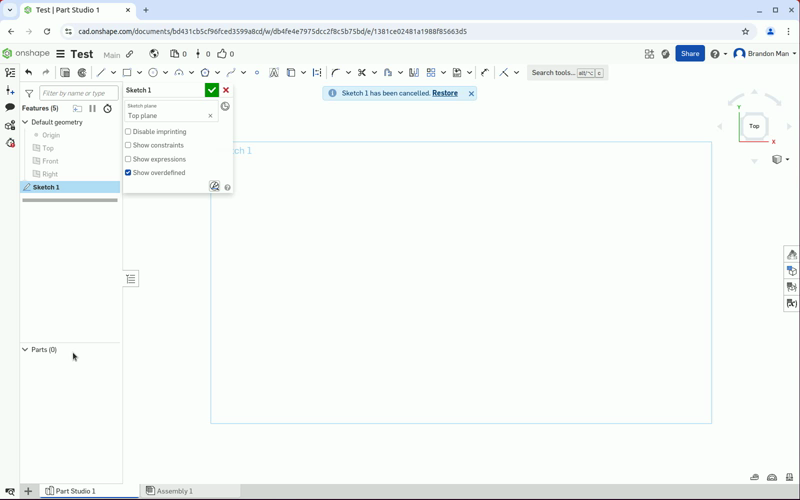
key(y)
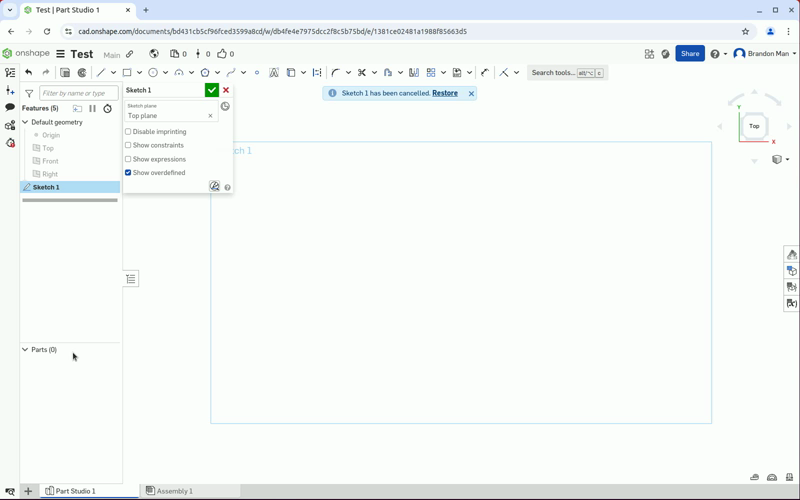
key(c)
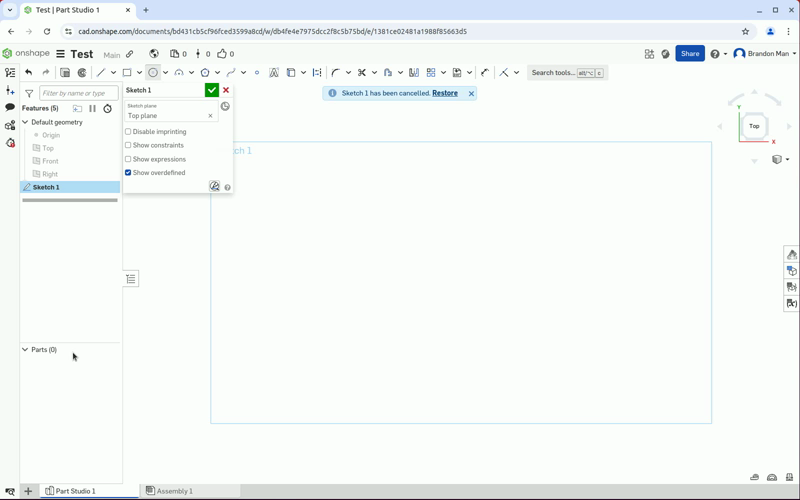
key_down(shift)
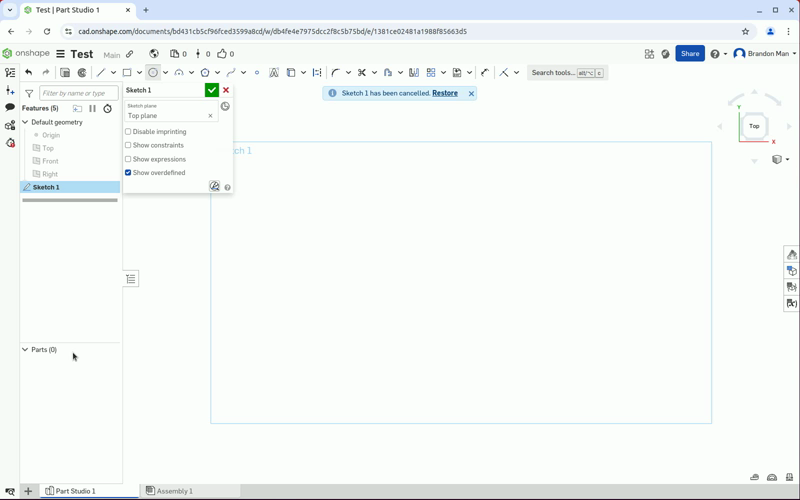
mouse_move(385, 228)
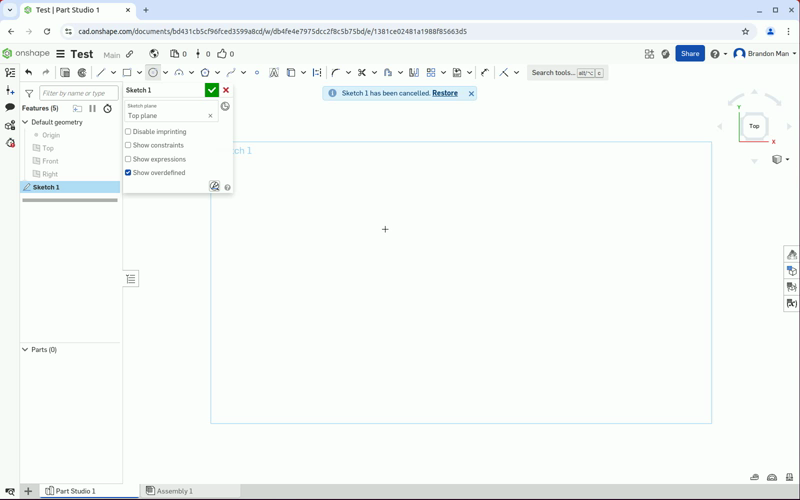
click(385, 228)
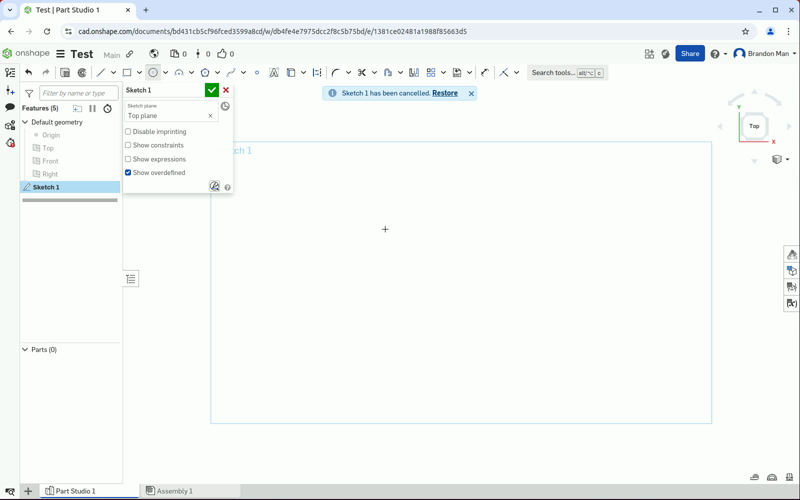
key_up(shift)
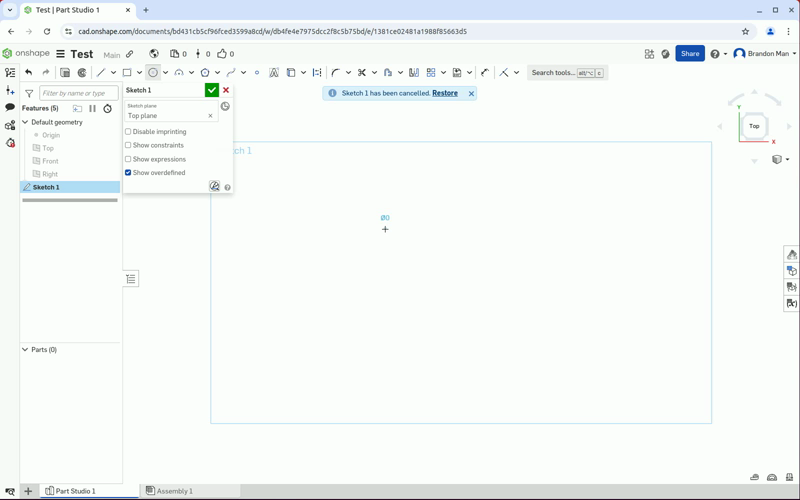
mouse_move(398, 228)
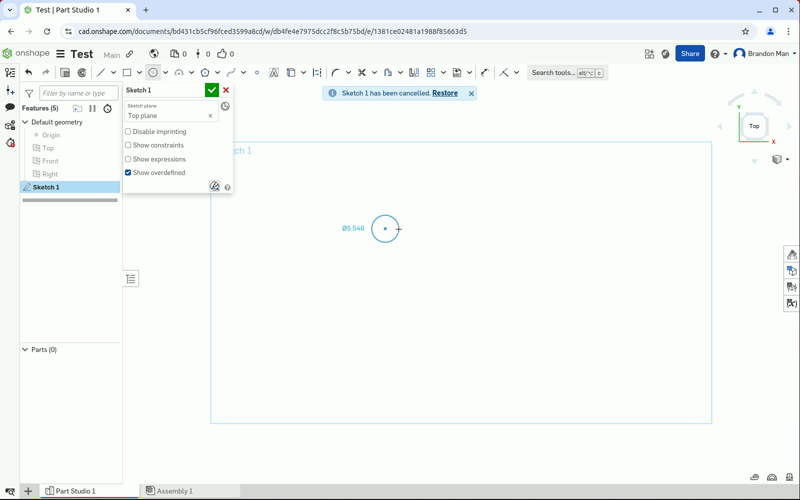
click(398, 228)
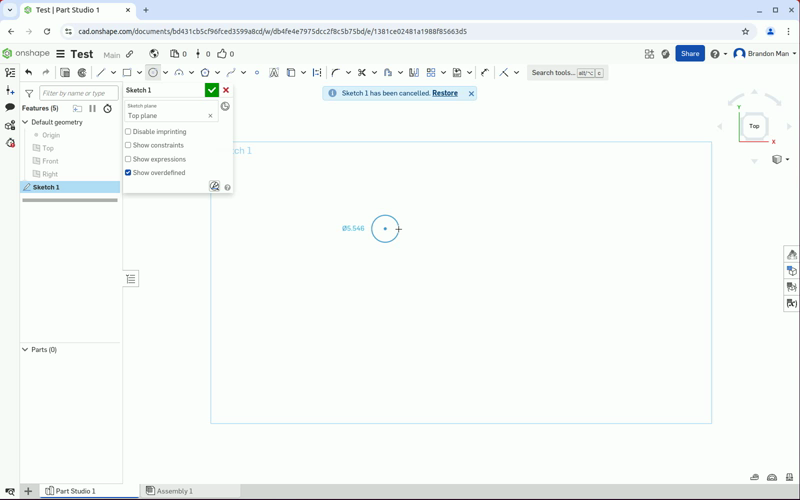
key(esc)
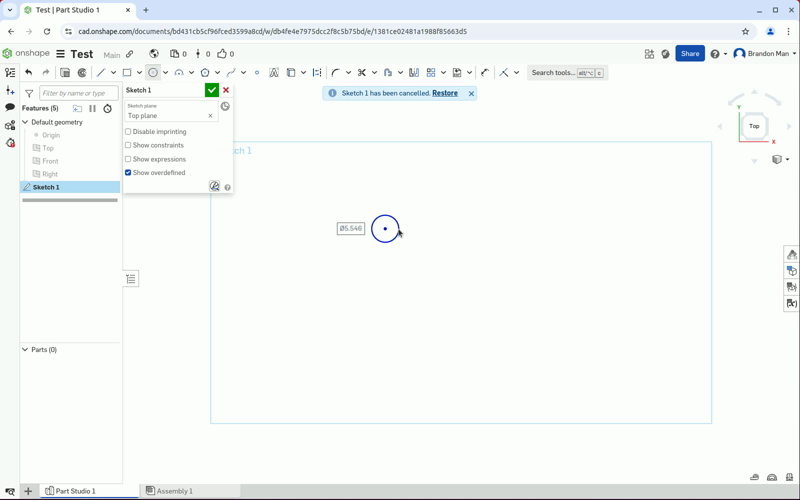
mouse_move(391, 238)
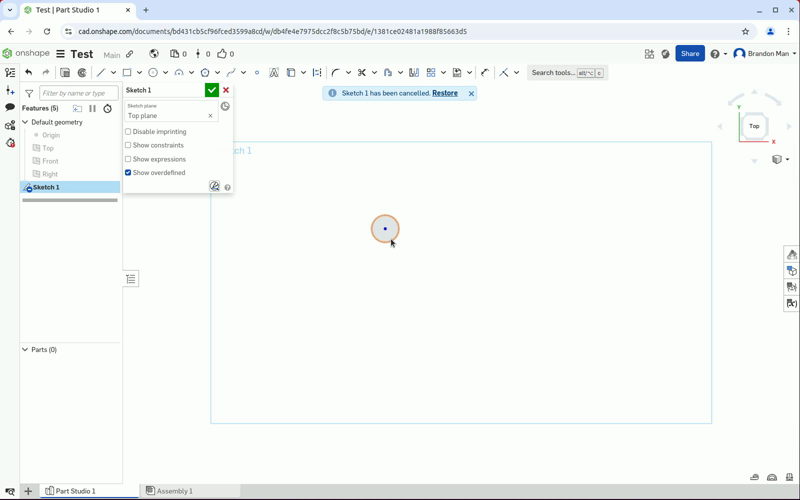
scroll(6)
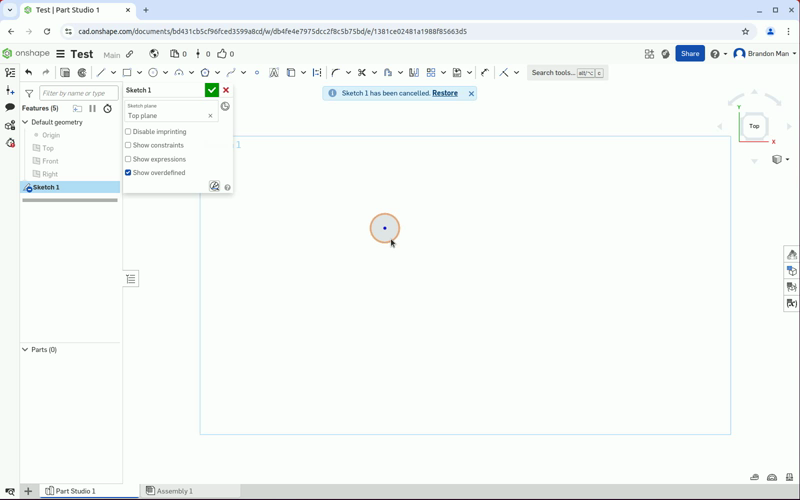
scroll(6)
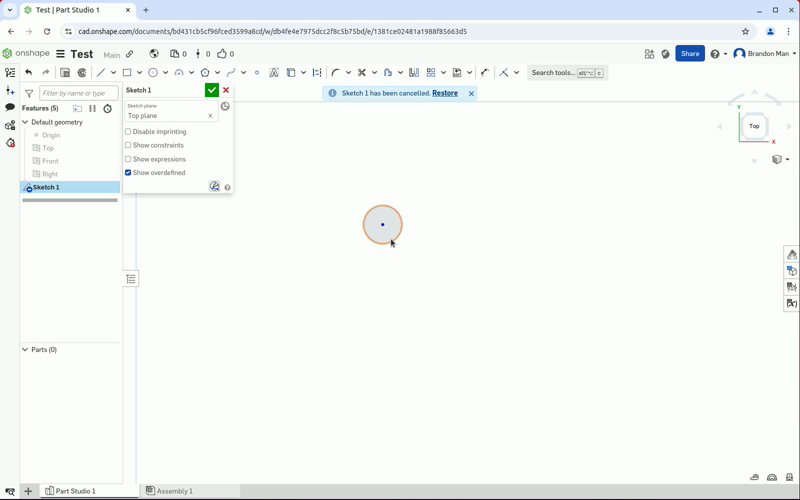
scroll(6)
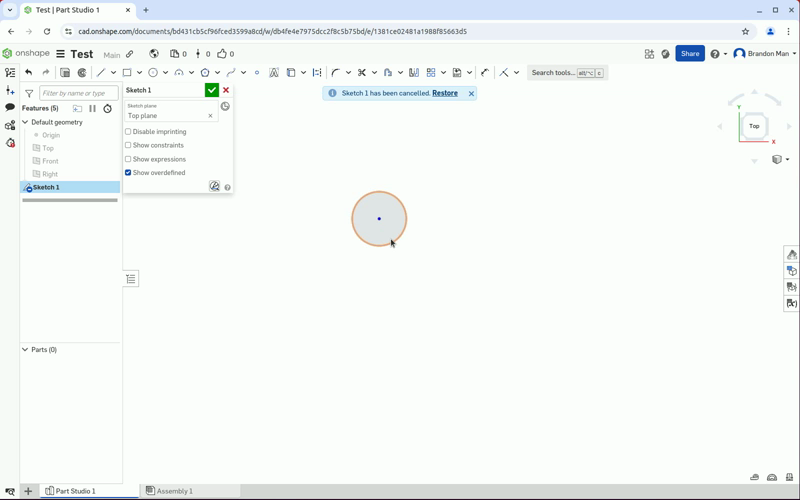
scroll(6)
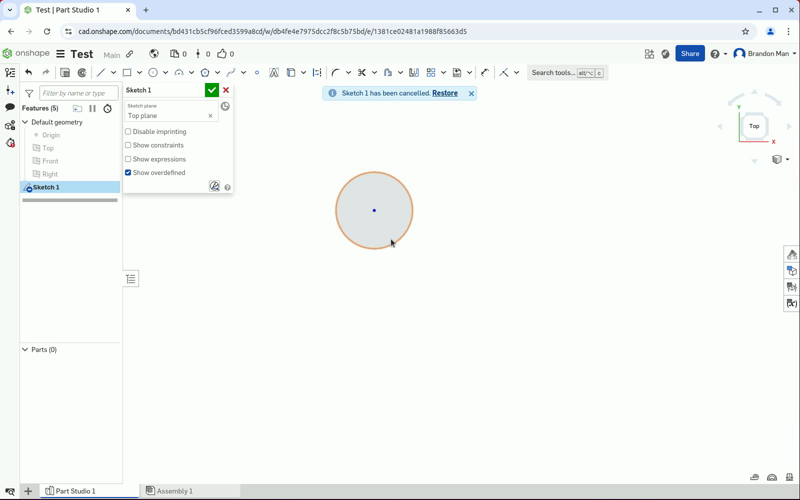
scroll(6)
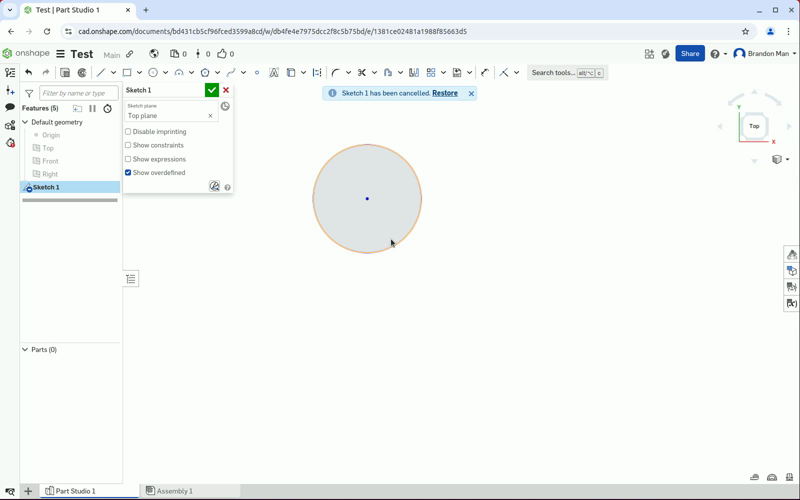
scroll(6)
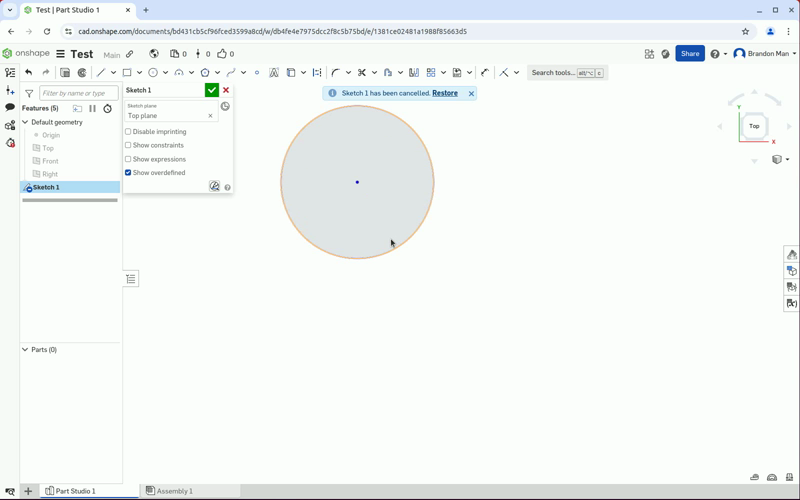
scroll(6)
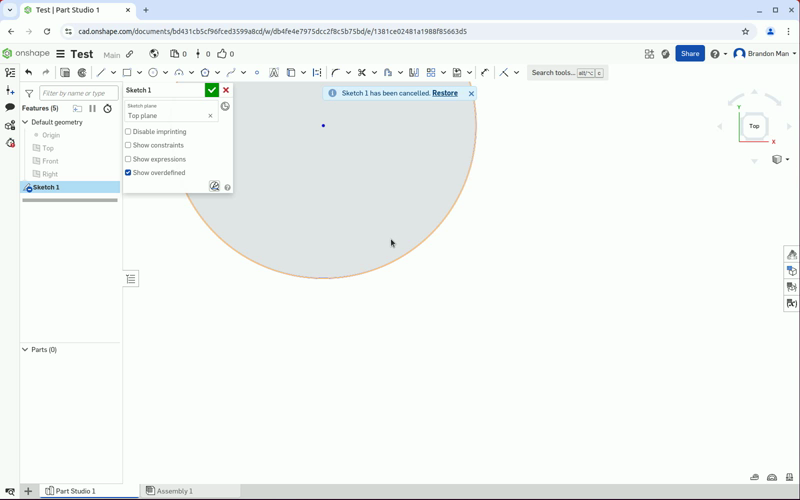
click(391, 238)
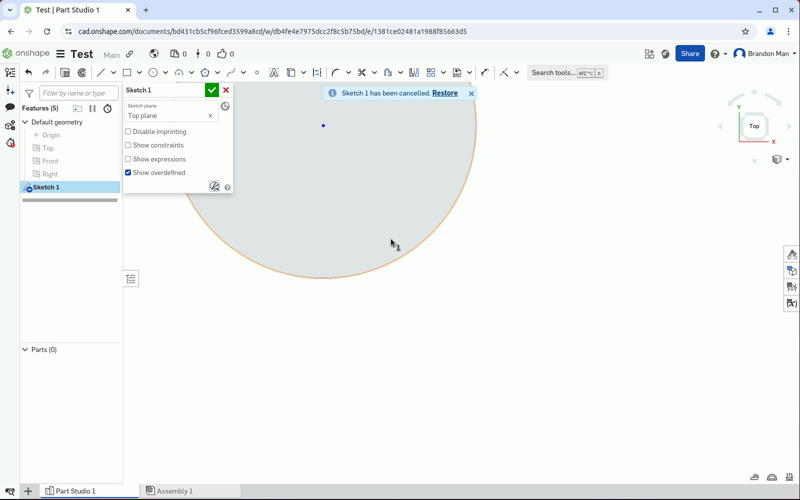
scroll(-6)
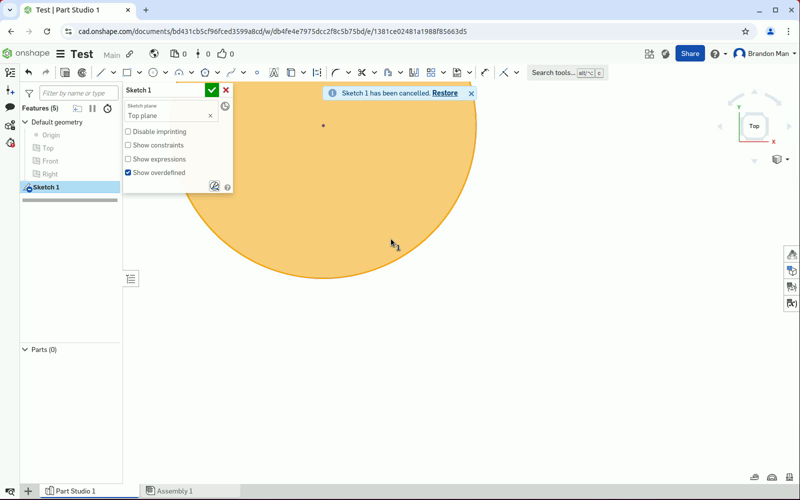
scroll(-6)
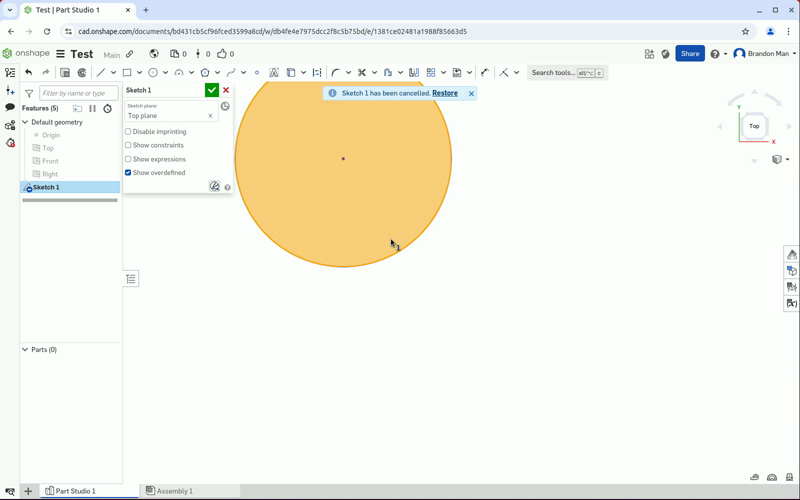
scroll(-6)
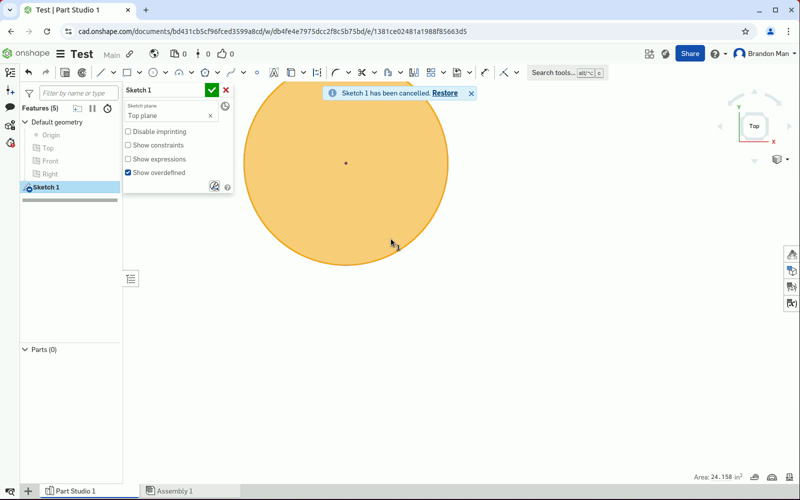
scroll(-6)
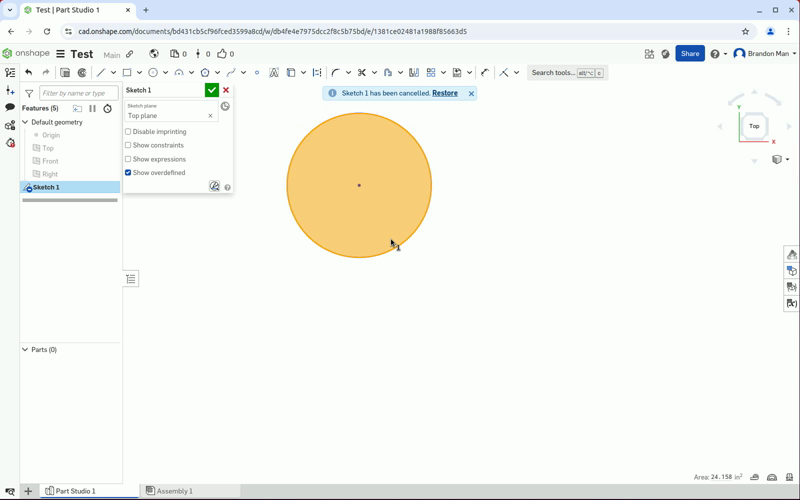
scroll(-6)
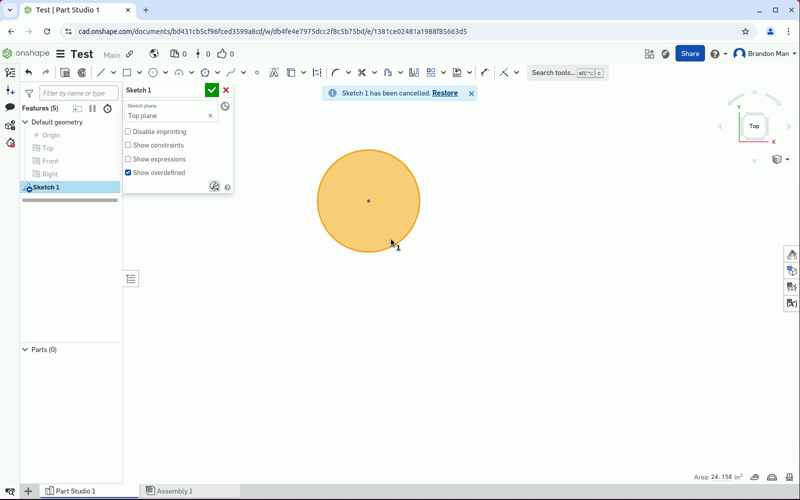
scroll(-6)
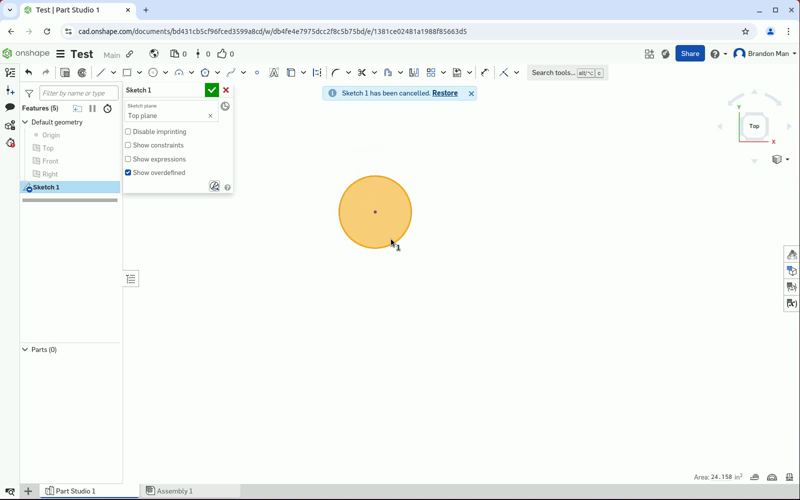
scroll(-6)
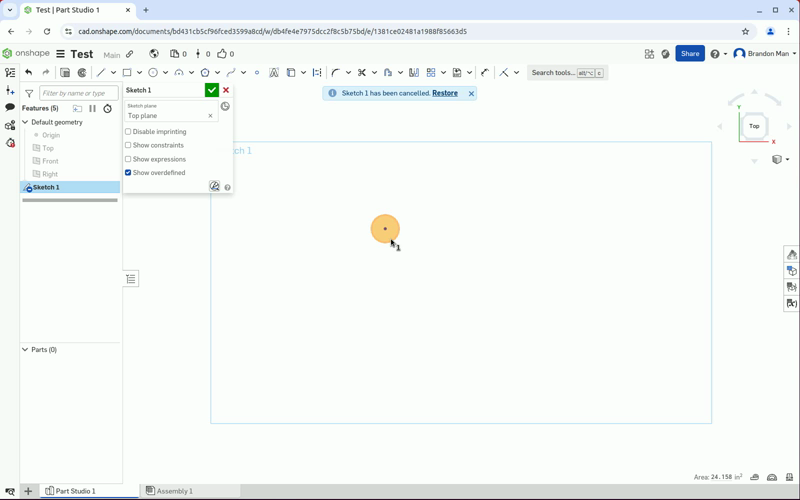
mouse_move(73, 352)
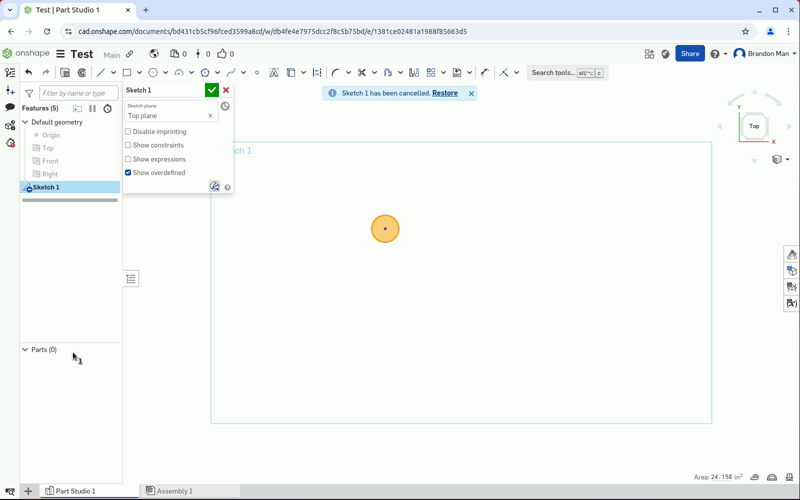
key(shift+y)
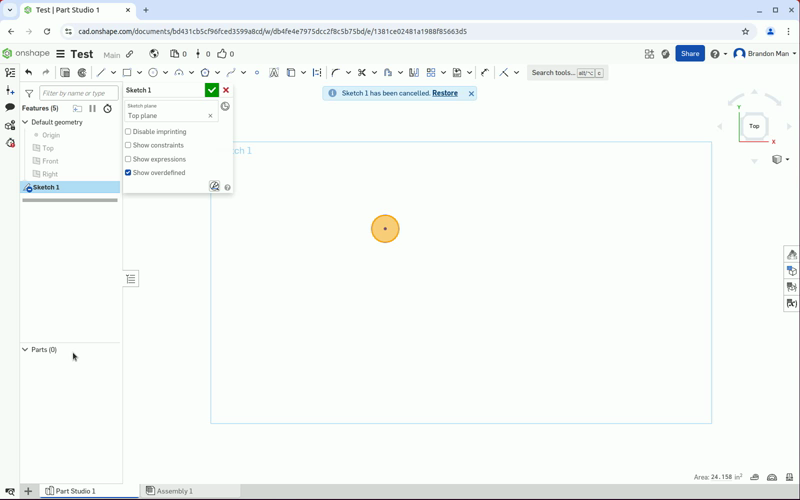
key(shift+e)
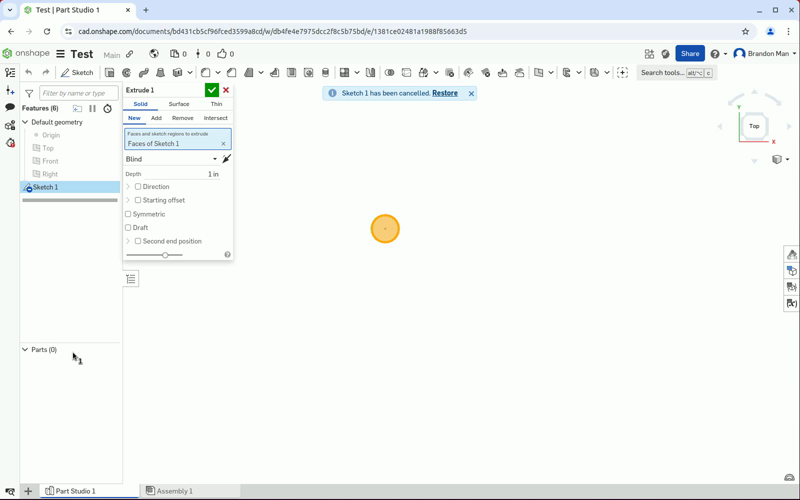
mouse_move(143, 106)
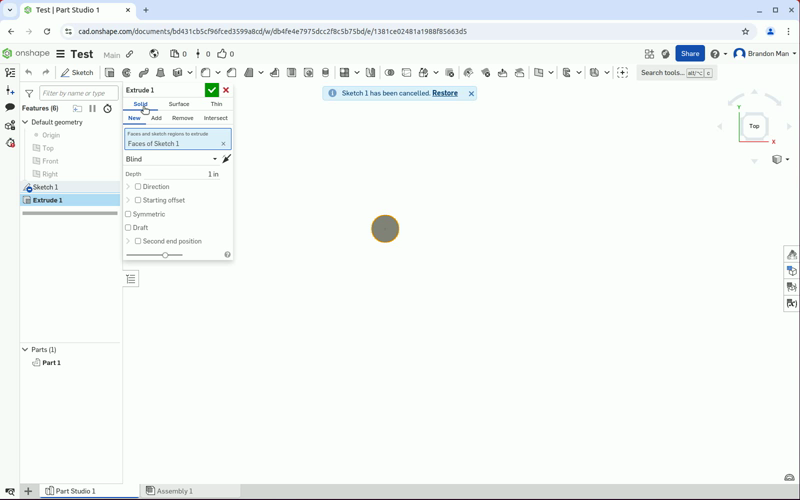
click(143, 106)
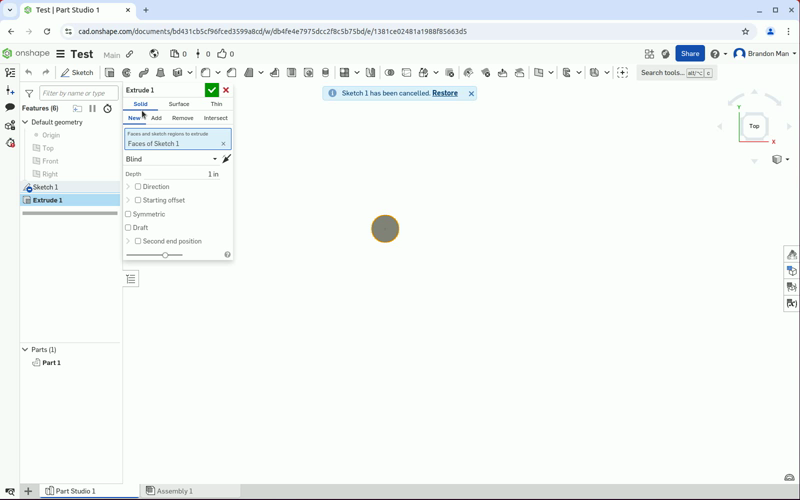
mouse_move(137, 120)
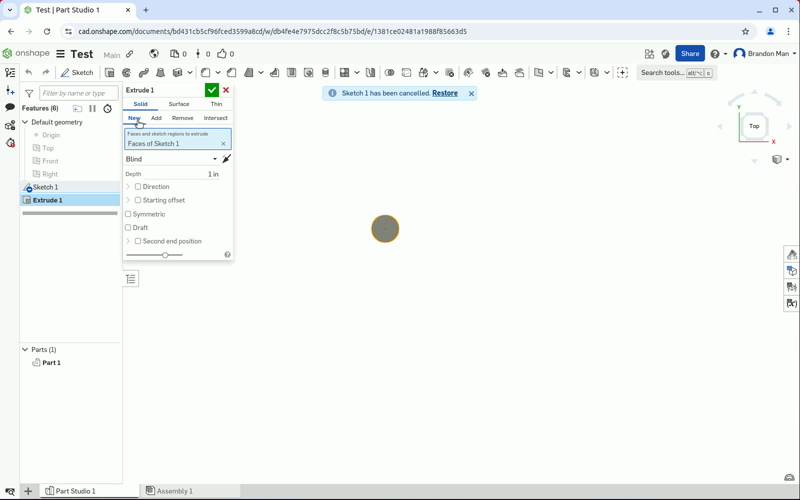
click(137, 120)
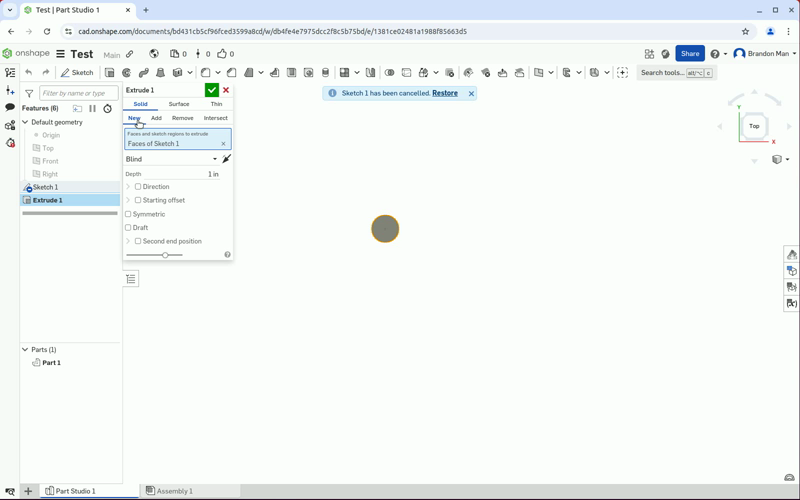
key(tab, 4)
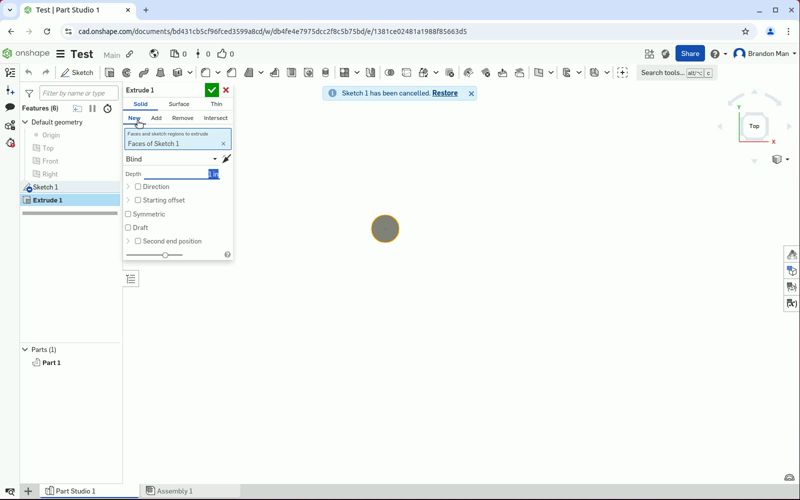
text(16.85)
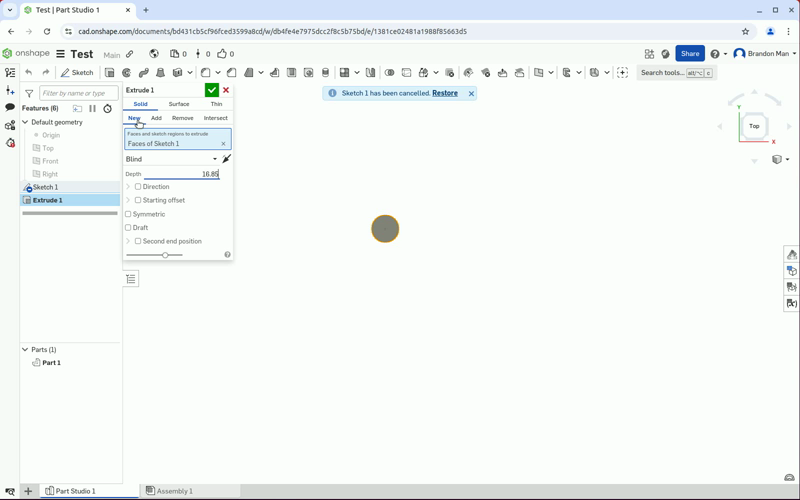
key(enter)
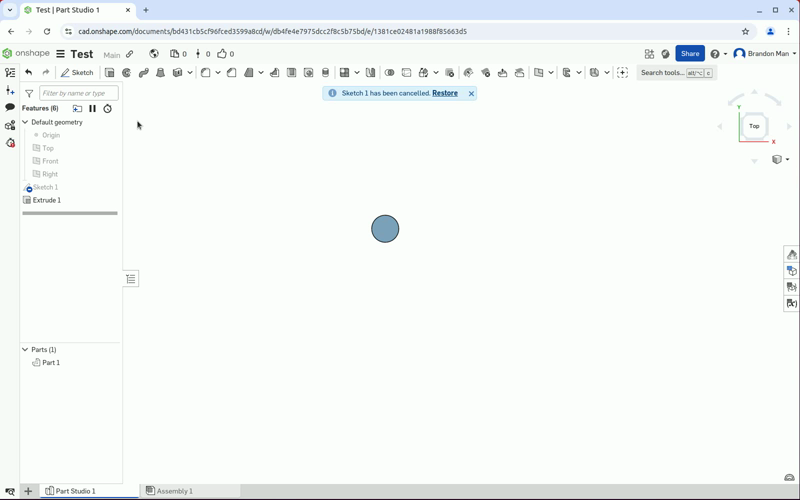
key(shift+h)
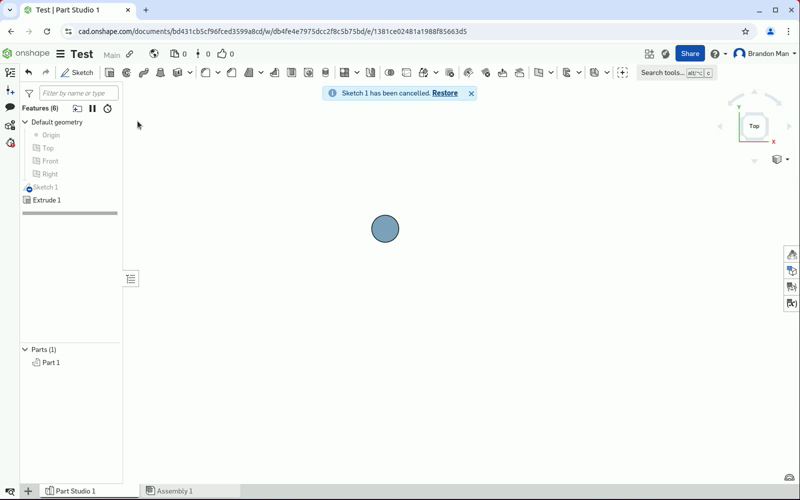
key(shift+h)
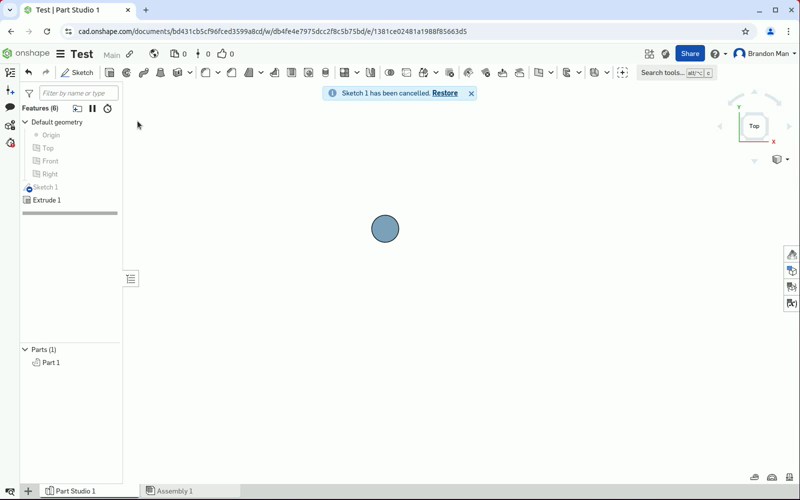
mouse_move(73, 189)
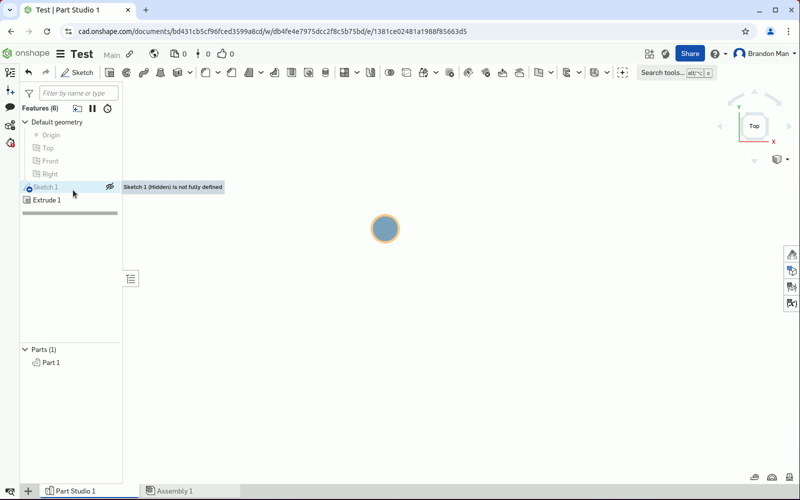
click(73, 189)
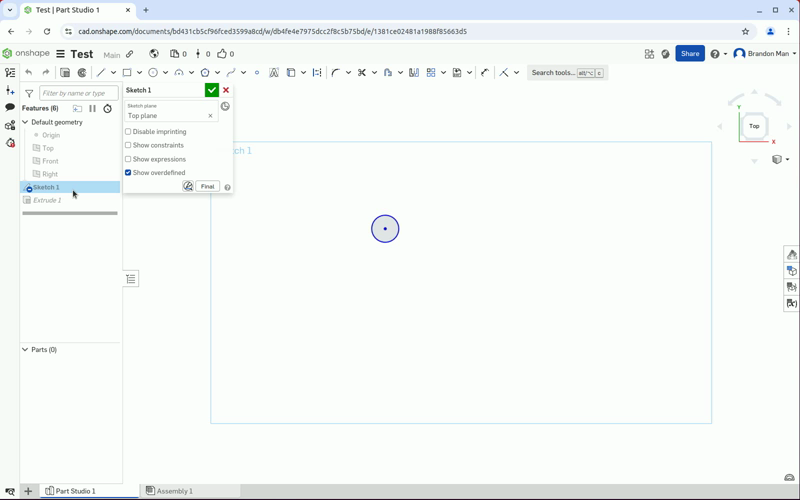
mouse_move(229, 92)
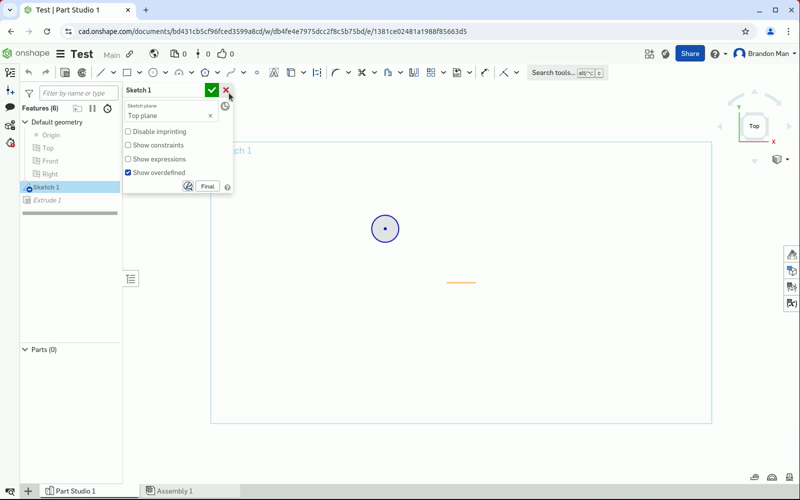
click(229, 92)
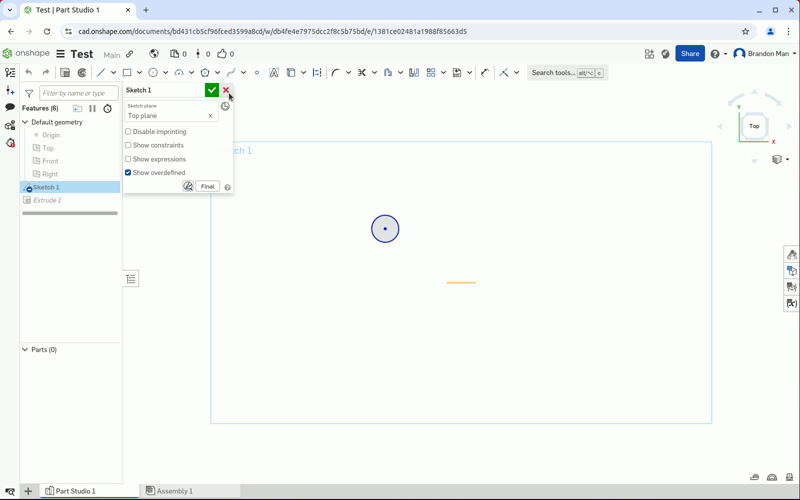
key(shift+s)
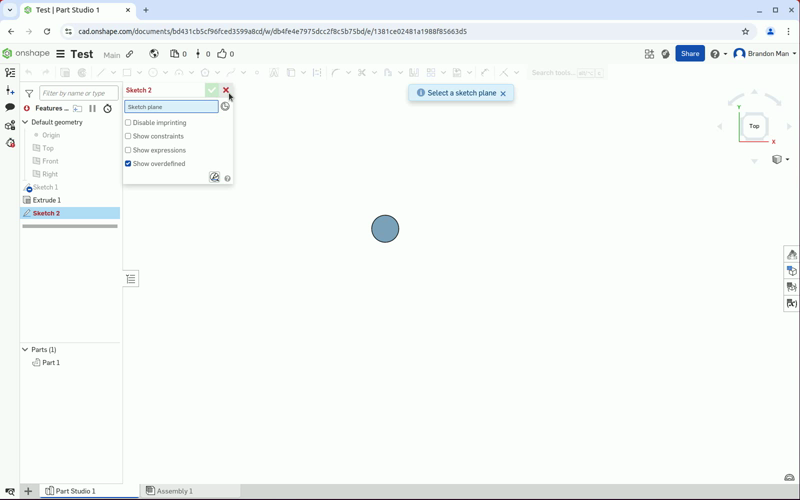
mouse_move(73, 150)
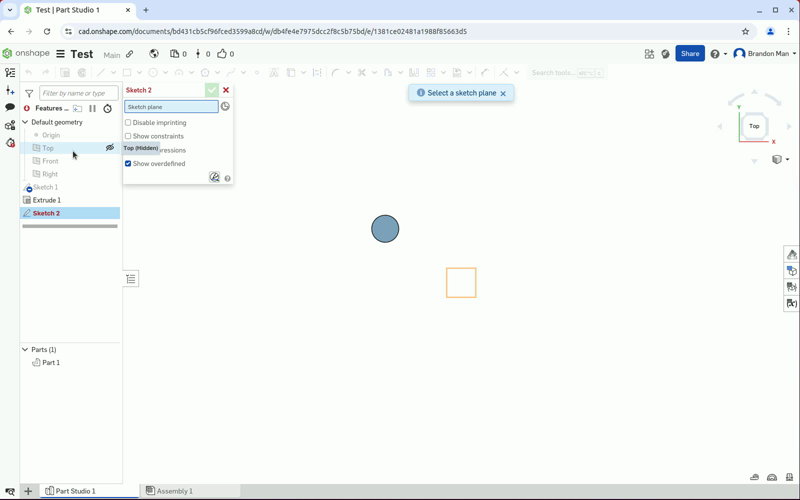
click(73, 150)
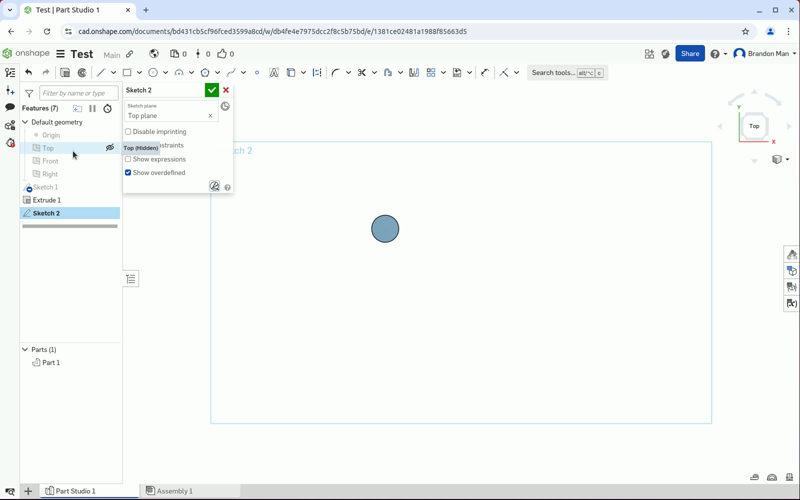
mouse_move(73, 352)
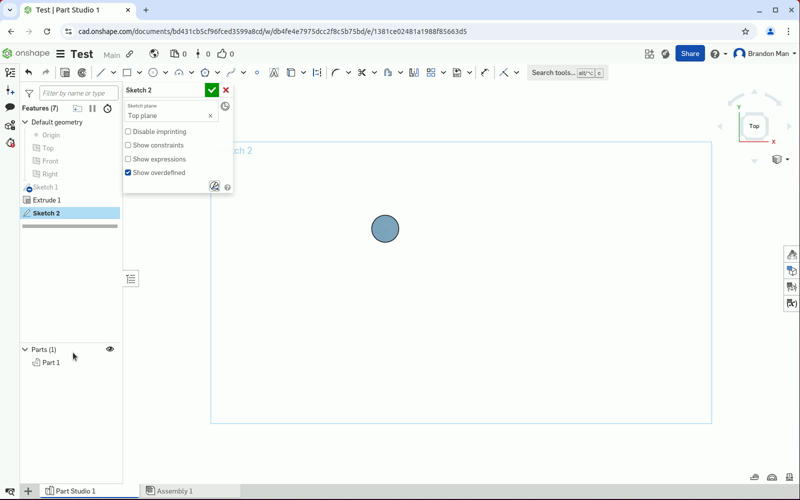
key(y)
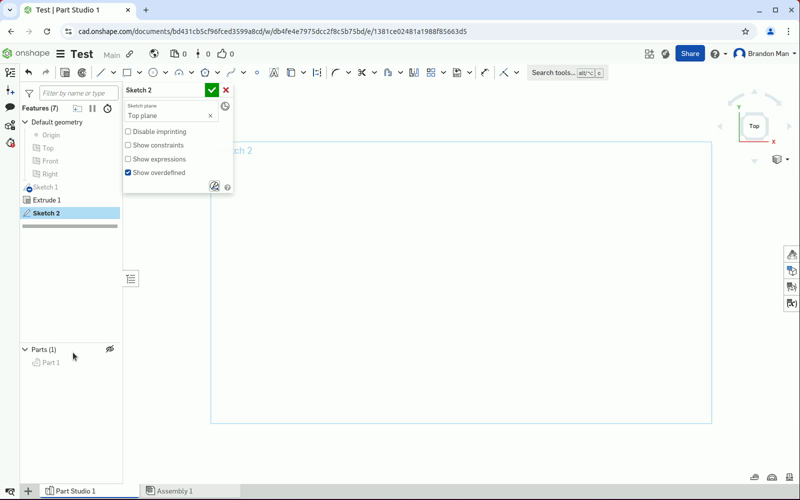
key(c)
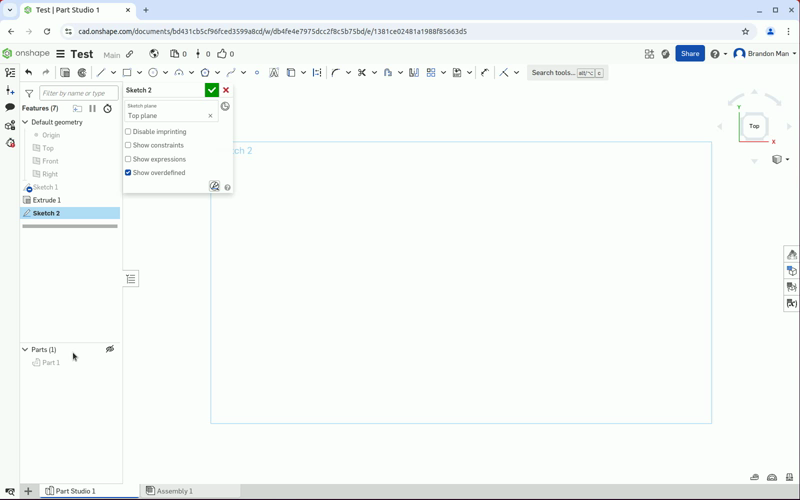
key_down(shift)
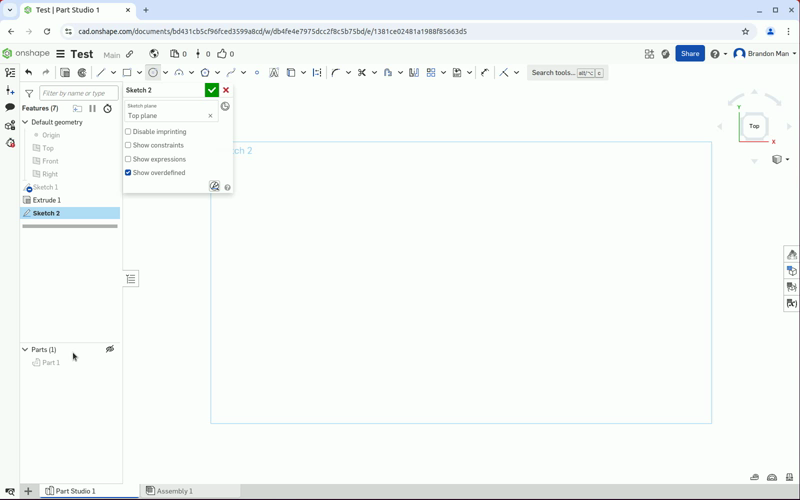
mouse_move(431, 183)
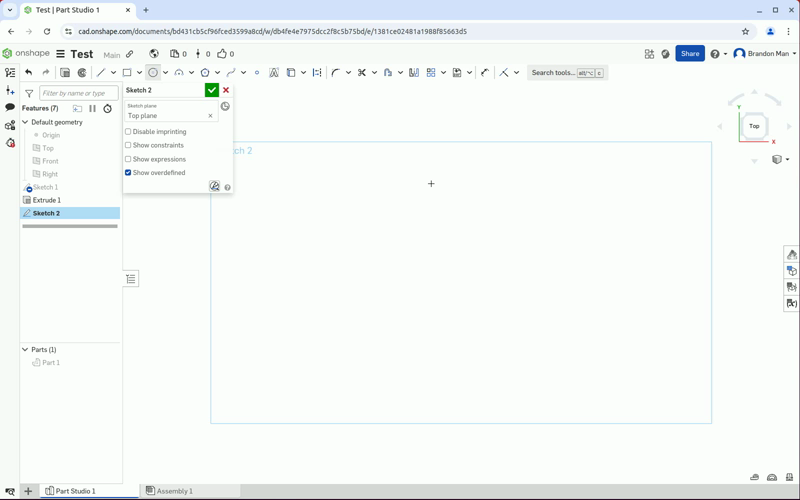
click(431, 183)
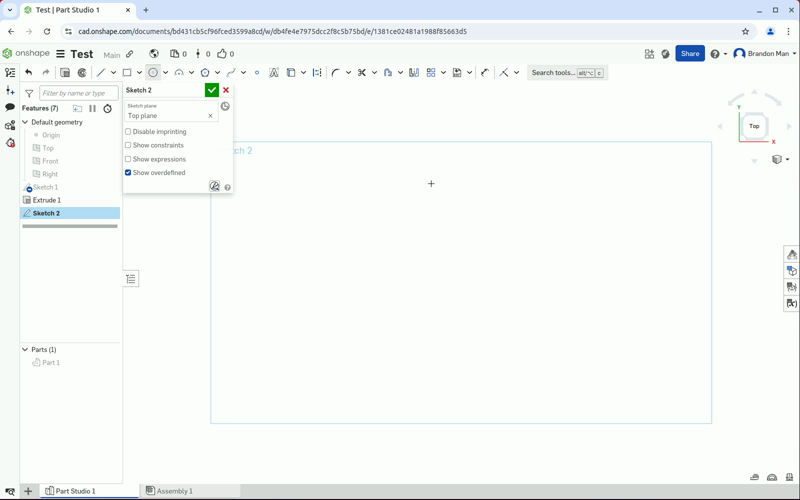
key_up(shift)
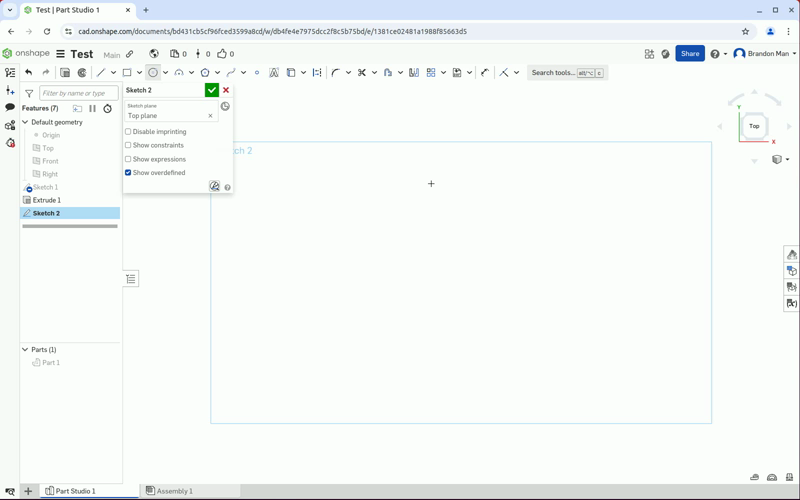
mouse_move(444, 183)
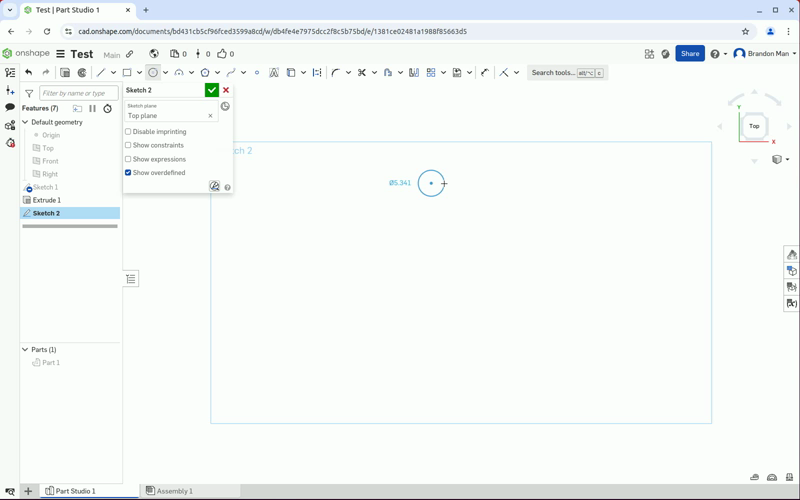
click(444, 183)
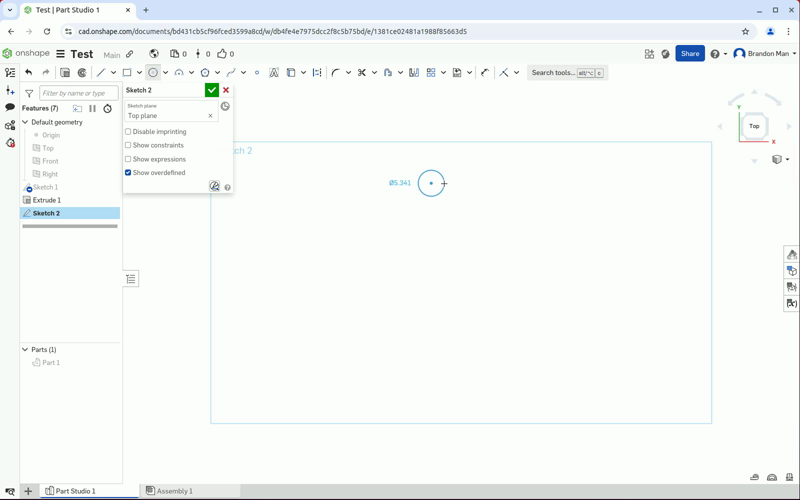
key(esc)
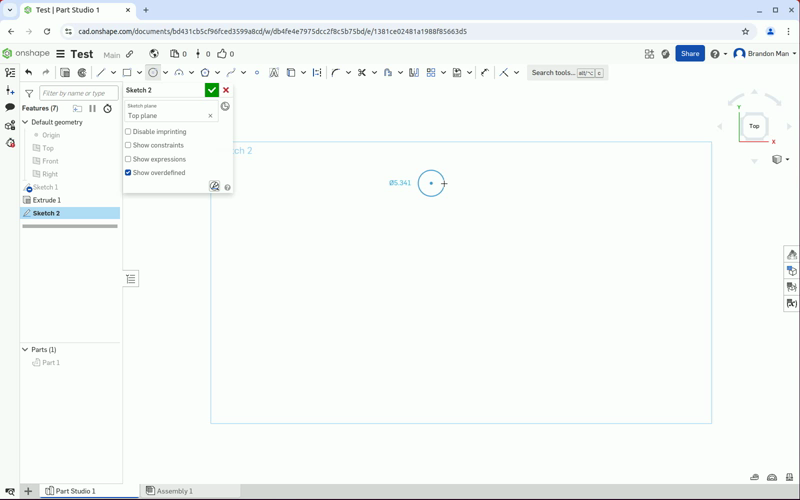
key(c)
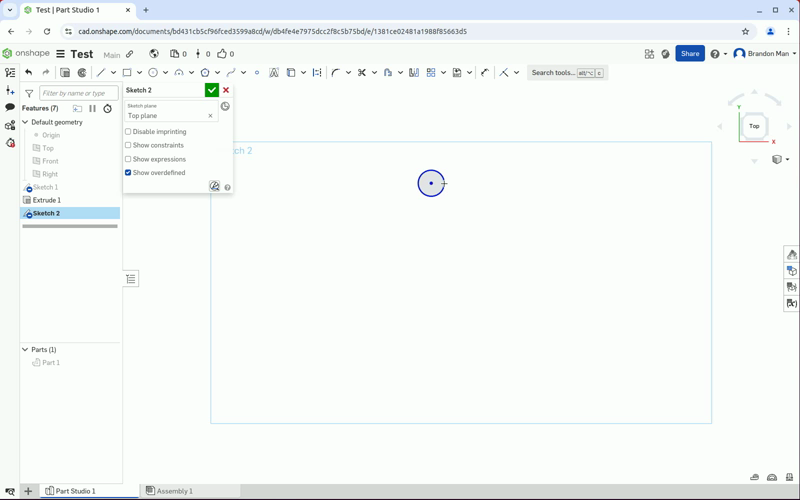
key_down(shift)
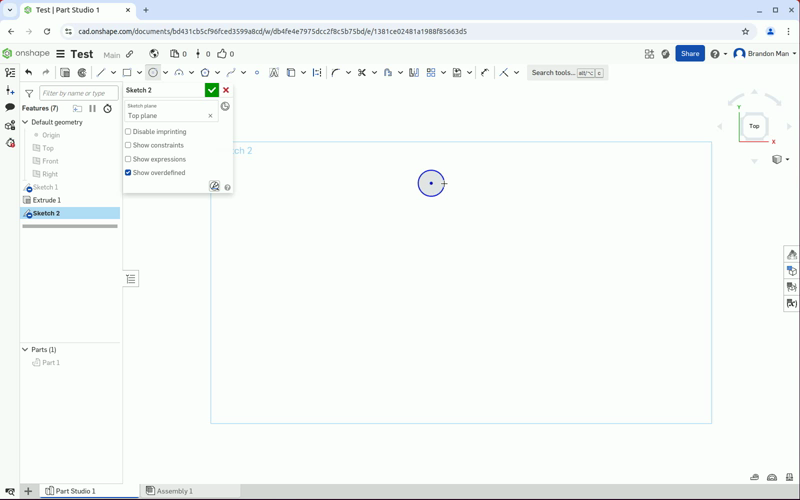
mouse_move(431, 183)
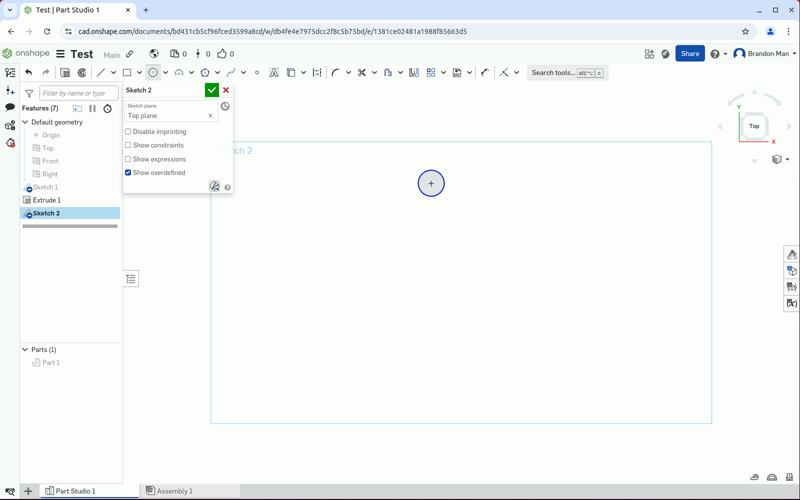
click(431, 183)
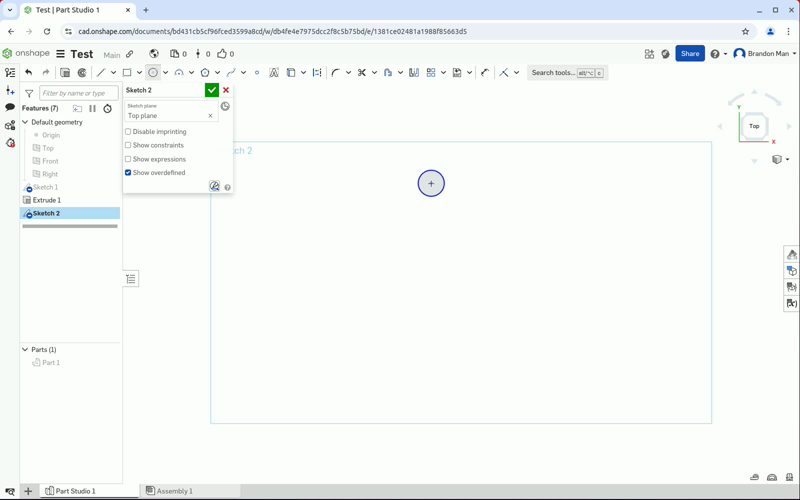
key_up(shift)
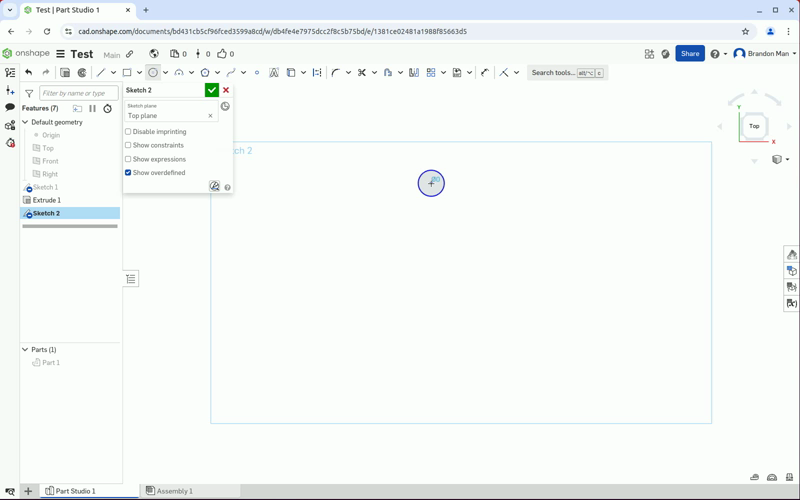
mouse_move(441, 183)
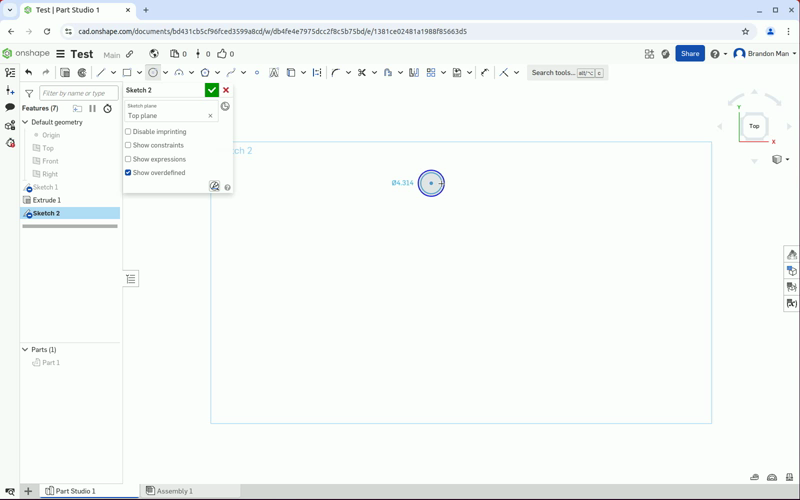
scroll(6)
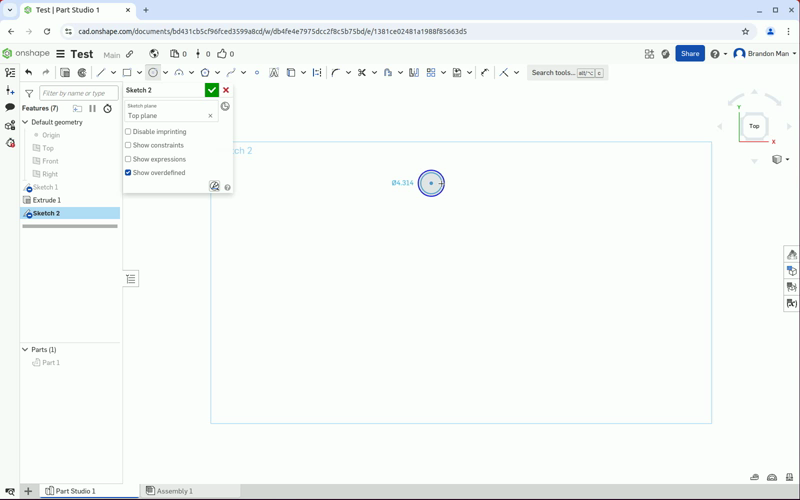
scroll(6)
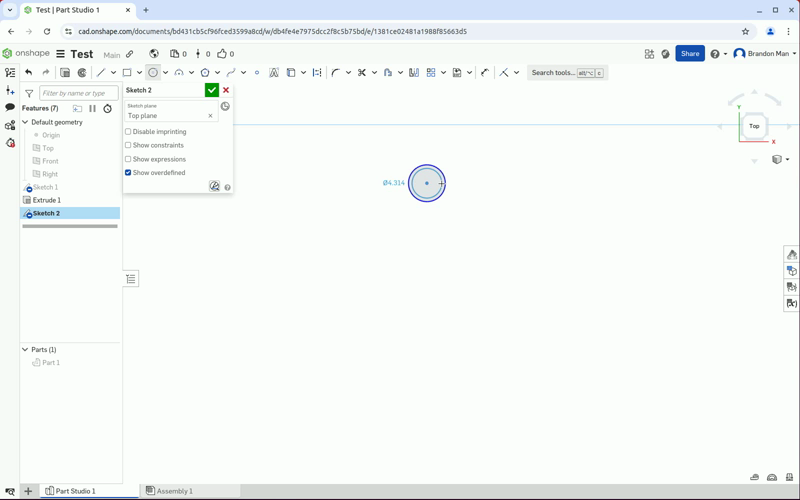
scroll(6)
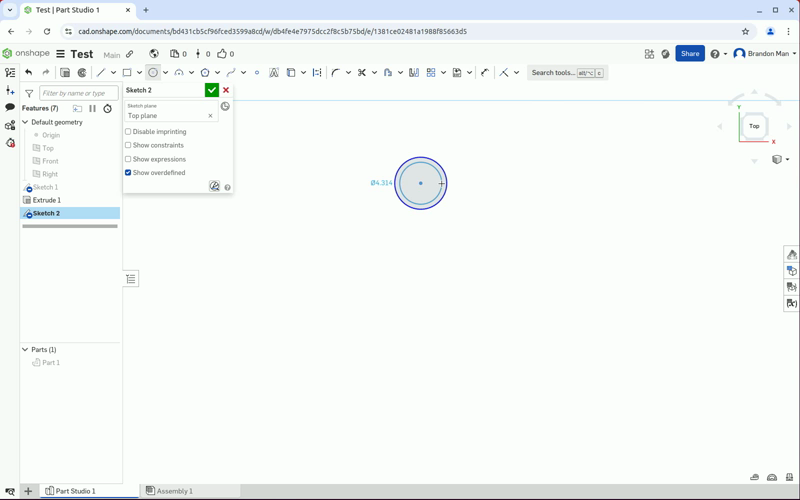
scroll(6)
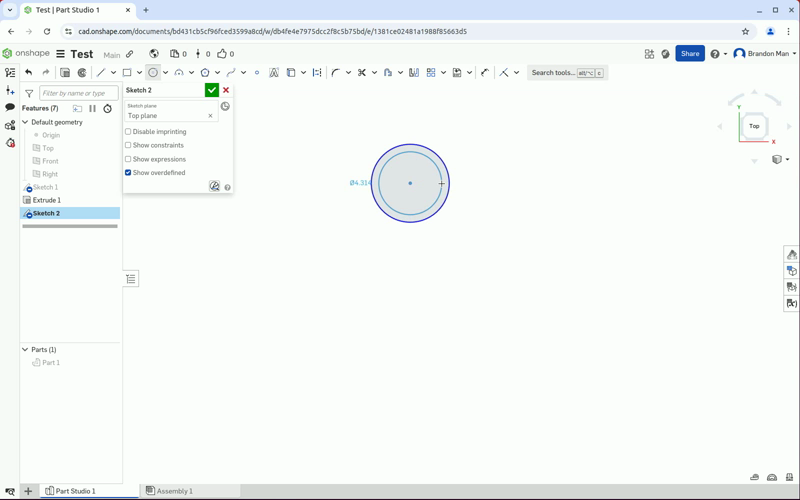
scroll(6)
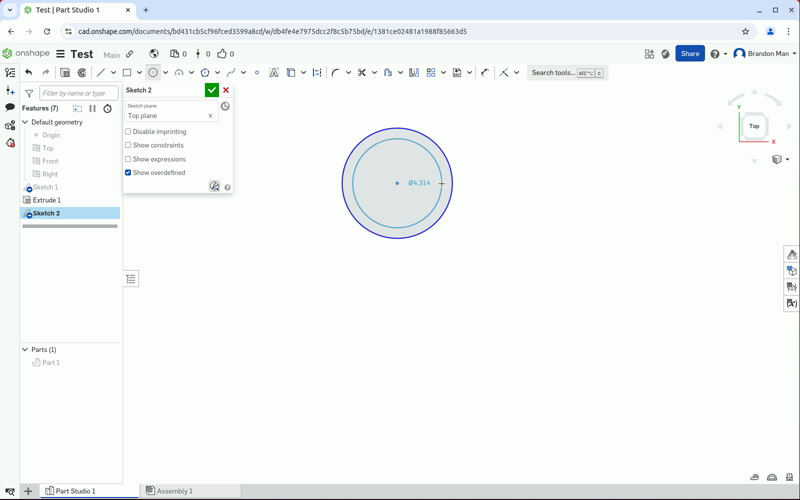
scroll(6)
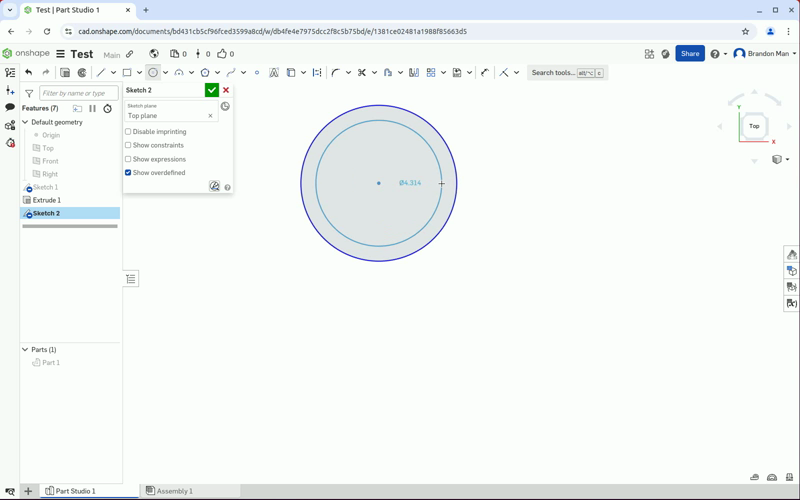
scroll(6)
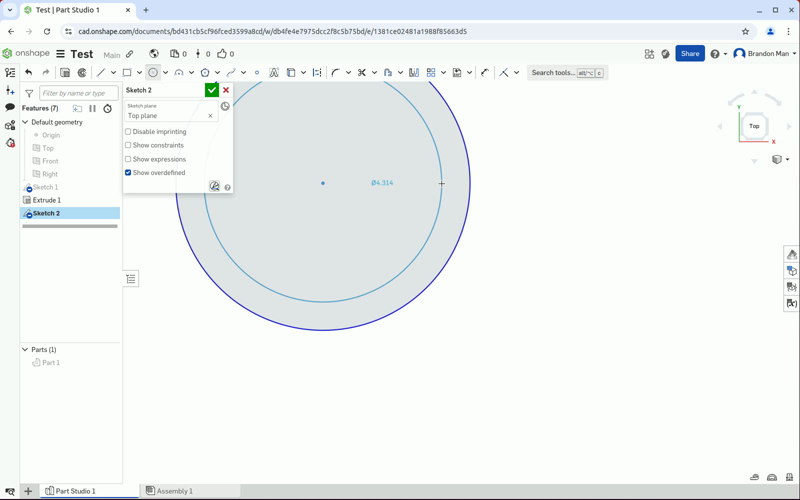
click(441, 183)
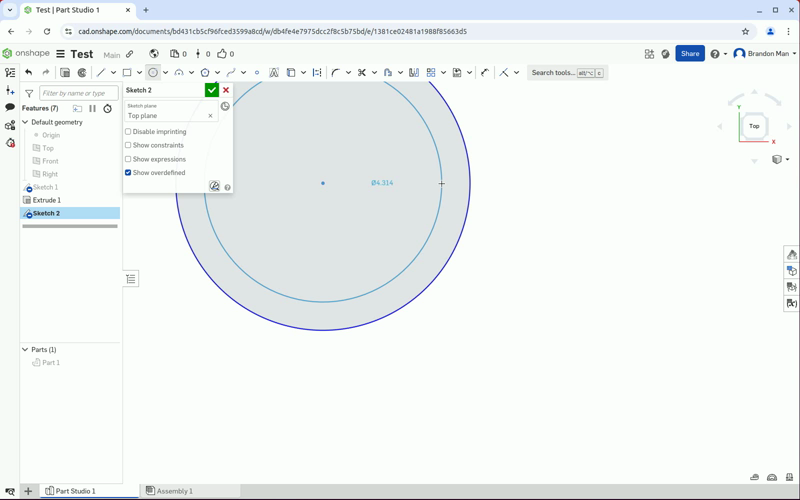
scroll(-6)
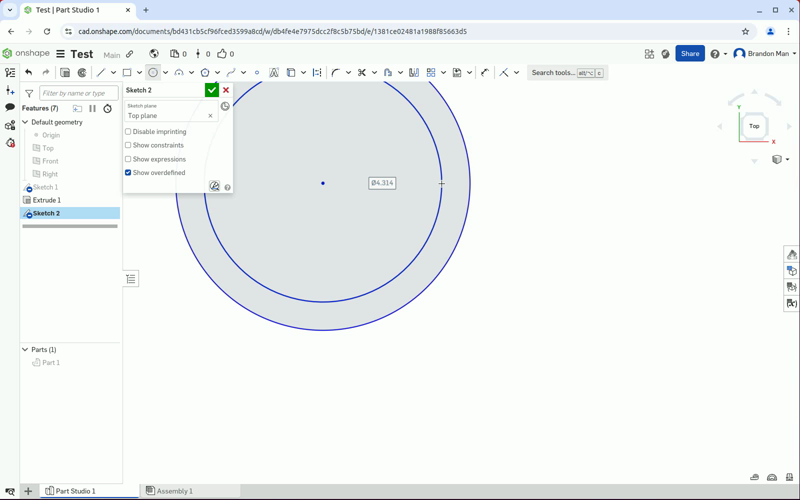
scroll(-6)
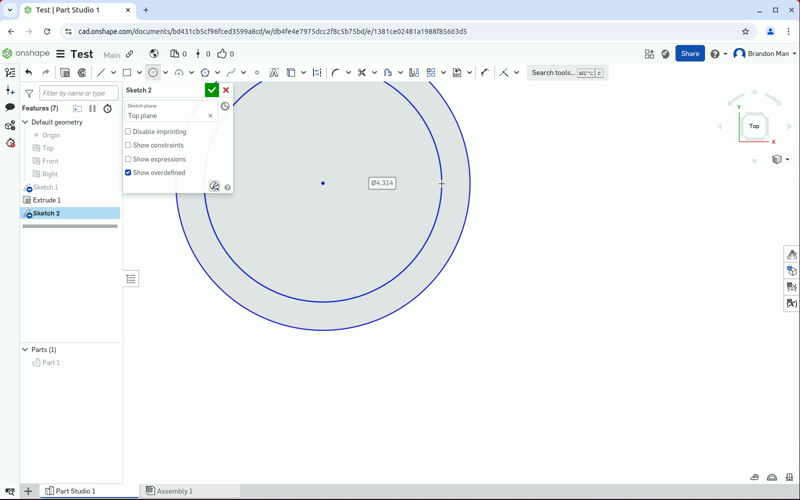
scroll(-6)
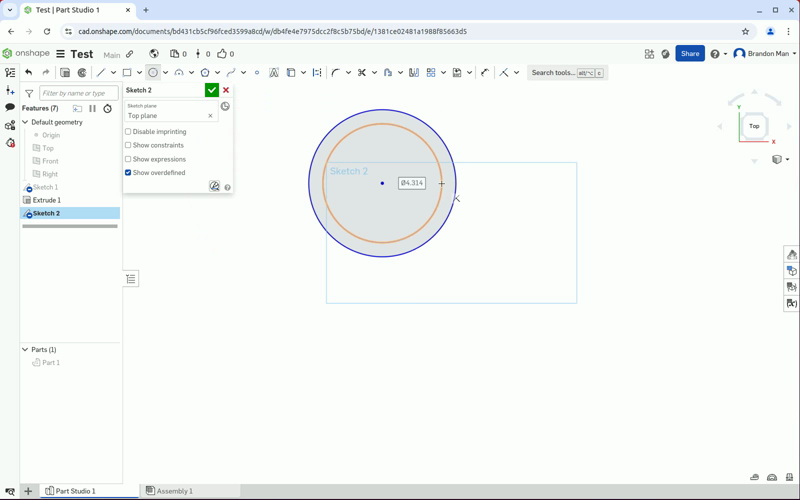
scroll(-6)
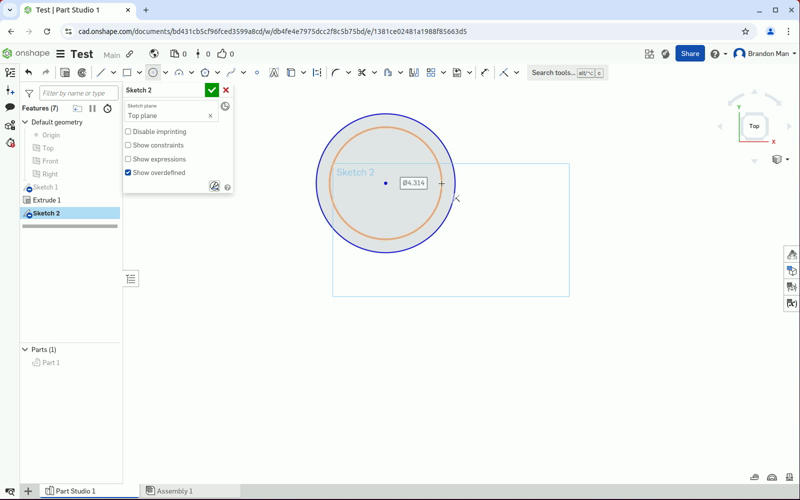
scroll(-6)
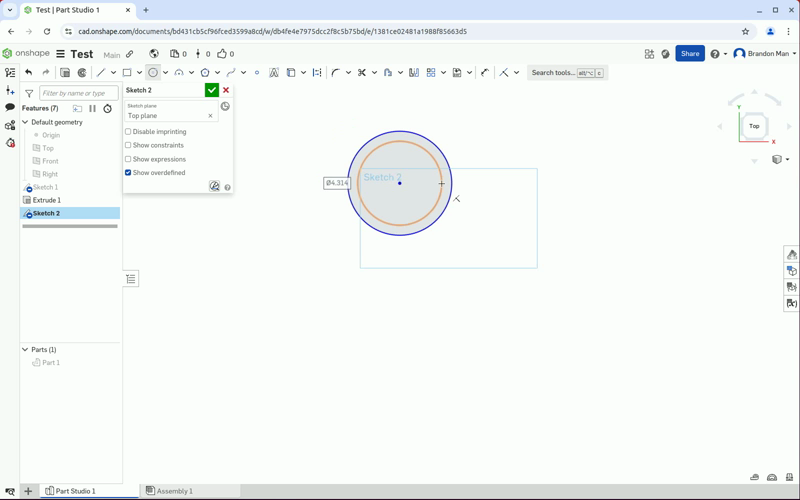
scroll(-6)
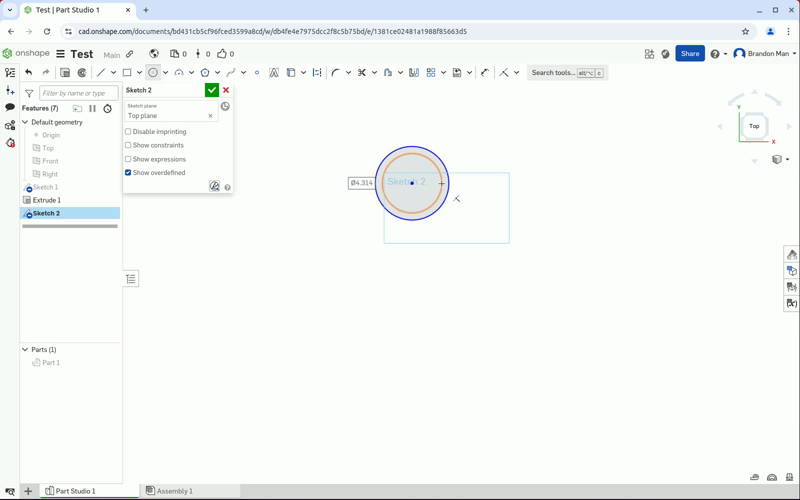
scroll(-6)
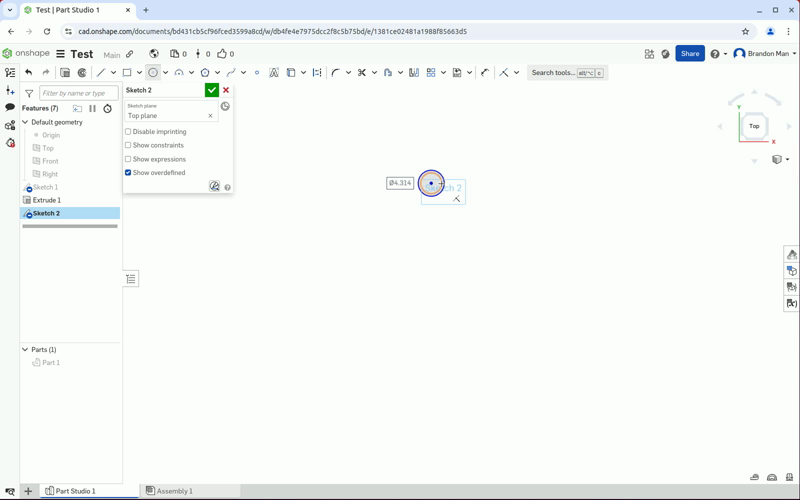
key(esc)
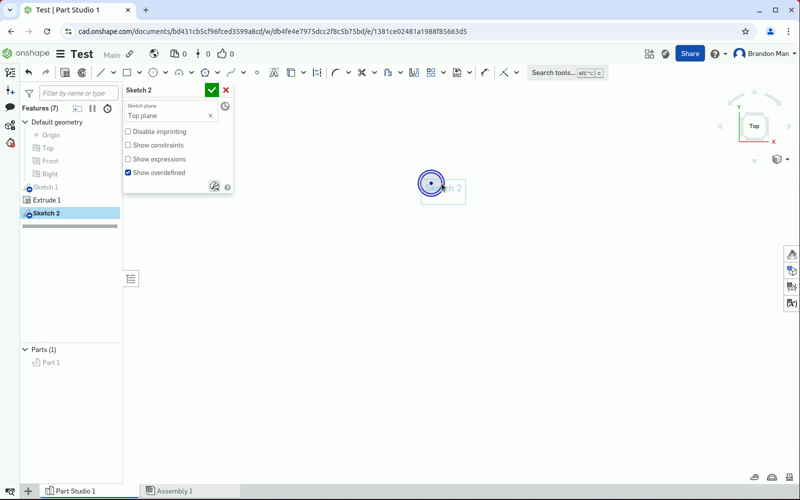
mouse_move(424, 192)
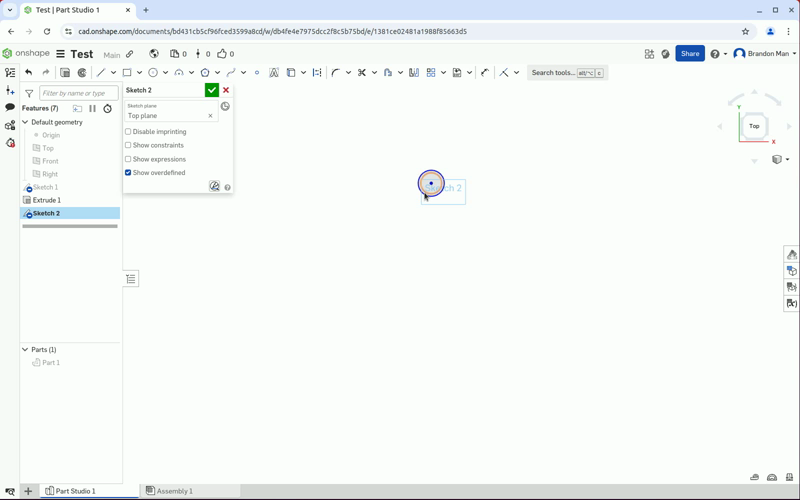
scroll(6)
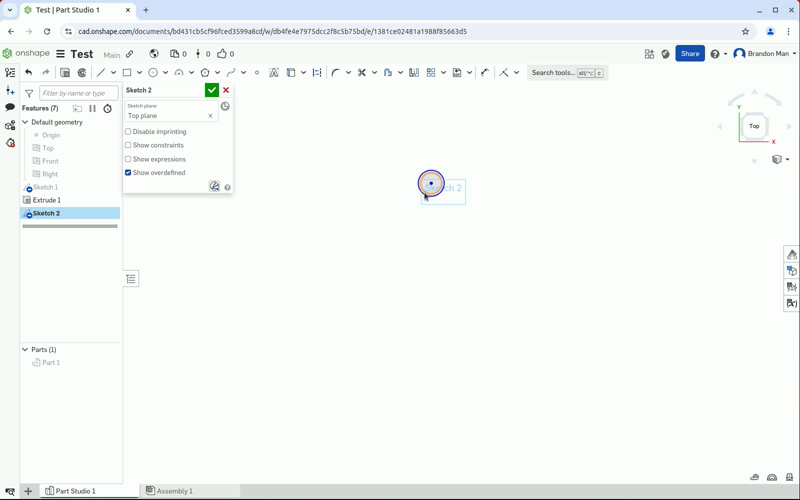
scroll(6)
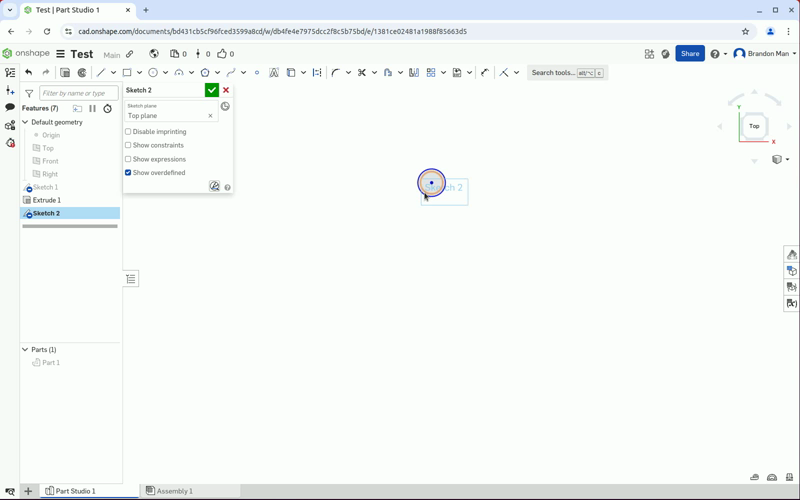
scroll(6)
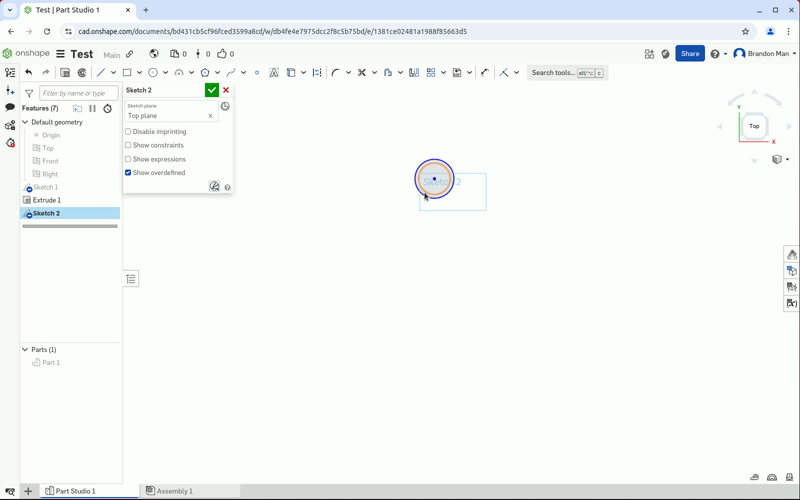
scroll(6)
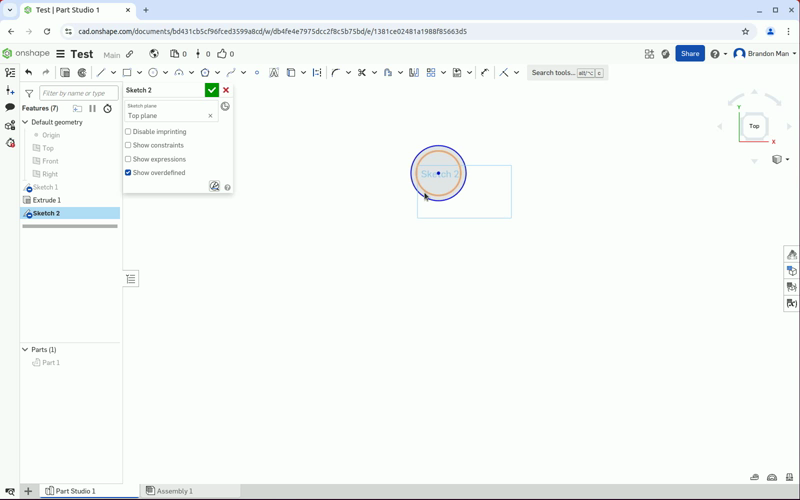
scroll(6)
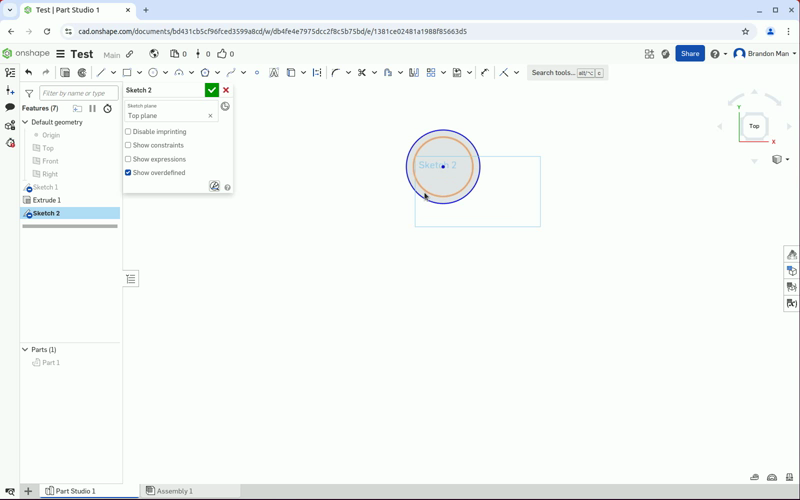
scroll(6)
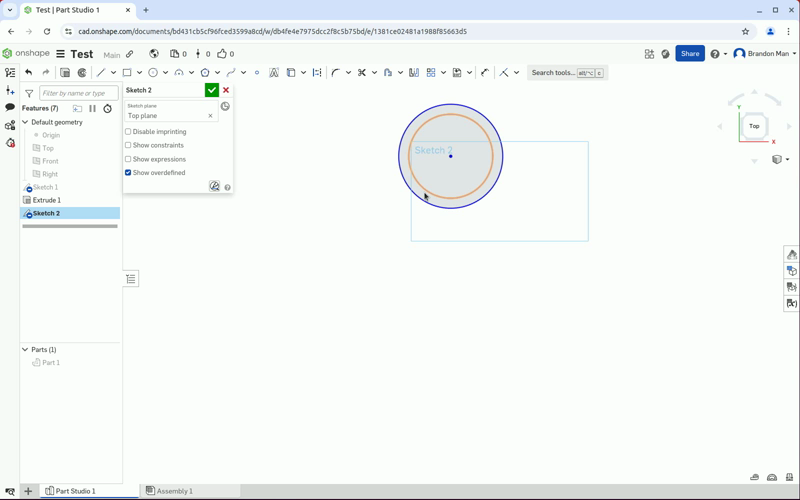
scroll(6)
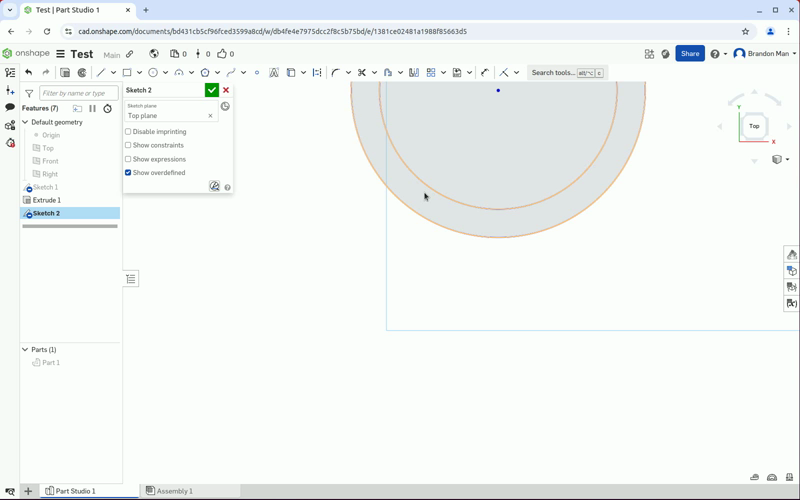
click(424, 192)
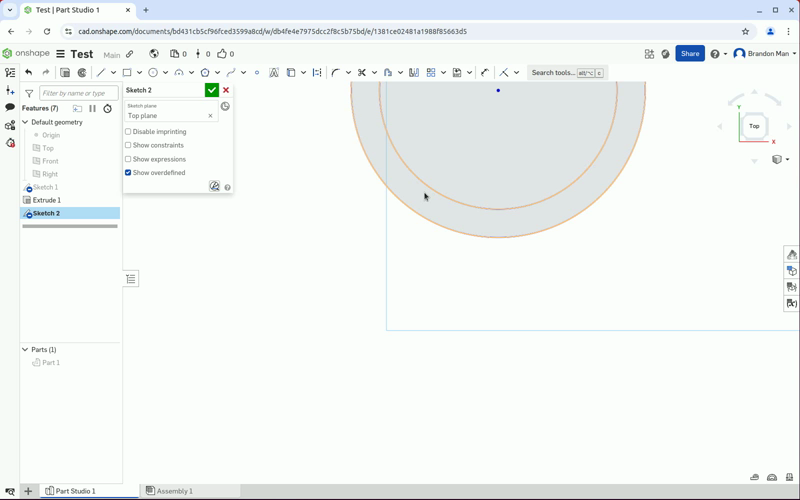
scroll(-6)
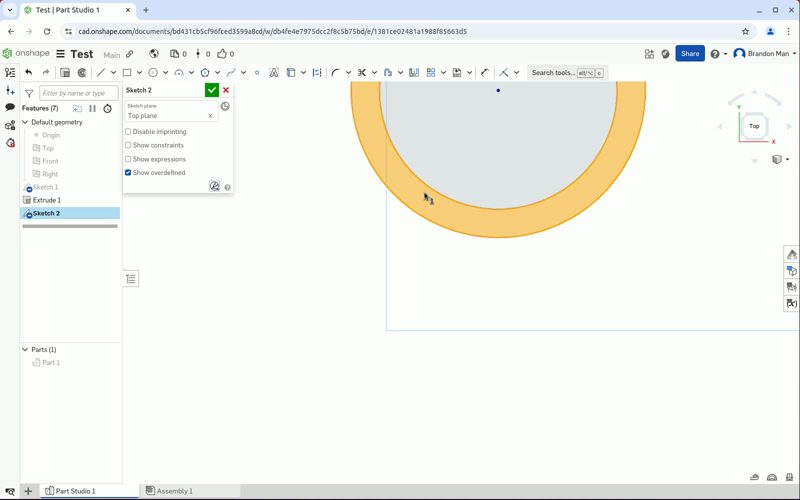
scroll(-6)
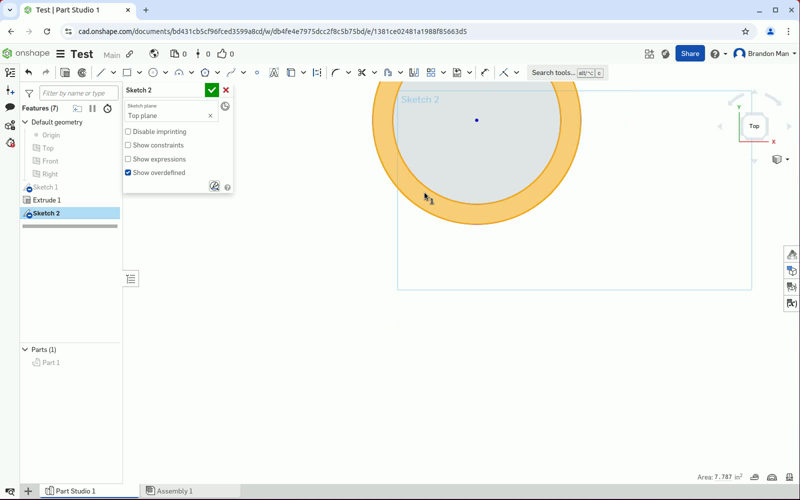
scroll(-6)
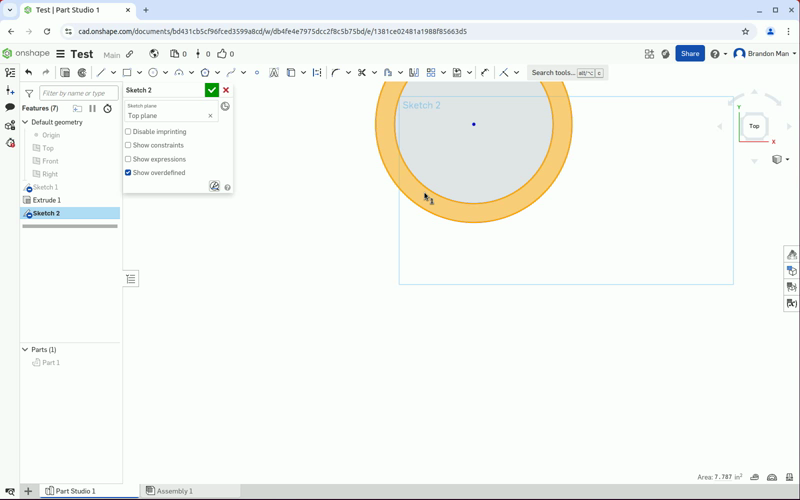
scroll(-6)
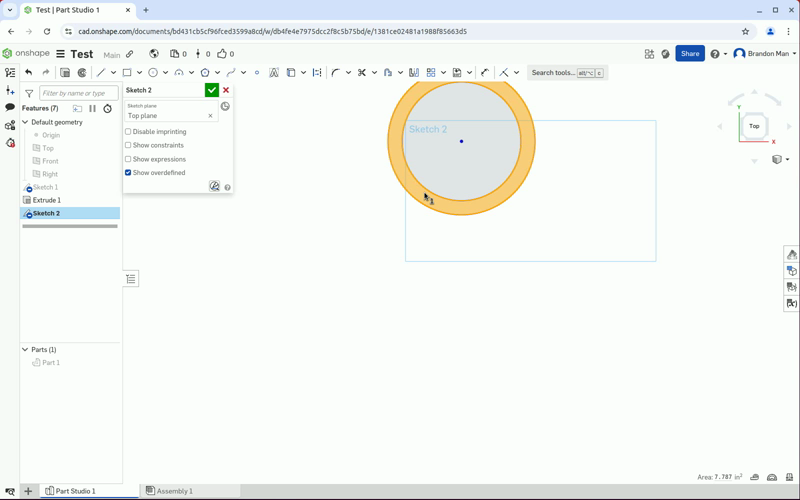
scroll(-6)
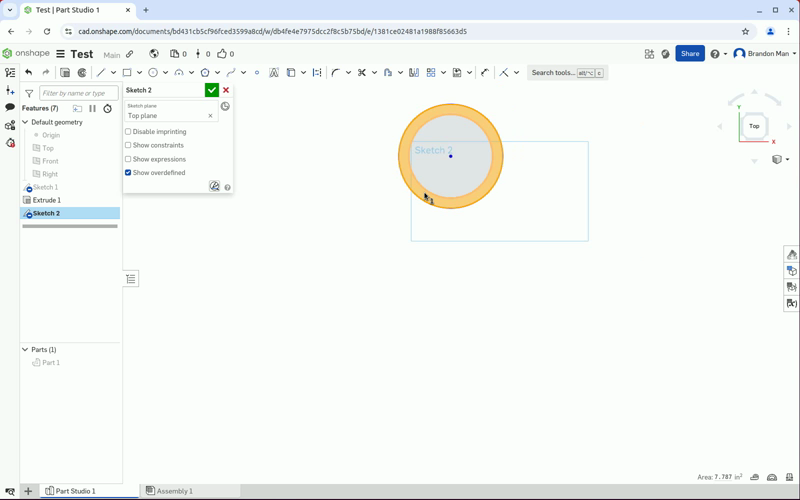
scroll(-6)
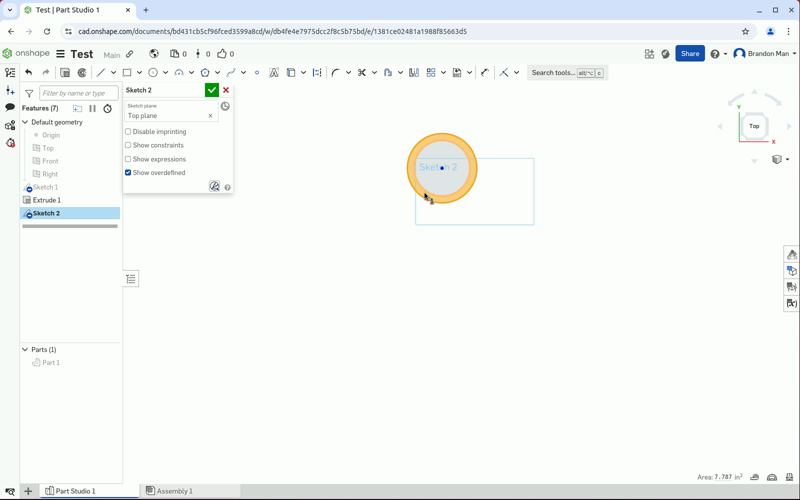
scroll(-6)
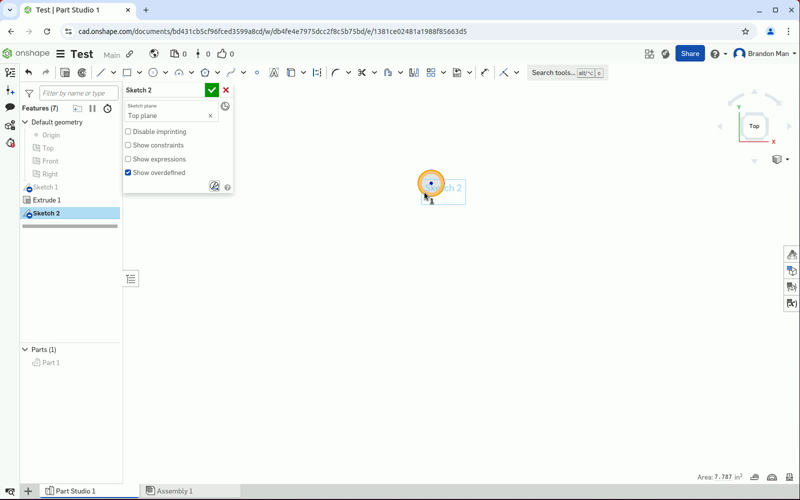
mouse_move(73, 352)
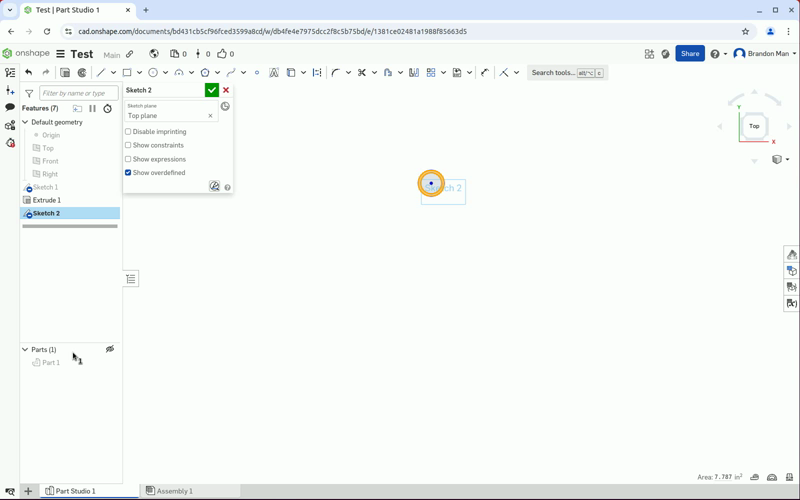
key(shift+y)
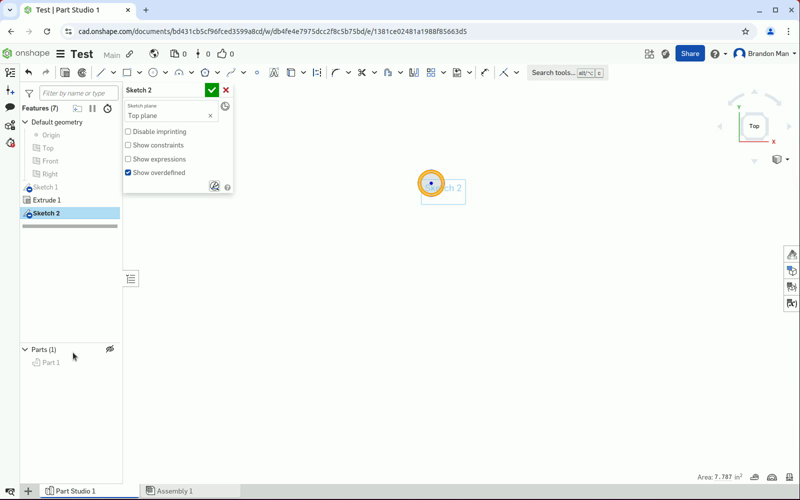
key(shift+e)
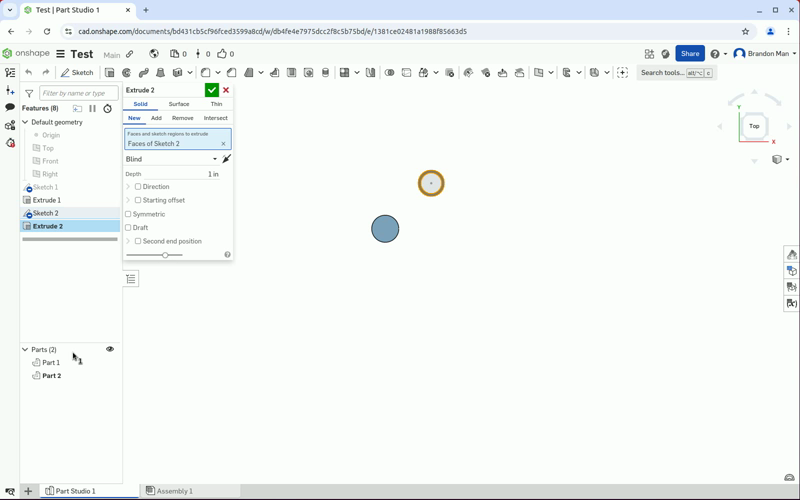
mouse_move(143, 106)
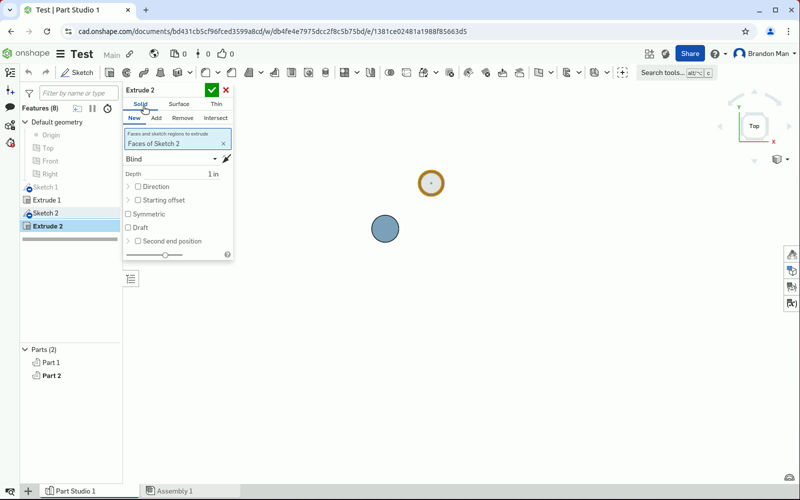
click(143, 106)
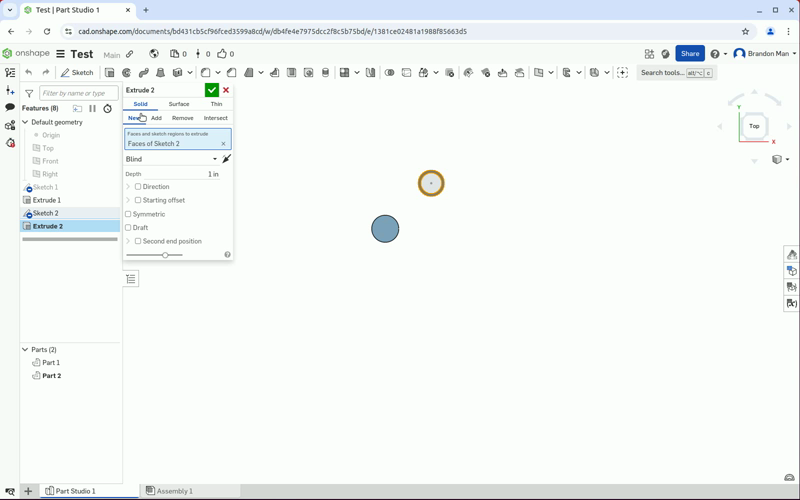
mouse_move(137, 120)
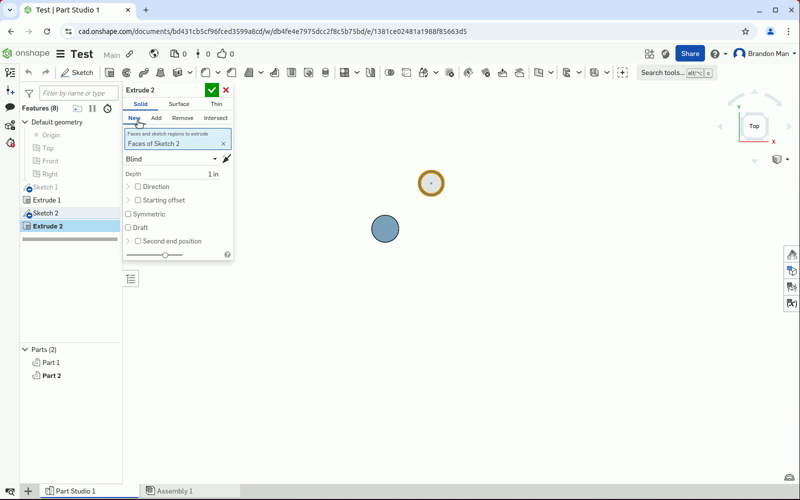
click(137, 120)
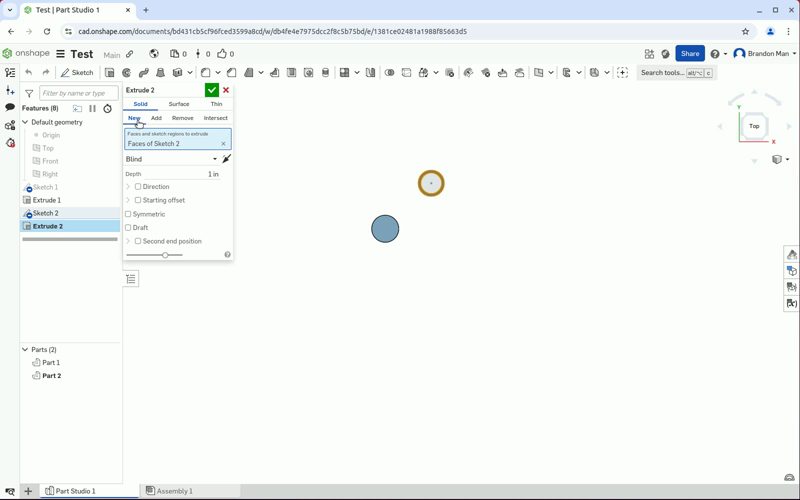
key(tab, 4)
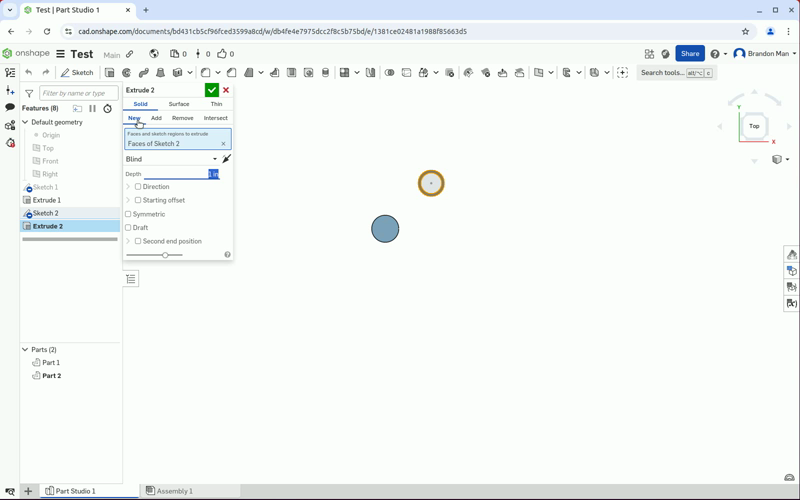
text(-1.685)
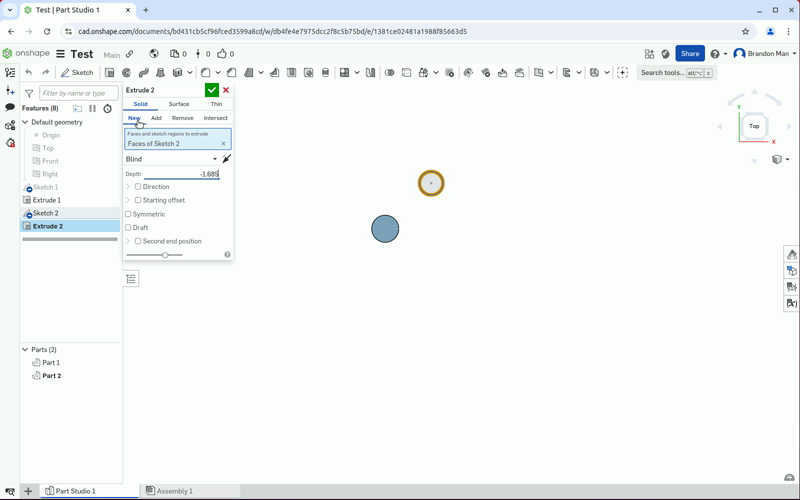
key(enter)
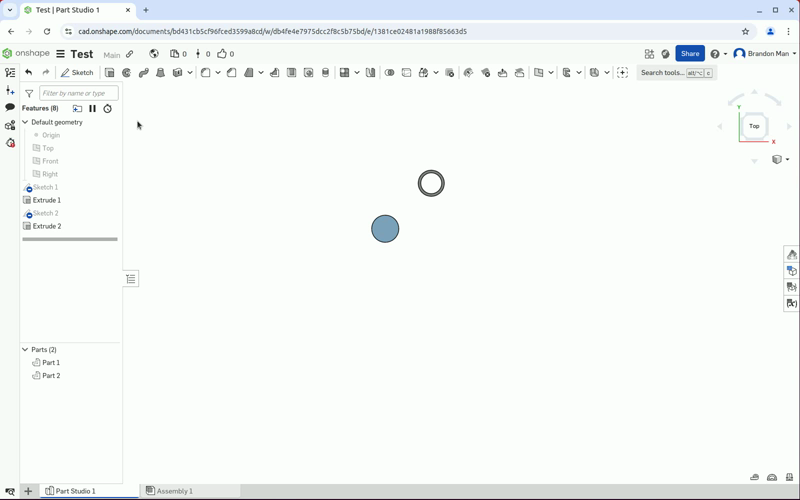
key(shift+h)
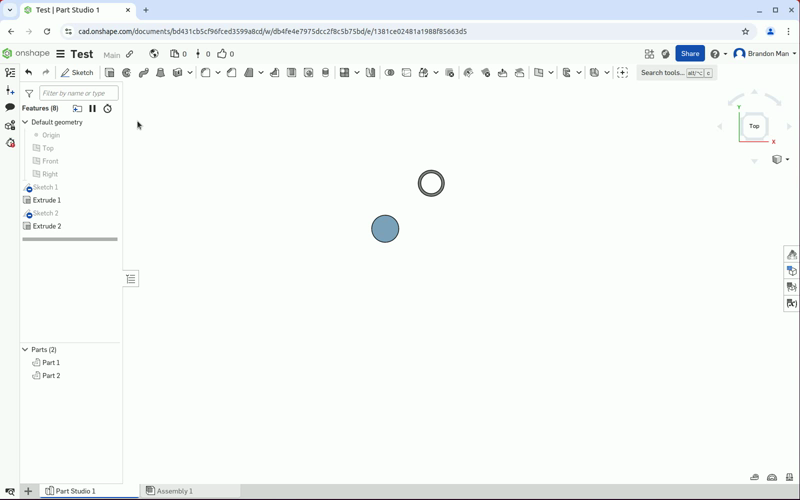
key(shift+h)
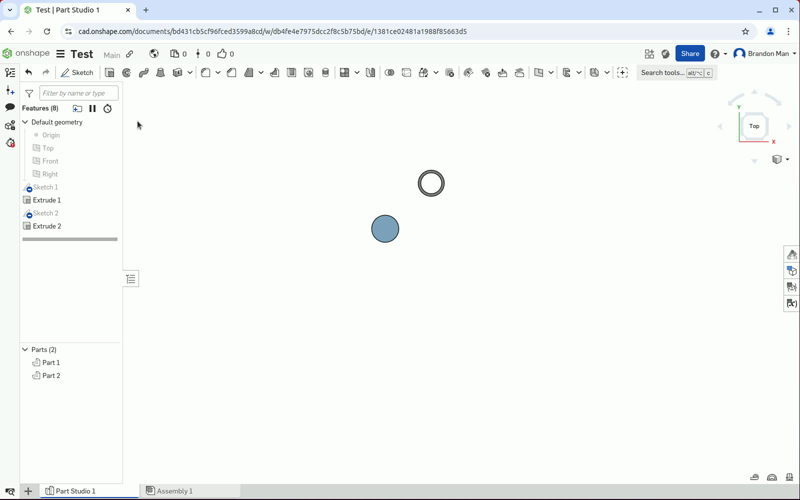
mouse_move(73, 189)
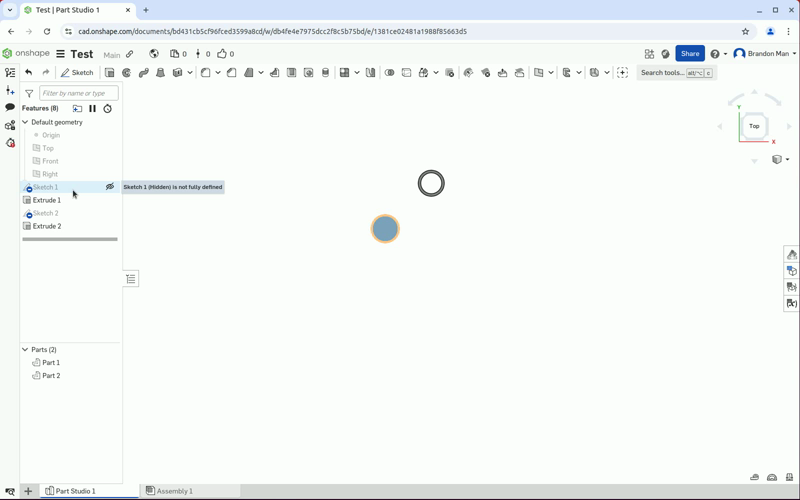
click(73, 189)
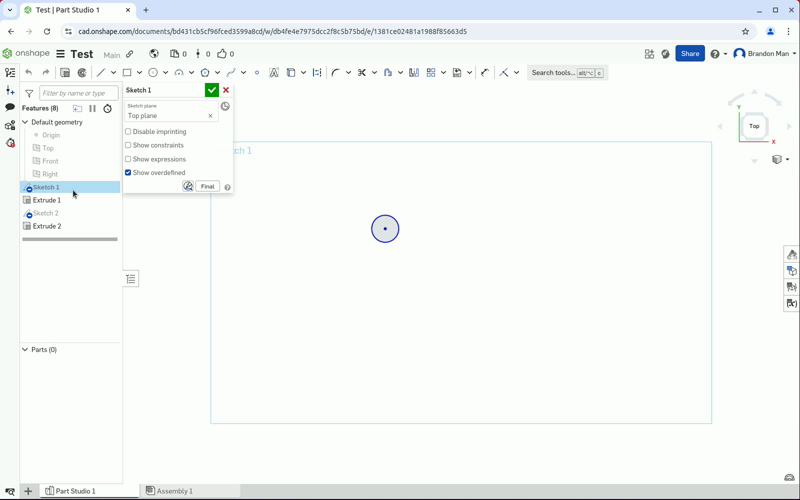
mouse_move(229, 92)
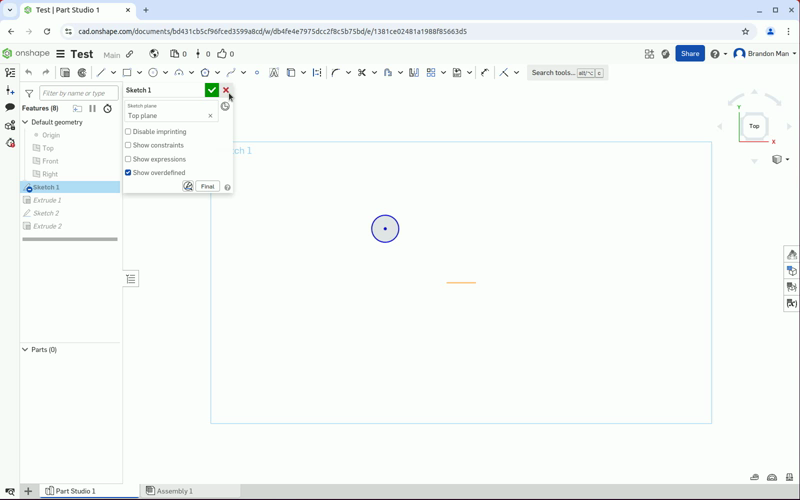
click(229, 92)
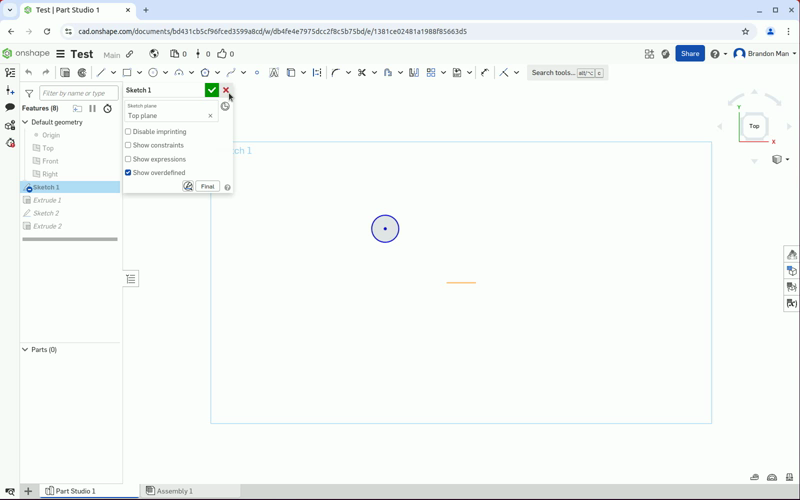
key(shift+s)
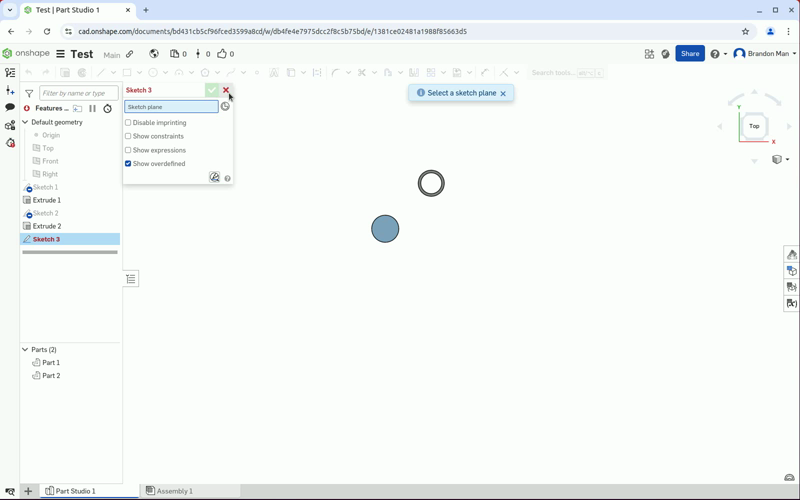
mouse_move(73, 150)
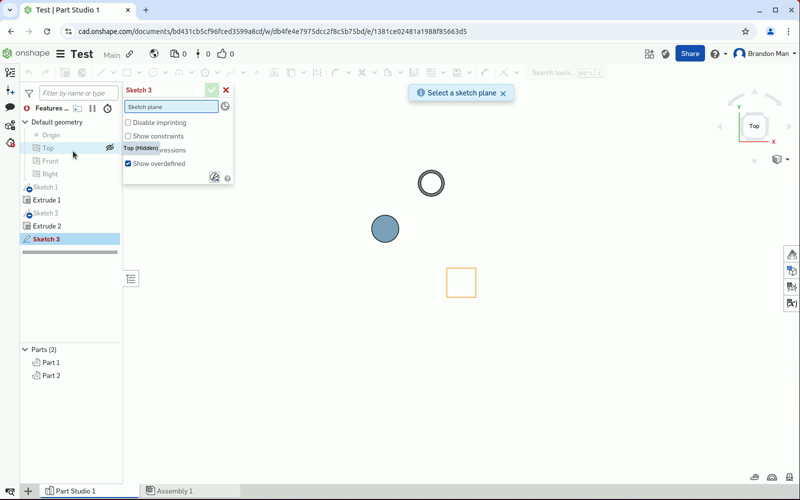
click(73, 150)
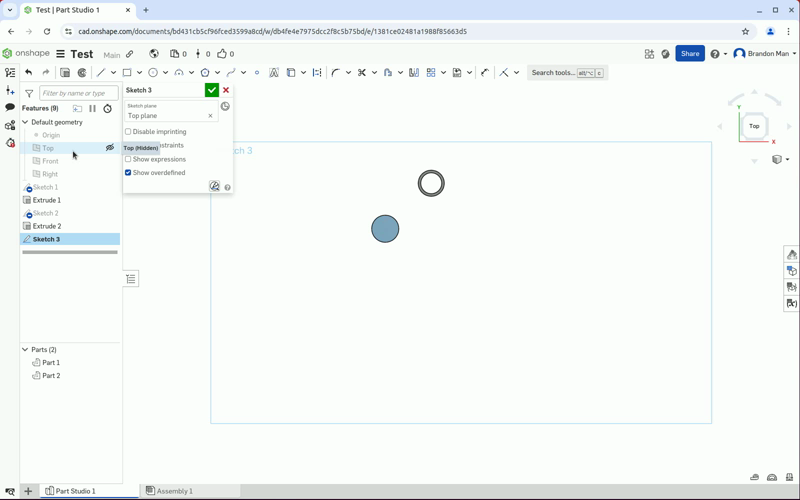
mouse_move(73, 352)
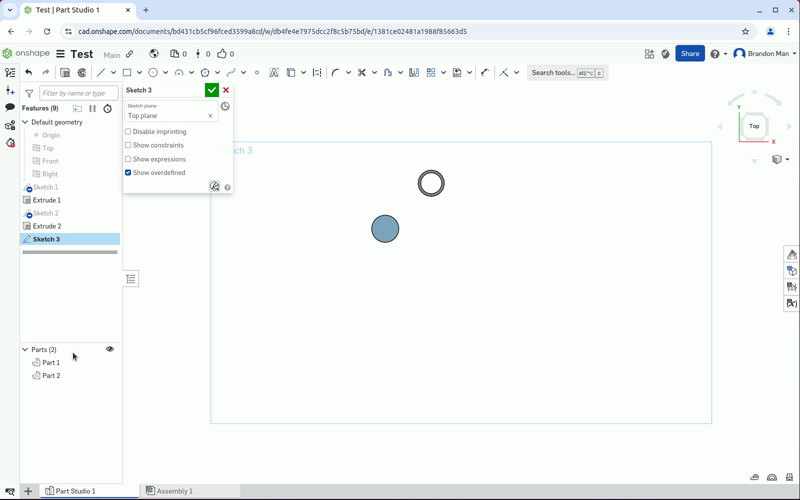
key(y)
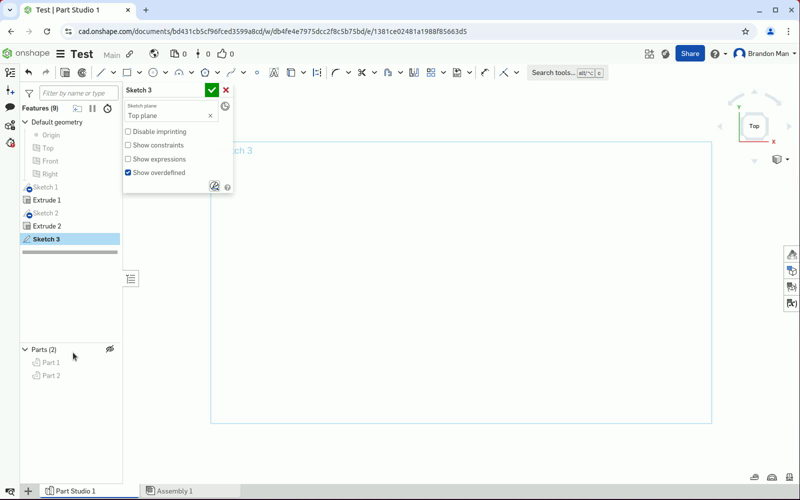
key(c)
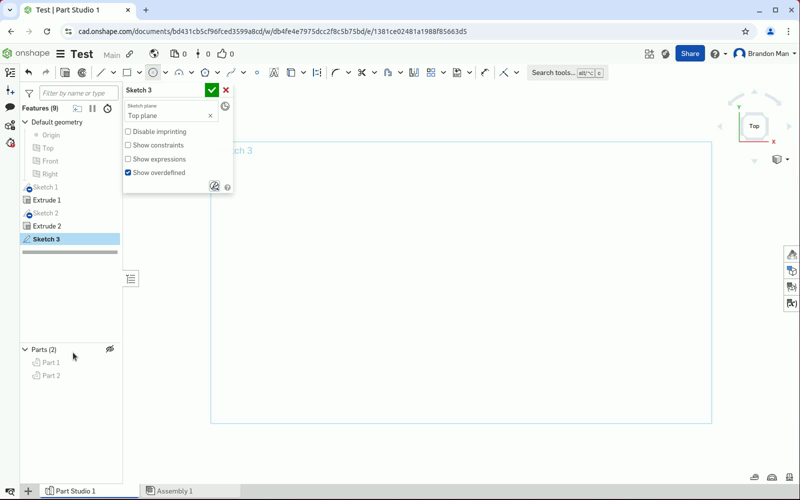
key_down(shift)
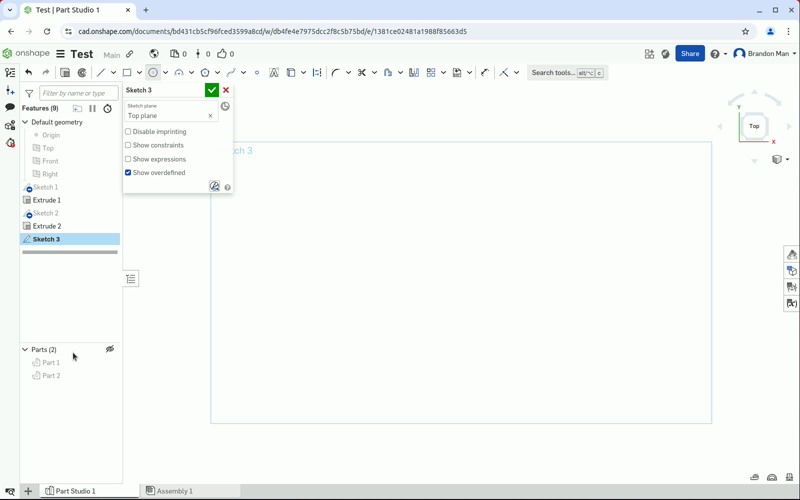
mouse_move(431, 183)
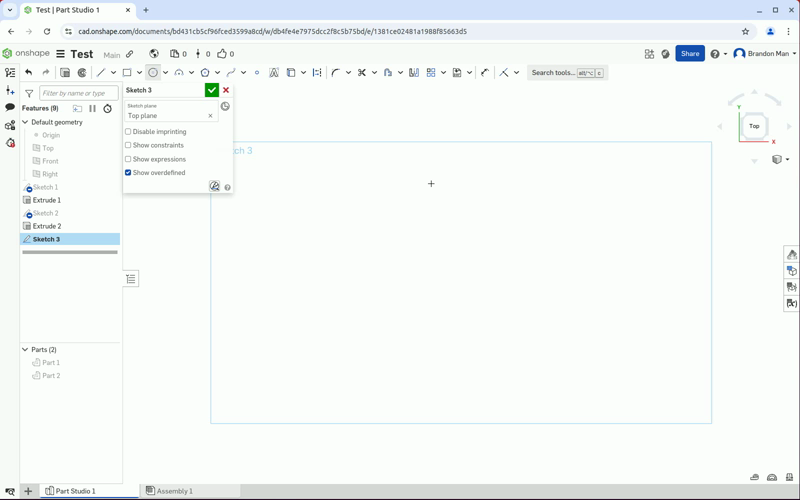
click(431, 183)
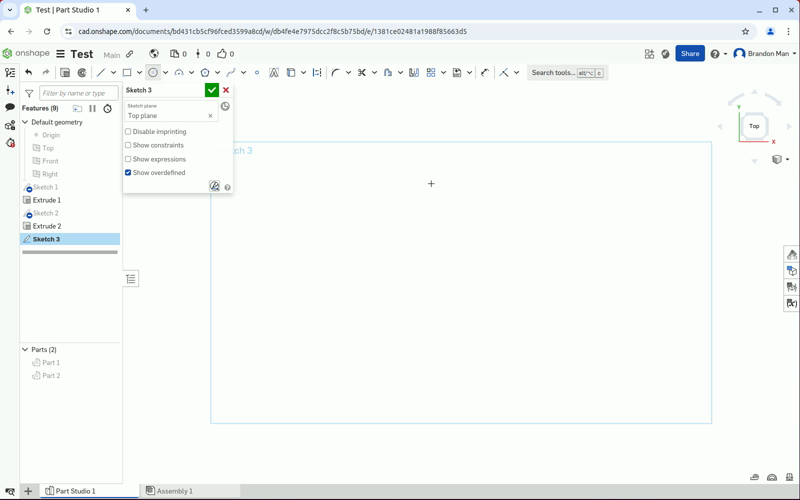
key_up(shift)
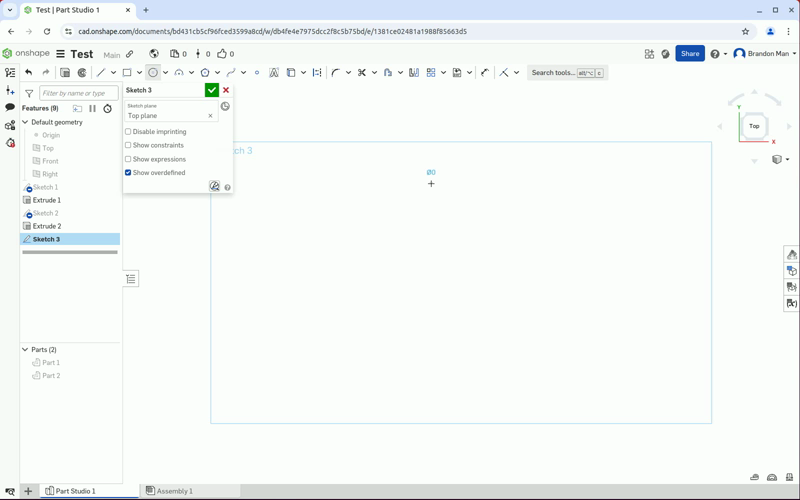
mouse_move(441, 183)
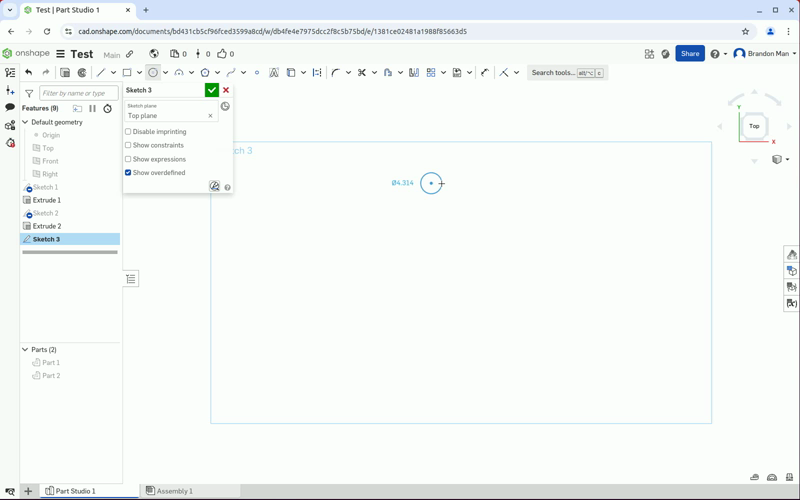
click(441, 183)
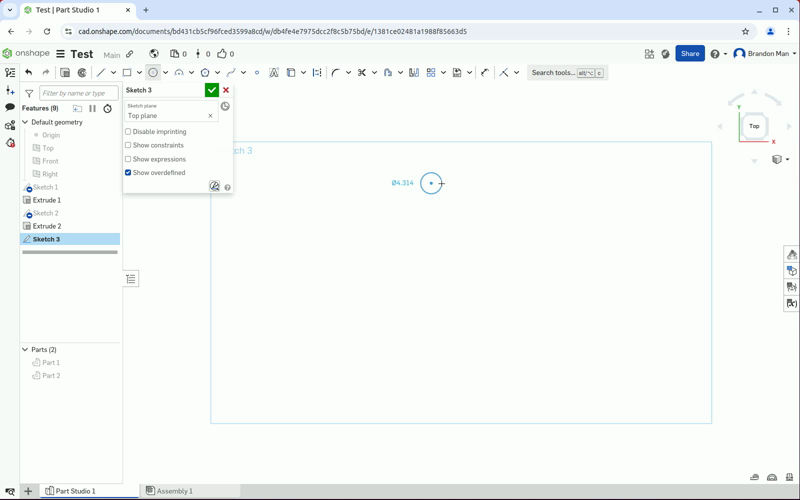
key(esc)
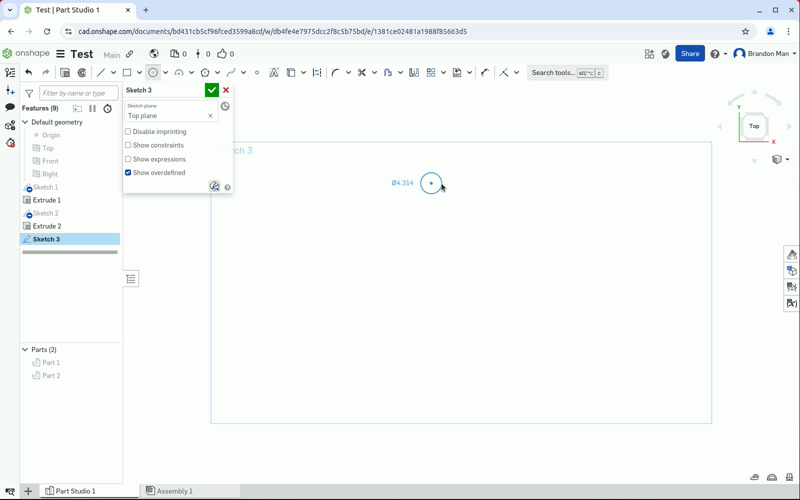
key(c)
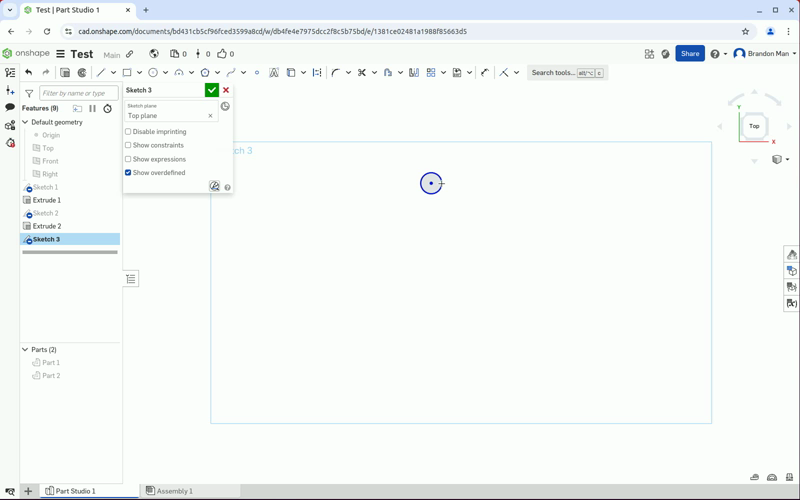
key_down(shift)
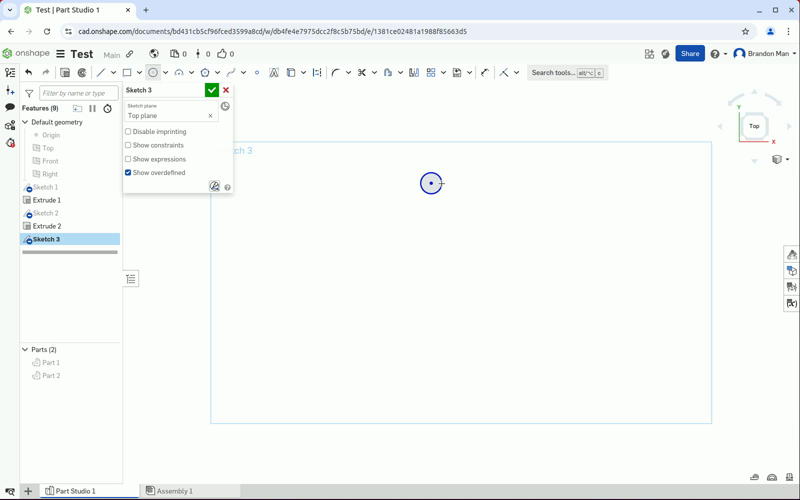
mouse_move(431, 183)
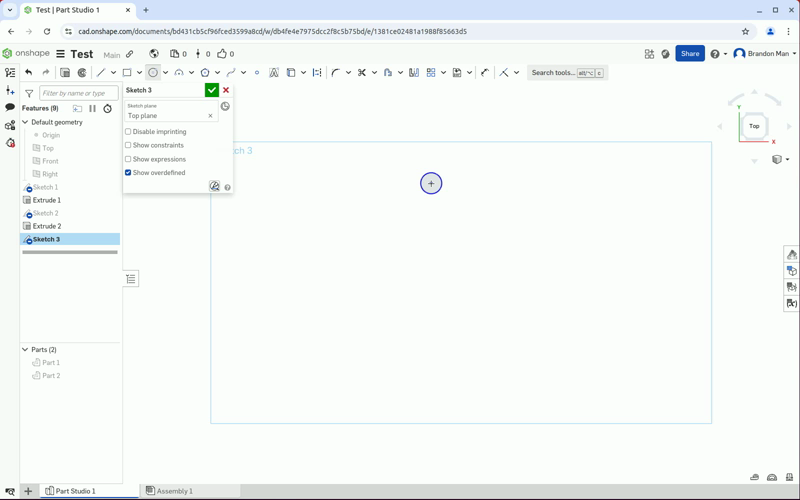
click(431, 183)
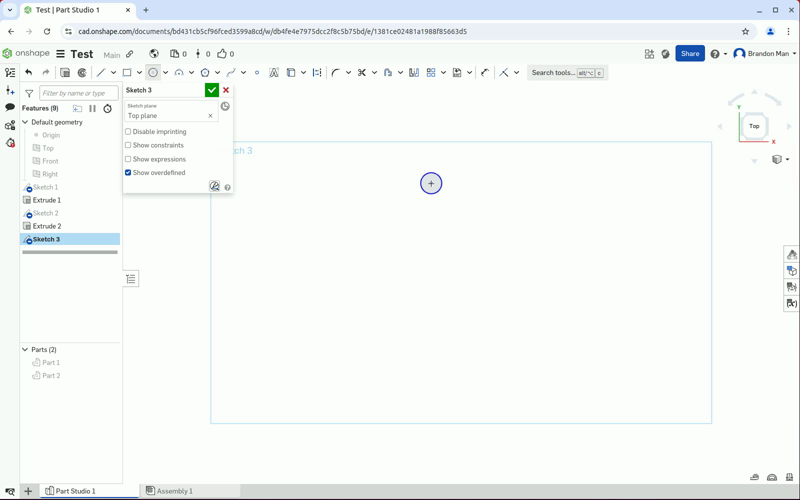
key_up(shift)
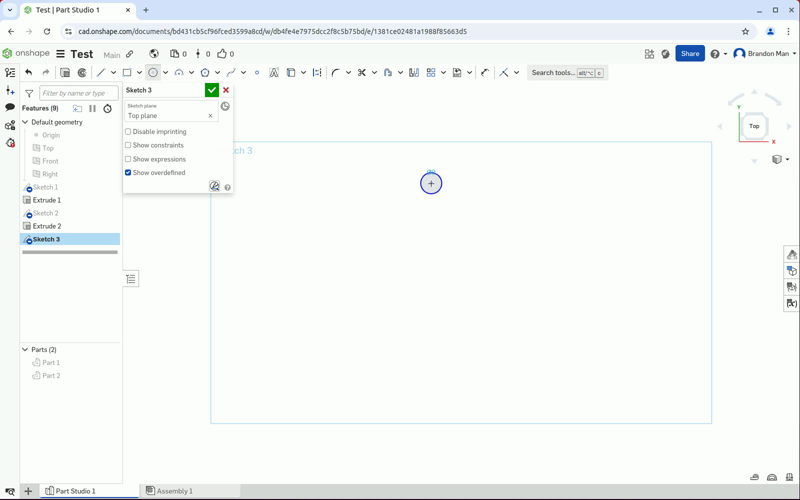
mouse_move(440, 183)
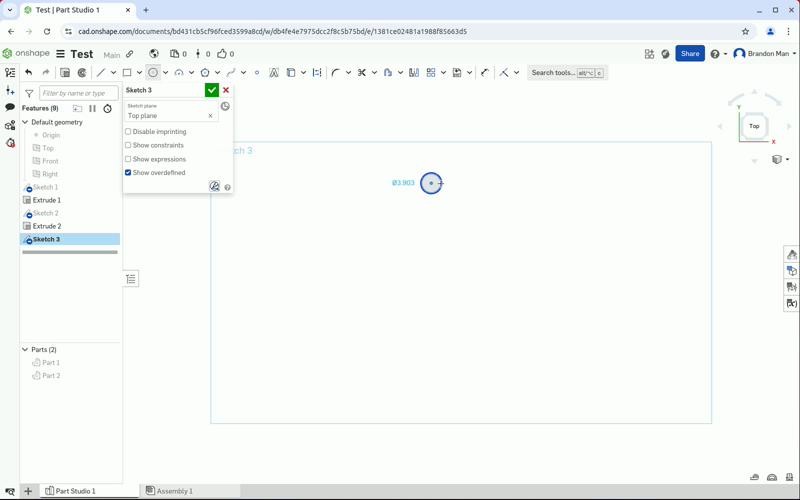
scroll(6)
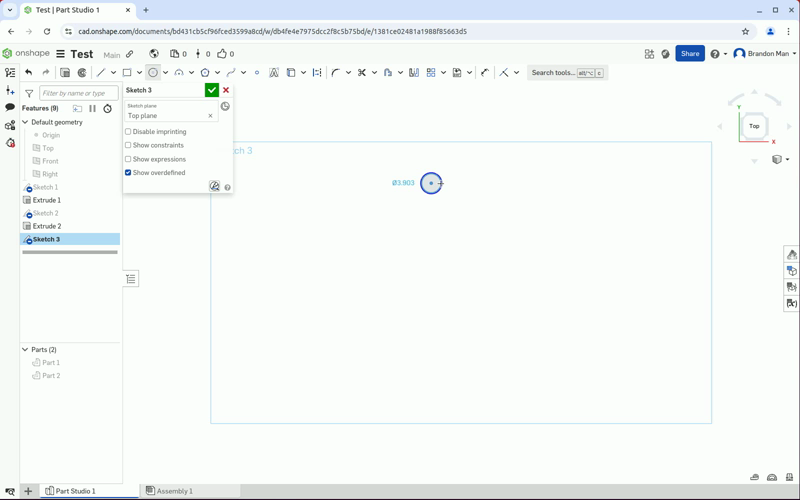
scroll(6)
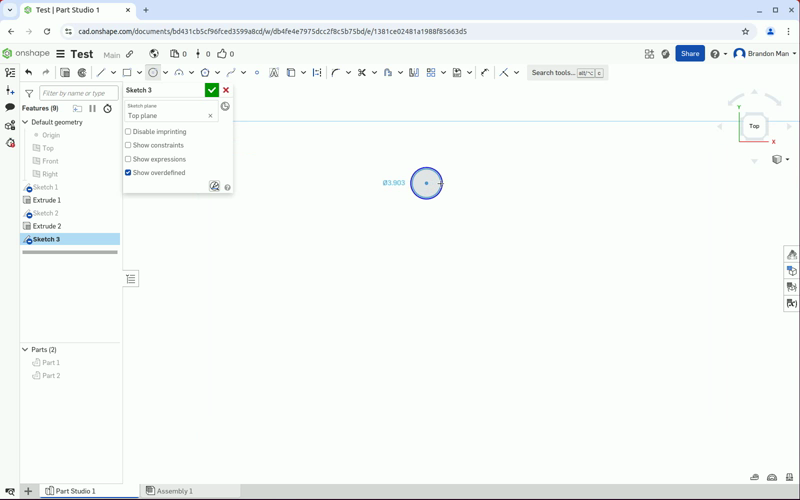
scroll(6)
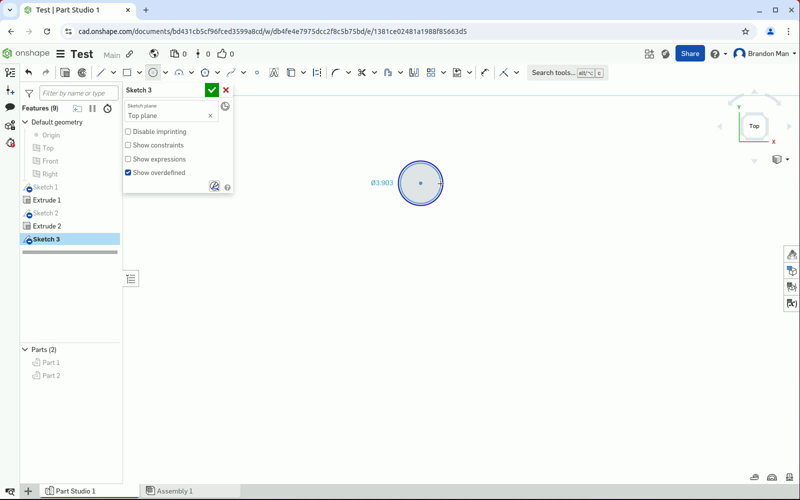
scroll(6)
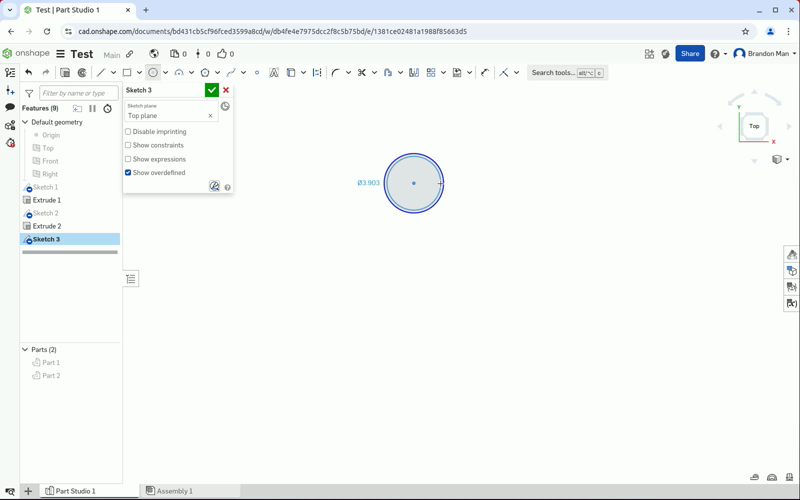
scroll(6)
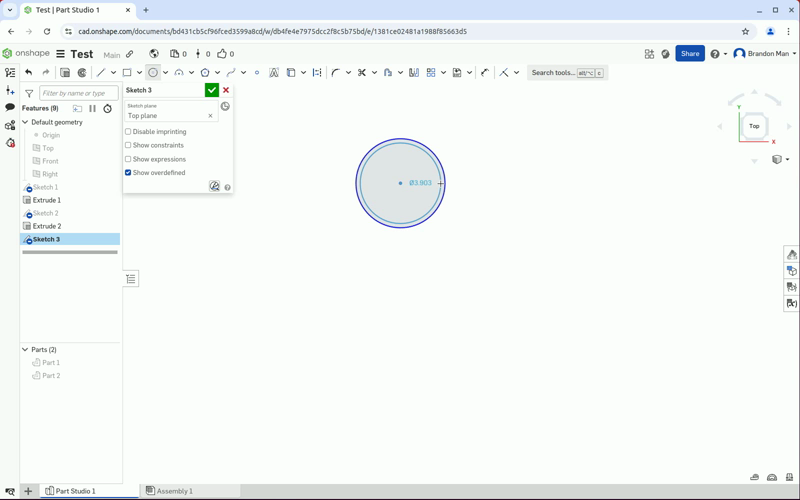
scroll(6)
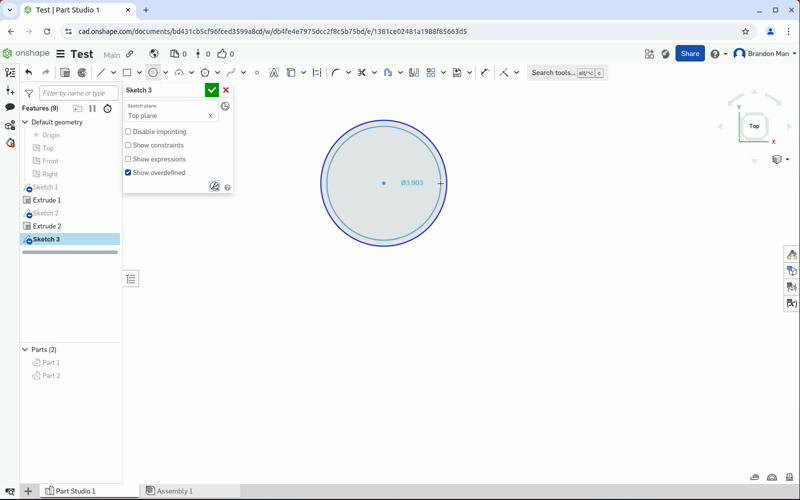
scroll(6)
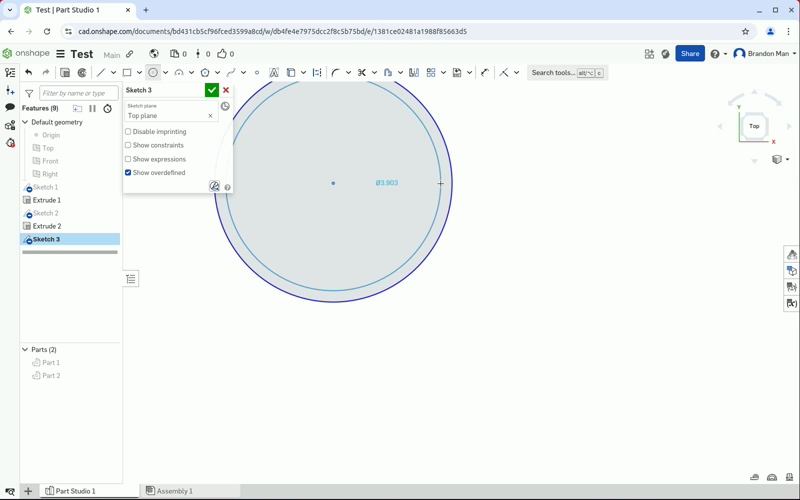
click(440, 183)
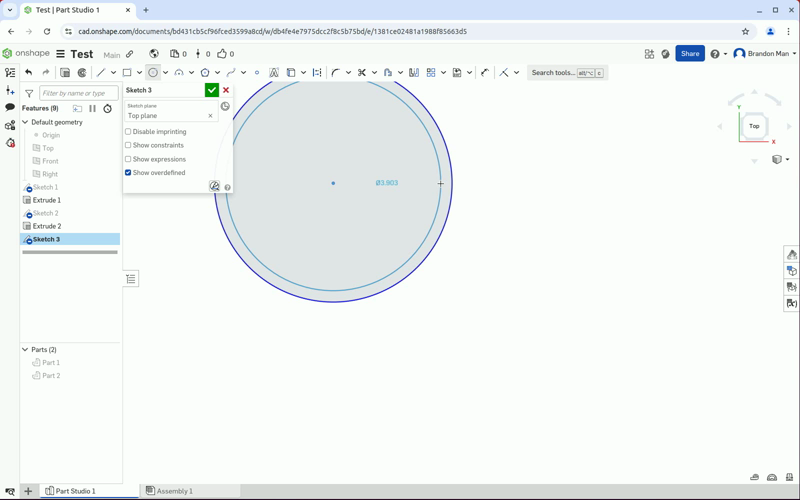
scroll(-6)
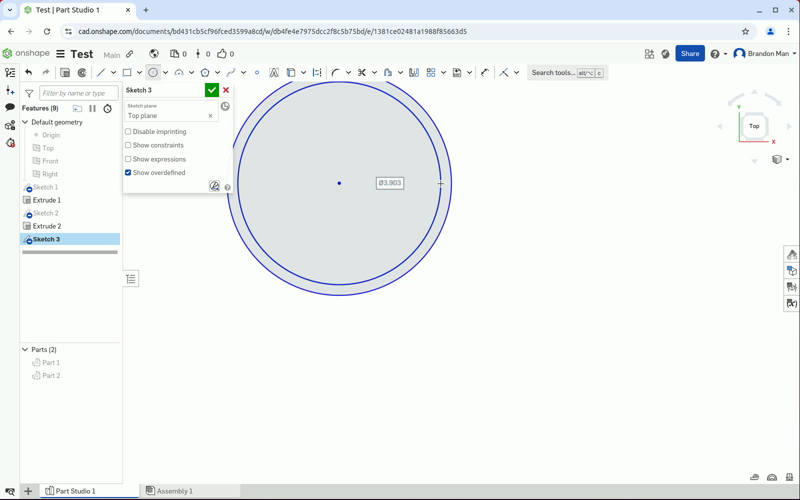
scroll(-6)
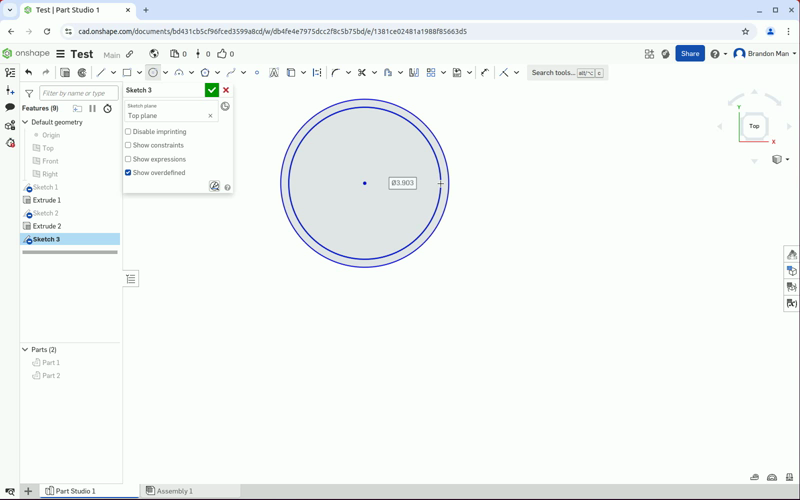
scroll(-6)
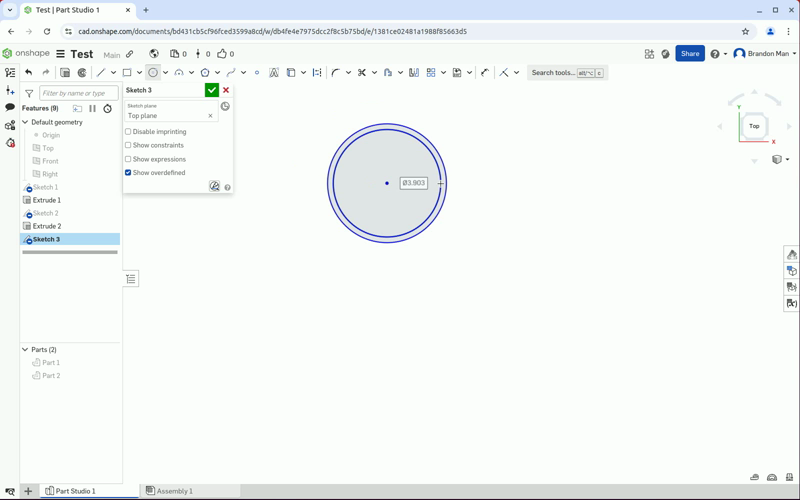
scroll(-6)
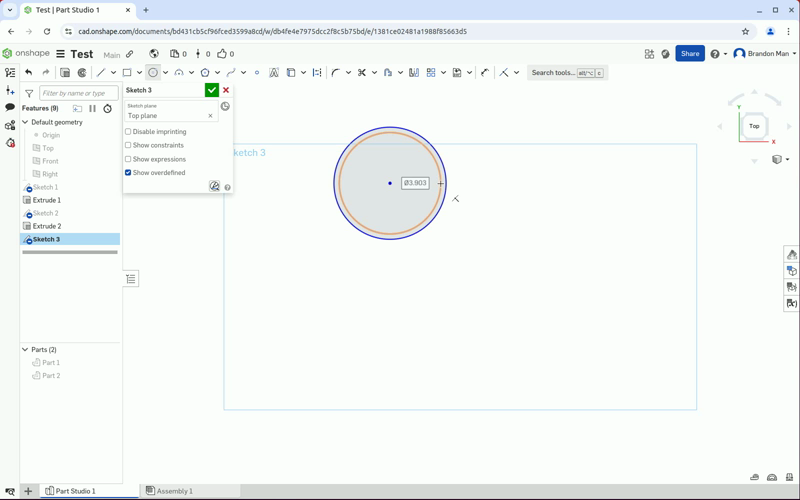
scroll(-6)
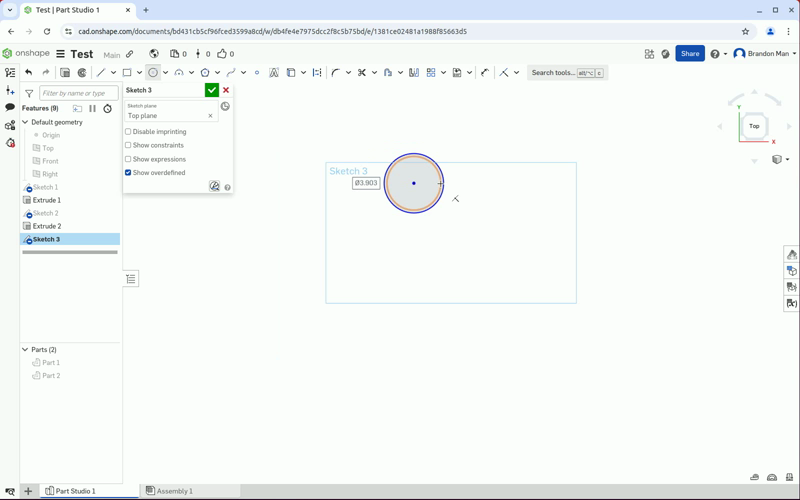
scroll(-6)
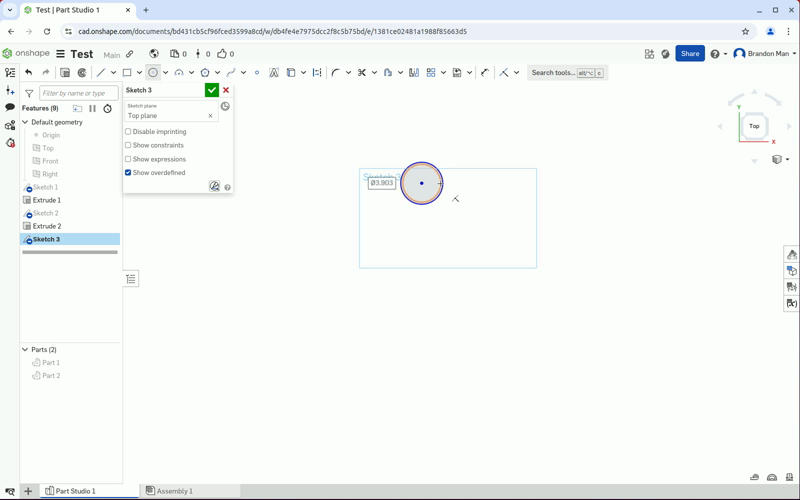
scroll(-6)
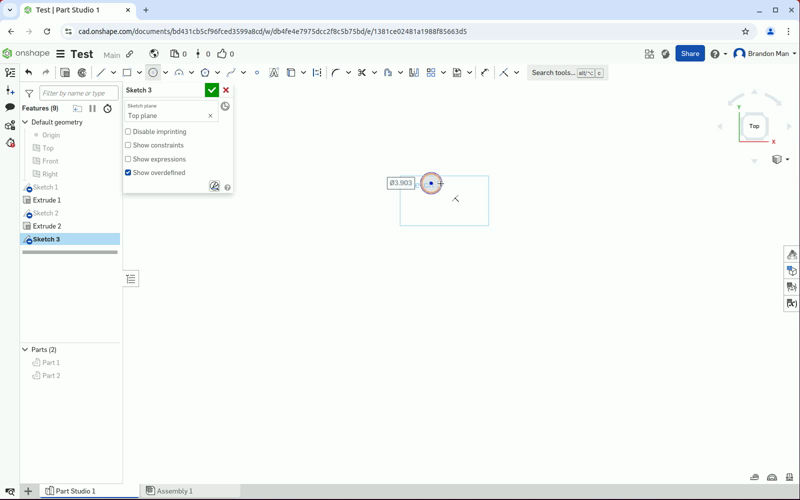
key(esc)
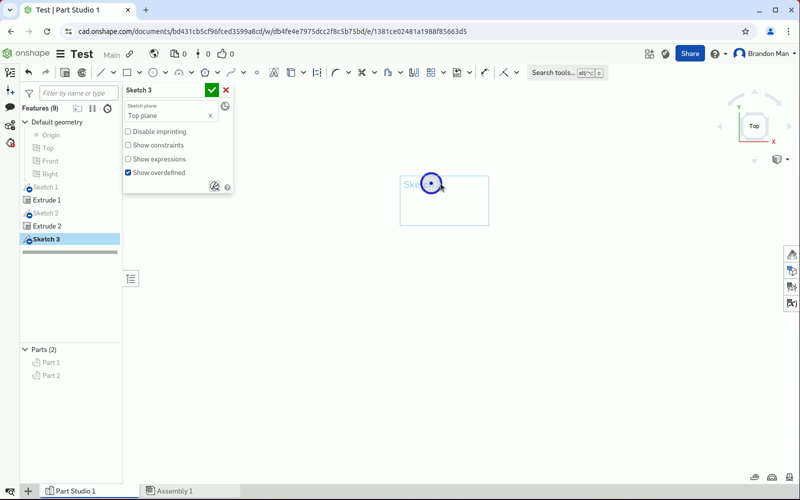
mouse_move(423, 177)
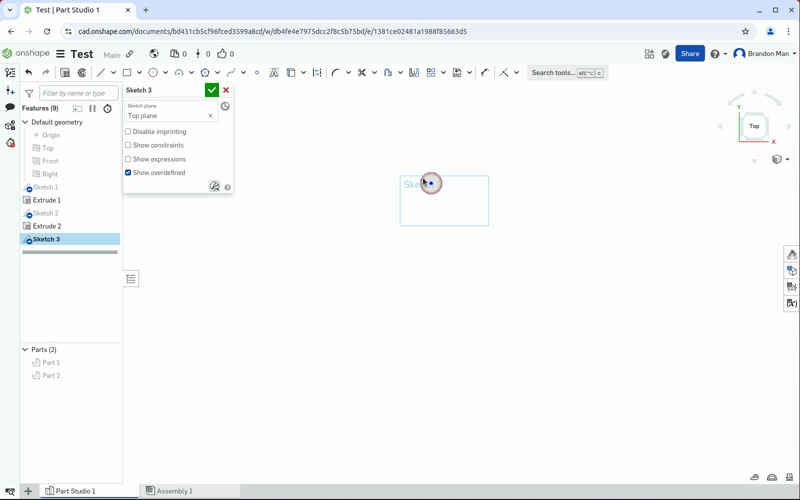
scroll(6)
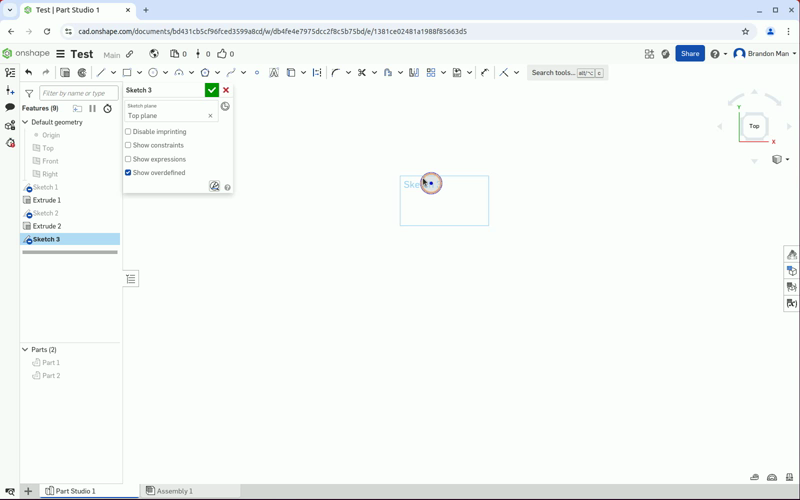
scroll(6)
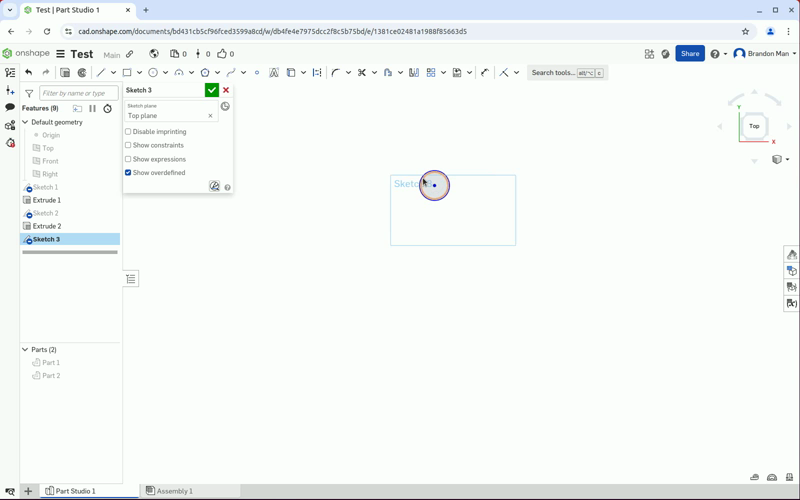
scroll(6)
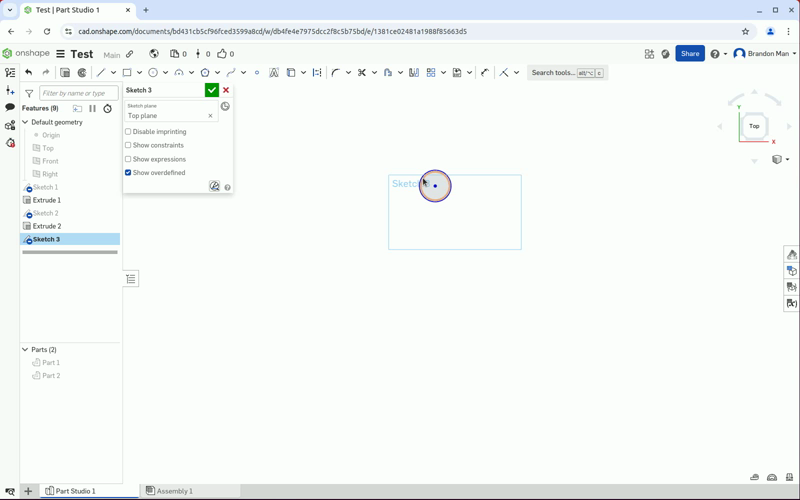
scroll(6)
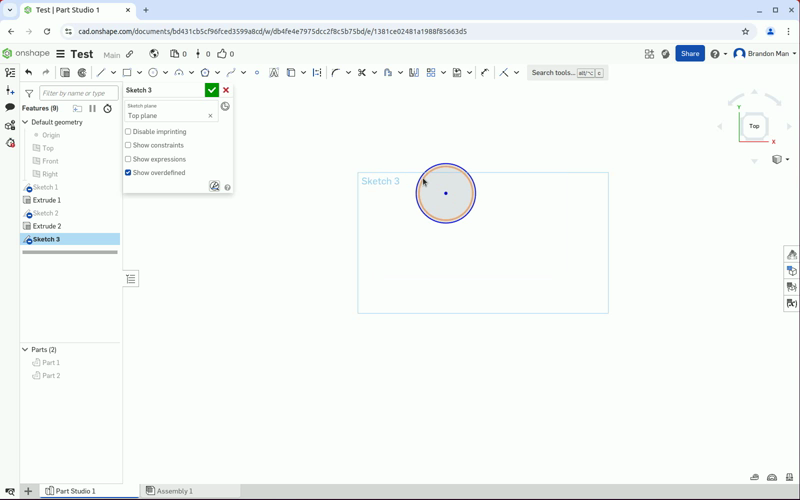
scroll(6)
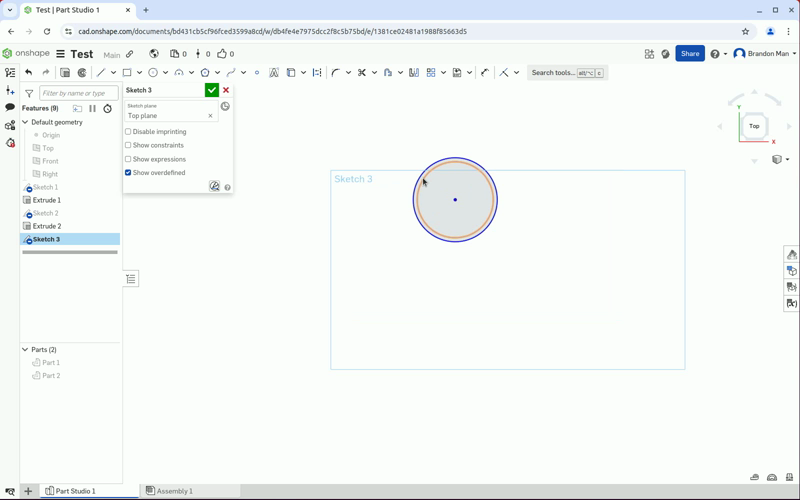
scroll(6)
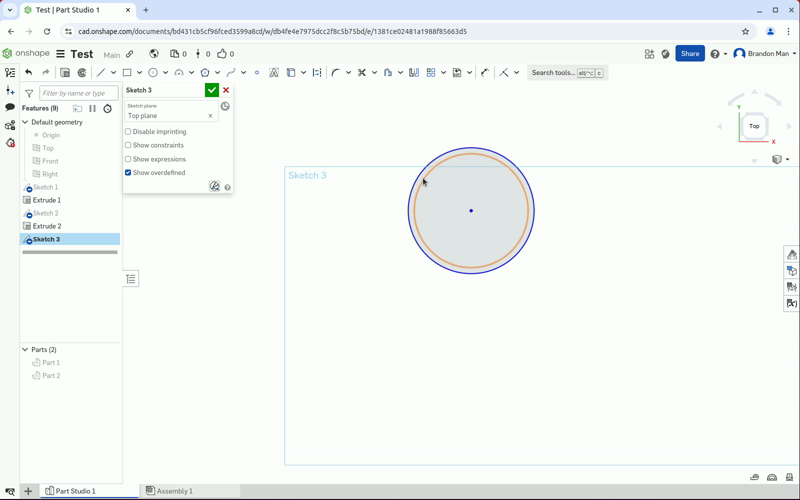
scroll(6)
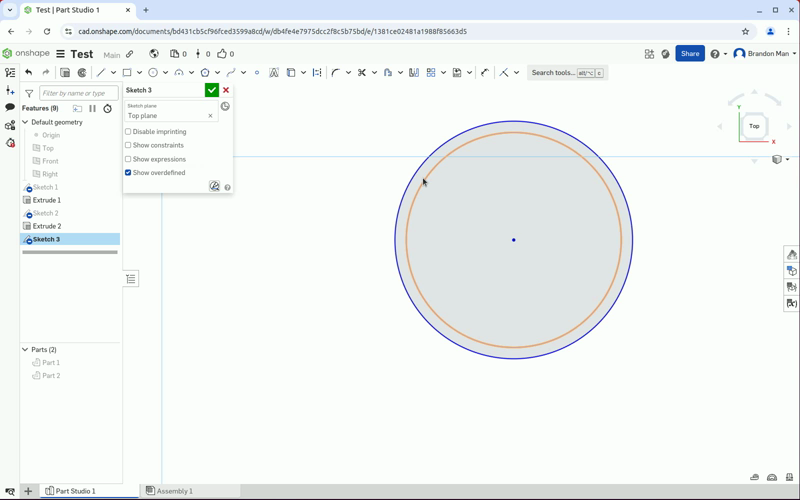
click(423, 177)
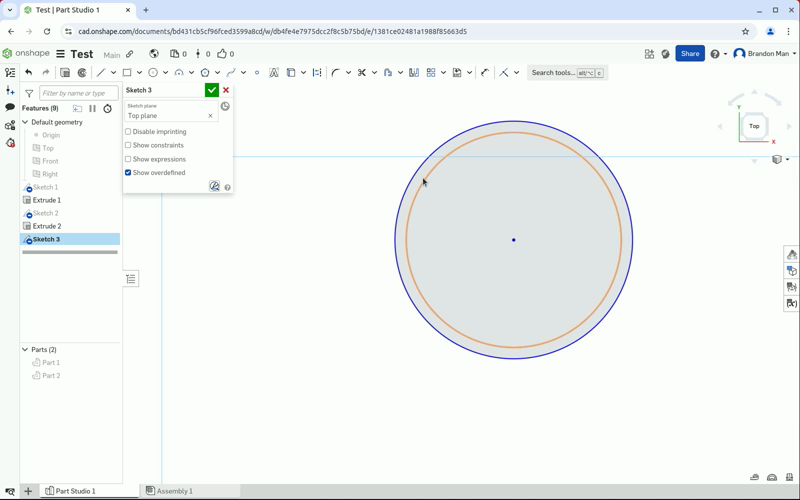
scroll(-6)
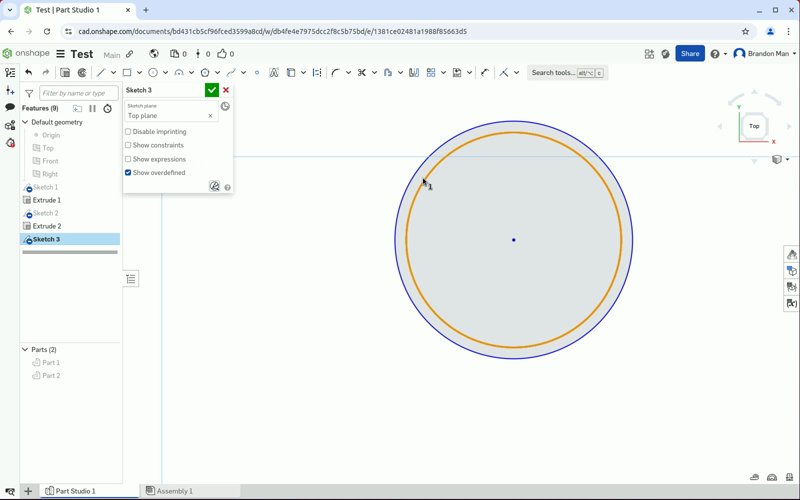
scroll(-6)
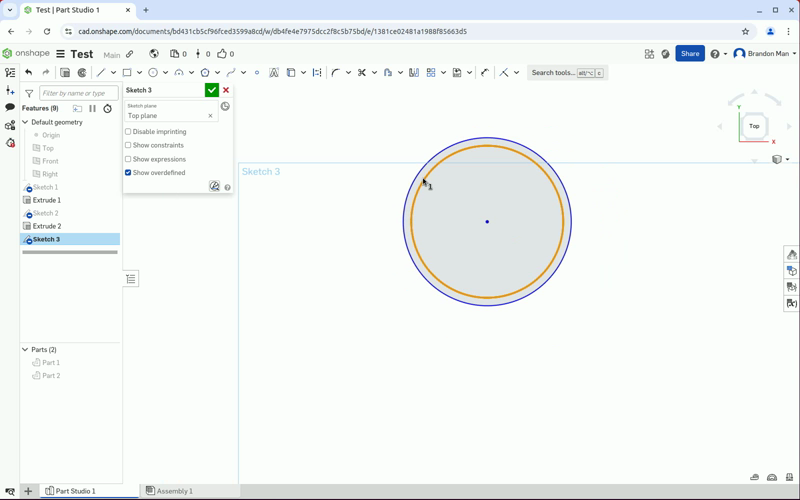
scroll(-6)
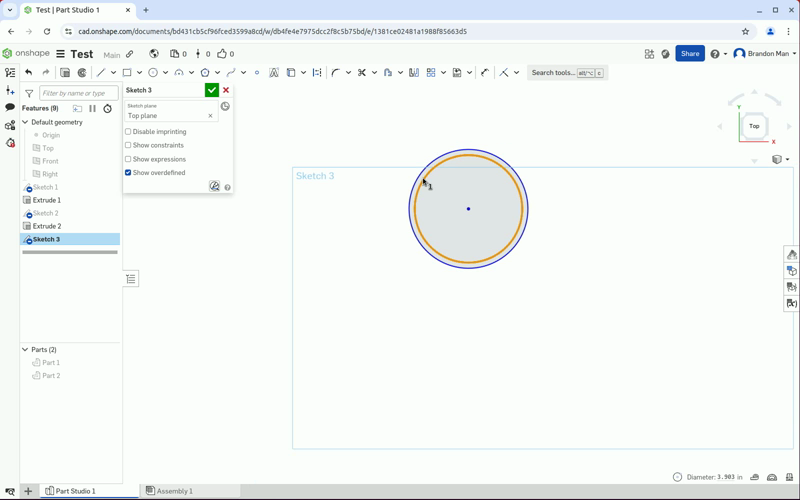
scroll(-6)
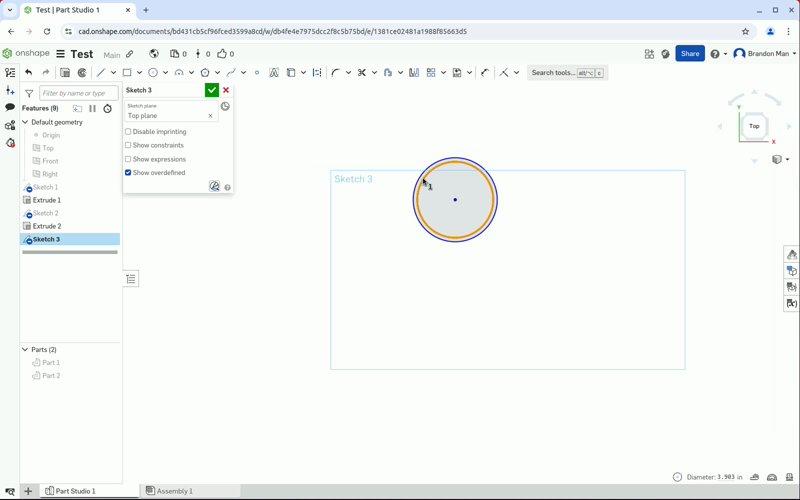
scroll(-6)
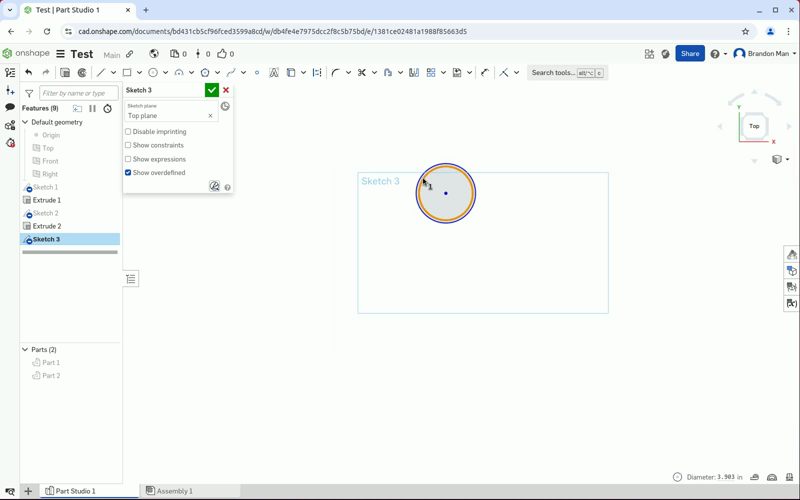
scroll(-6)
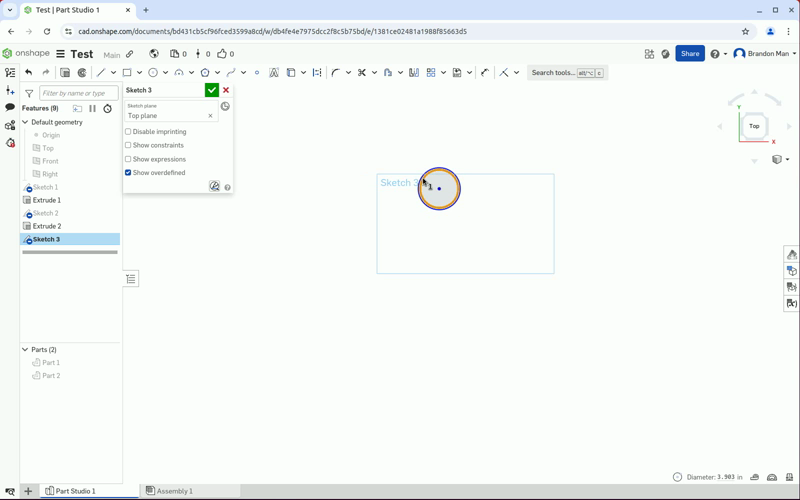
scroll(-6)
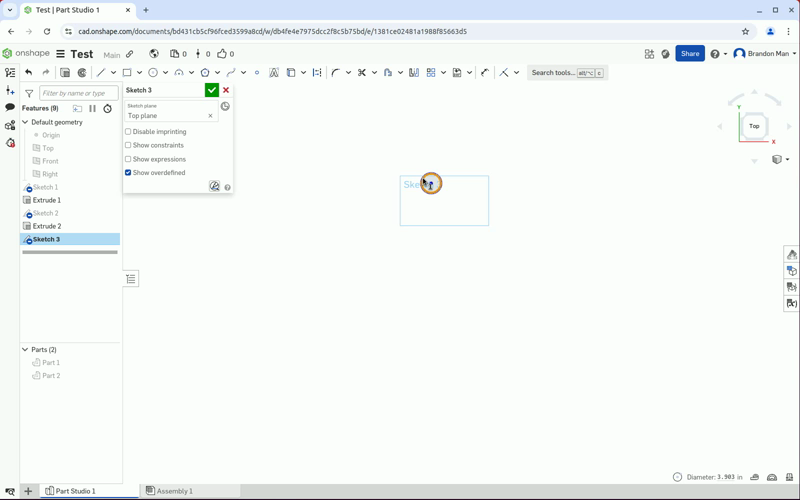
mouse_move(73, 352)
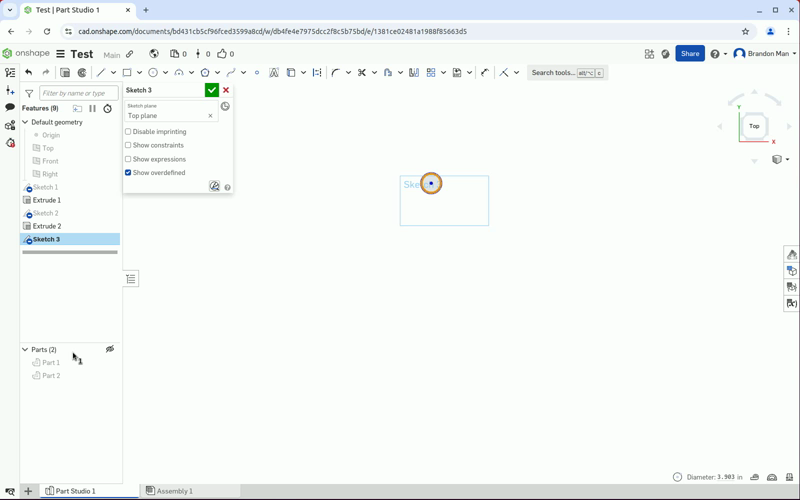
key(shift+y)
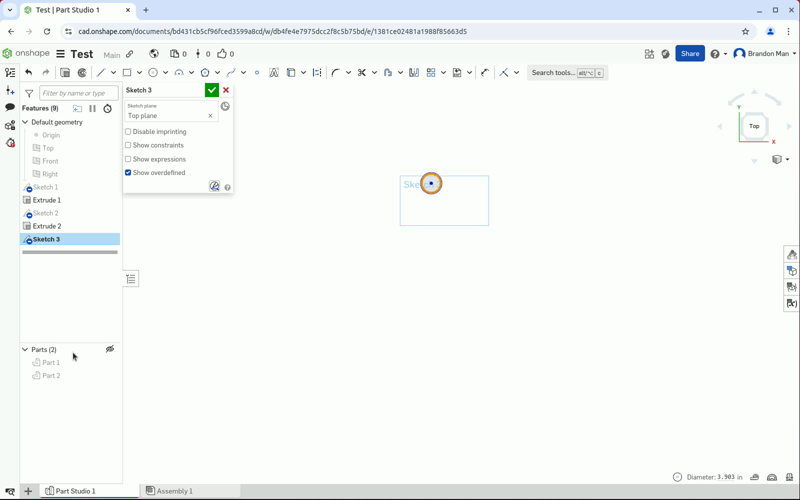
key(shift+e)
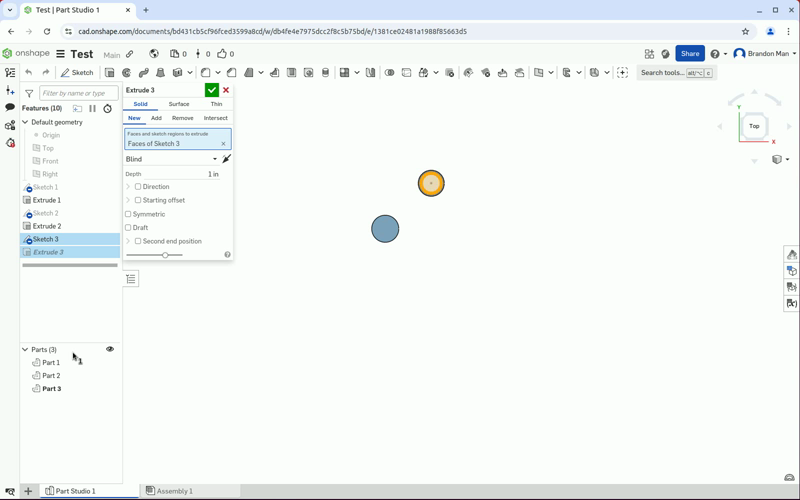
mouse_move(143, 106)
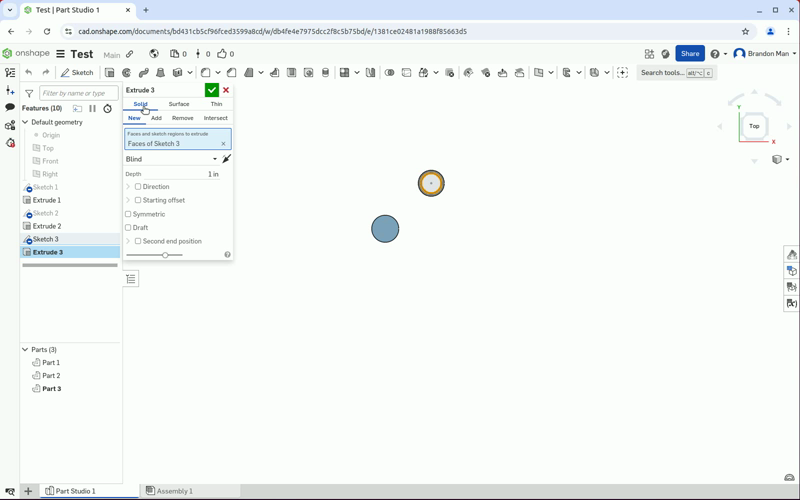
click(143, 106)
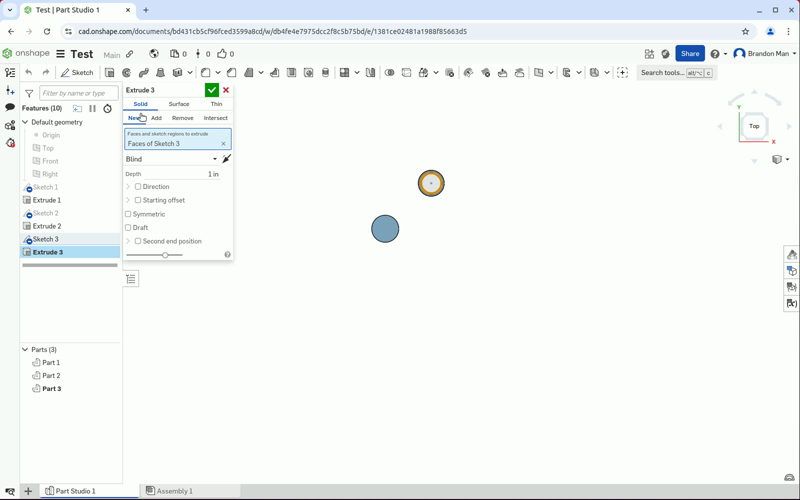
mouse_move(137, 120)
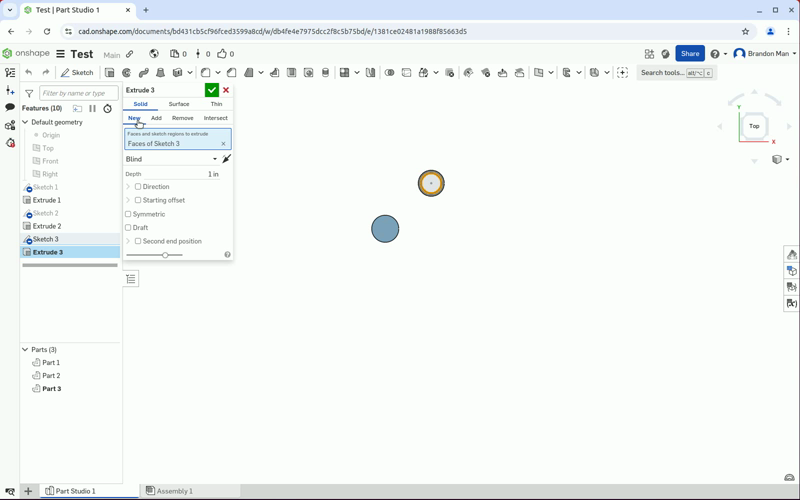
click(137, 120)
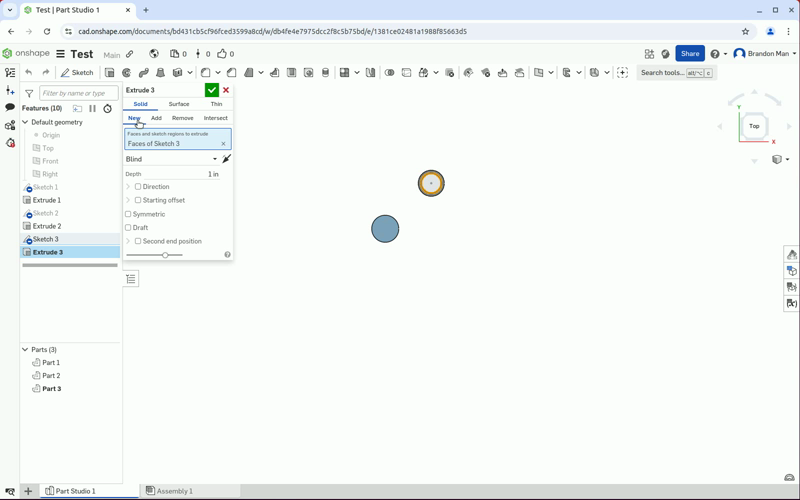
key(tab, 4)
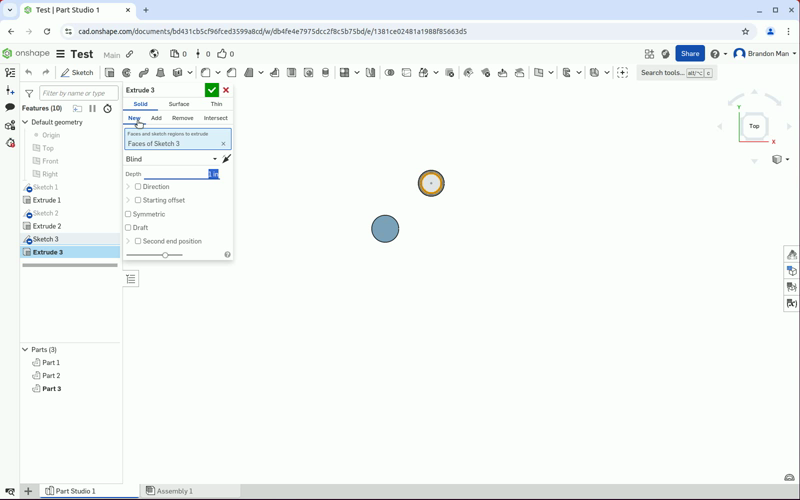
text(-1.685)
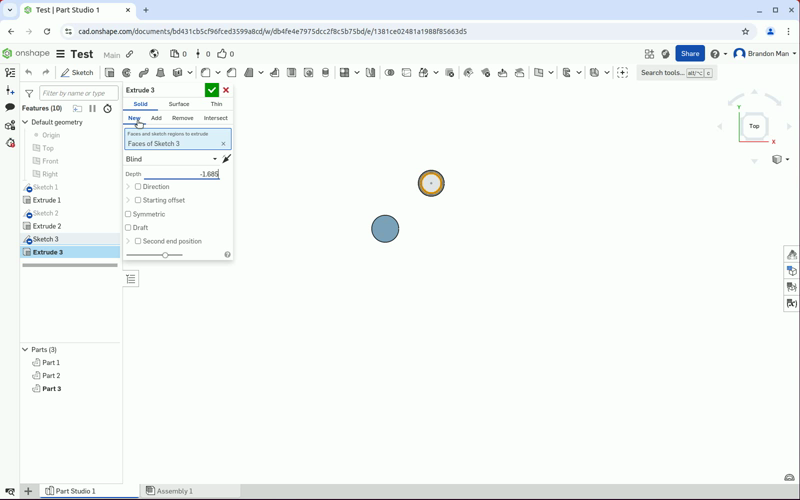
key(enter)
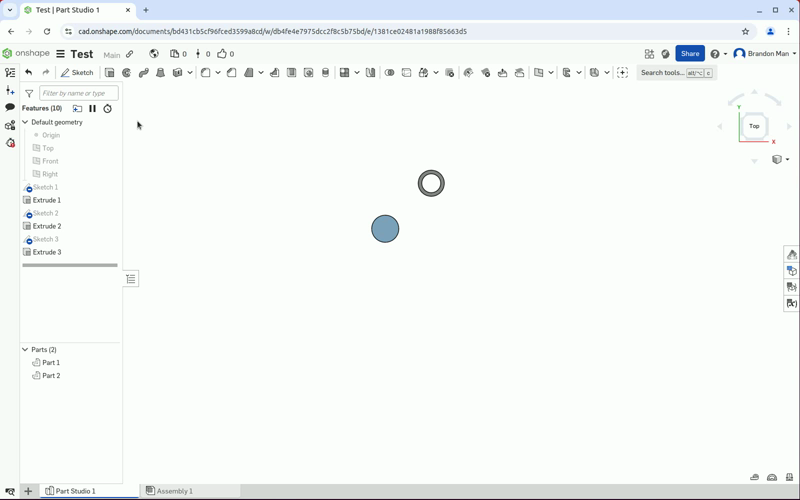
key(shift+h)
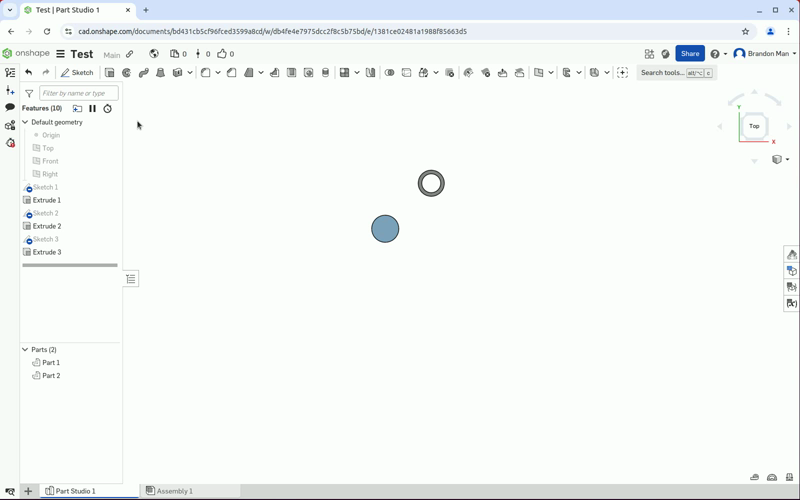
key(shift+h)
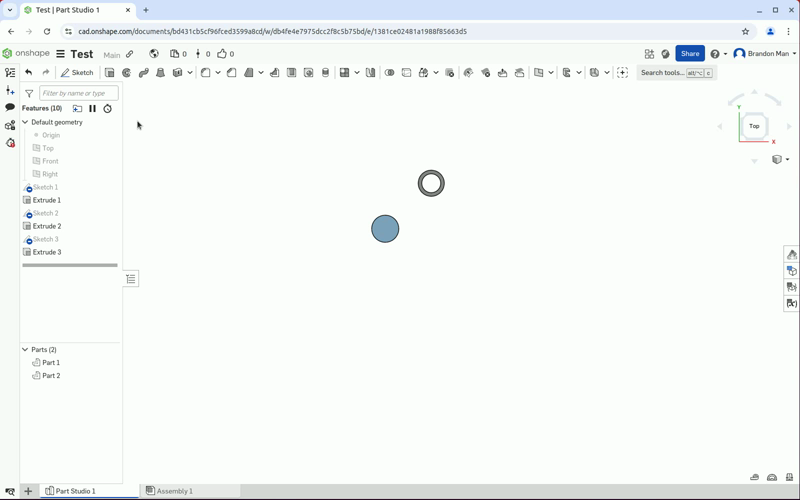
mouse_move(73, 189)
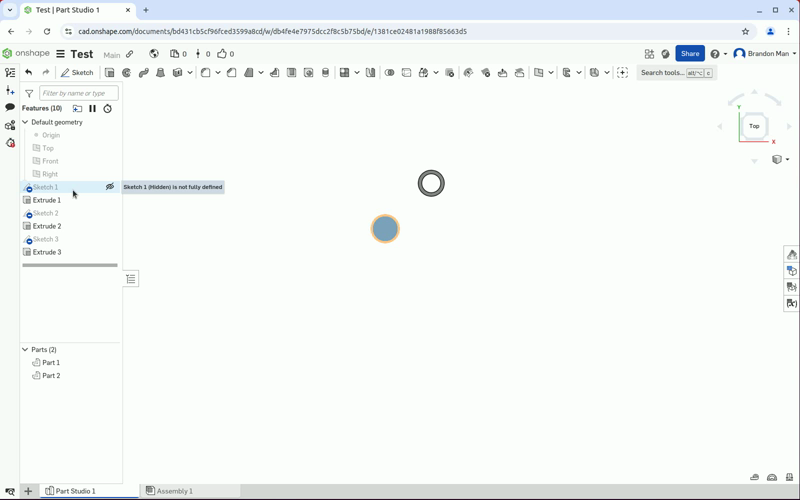
click(73, 189)
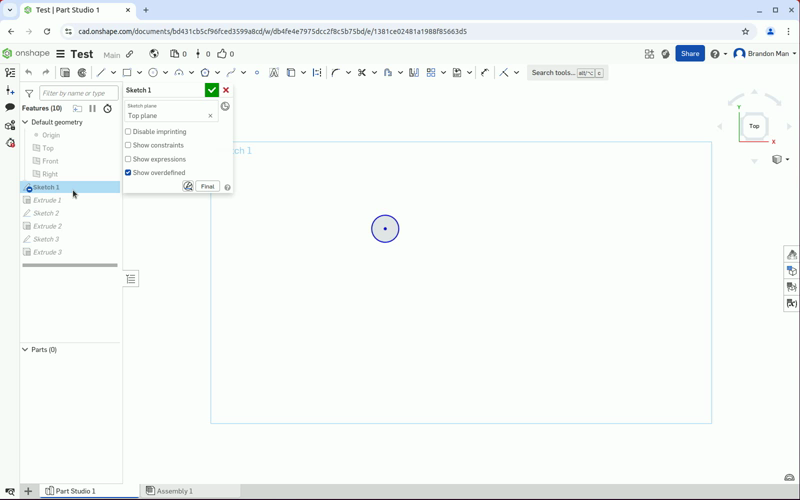
mouse_move(229, 92)
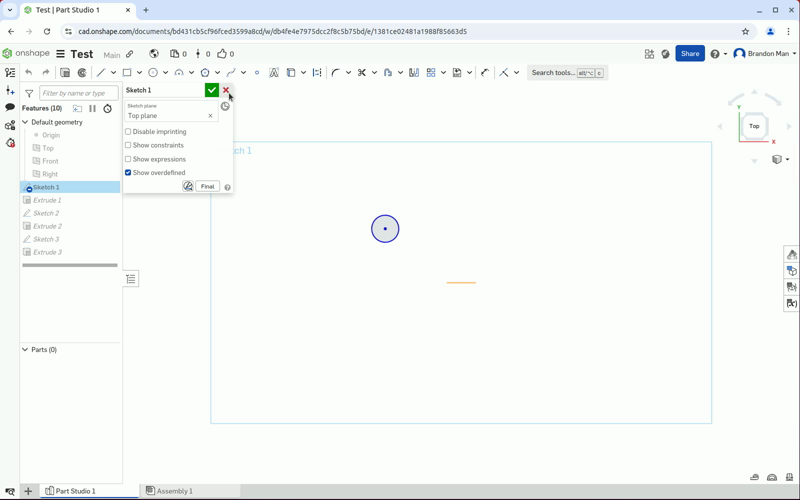
click(229, 92)
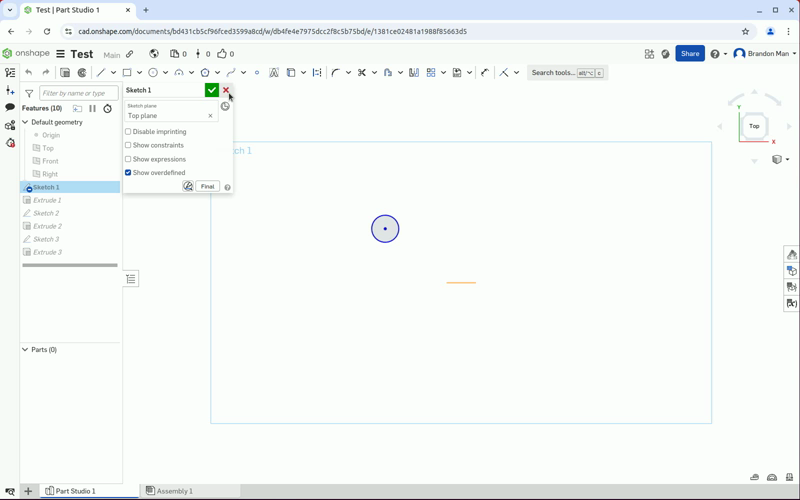
key(shift+s)
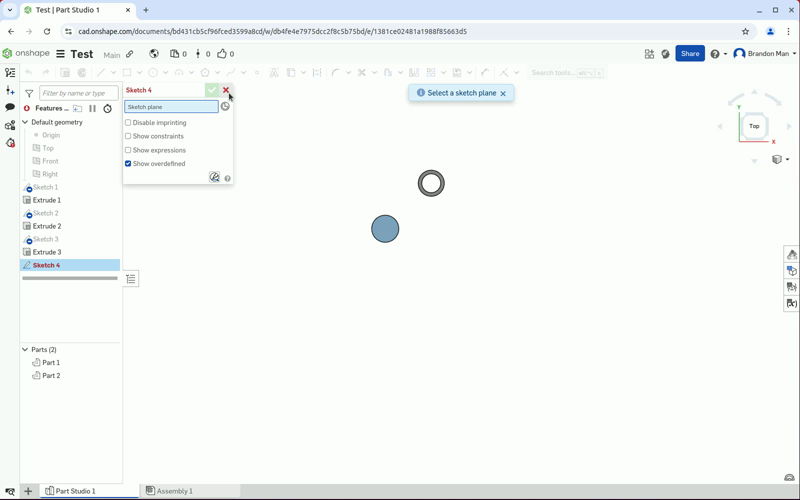
mouse_move(73, 150)
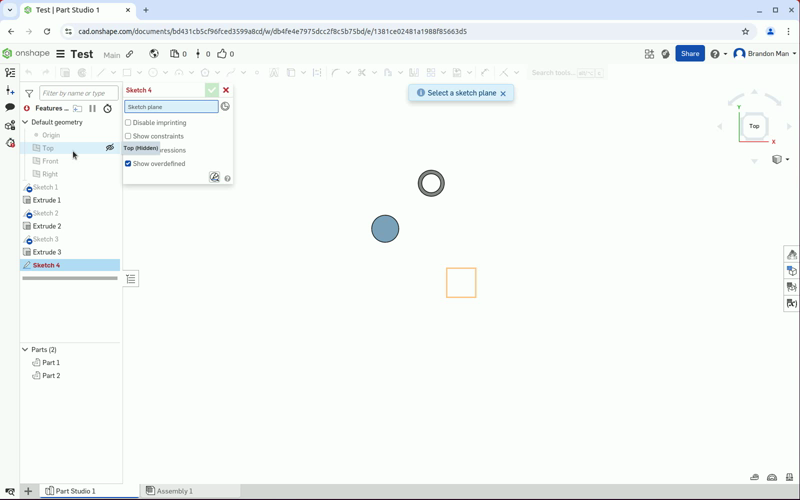
click(73, 150)
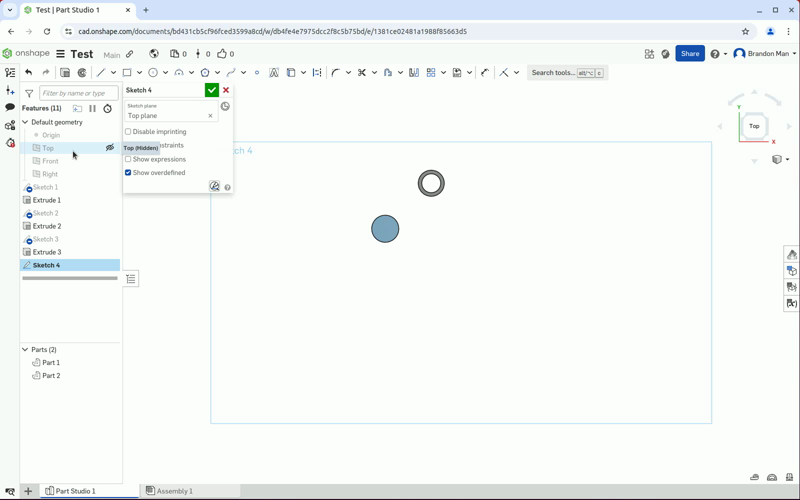
mouse_move(73, 352)
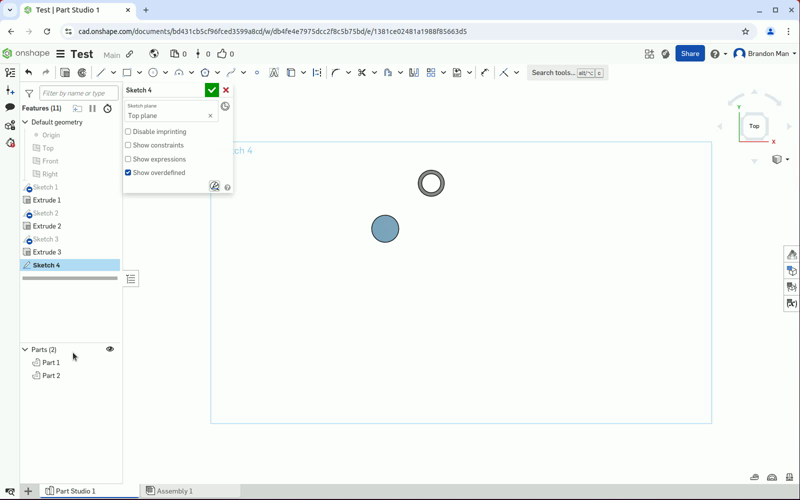
key(y)
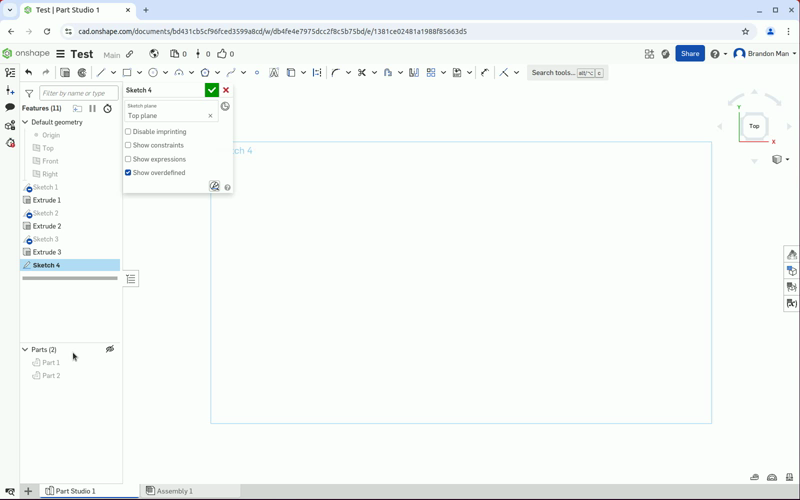
key(c)
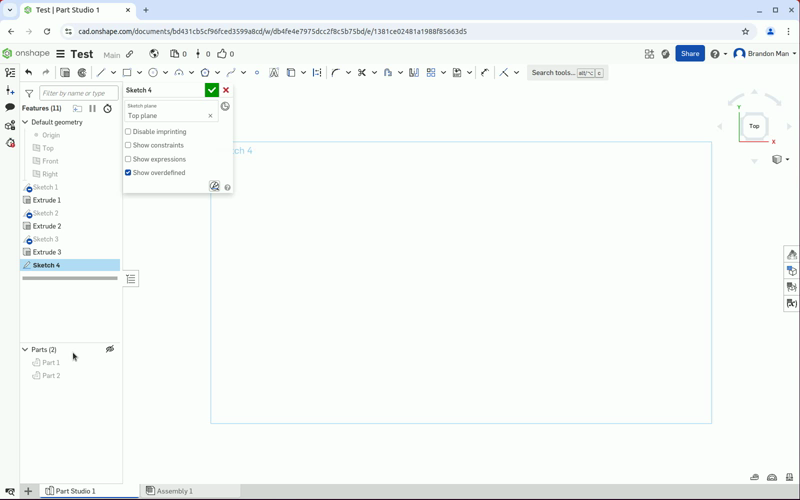
key_down(shift)
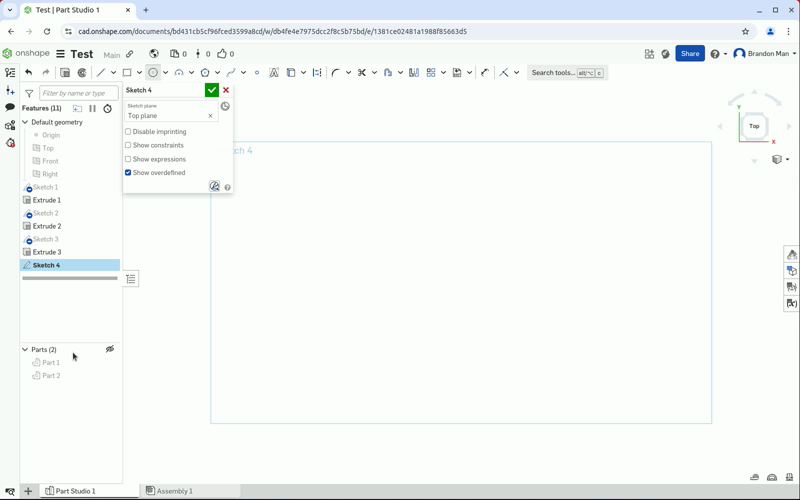
mouse_move(431, 183)
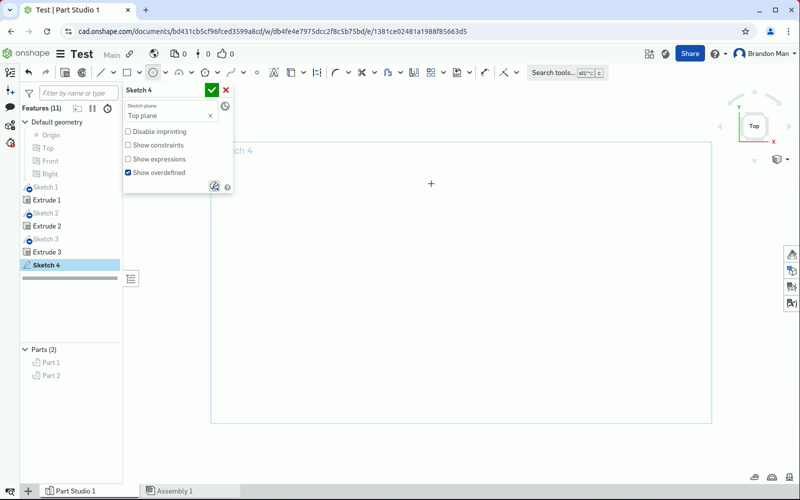
click(431, 183)
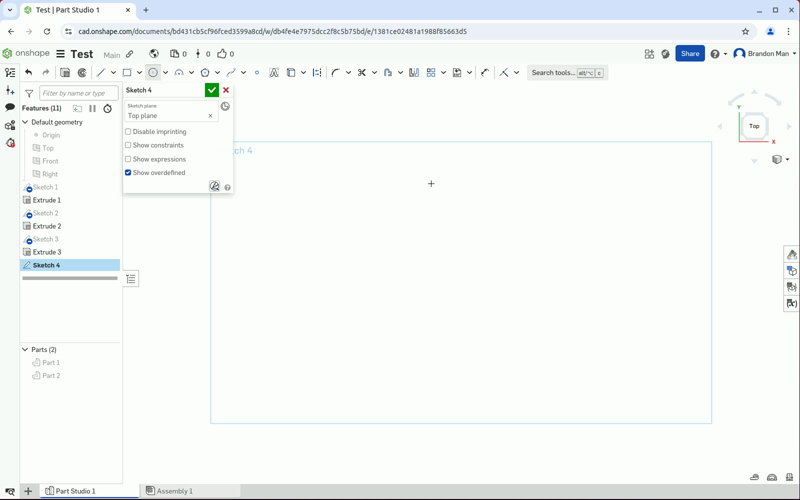
key_up(shift)
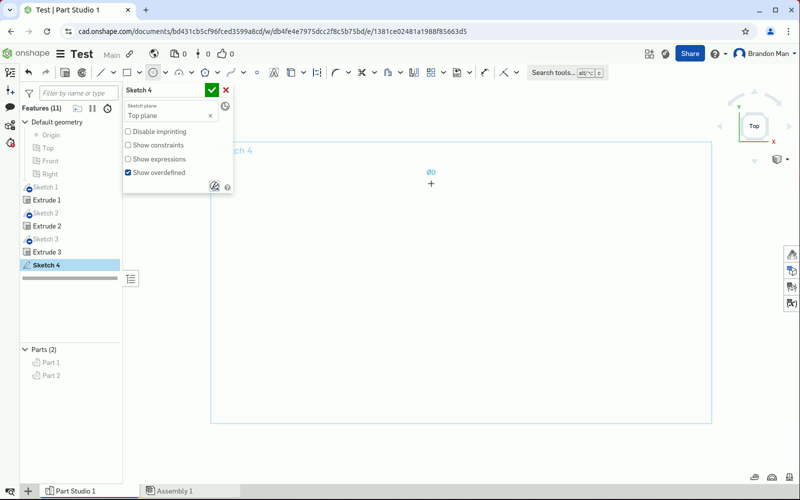
mouse_move(440, 183)
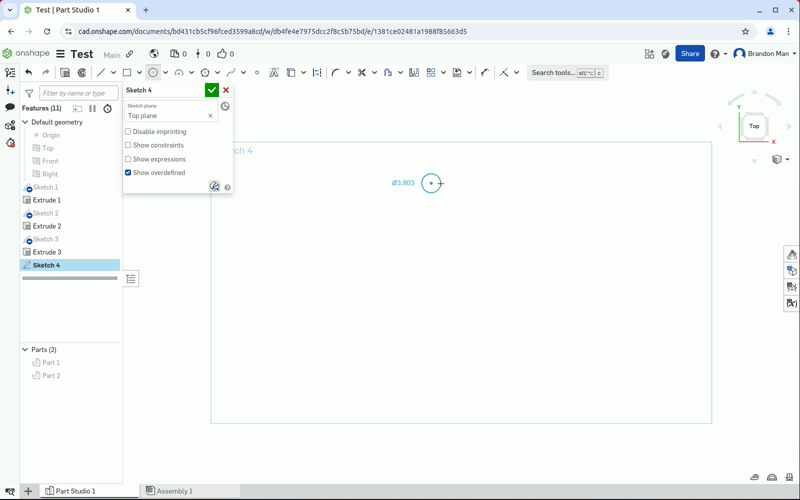
click(440, 183)
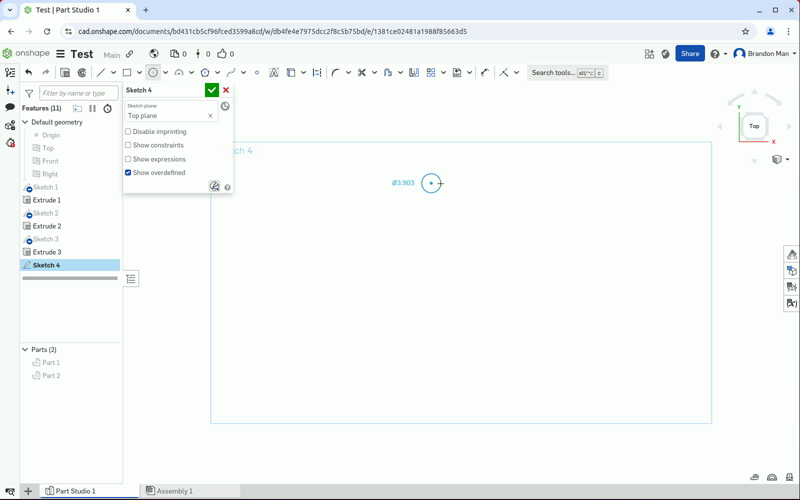
key(esc)
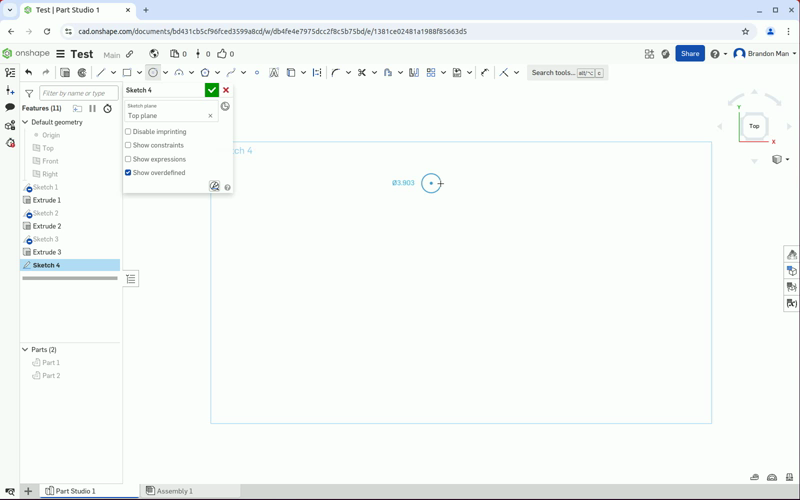
key(c)
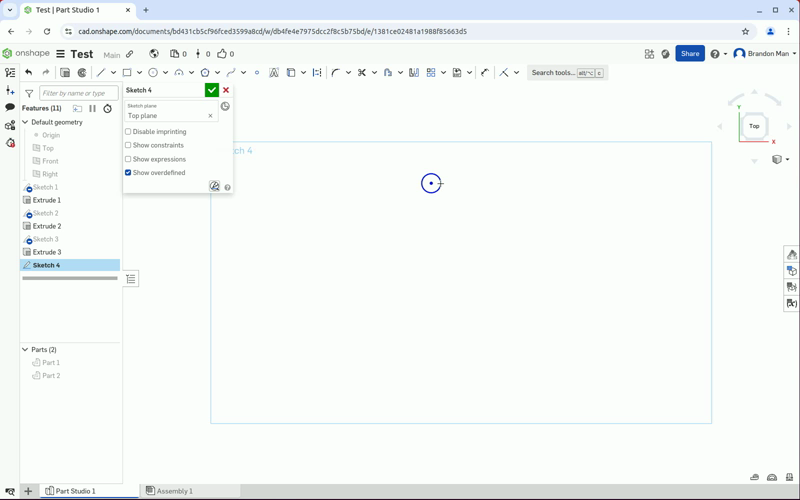
key_down(shift)
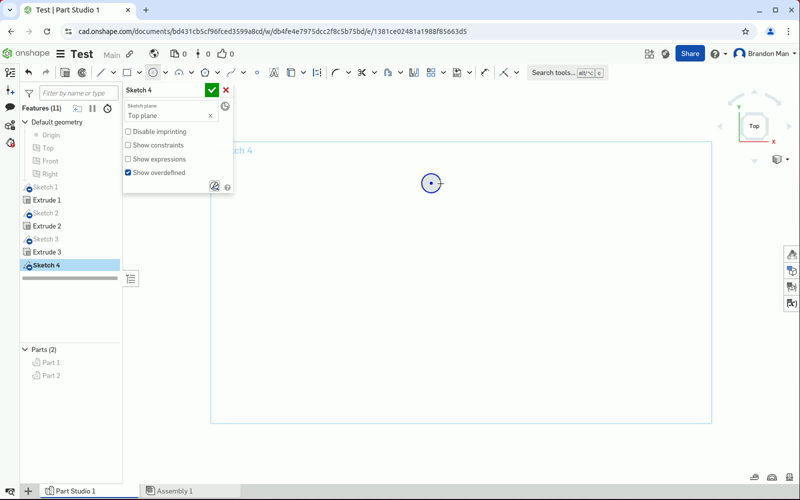
mouse_move(431, 183)
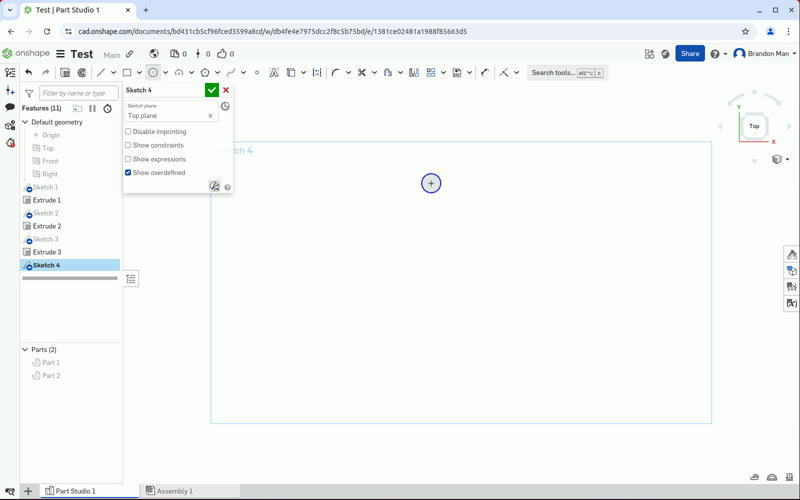
click(431, 183)
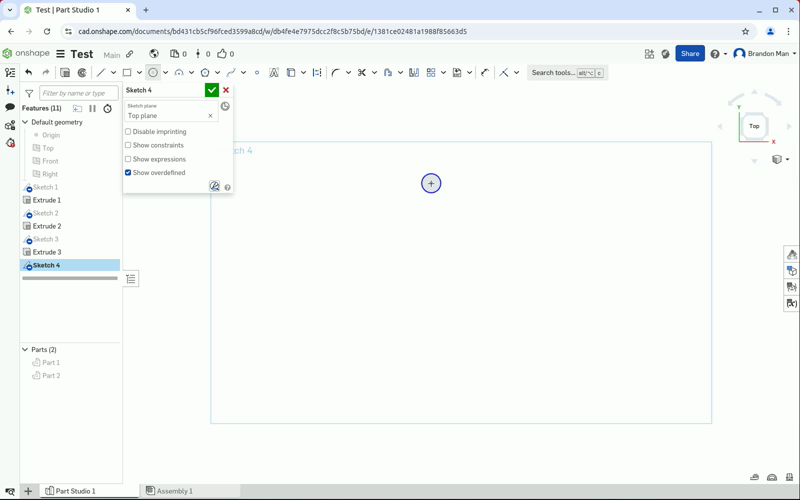
key_up(shift)
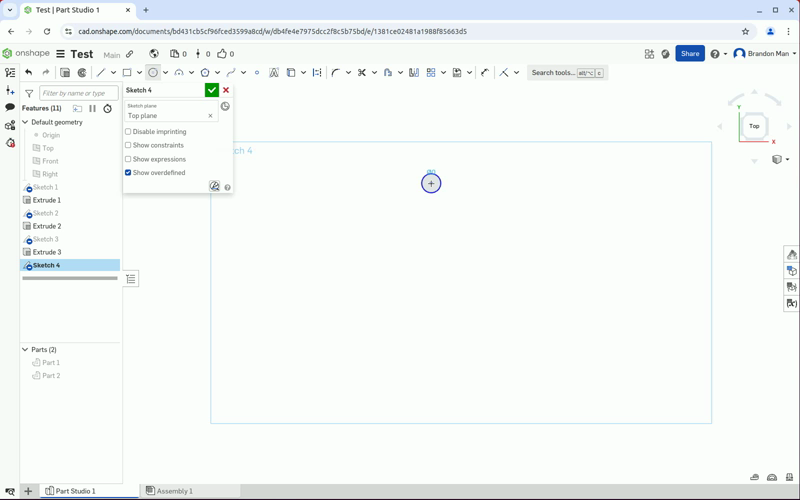
mouse_move(435, 183)
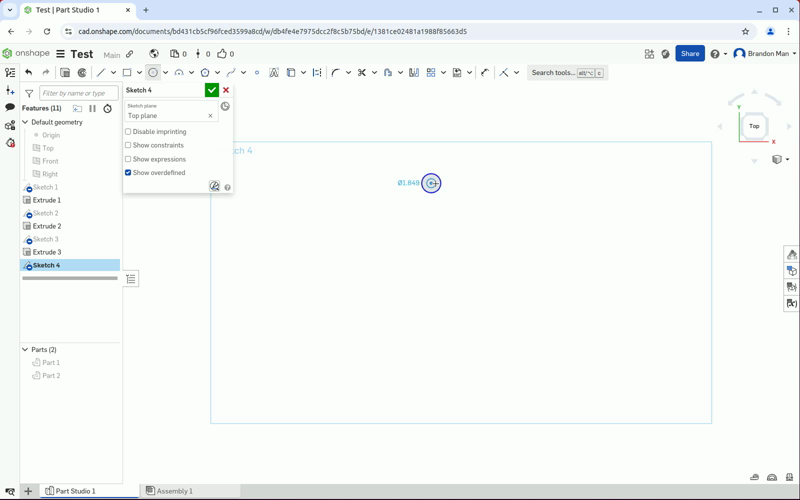
scroll(6)
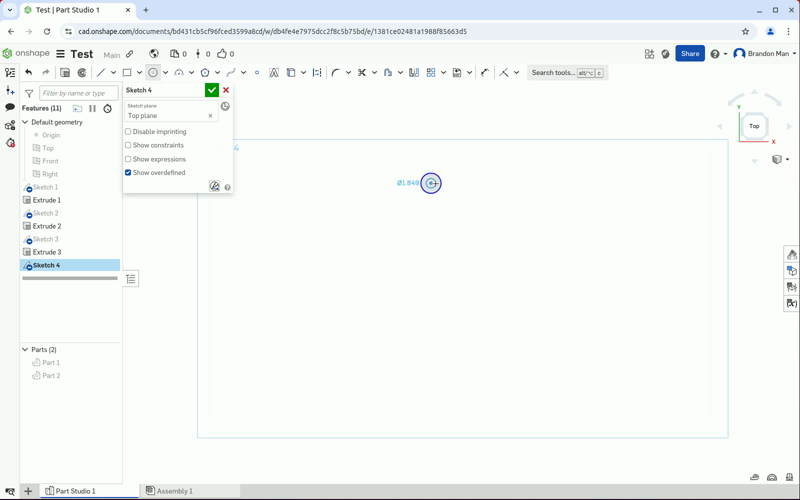
scroll(6)
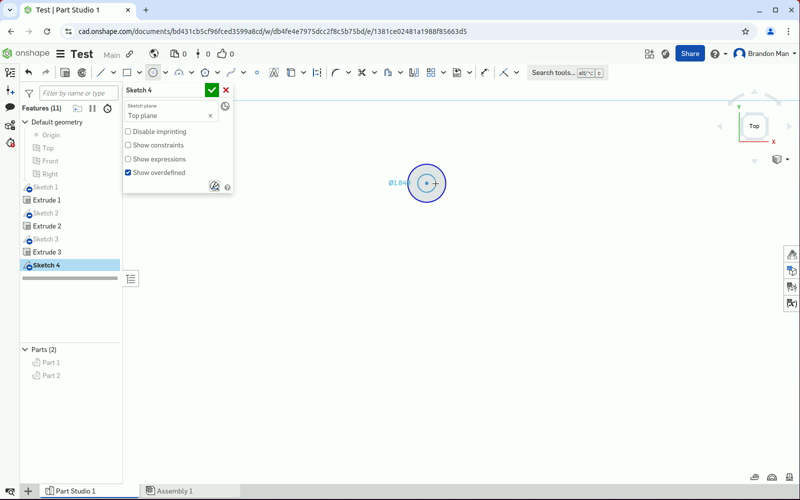
scroll(6)
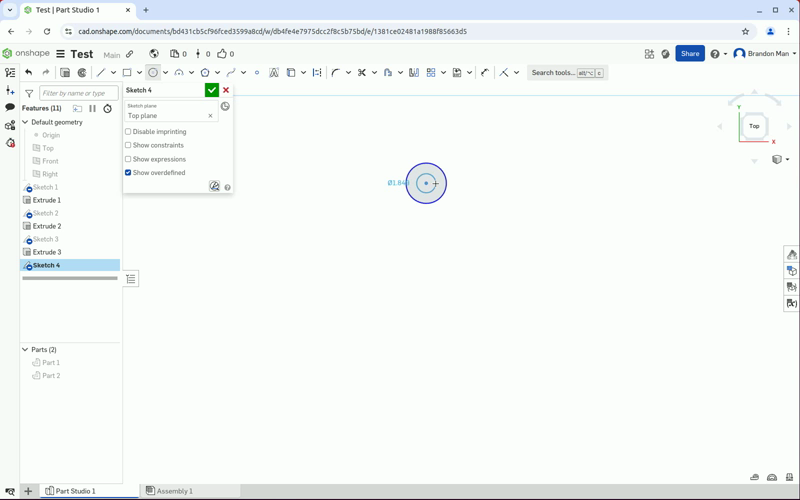
scroll(6)
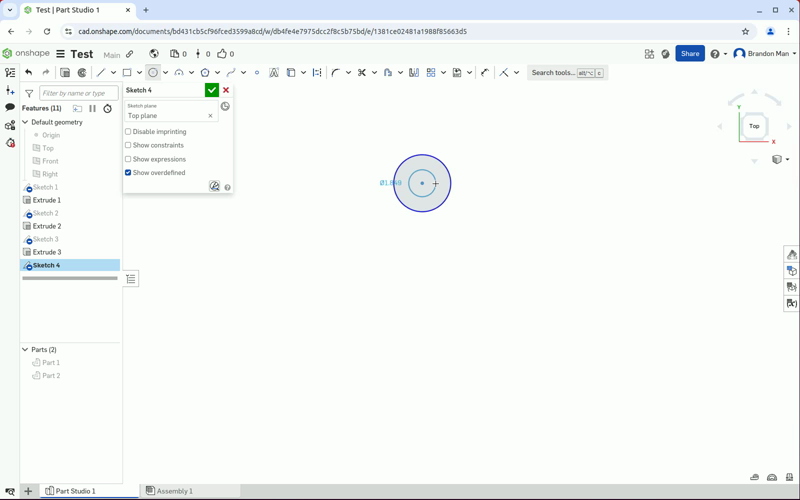
scroll(6)
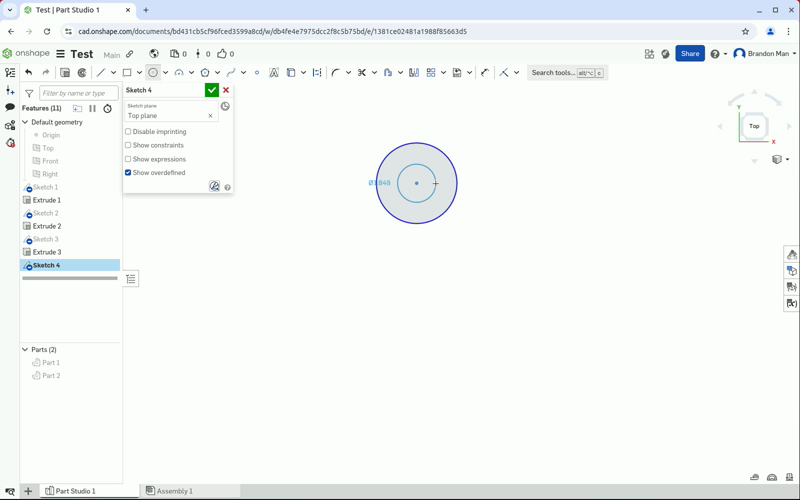
scroll(6)
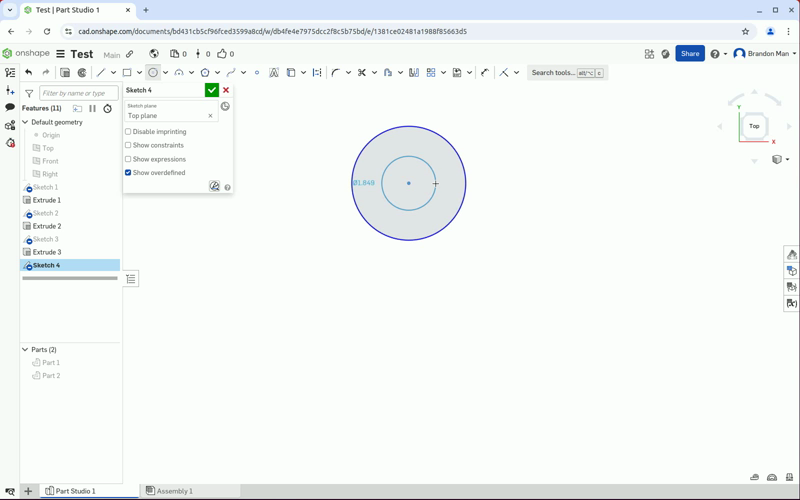
scroll(6)
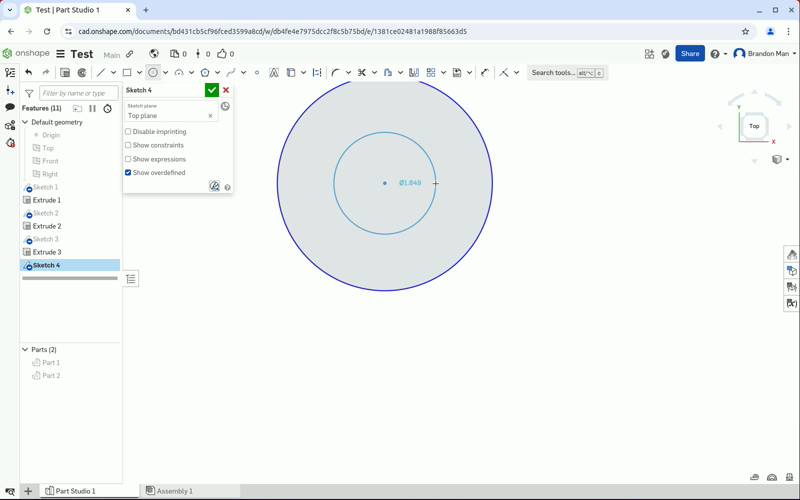
click(435, 183)
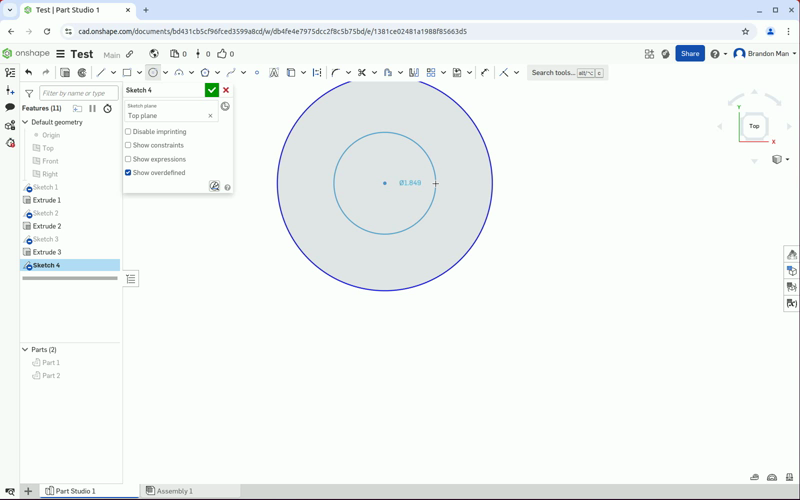
scroll(-6)
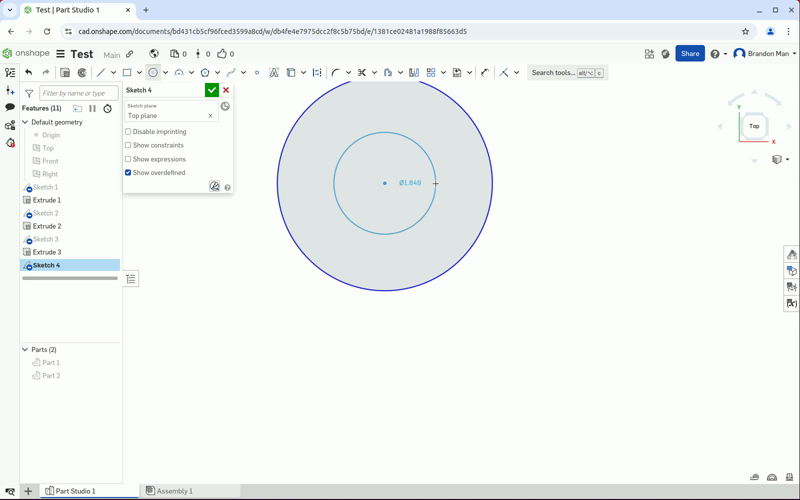
scroll(-6)
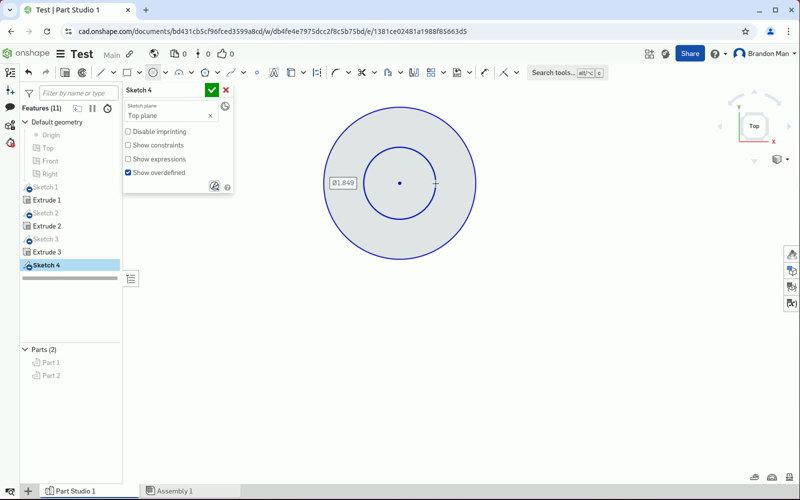
scroll(-6)
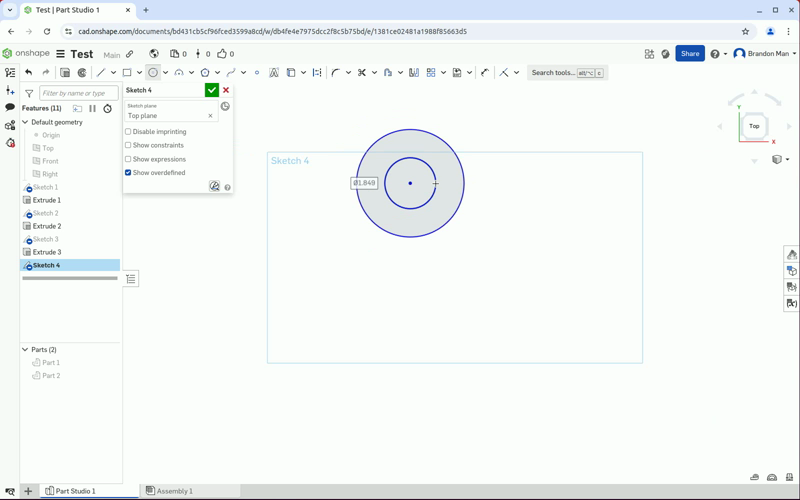
scroll(-6)
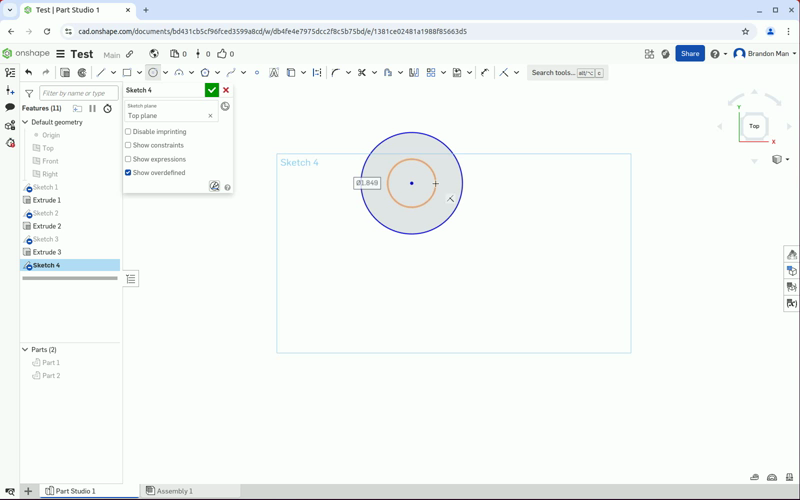
scroll(-6)
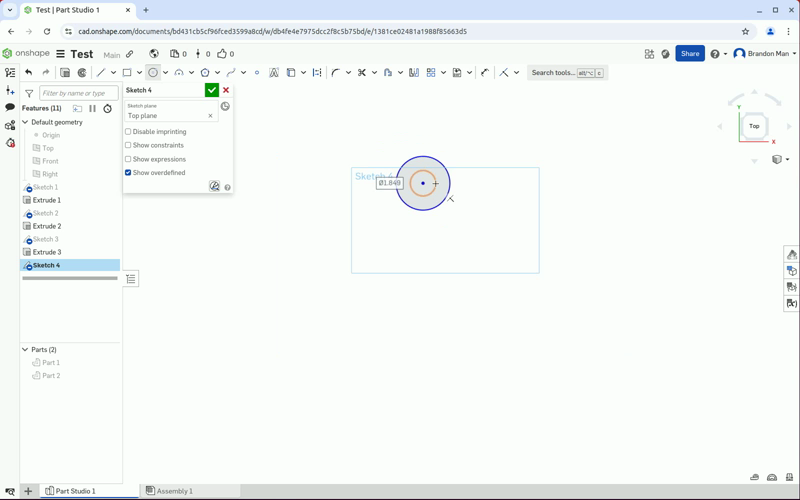
scroll(-6)
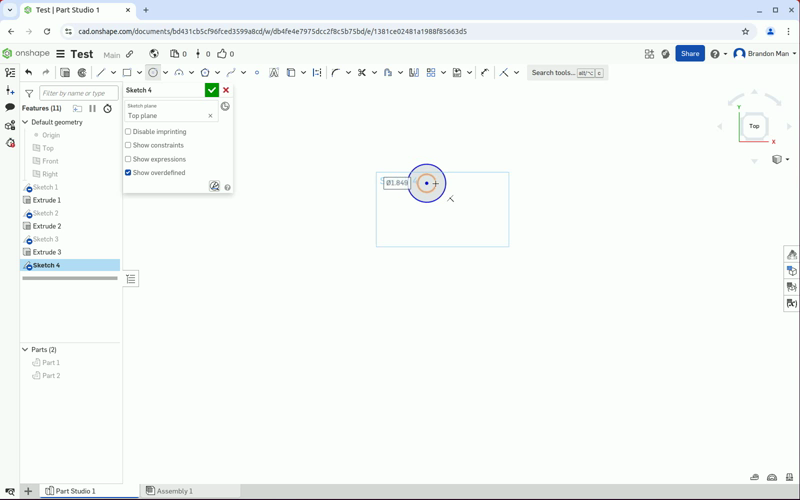
scroll(-6)
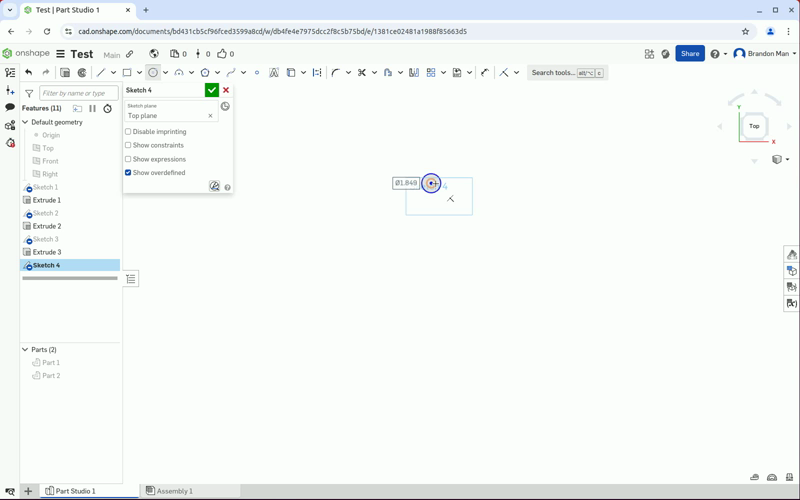
key(esc)
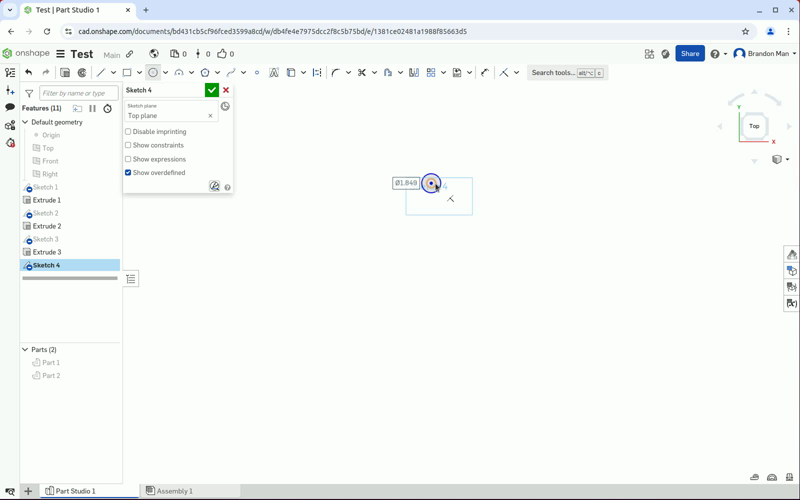
mouse_move(430, 190)
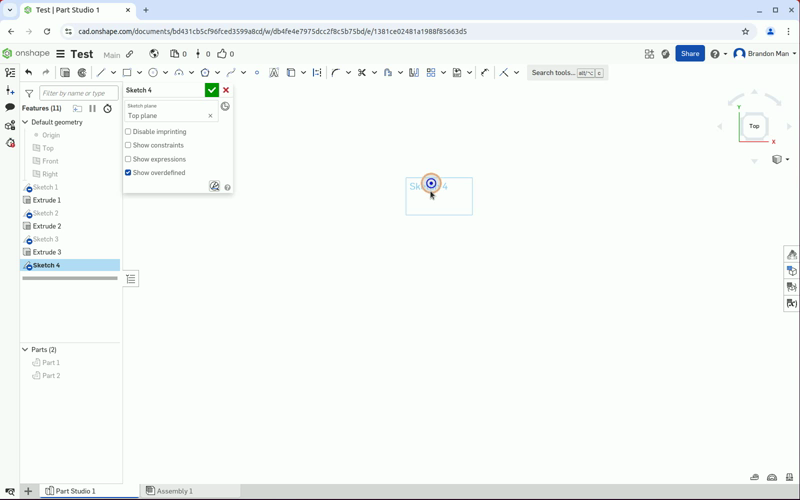
scroll(6)
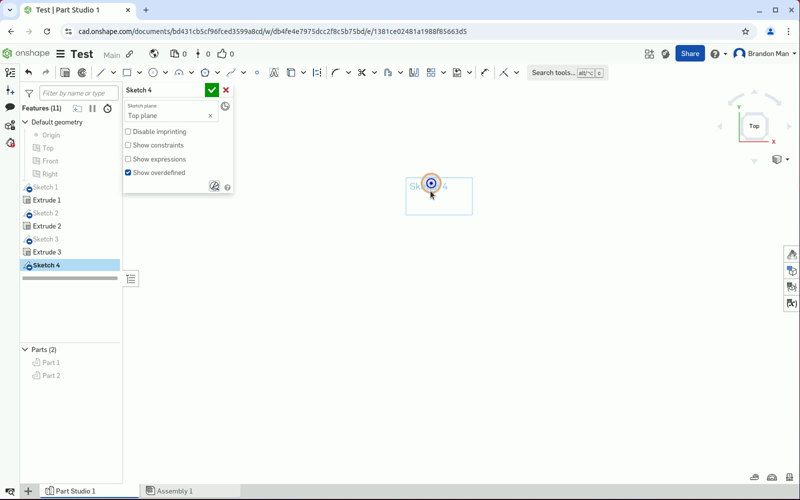
scroll(6)
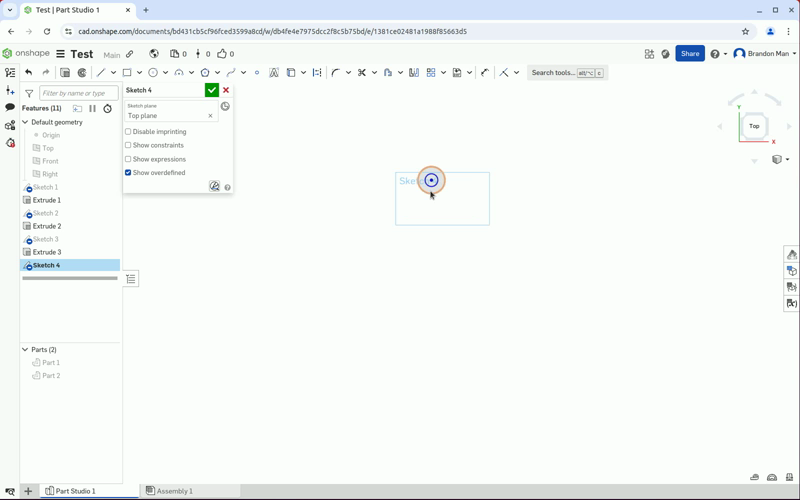
scroll(6)
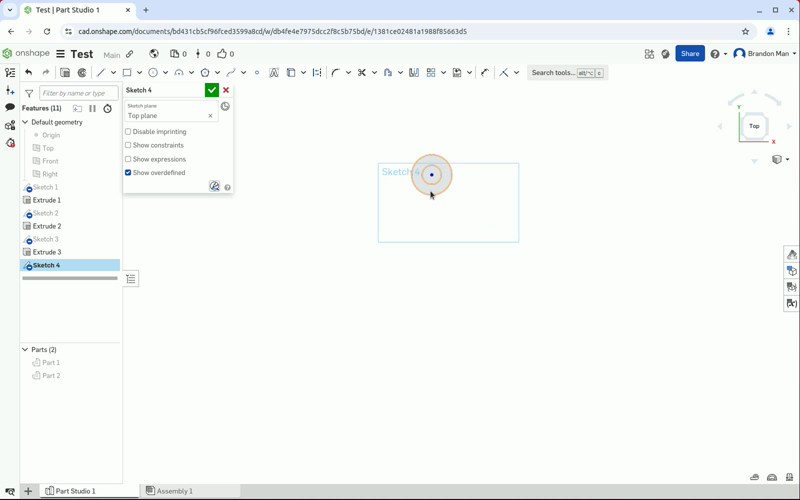
scroll(6)
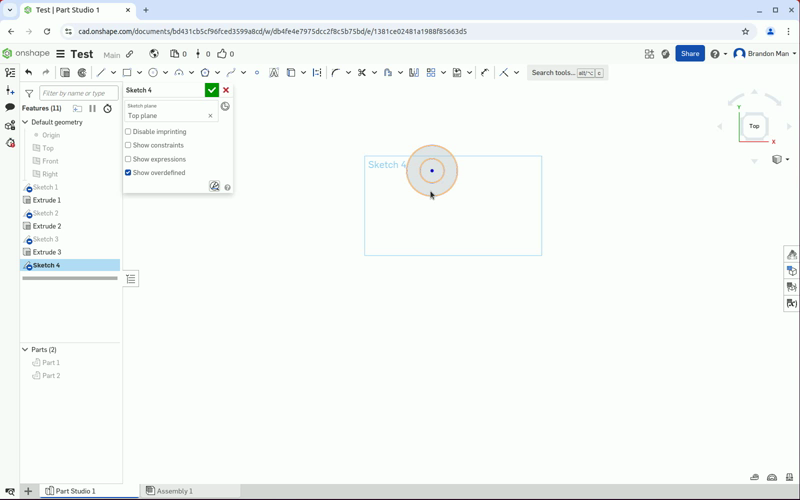
scroll(6)
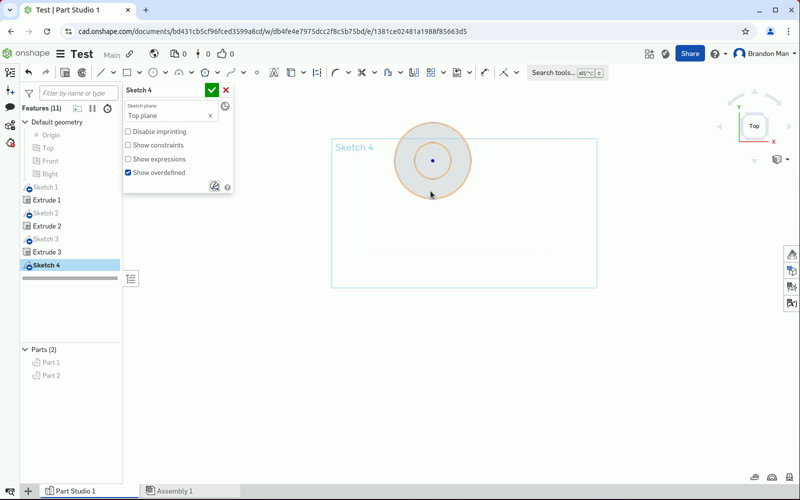
scroll(6)
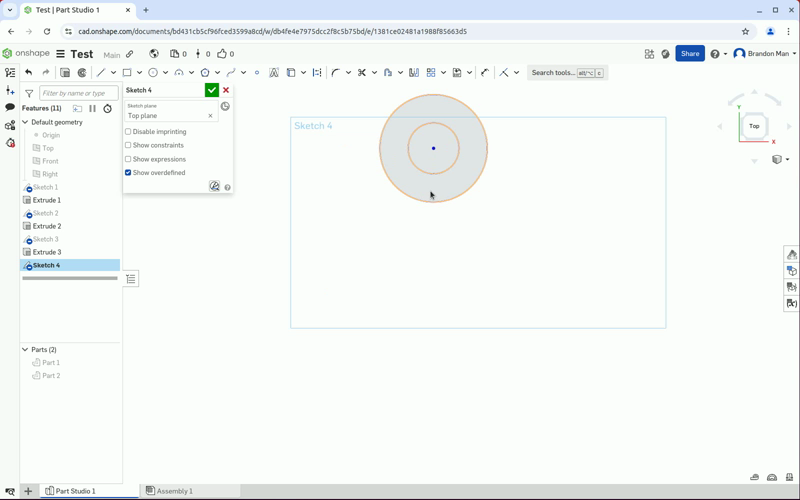
scroll(6)
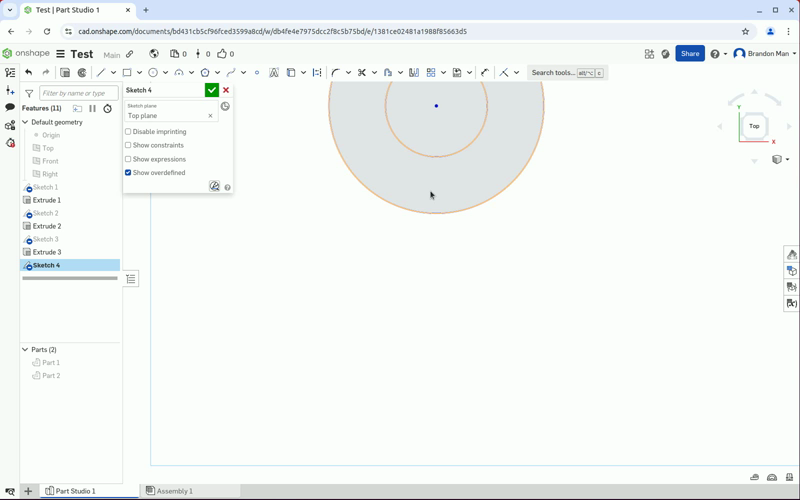
click(430, 190)
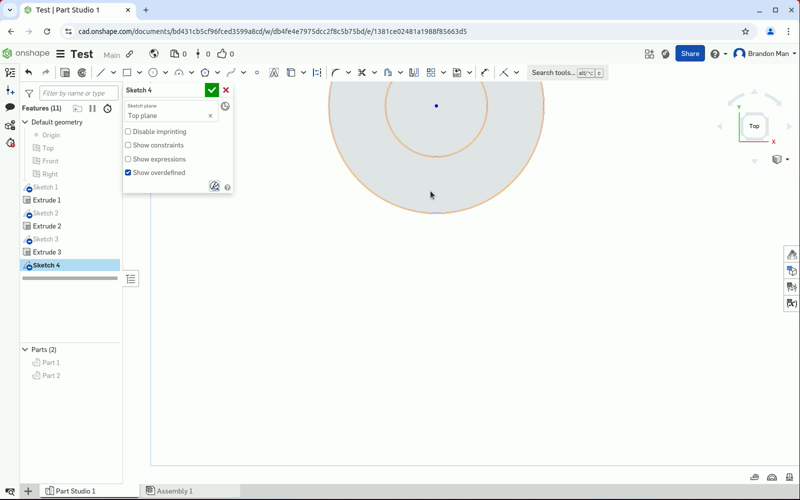
scroll(-6)
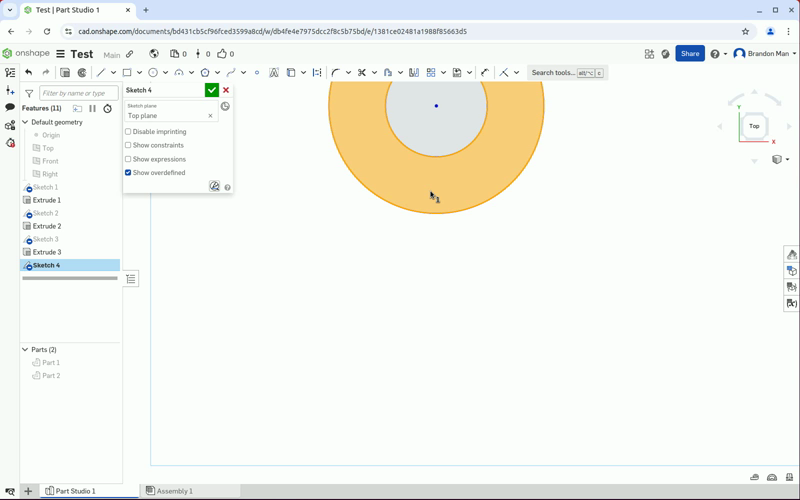
scroll(-6)
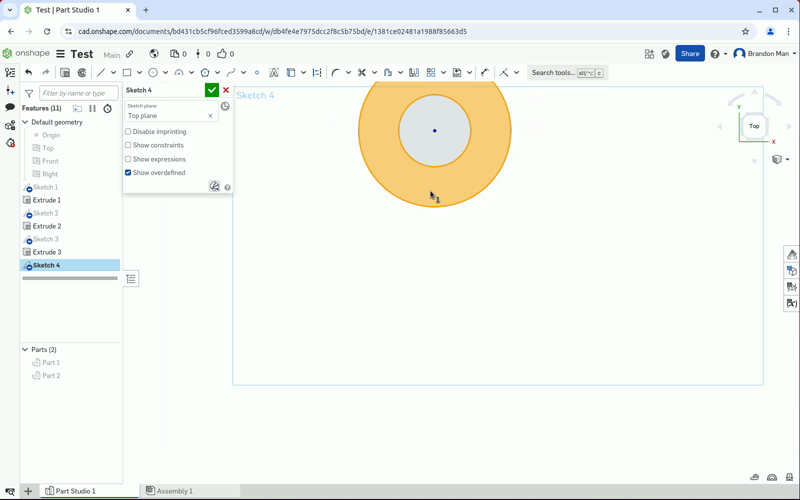
scroll(-6)
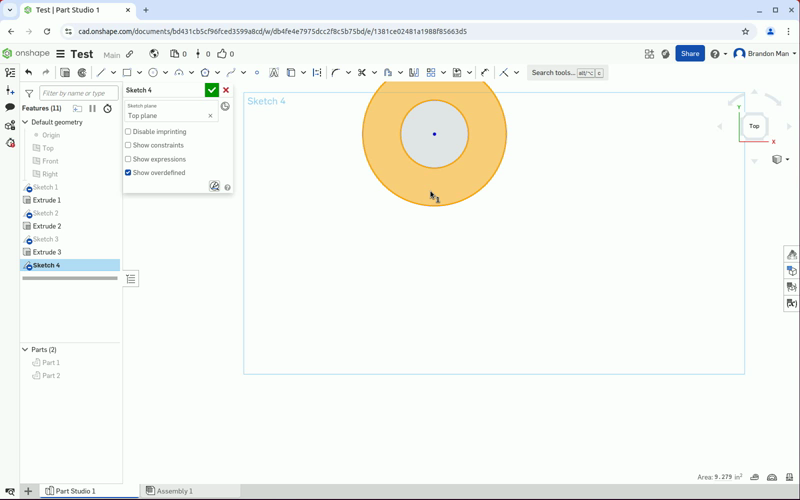
scroll(-6)
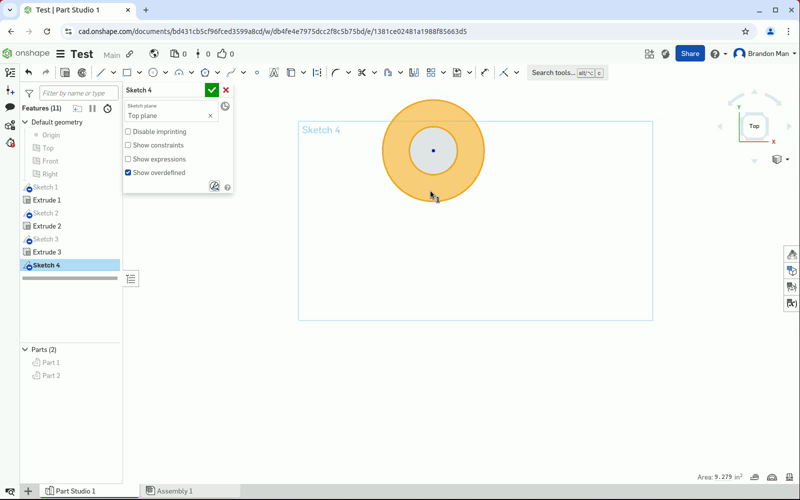
scroll(-6)
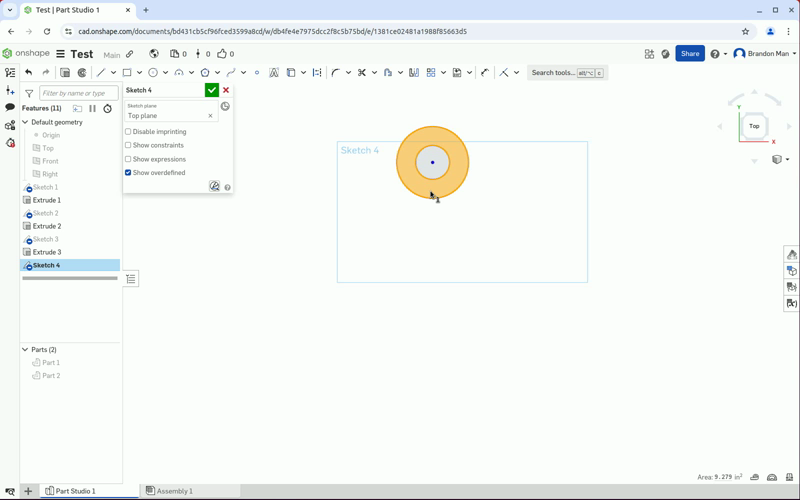
scroll(-6)
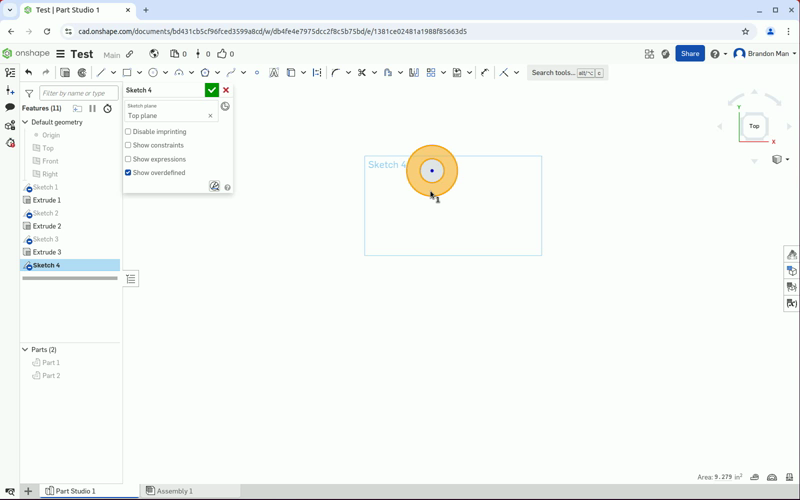
scroll(-6)
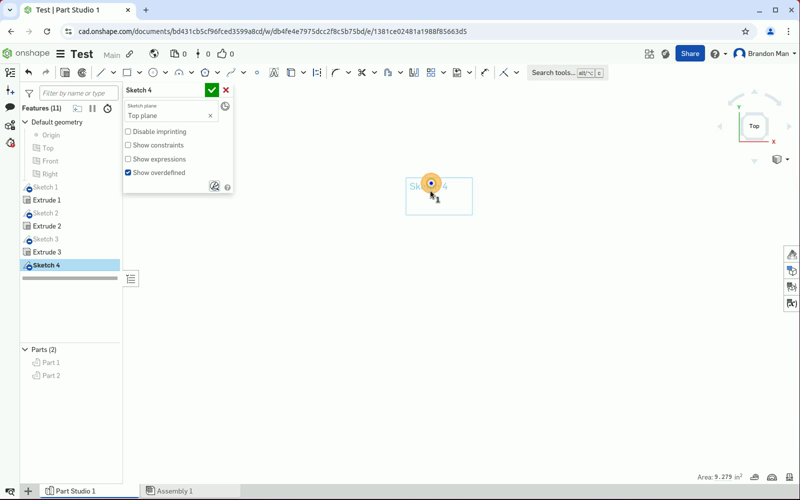
mouse_move(73, 352)
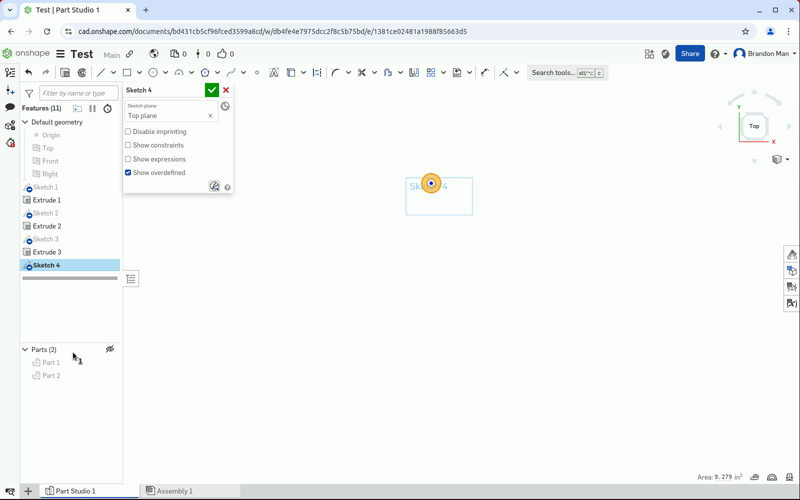
key(shift+y)
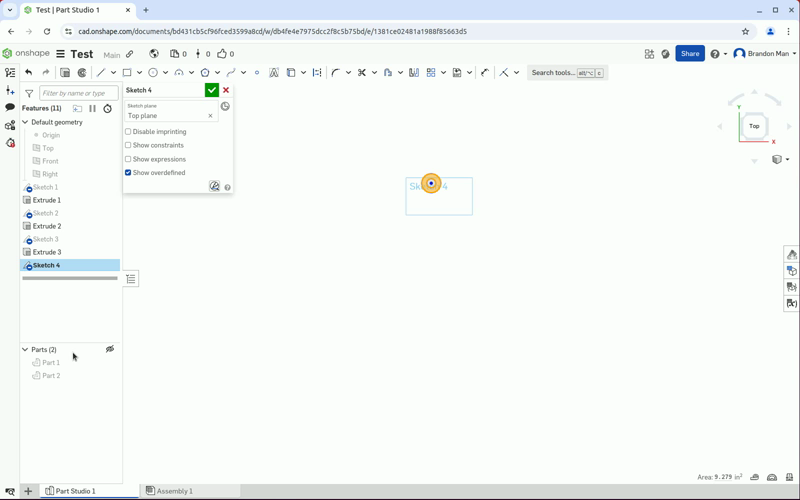
key(shift+e)
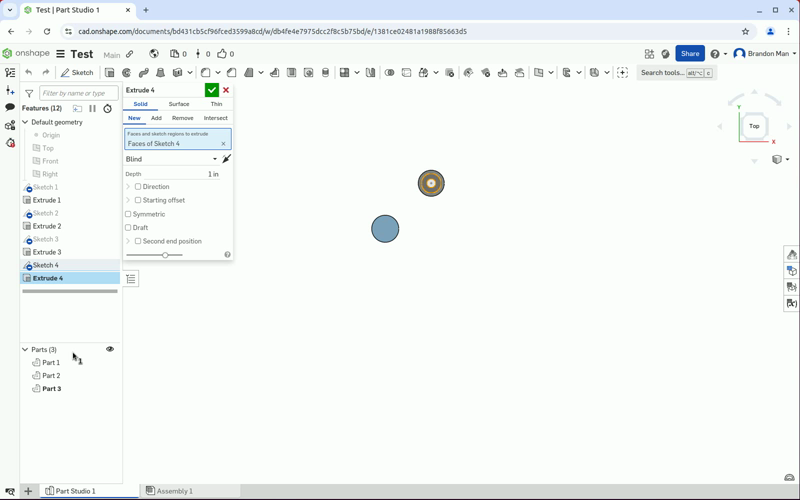
mouse_move(143, 106)
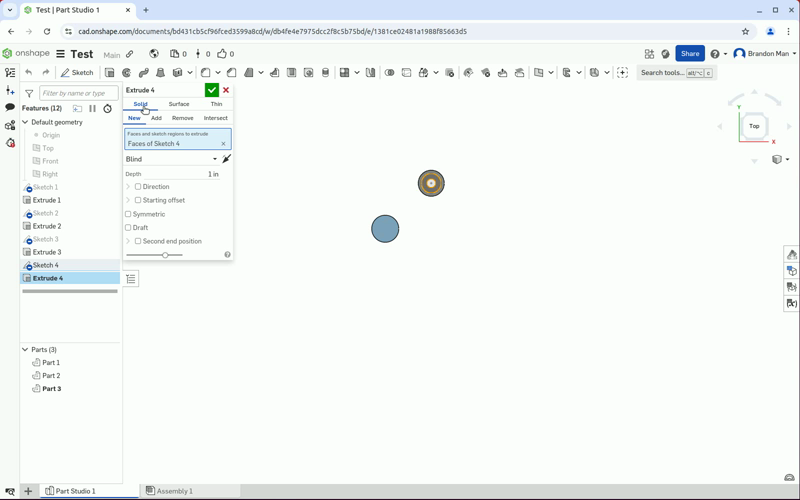
click(143, 106)
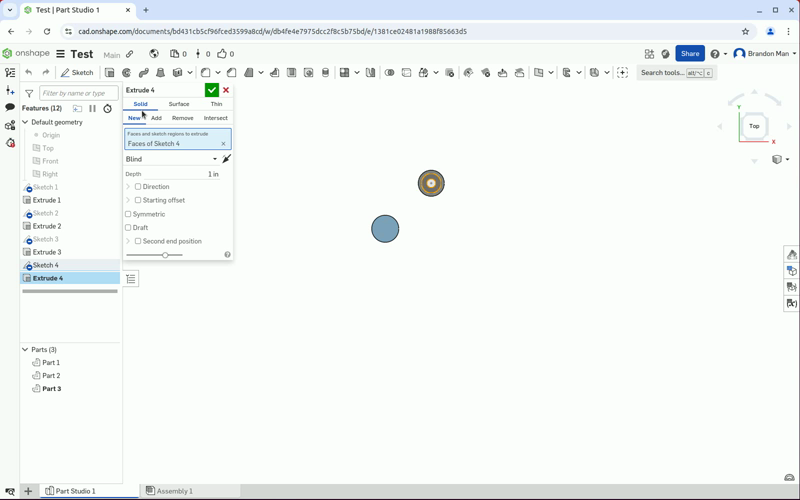
mouse_move(137, 120)
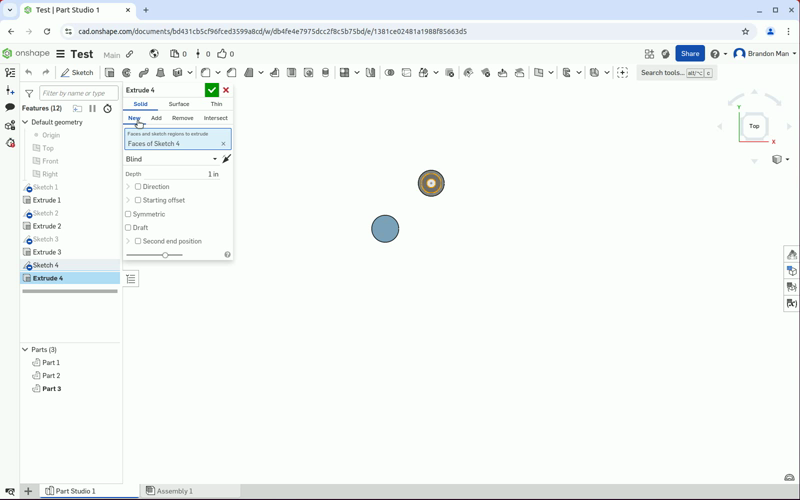
click(137, 120)
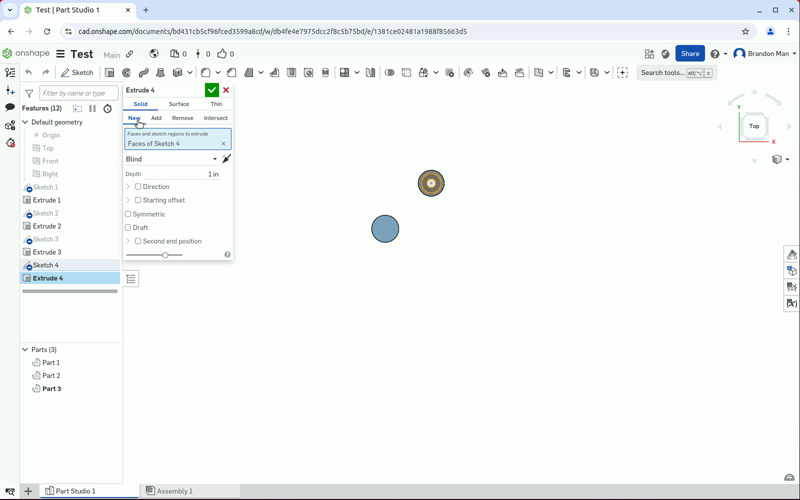
key(tab, 4)
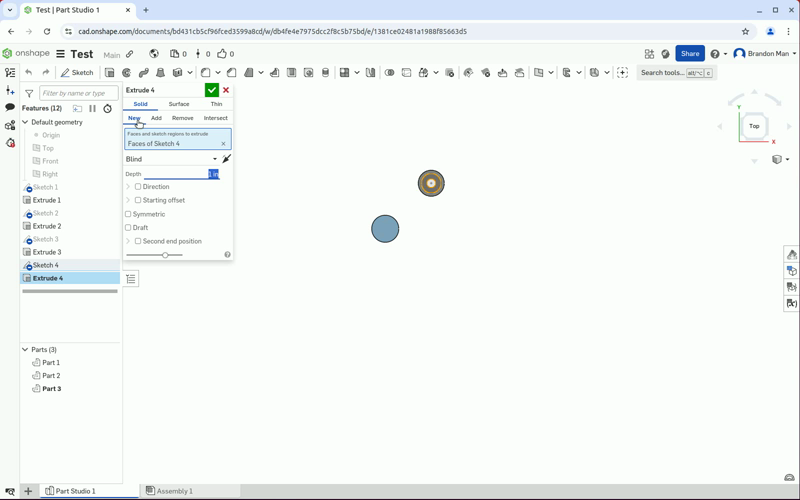
text(-1.685)
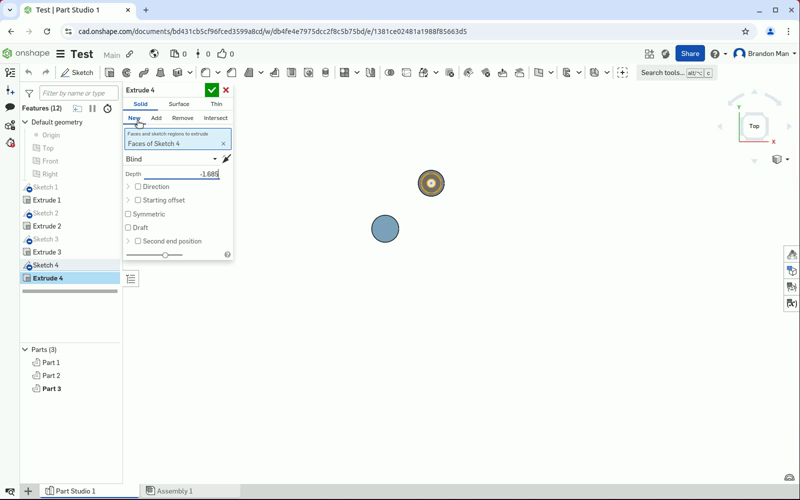
key(enter)
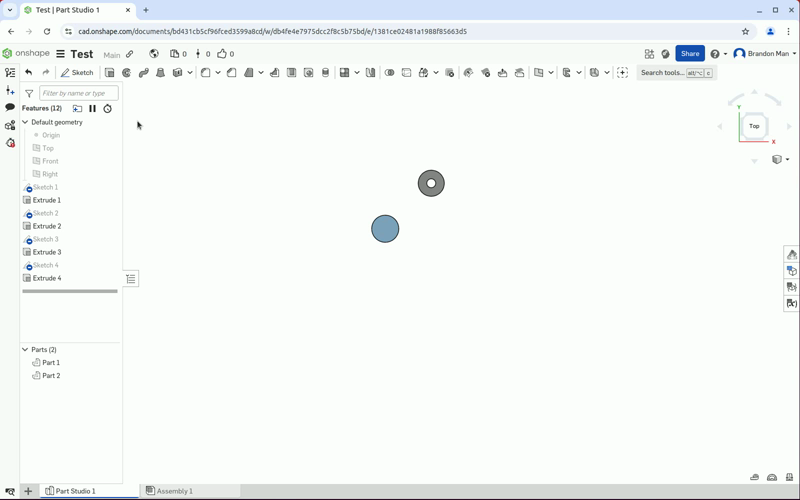
key(shift+h)
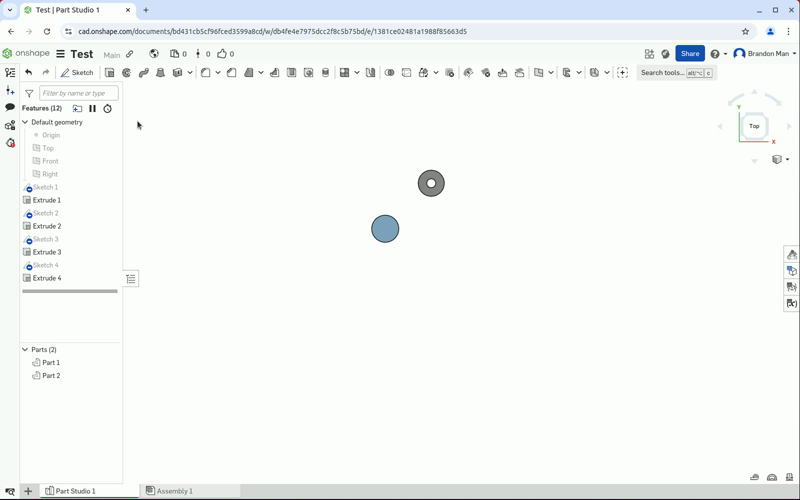
key(shift+h)
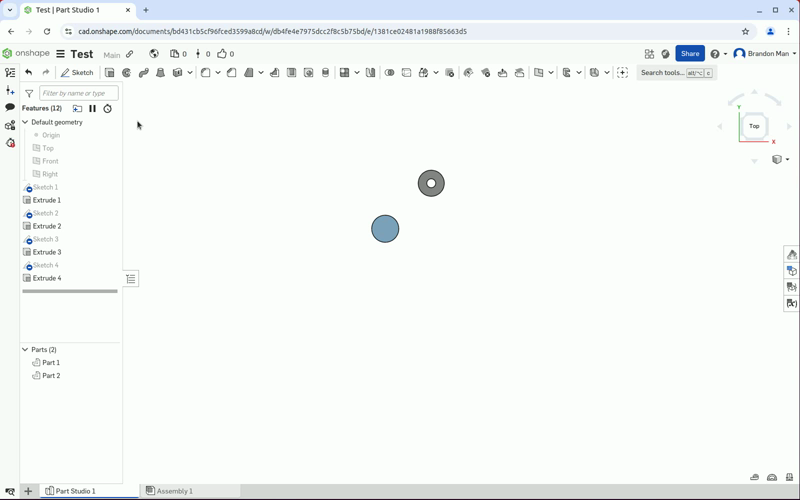
mouse_move(73, 189)
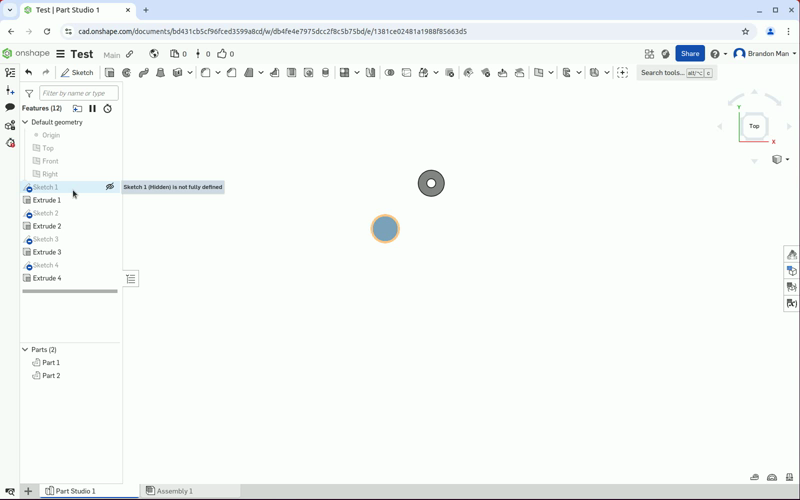
click(73, 189)
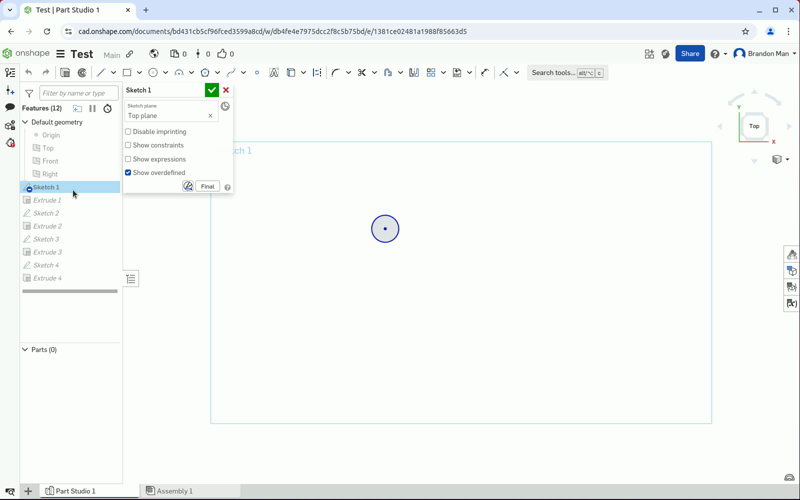
mouse_move(229, 92)
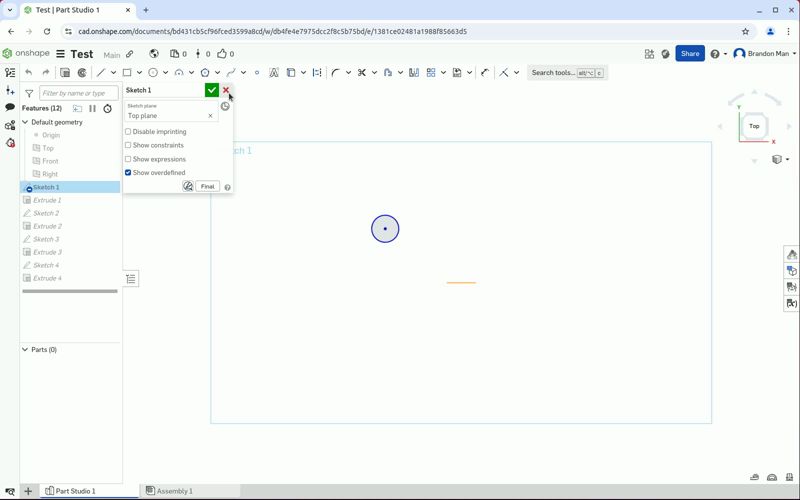
click(229, 92)
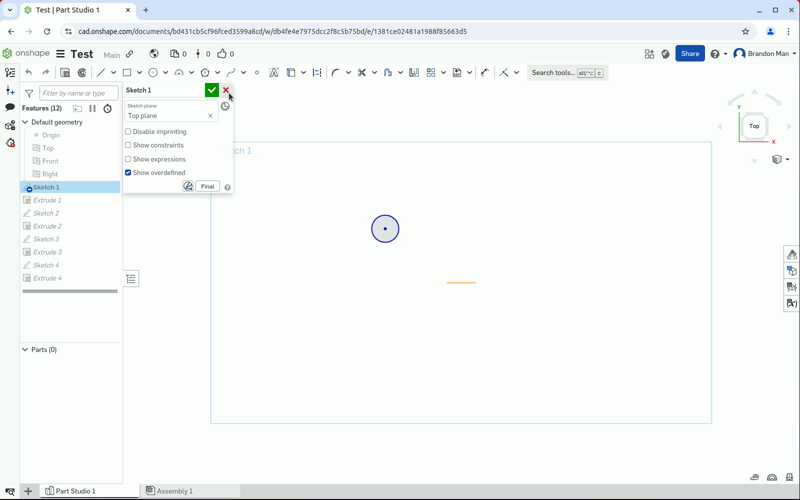
key(shift+s)
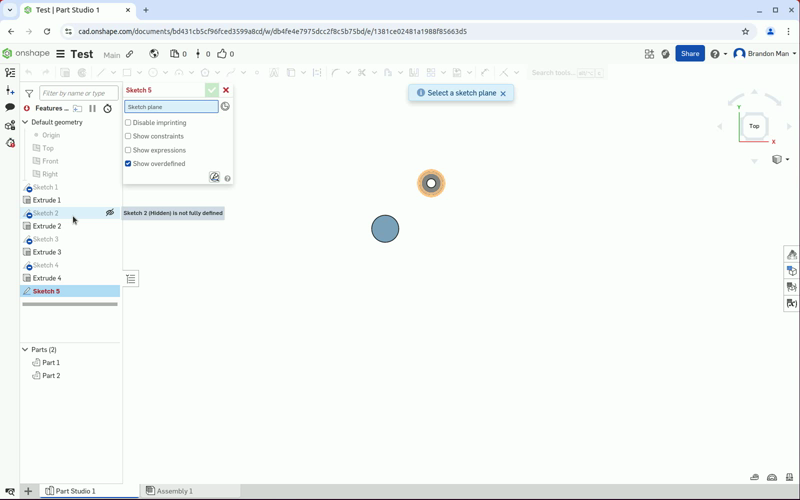
scroll(3)
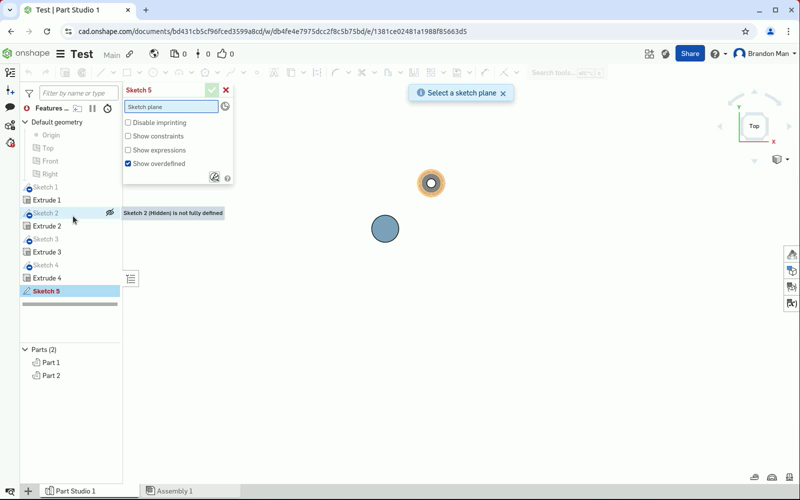
mouse_move(73, 150)
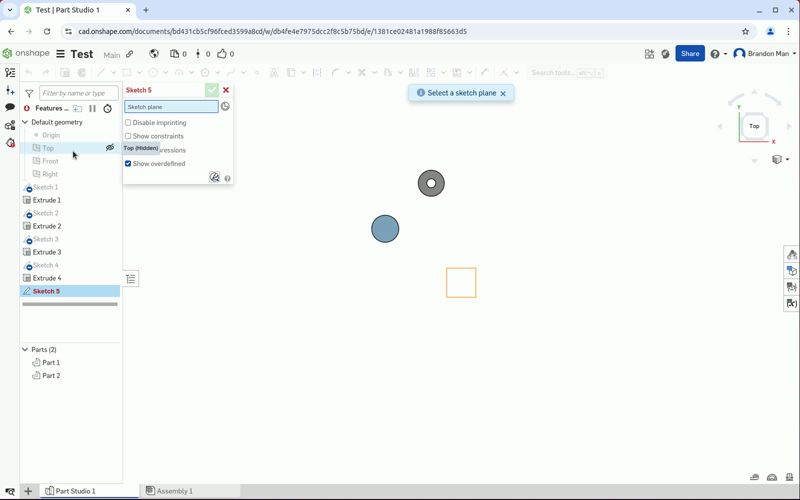
click(73, 150)
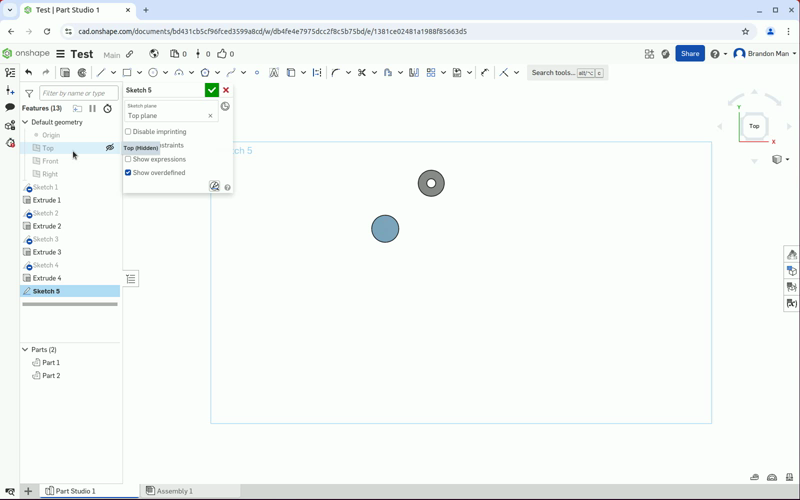
mouse_move(73, 352)
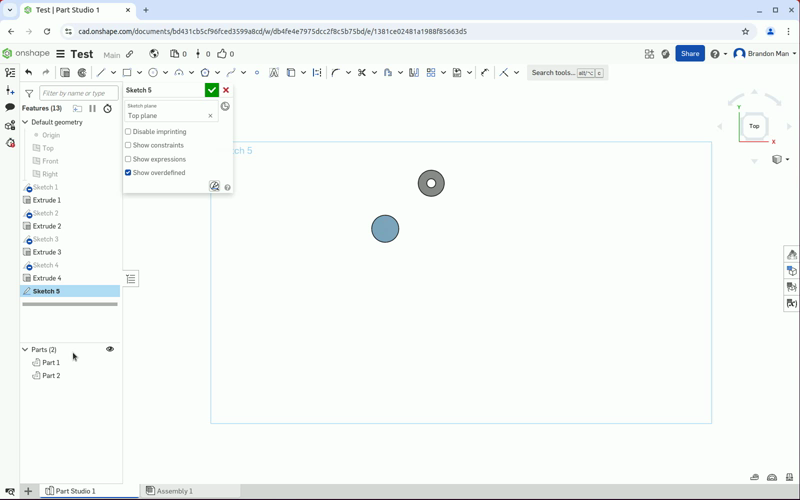
key(y)
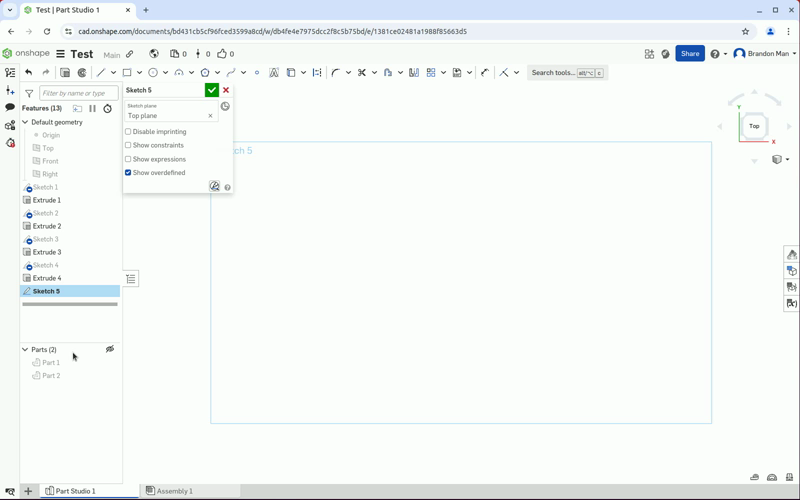
key(c)
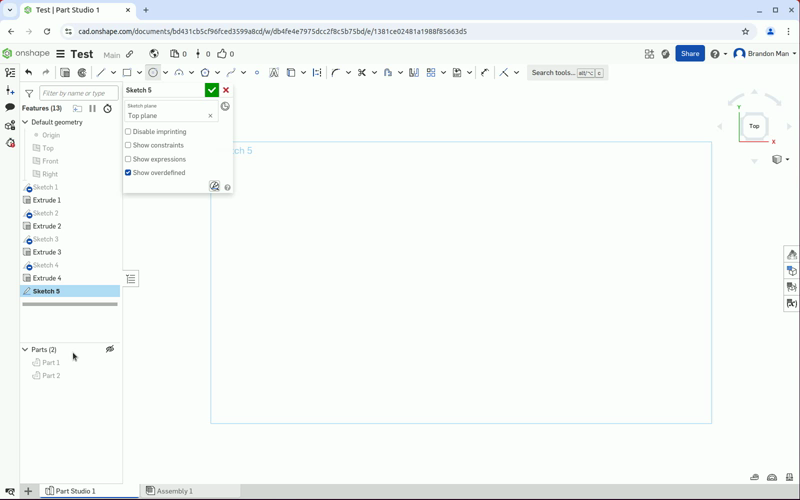
key_down(shift)
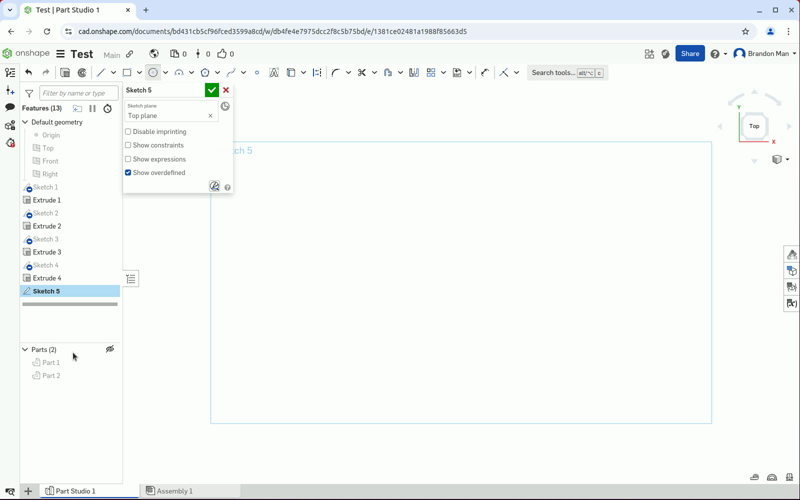
mouse_move(430, 183)
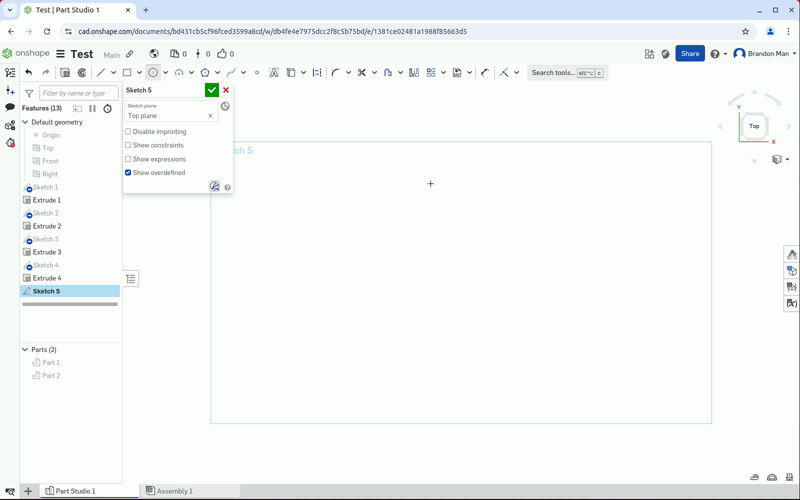
click(430, 183)
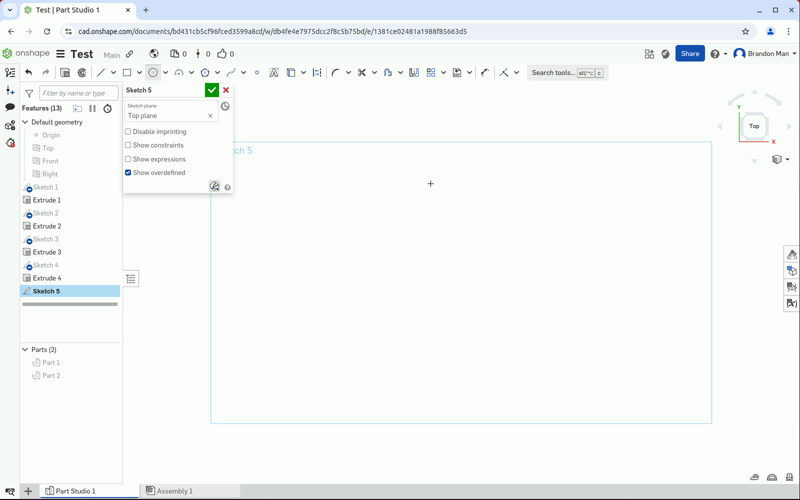
key_up(shift)
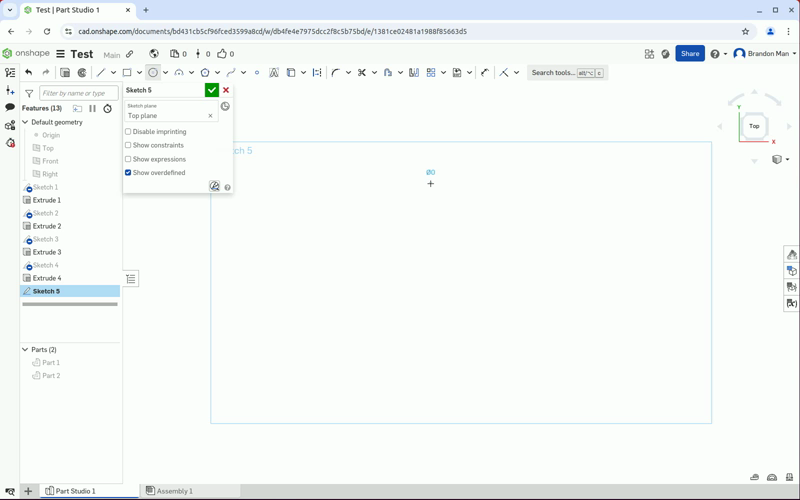
mouse_move(444, 183)
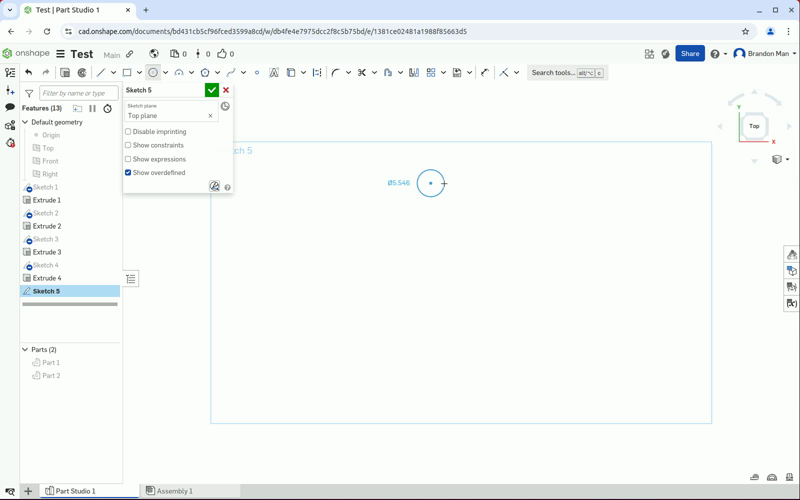
click(444, 183)
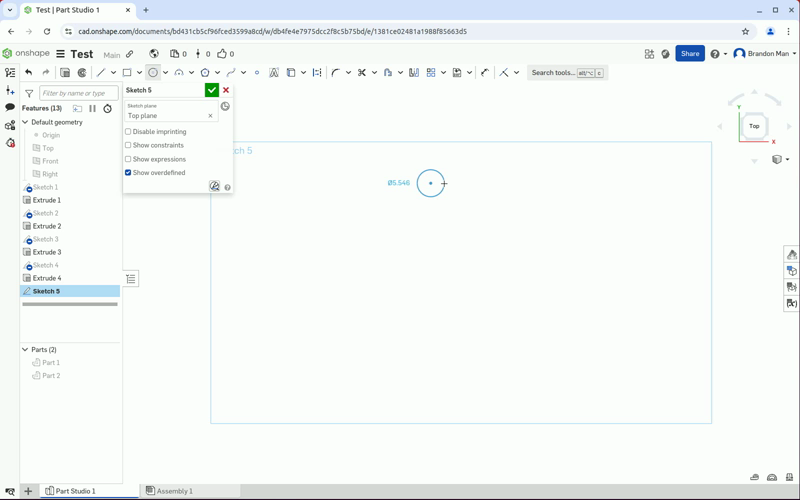
key(esc)
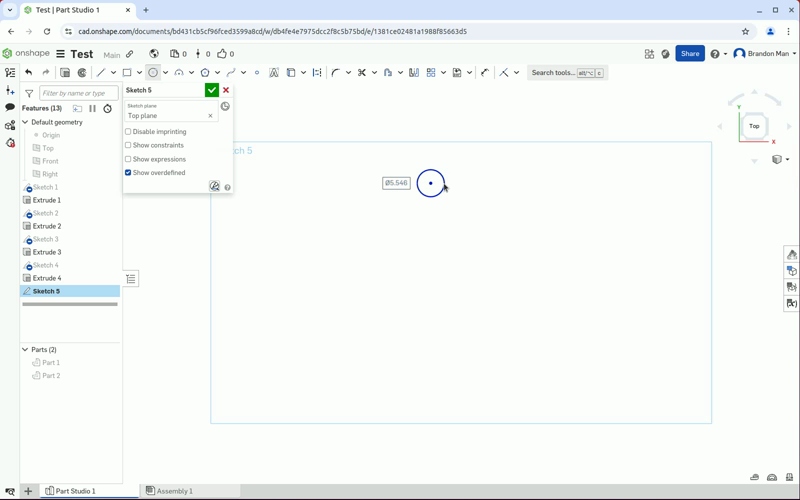
key(c)
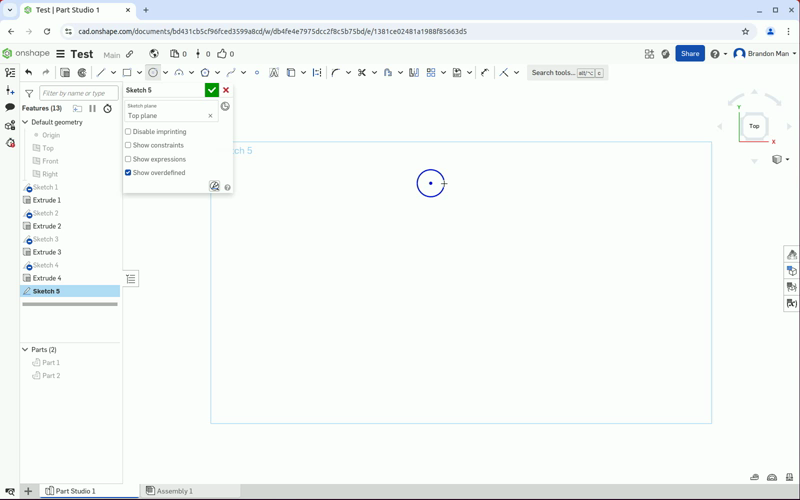
key_down(shift)
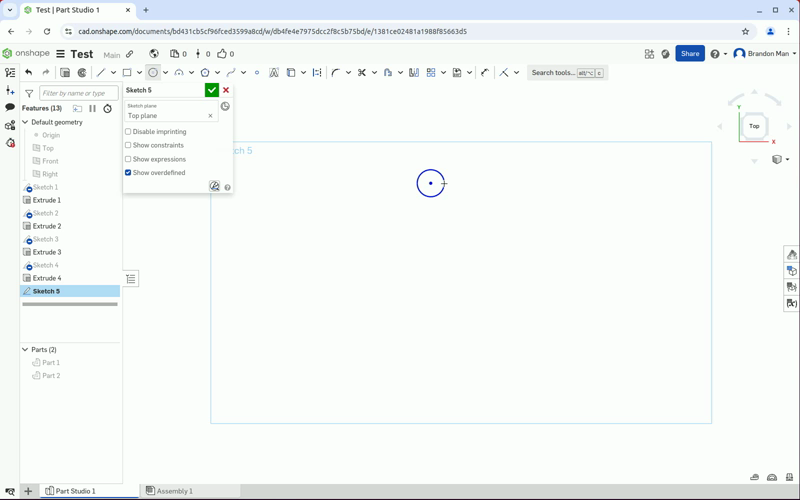
mouse_move(430, 183)
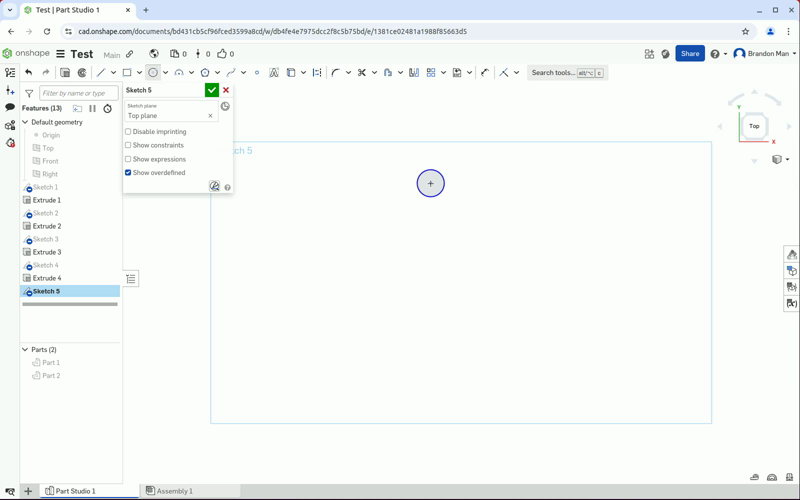
click(430, 183)
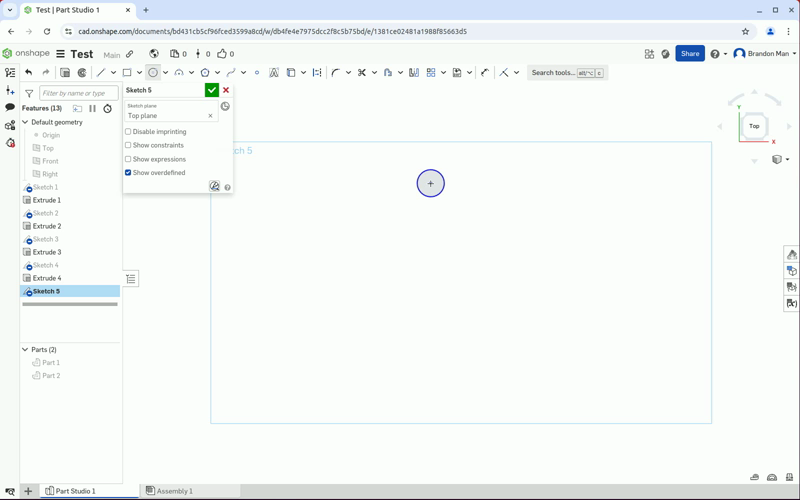
key_up(shift)
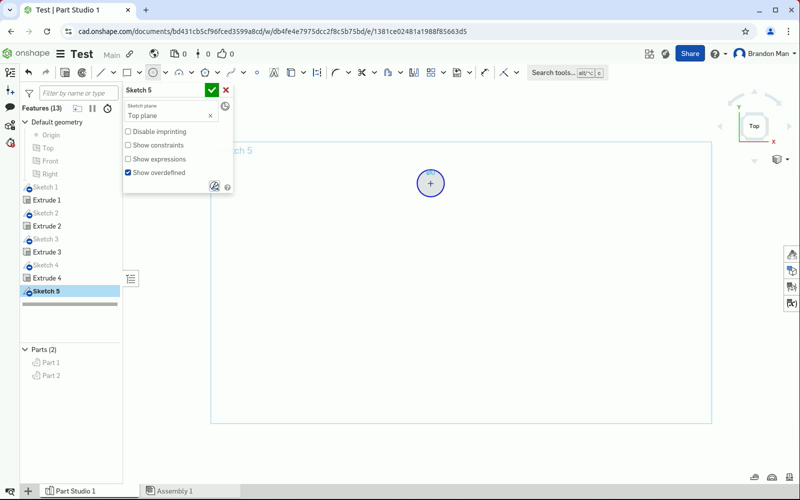
mouse_move(443, 183)
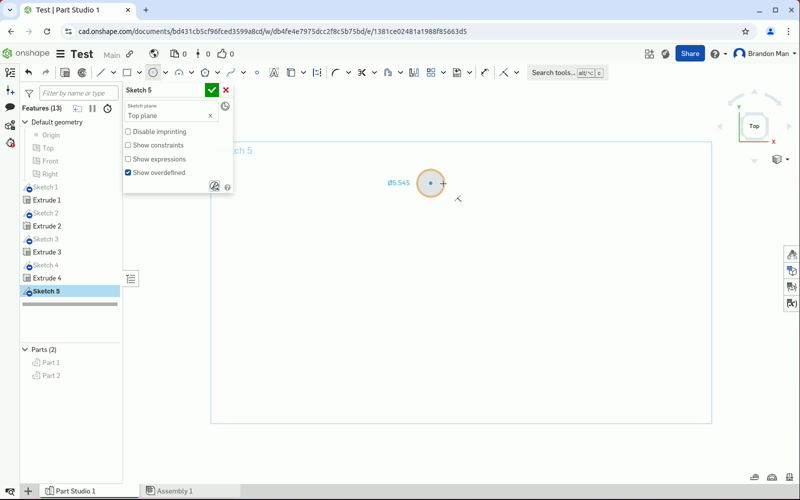
scroll(6)
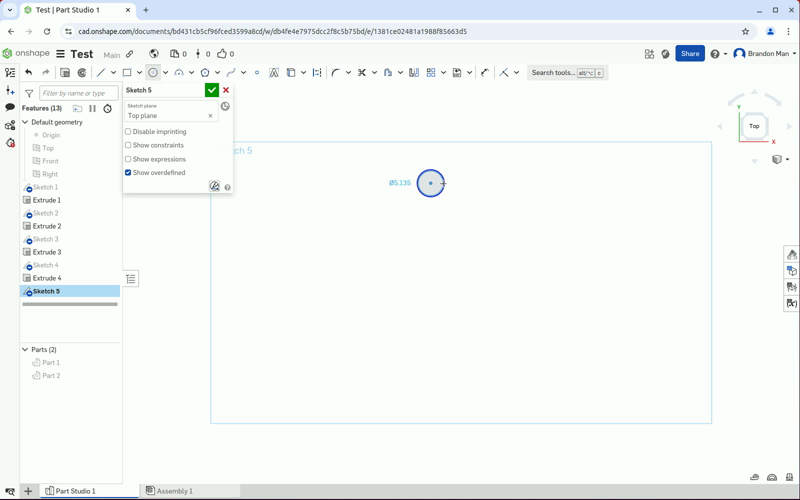
scroll(6)
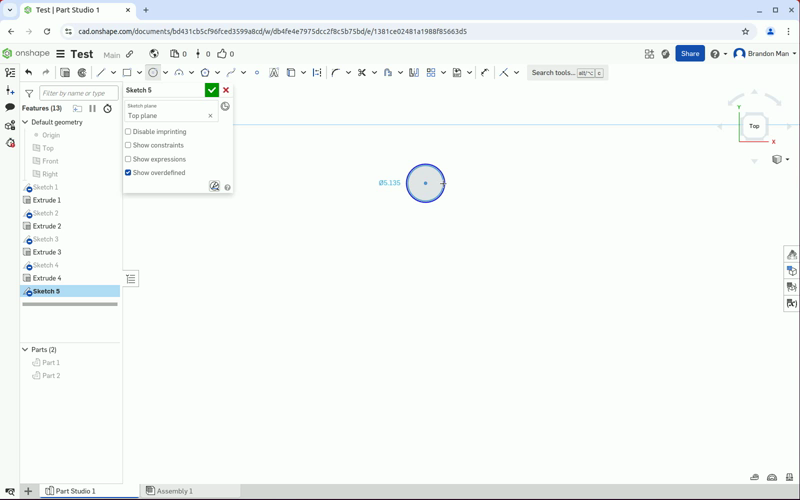
scroll(6)
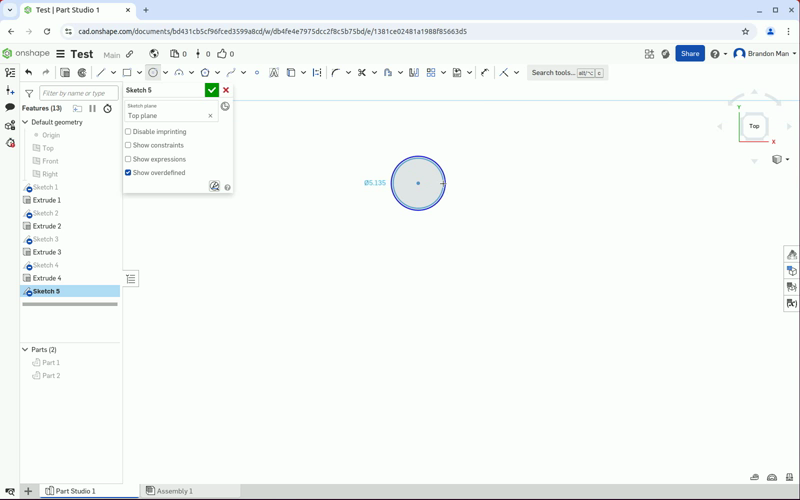
scroll(6)
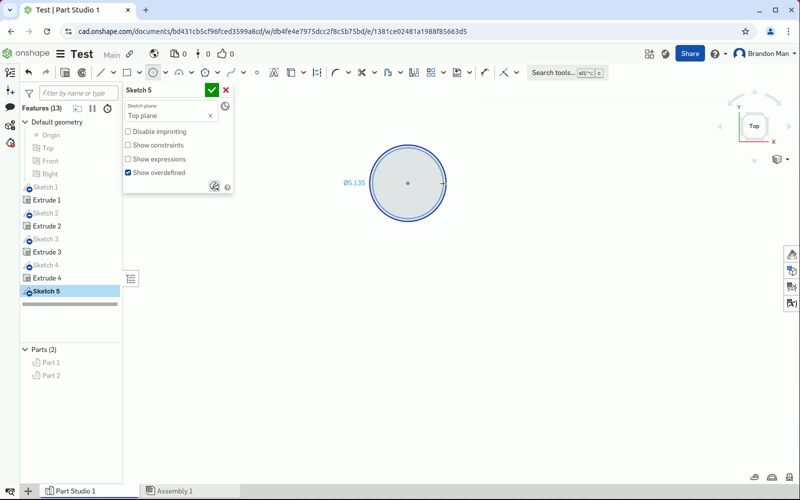
scroll(6)
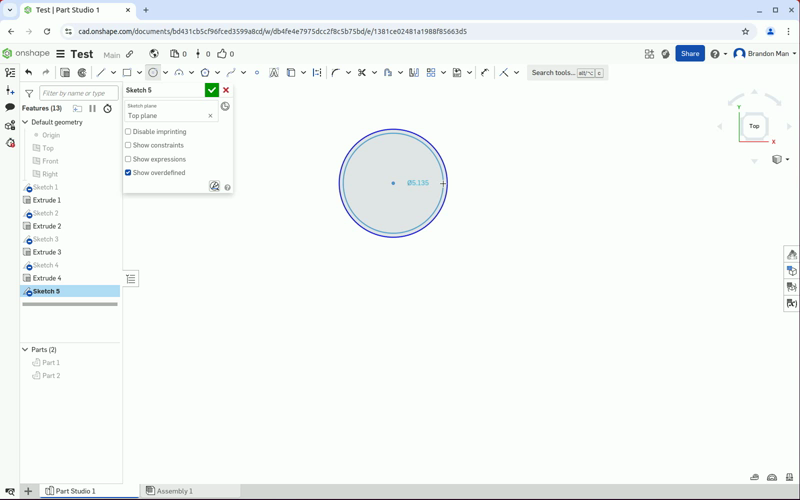
scroll(6)
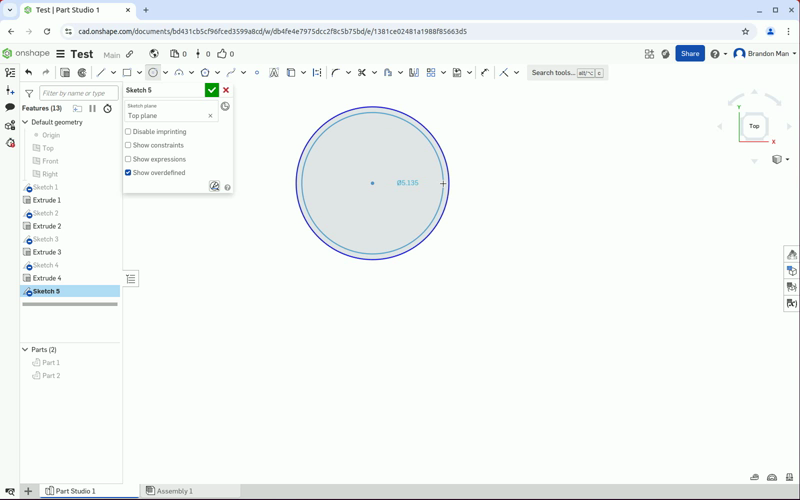
scroll(6)
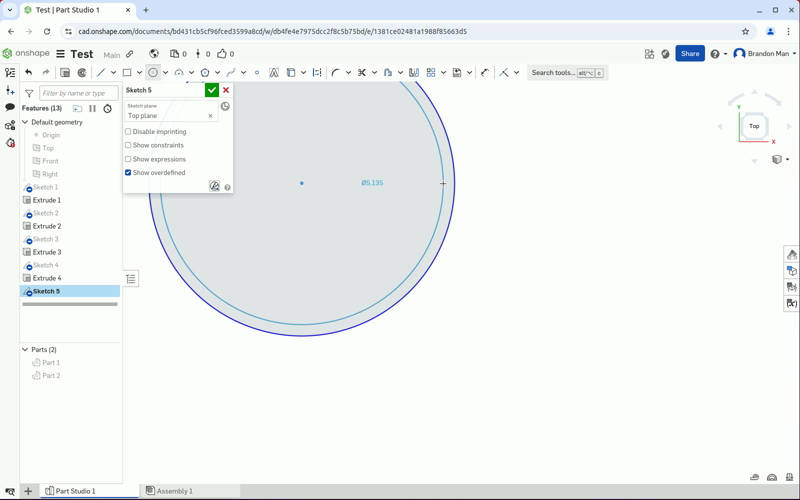
click(443, 183)
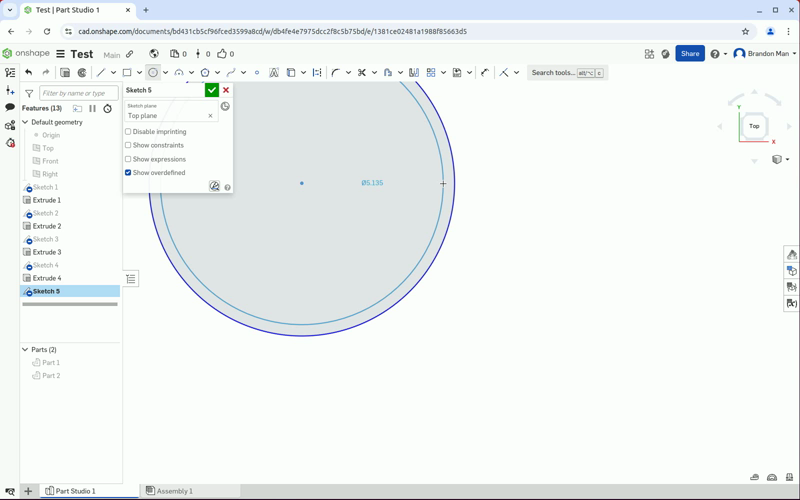
scroll(-6)
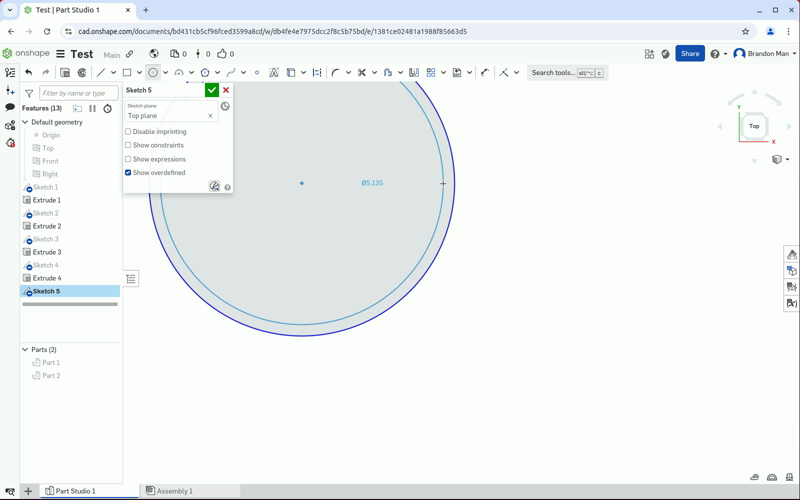
scroll(-6)
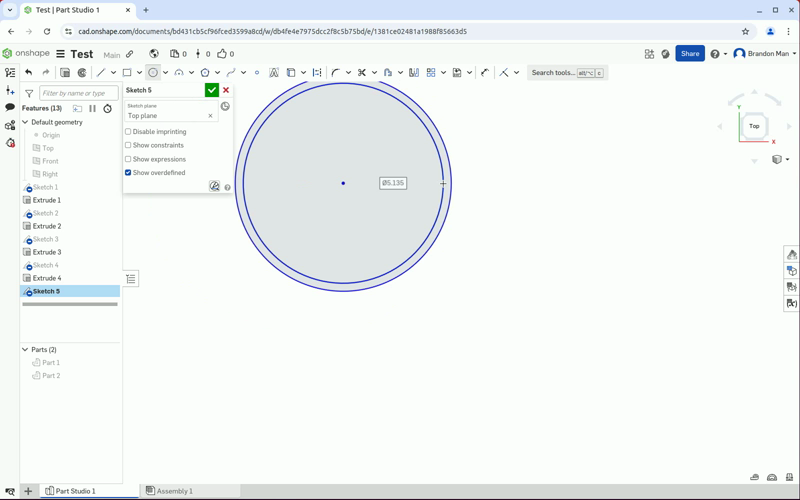
scroll(-6)
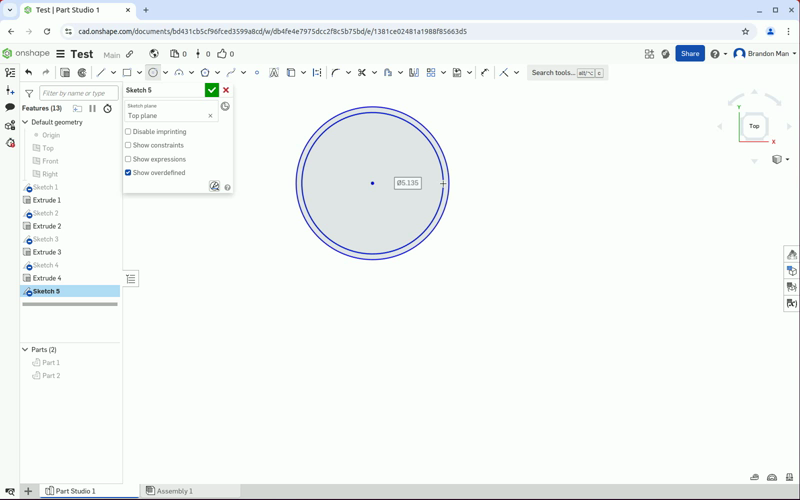
scroll(-6)
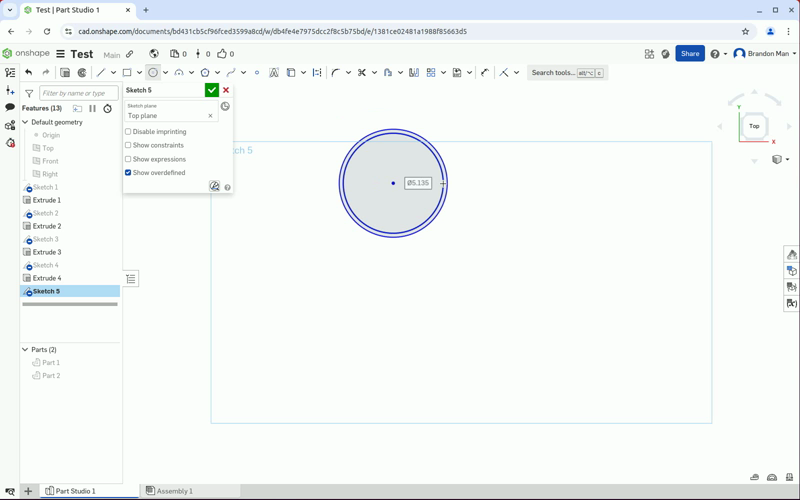
scroll(-6)
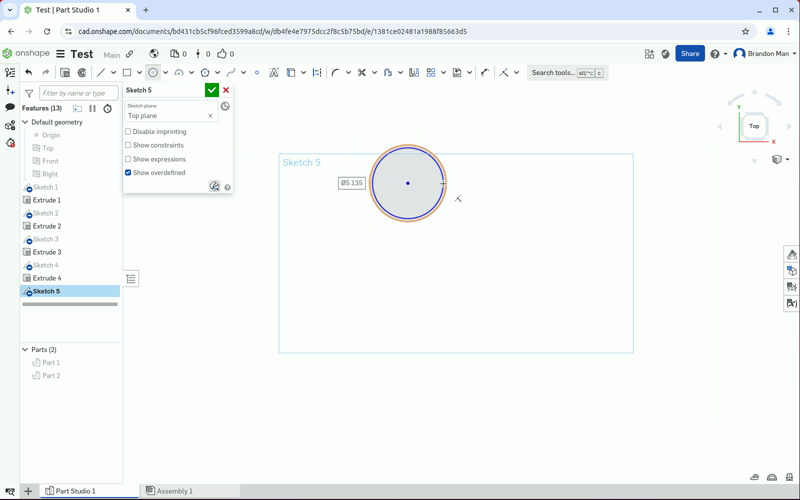
scroll(-6)
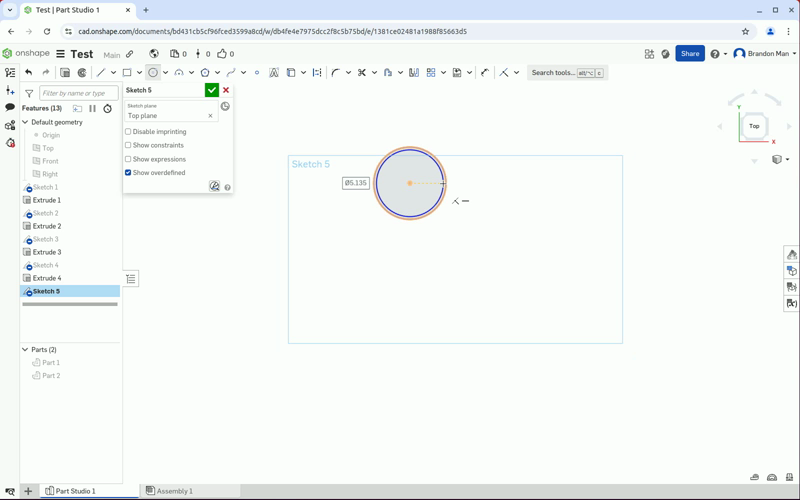
scroll(-6)
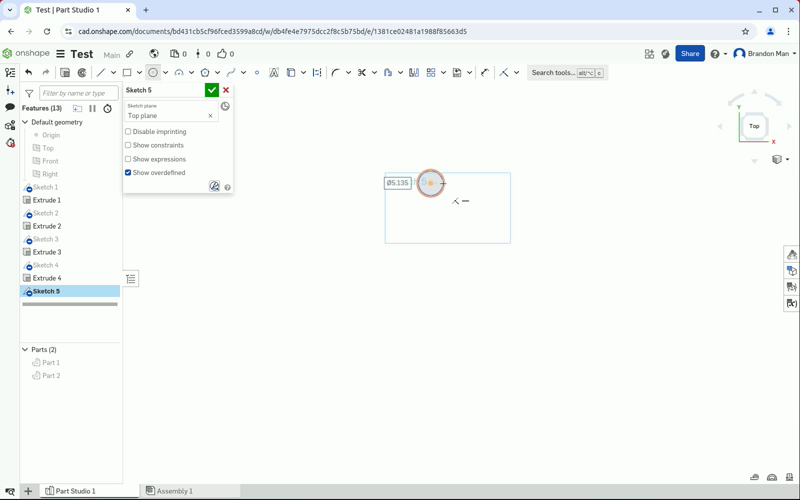
key(esc)
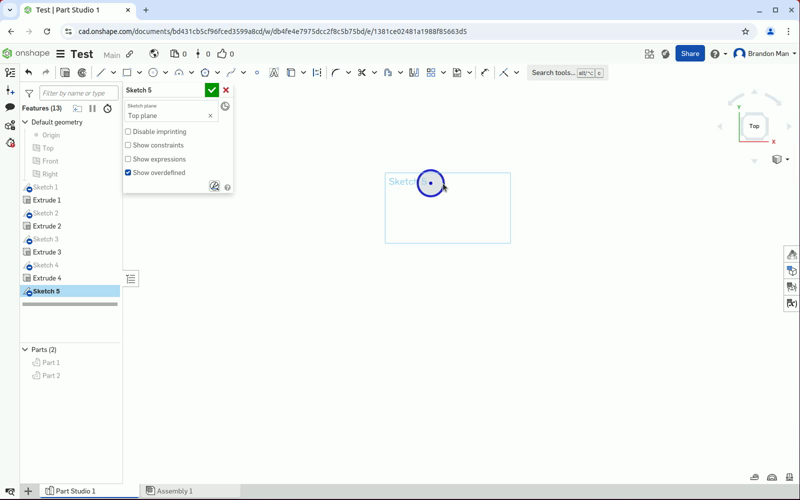
mouse_move(427, 196)
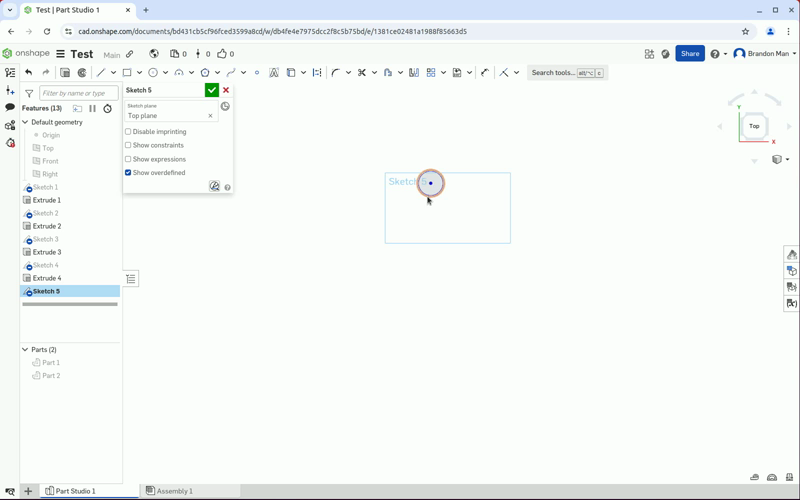
scroll(6)
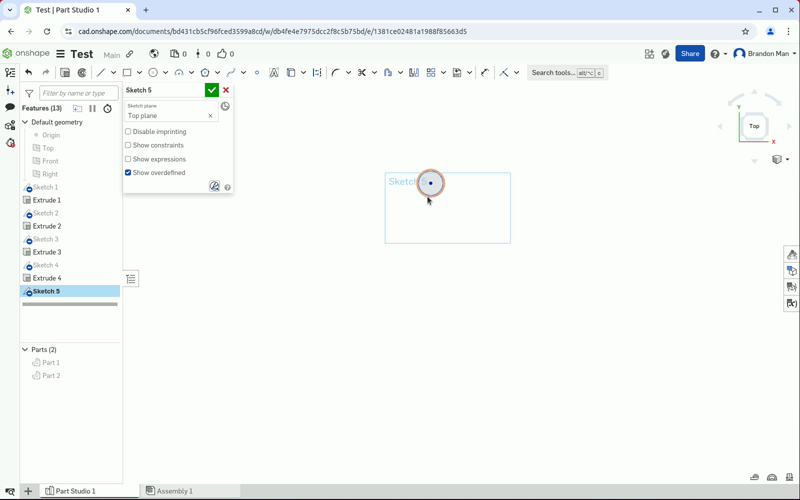
scroll(6)
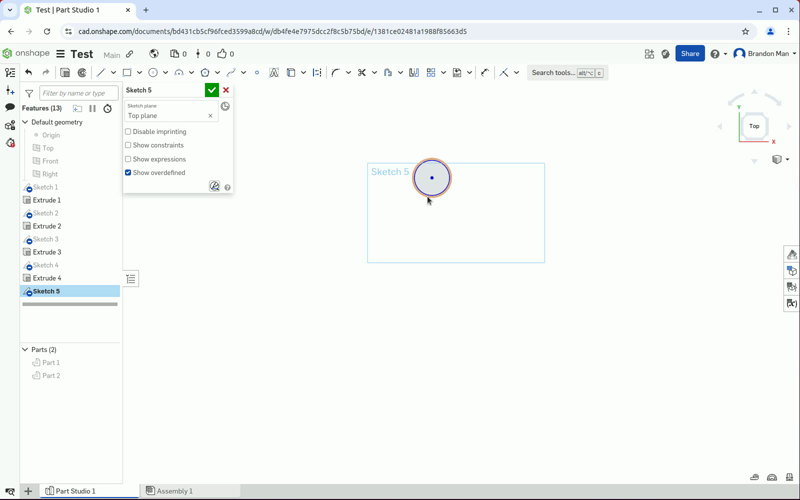
scroll(6)
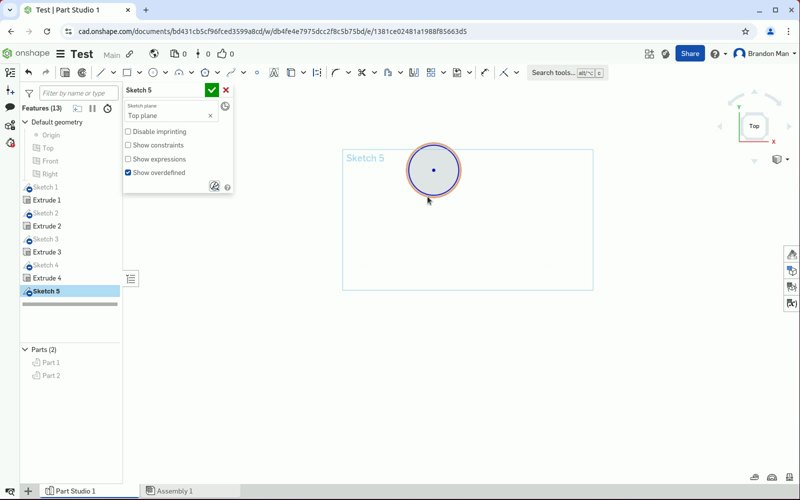
scroll(6)
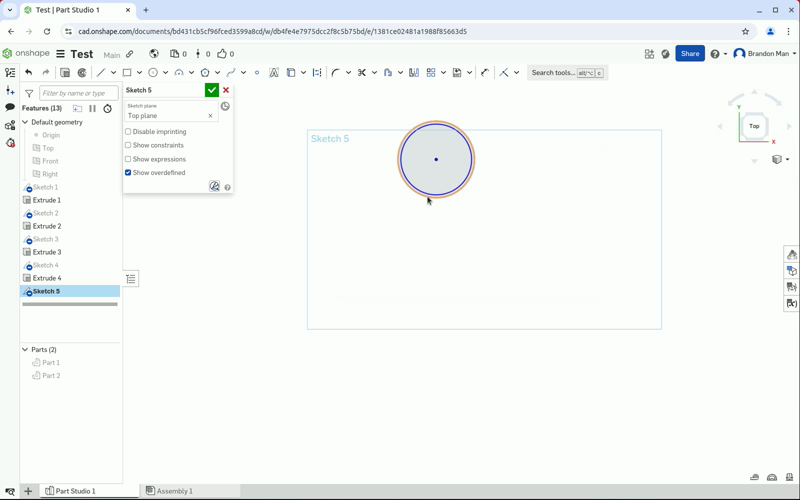
scroll(6)
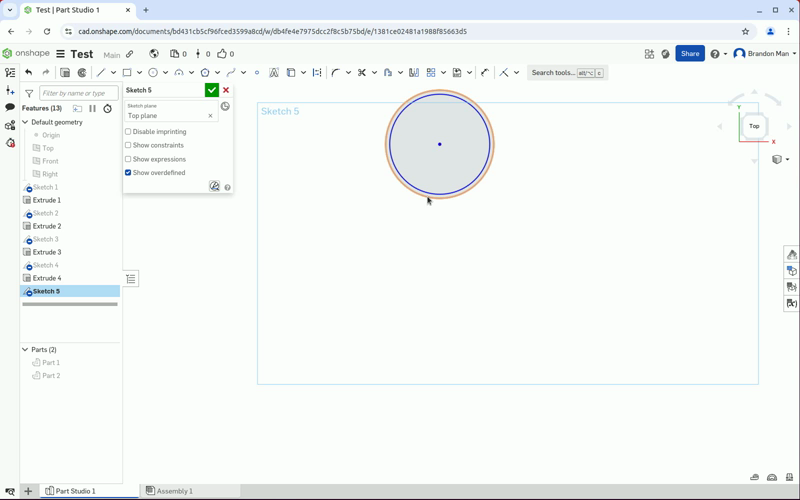
scroll(6)
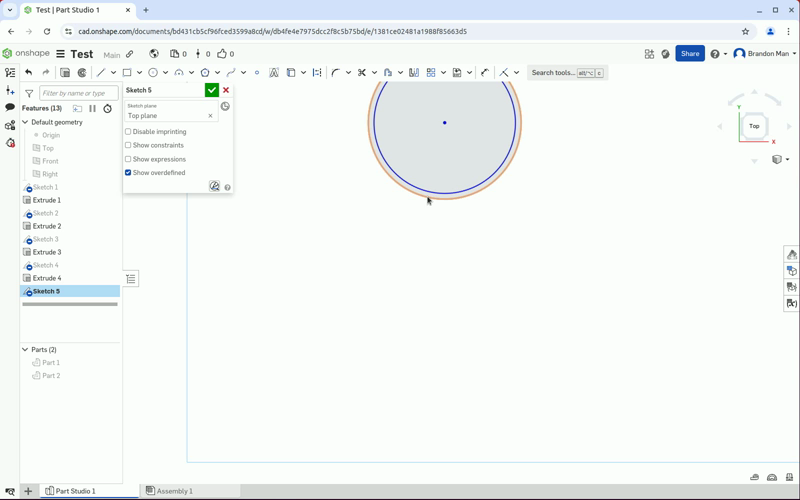
scroll(6)
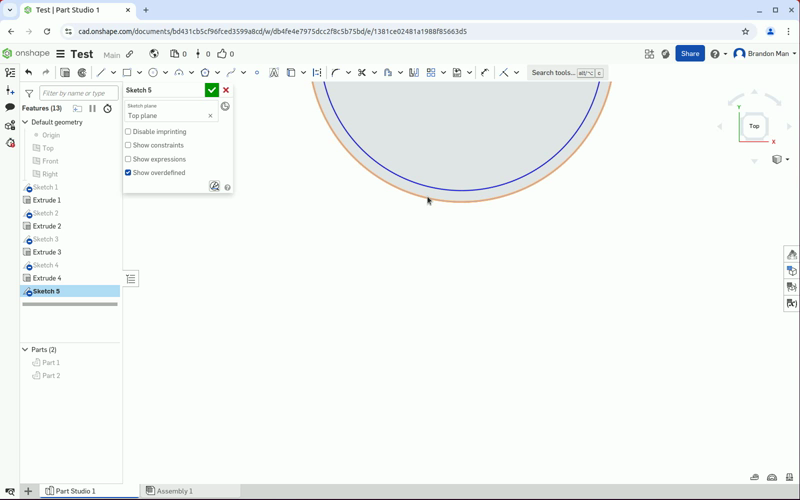
click(427, 196)
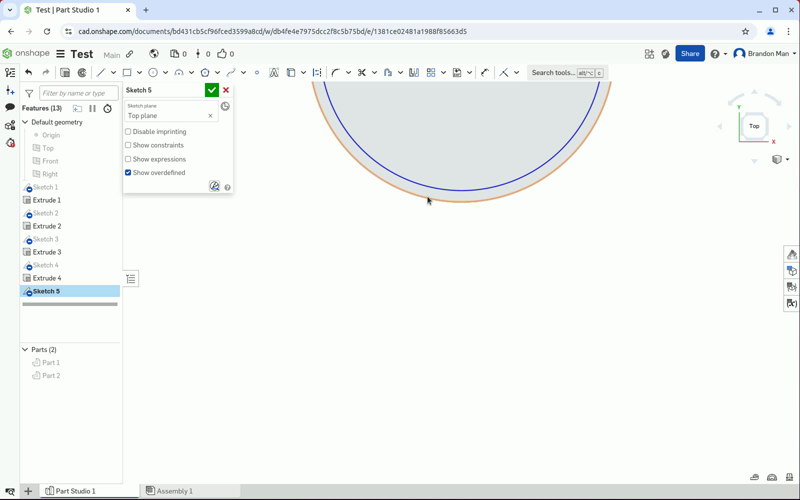
scroll(-6)
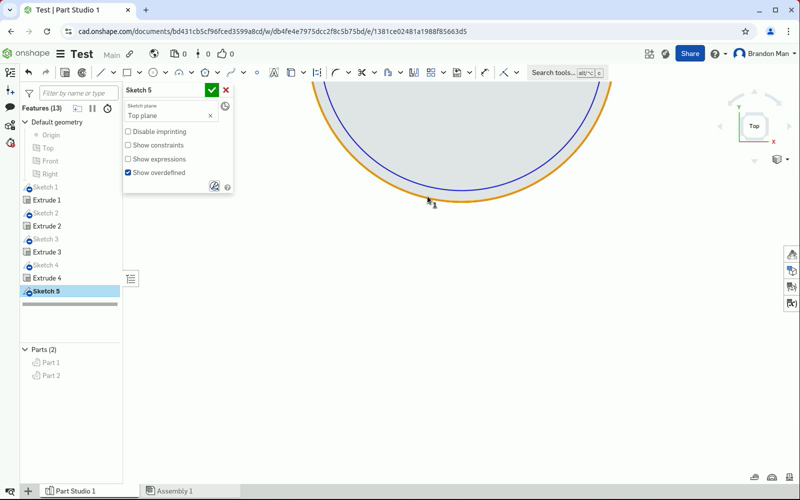
scroll(-6)
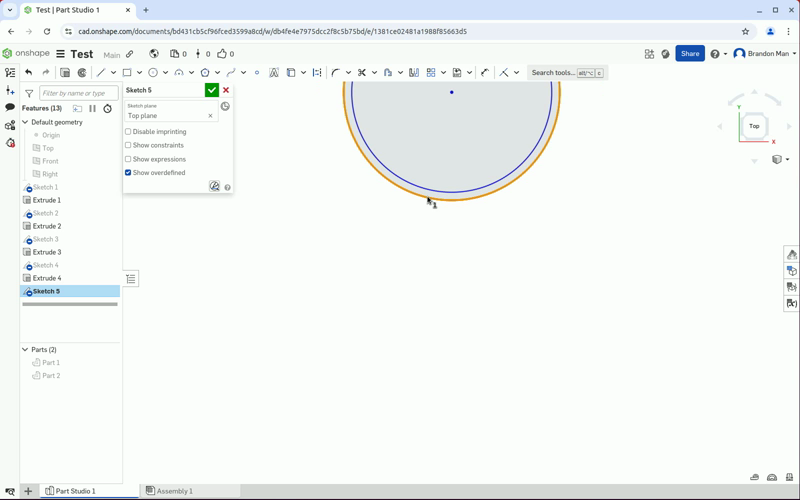
scroll(-6)
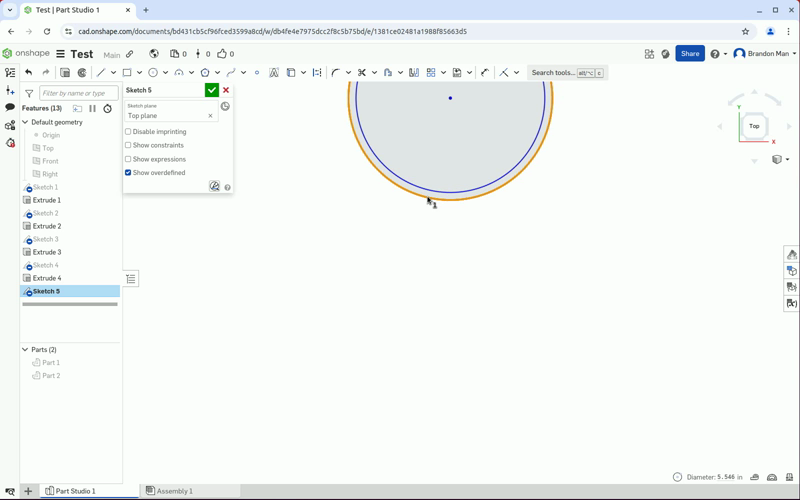
scroll(-6)
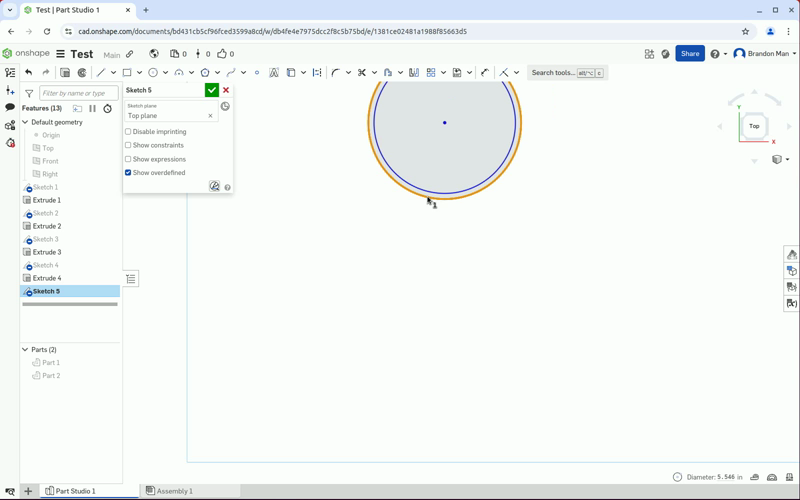
scroll(-6)
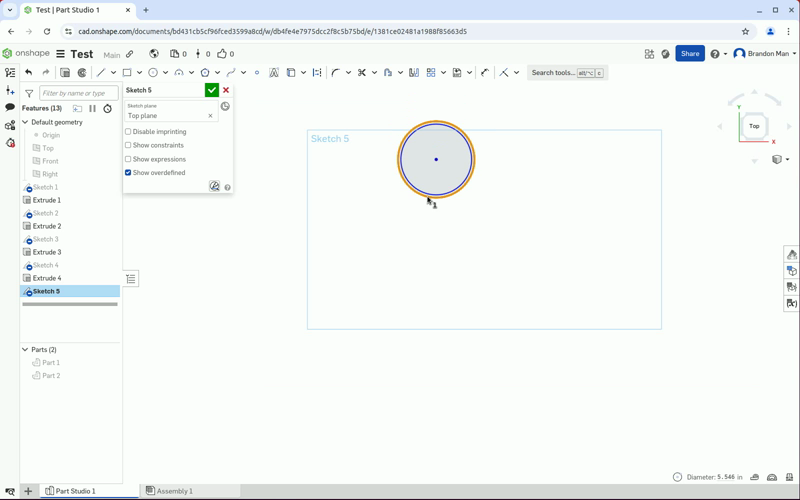
scroll(-6)
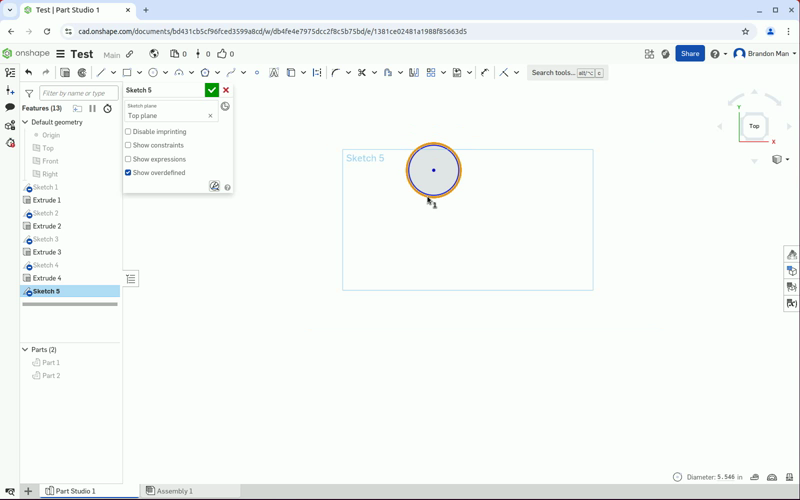
scroll(-6)
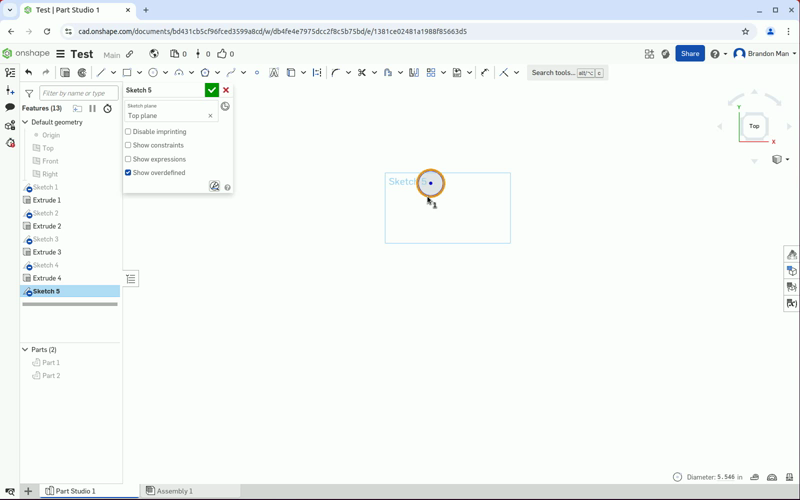
mouse_move(73, 352)
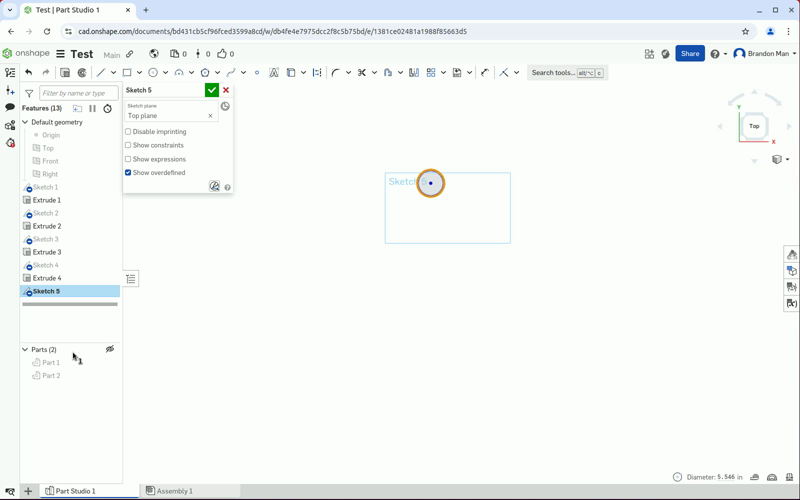
key(shift+y)
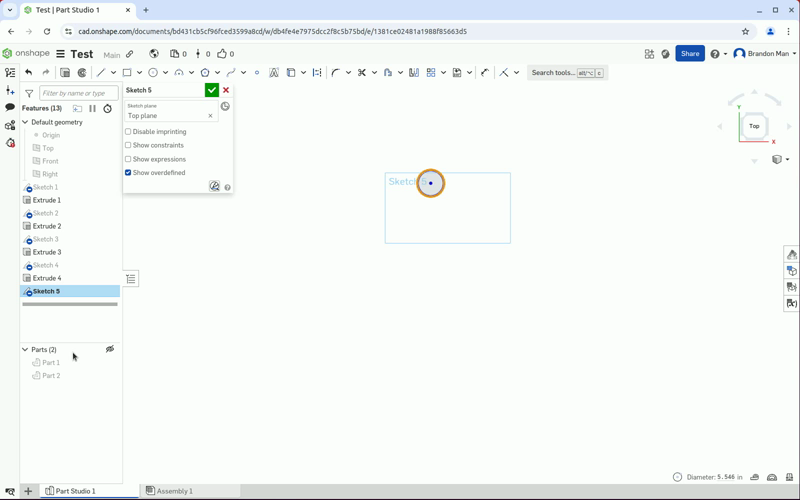
key(shift+e)
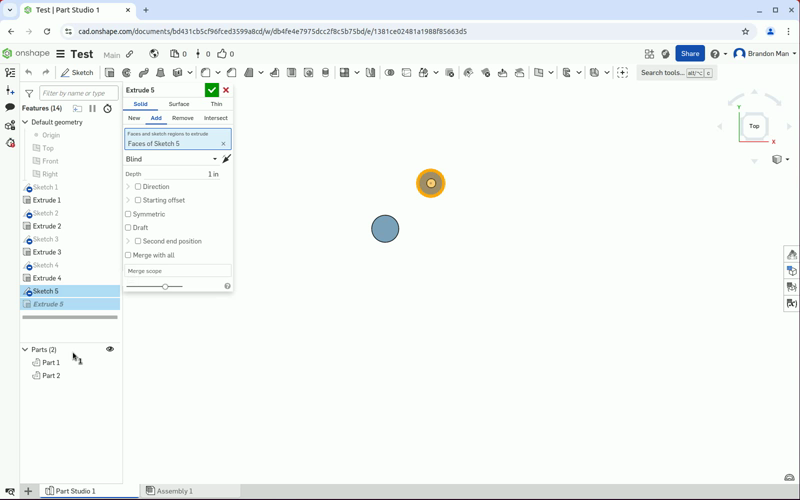
mouse_move(143, 106)
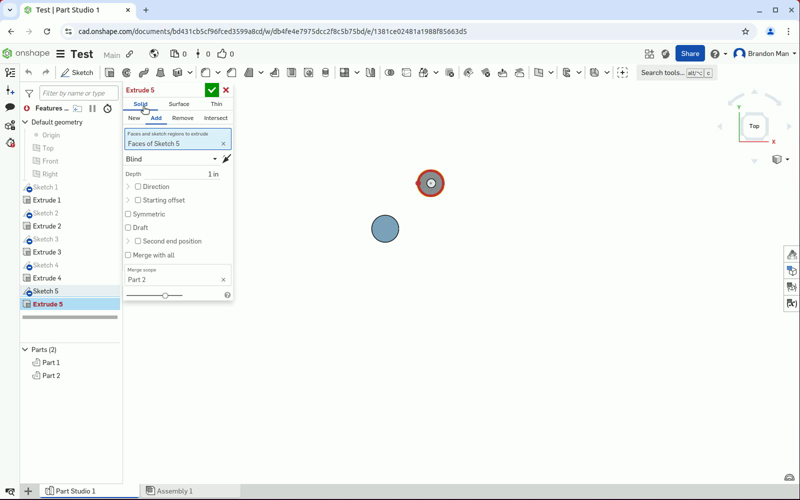
click(143, 106)
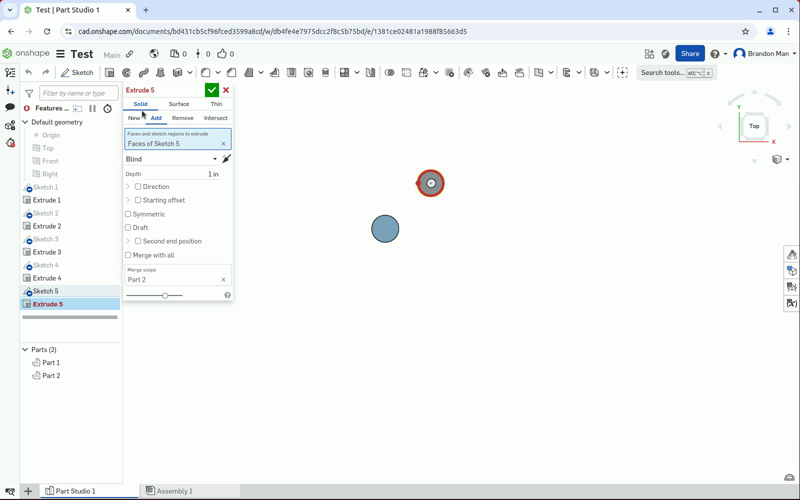
mouse_move(137, 120)
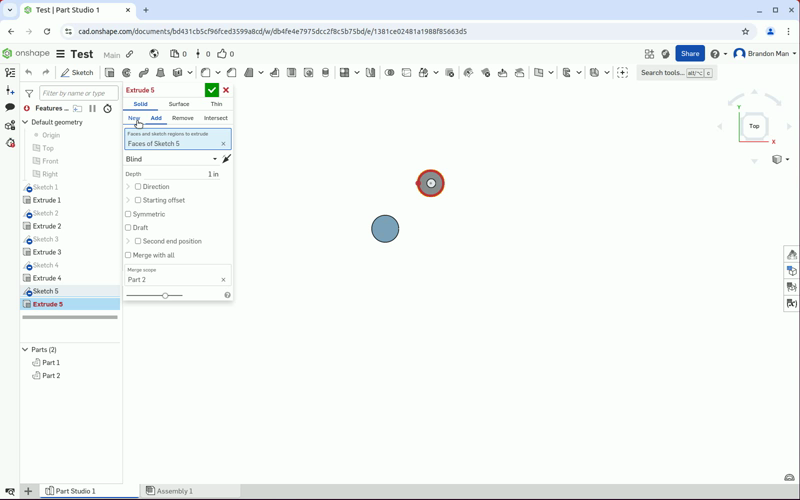
click(137, 120)
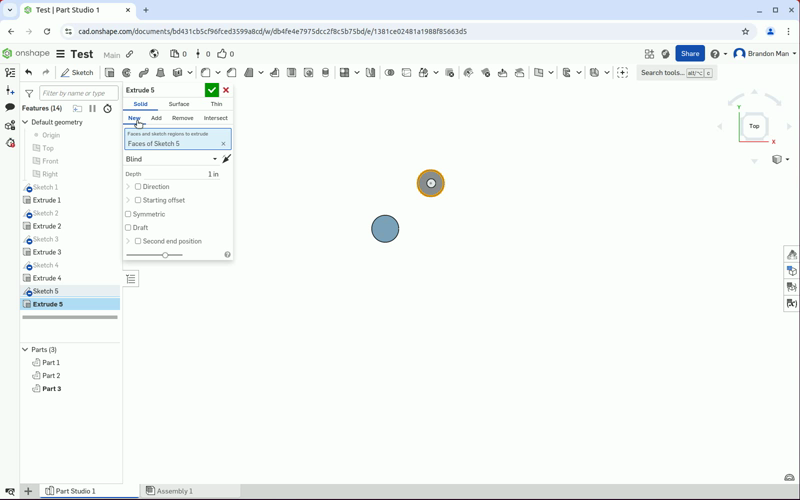
key(tab, 4)
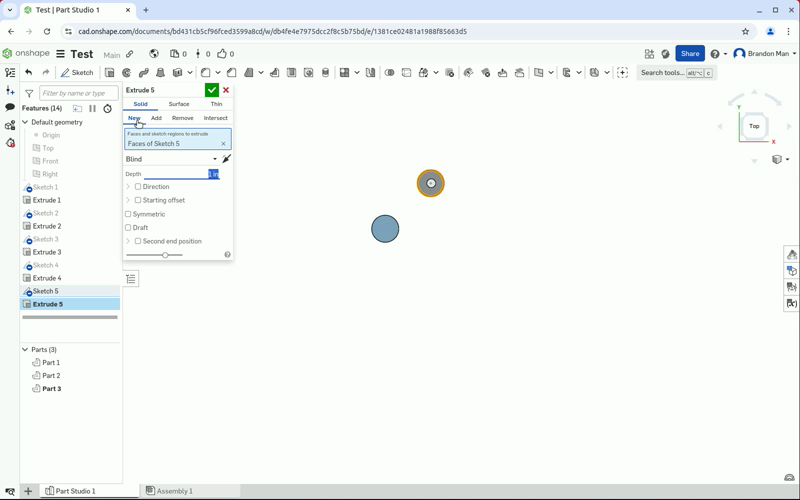
text(-1.685)
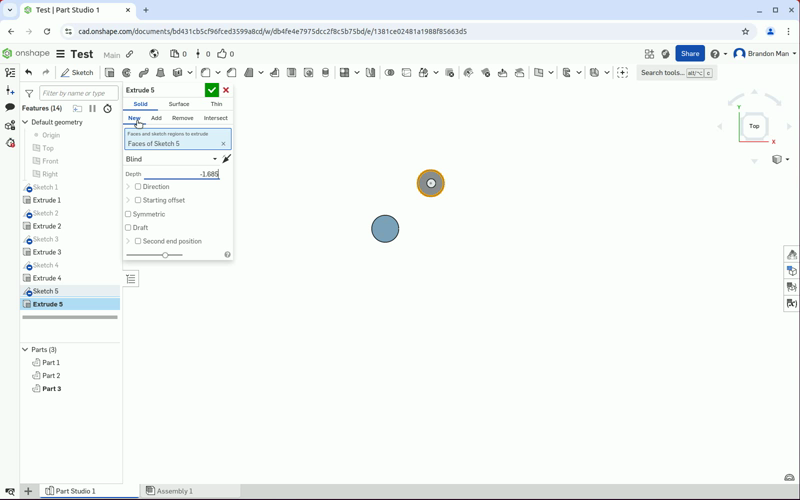
key(enter)
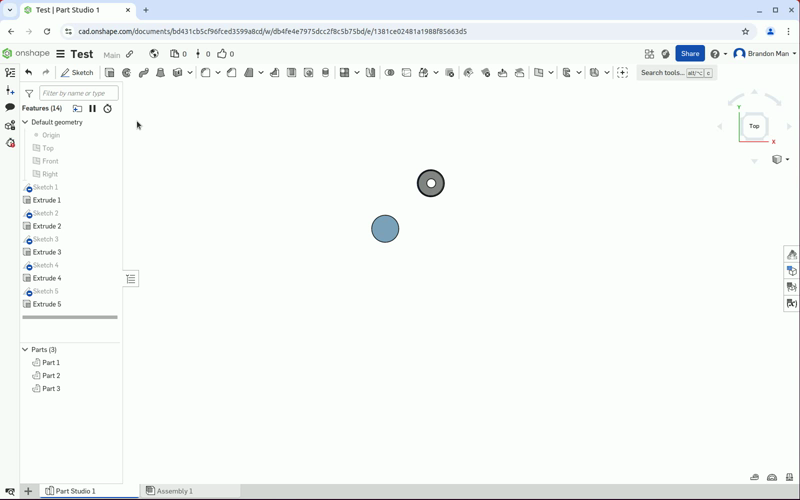
key(shift+h)
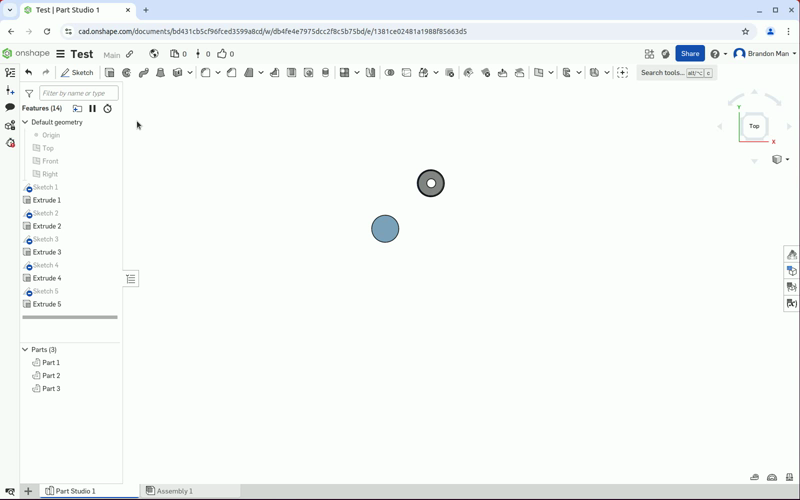
key(shift+h)
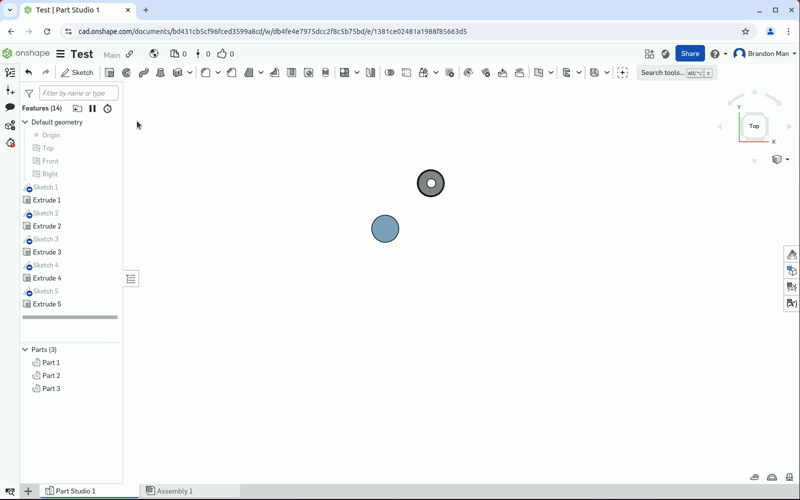
mouse_move(73, 189)
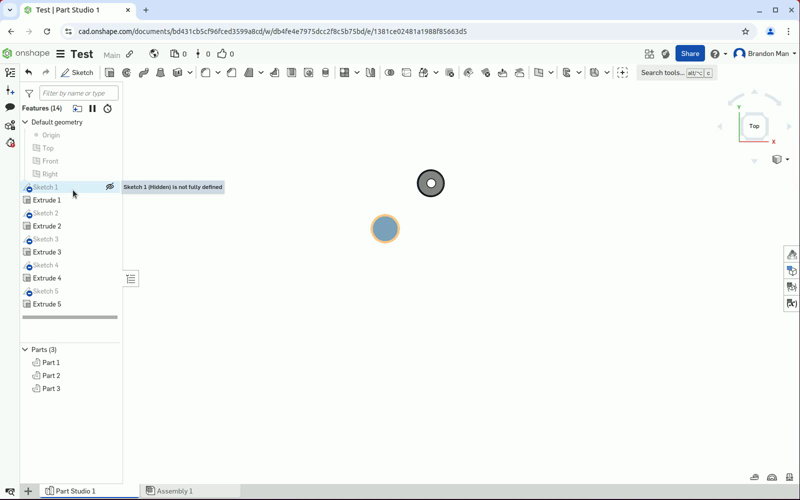
click(73, 189)
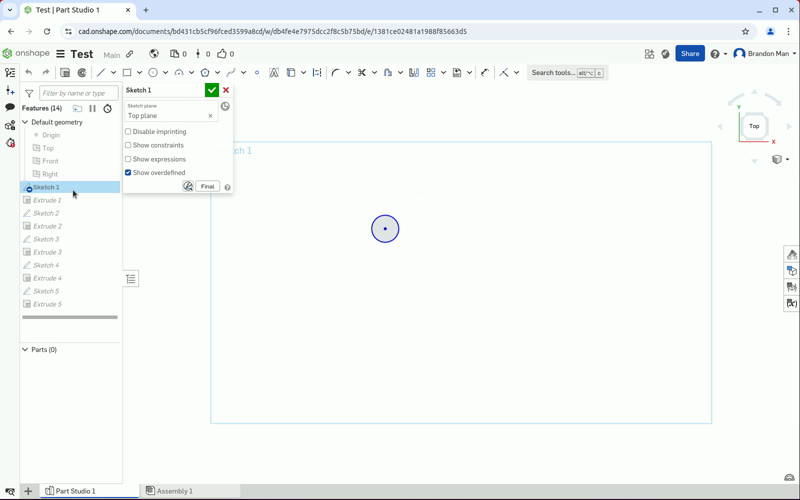
mouse_move(229, 92)
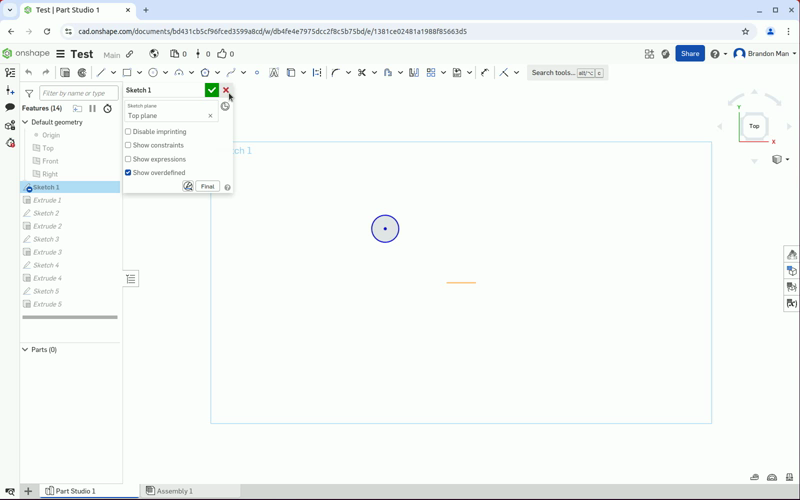
click(229, 92)
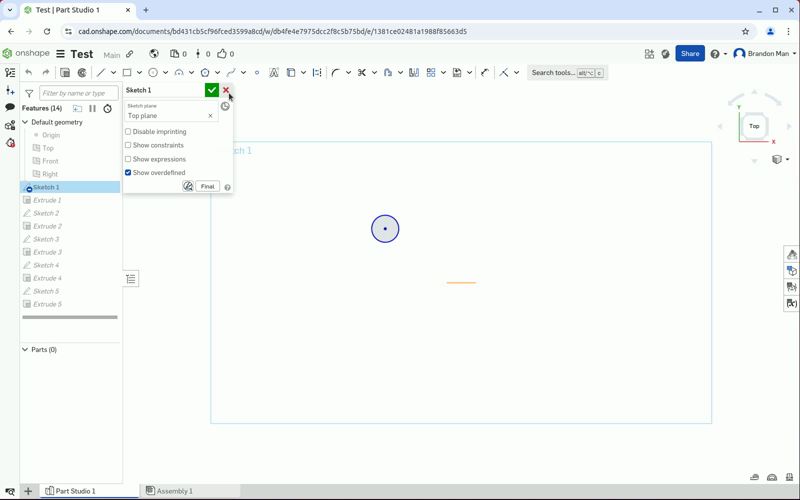
key(shift+s)
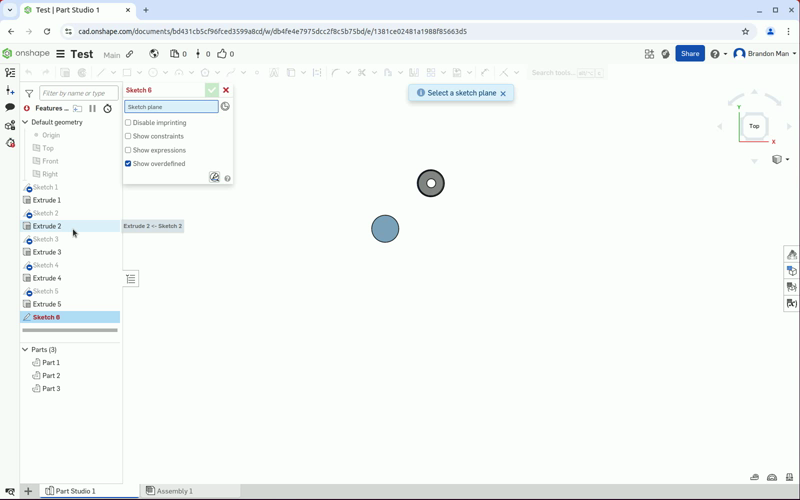
scroll(3)
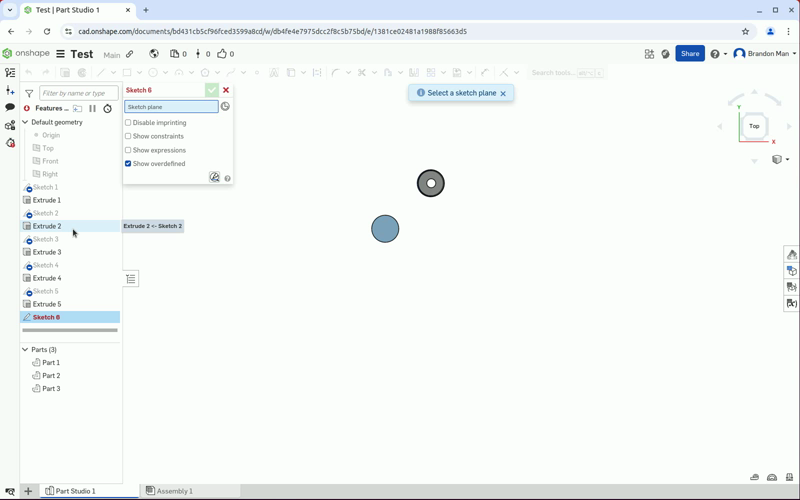
mouse_move(73, 150)
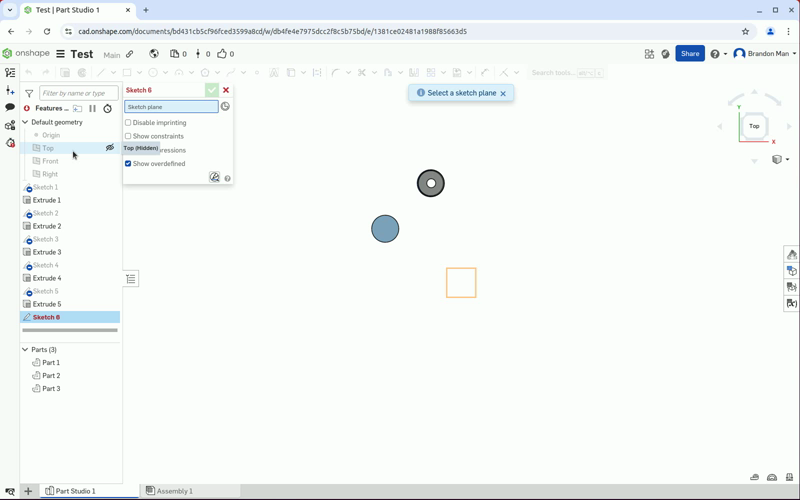
click(73, 150)
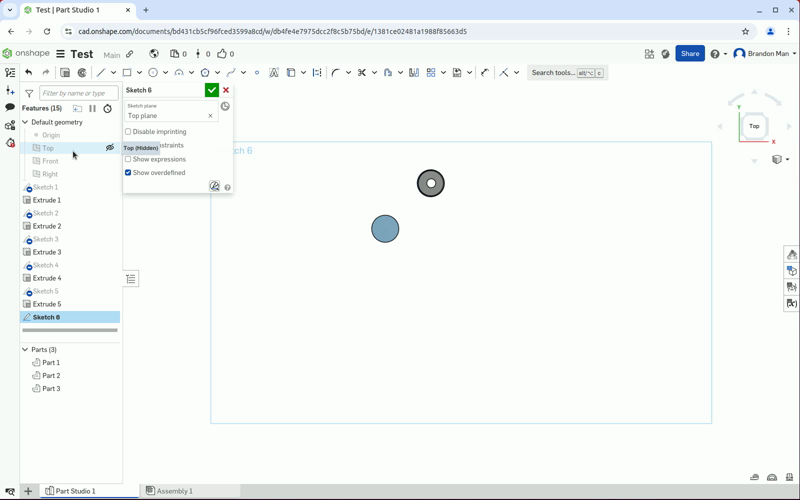
mouse_move(73, 352)
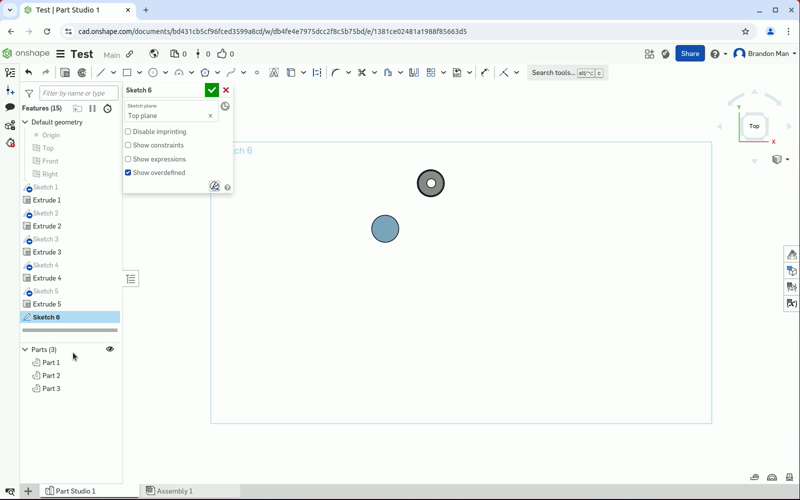
key(y)
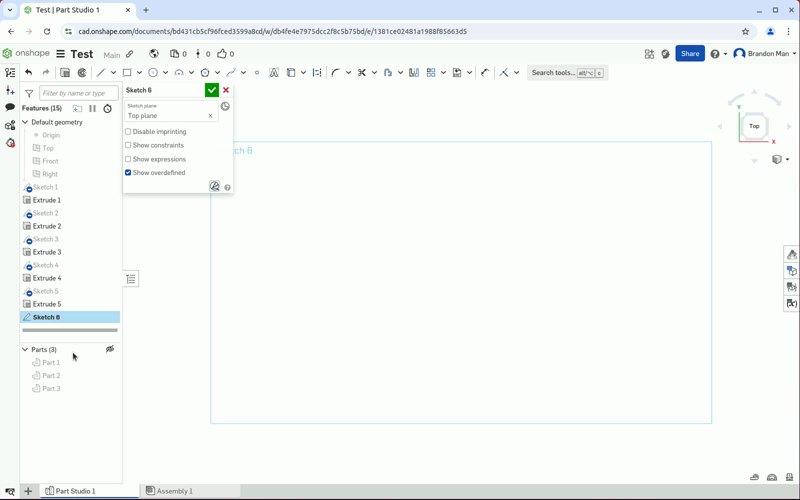
key(c)
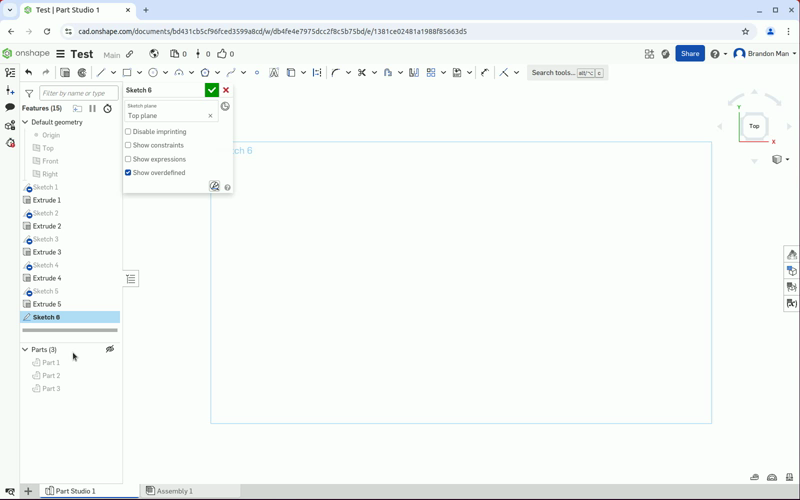
key_down(shift)
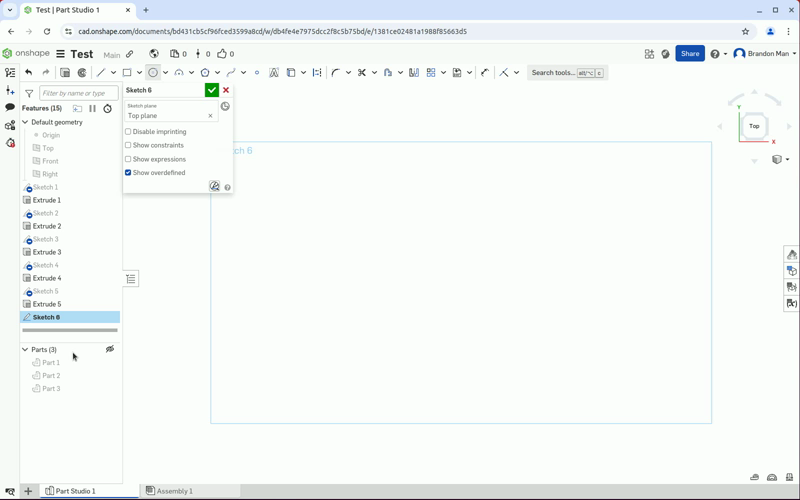
mouse_move(431, 183)
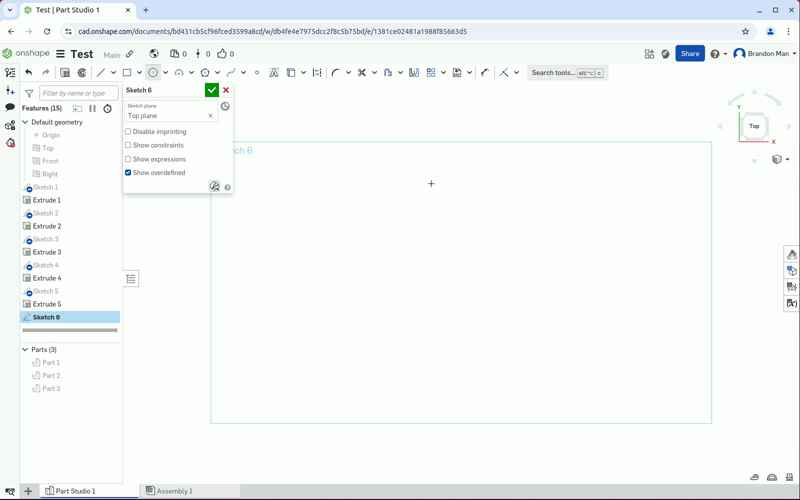
click(431, 183)
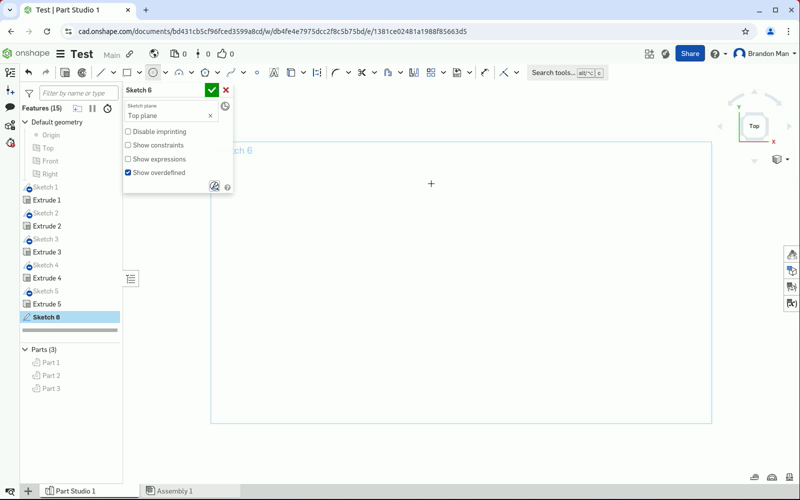
key_up(shift)
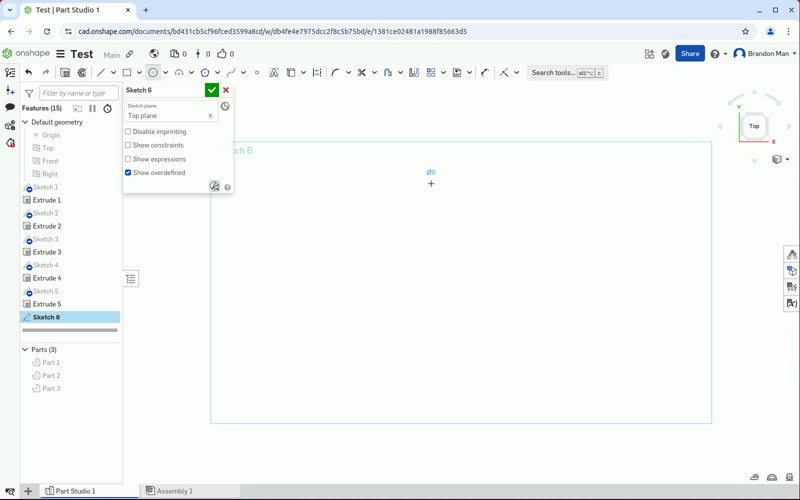
mouse_move(436, 183)
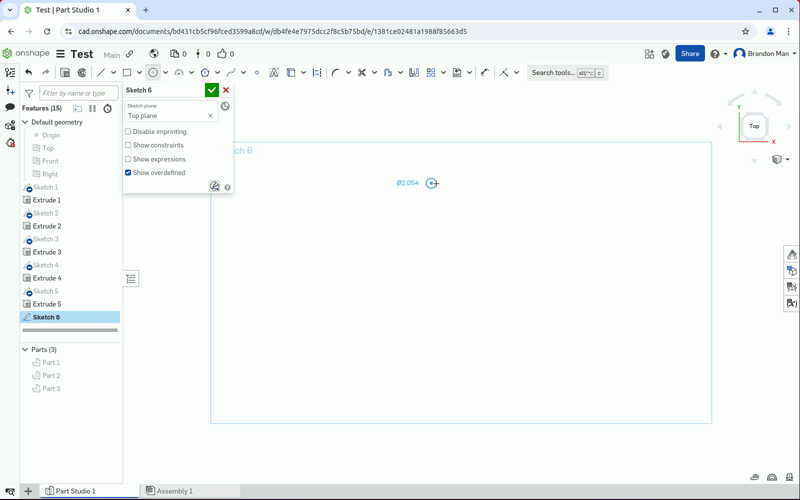
click(436, 183)
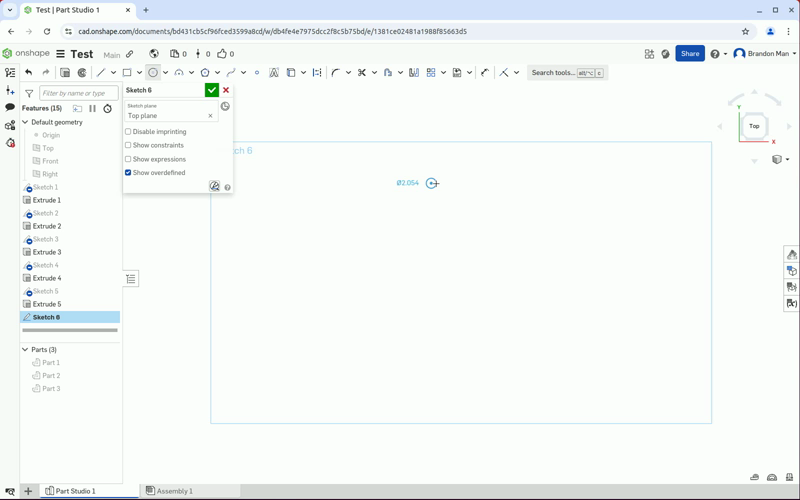
key(esc)
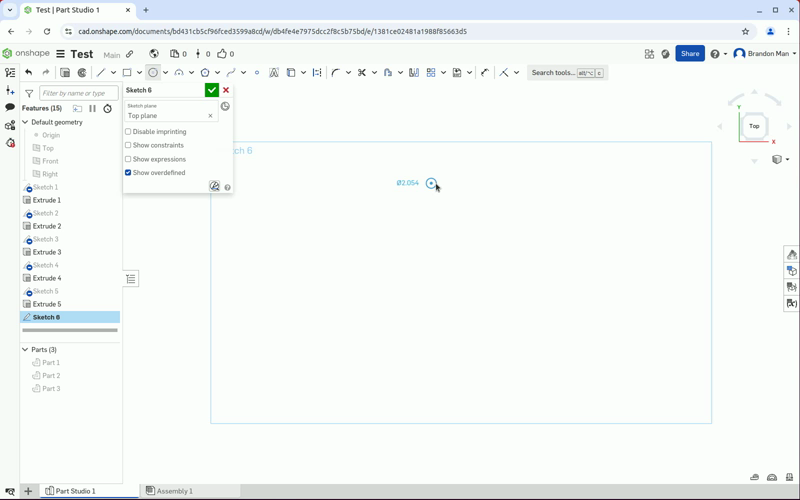
mouse_move(434, 184)
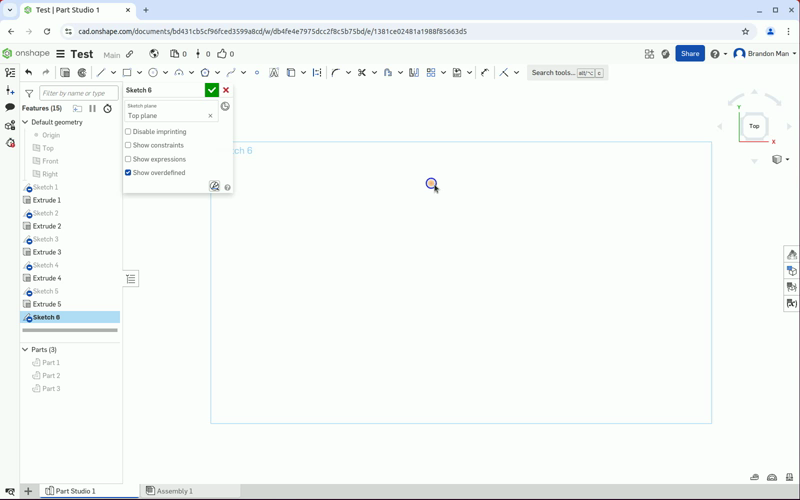
scroll(6)
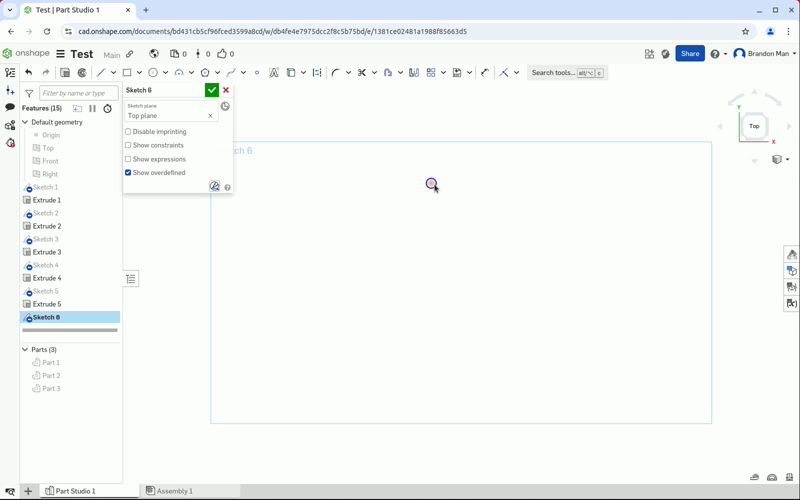
scroll(6)
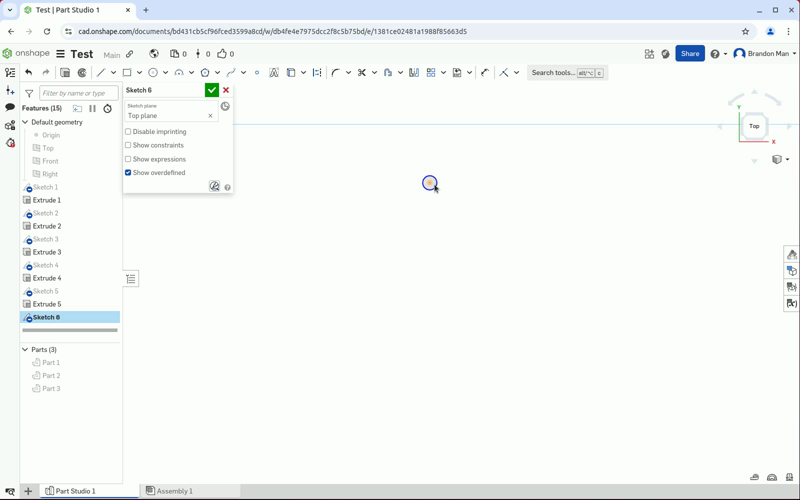
scroll(6)
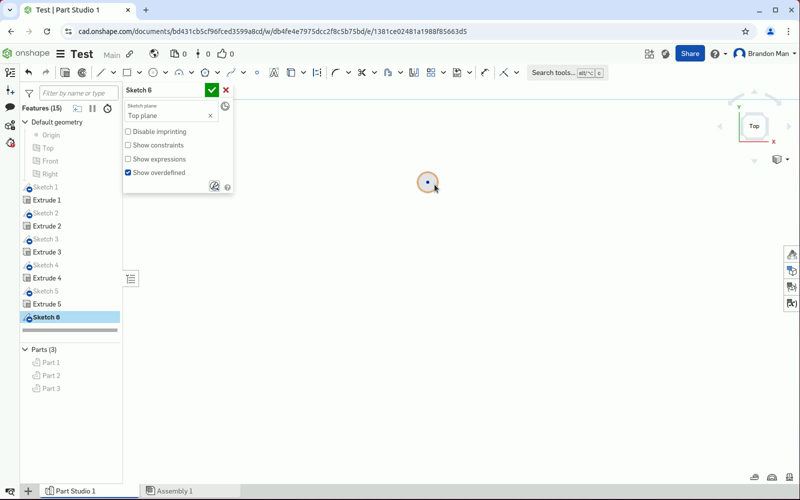
scroll(6)
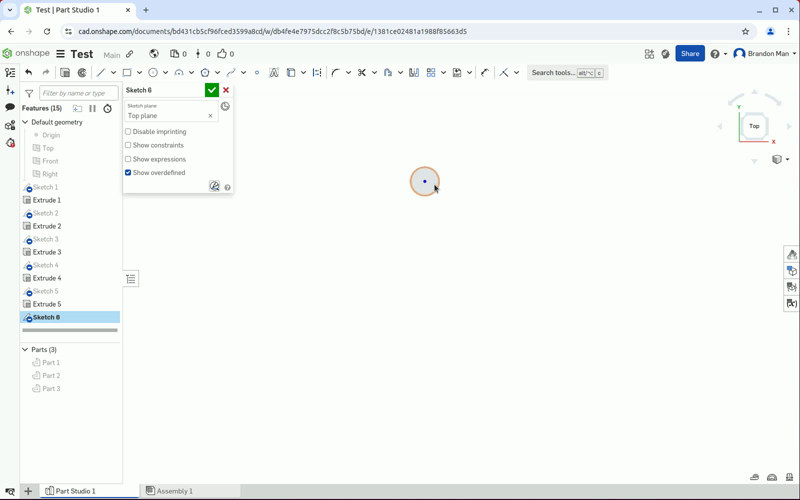
scroll(6)
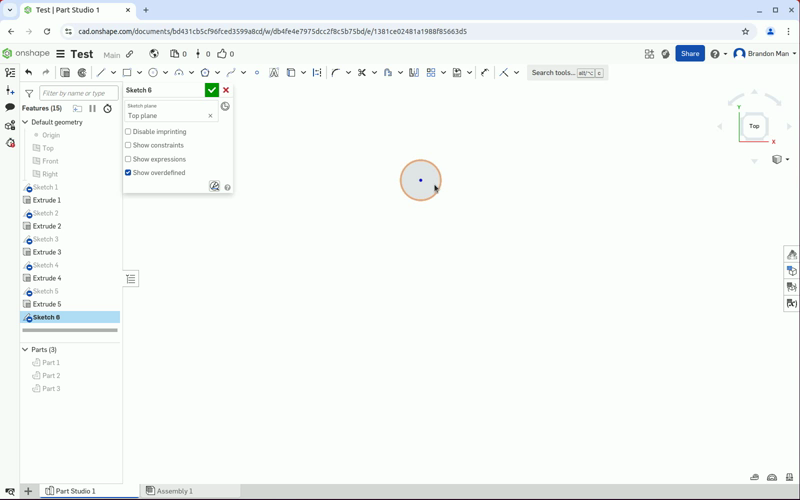
scroll(6)
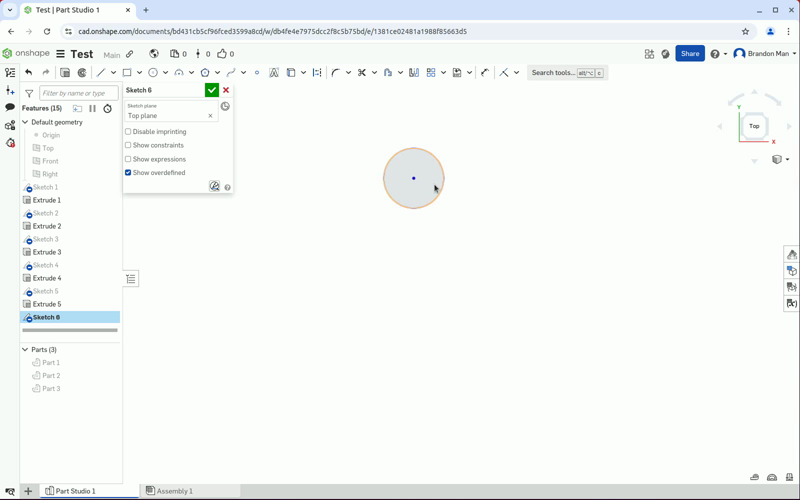
scroll(6)
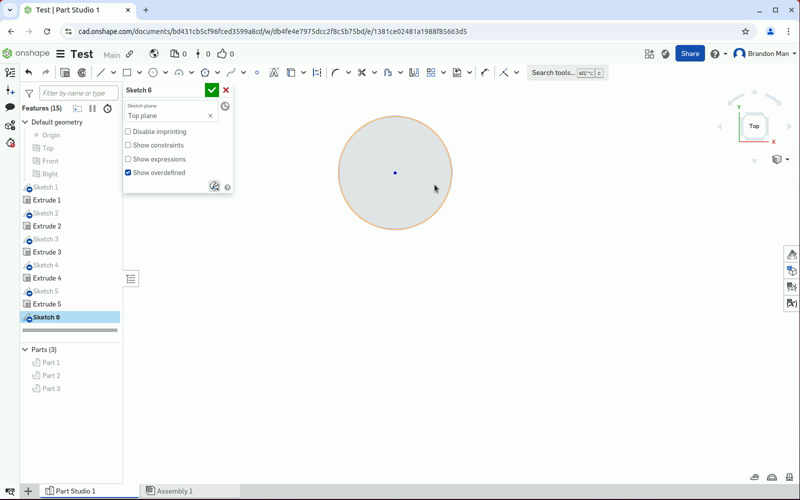
click(434, 184)
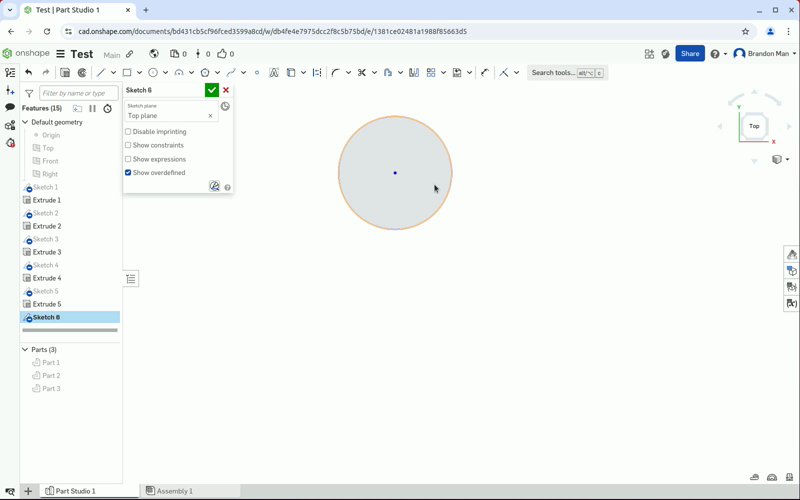
scroll(-6)
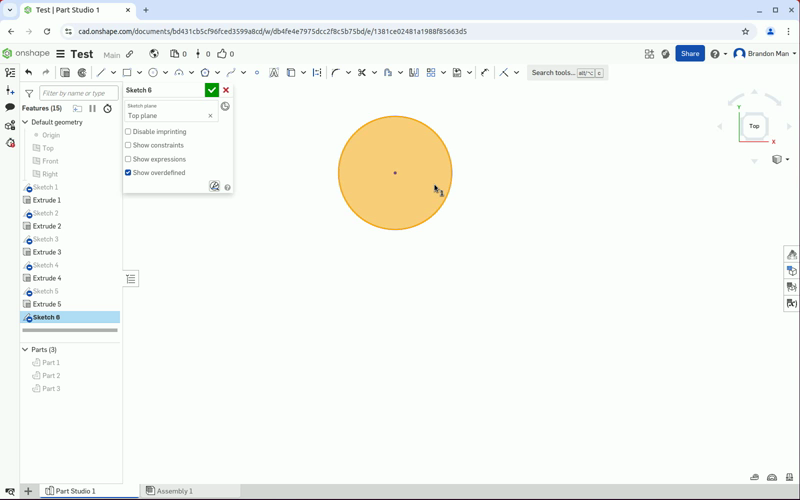
scroll(-6)
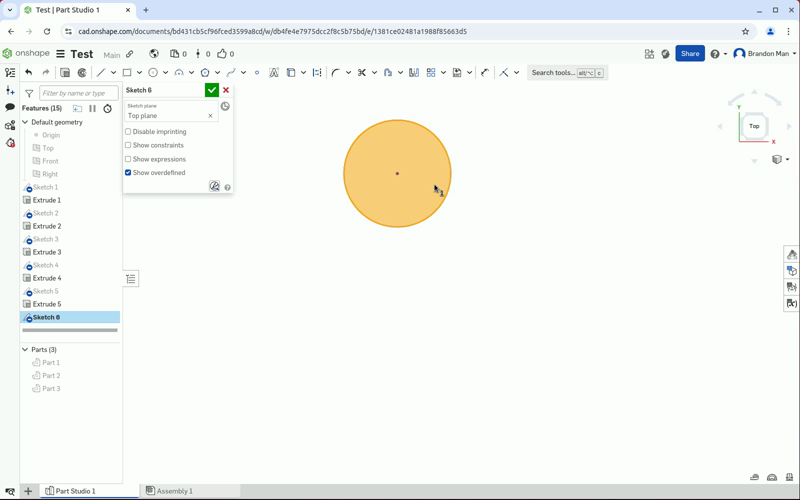
scroll(-6)
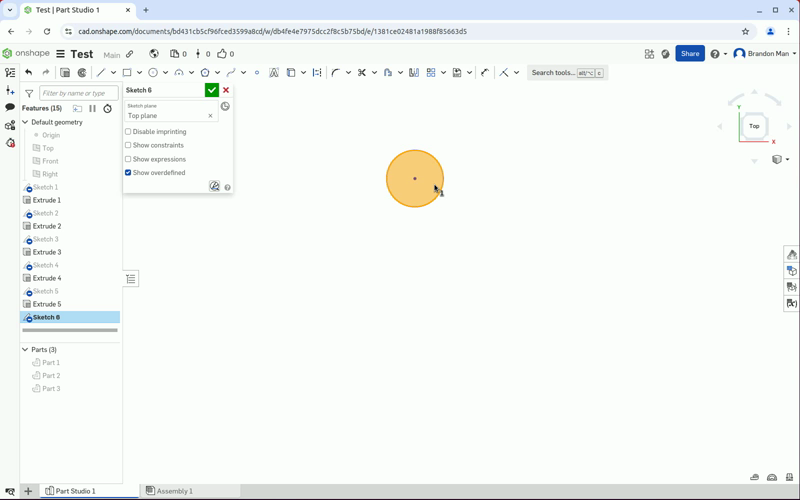
scroll(-6)
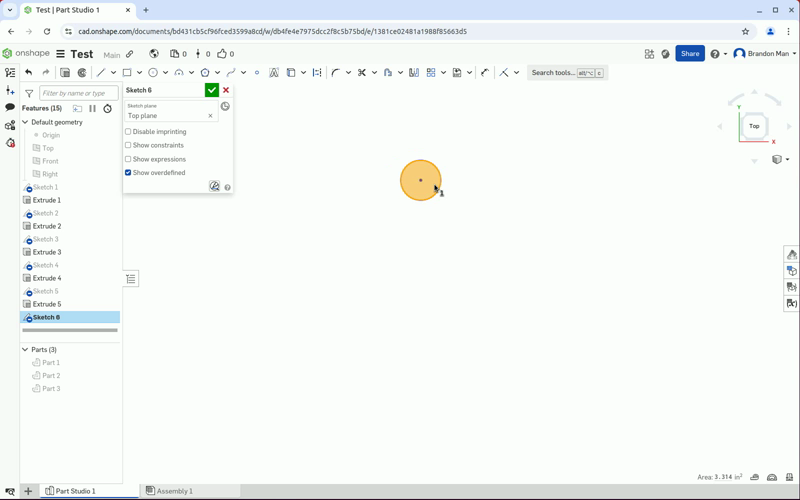
scroll(-6)
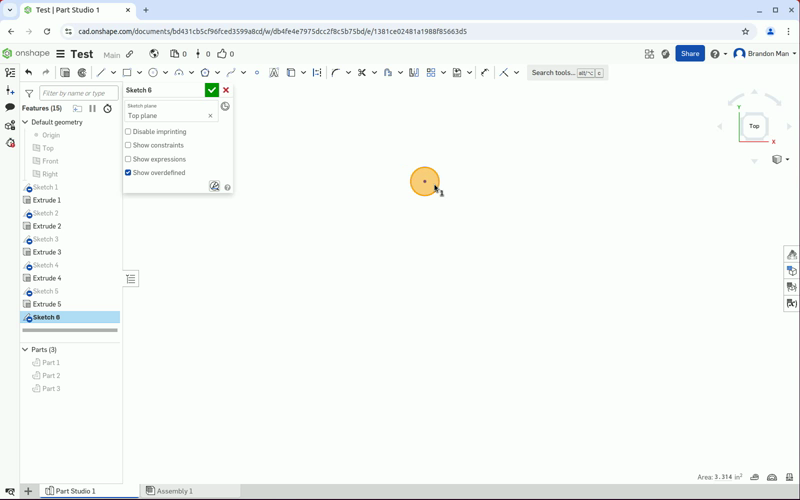
scroll(-6)
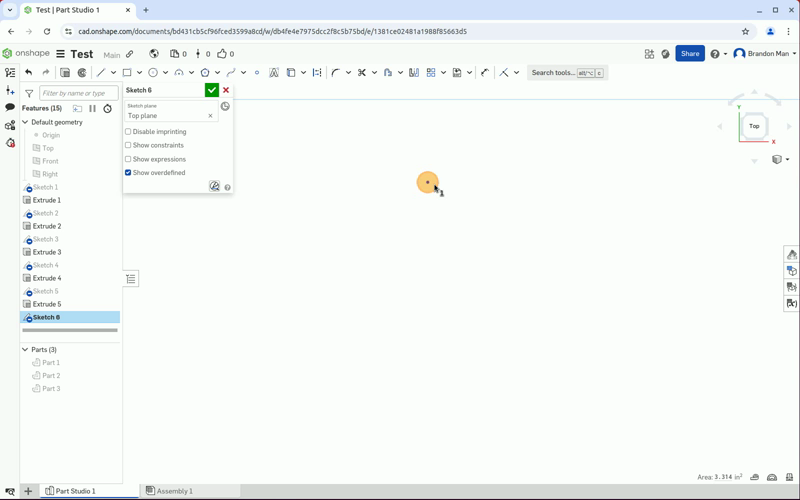
scroll(-6)
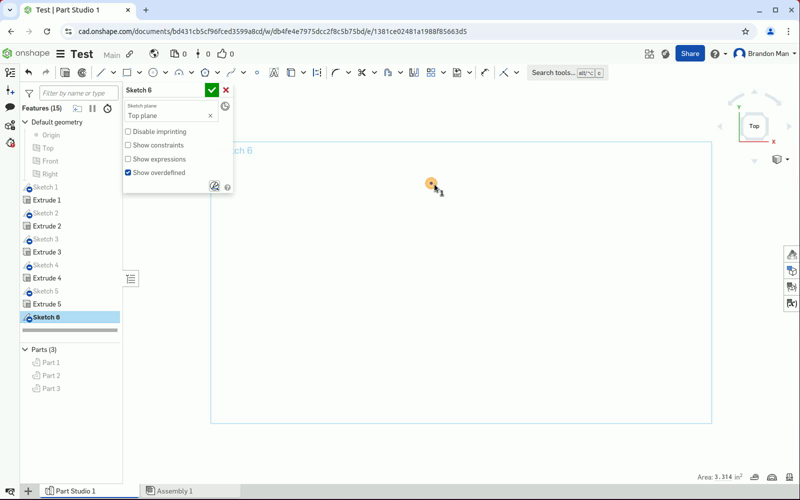
mouse_move(73, 352)
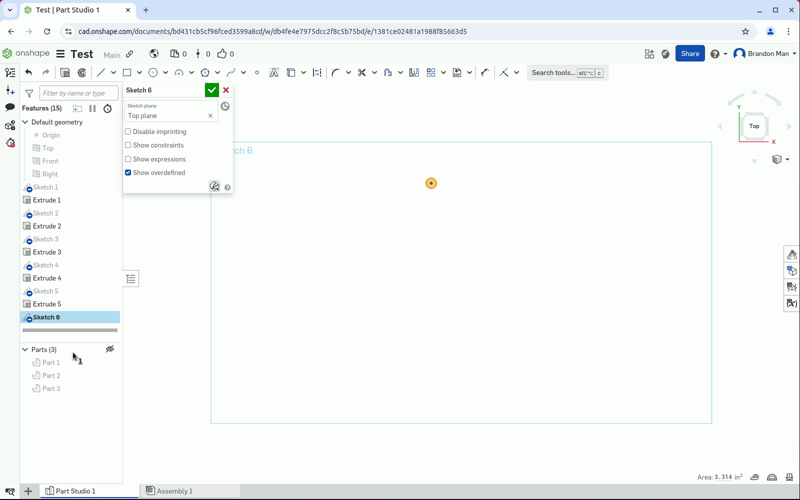
key(shift+y)
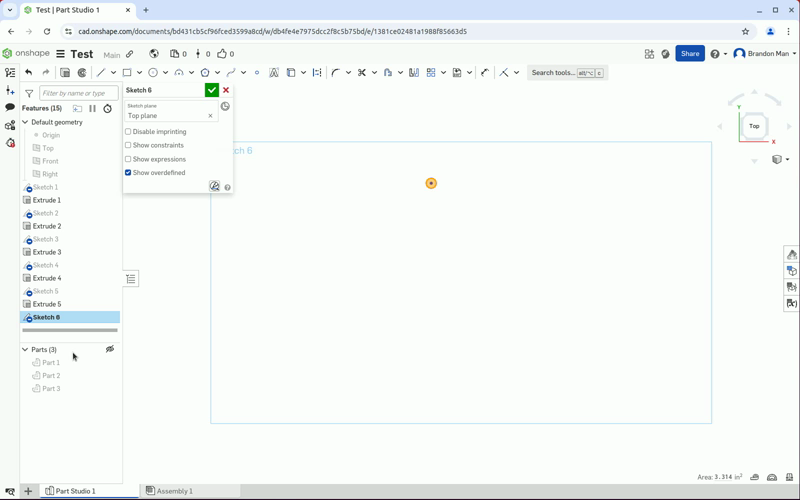
key(shift+e)
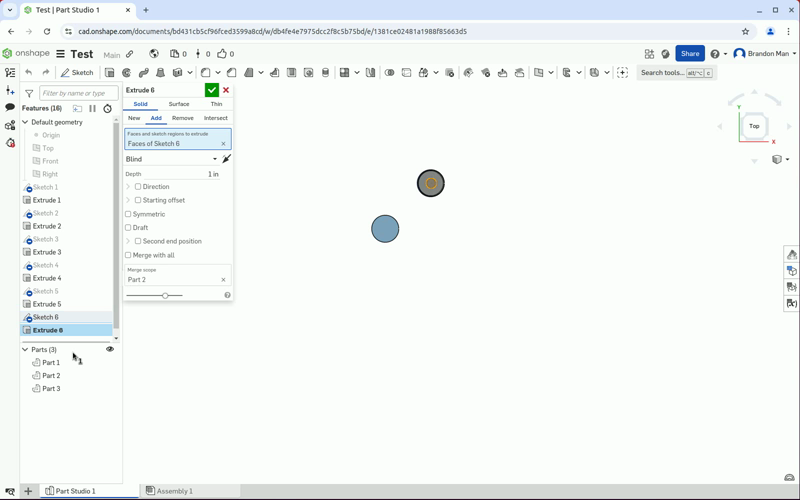
mouse_move(143, 106)
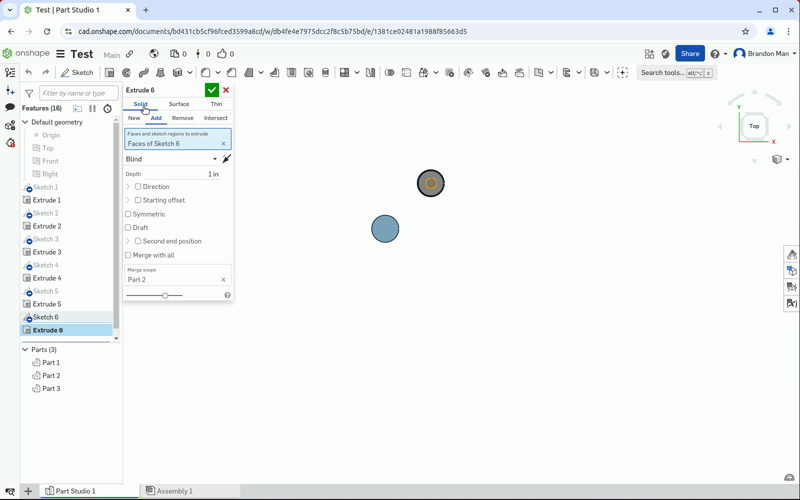
click(143, 106)
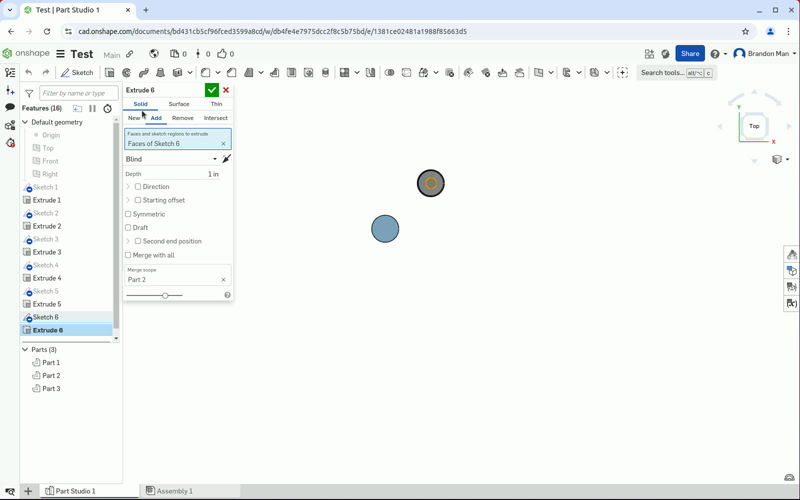
mouse_move(137, 120)
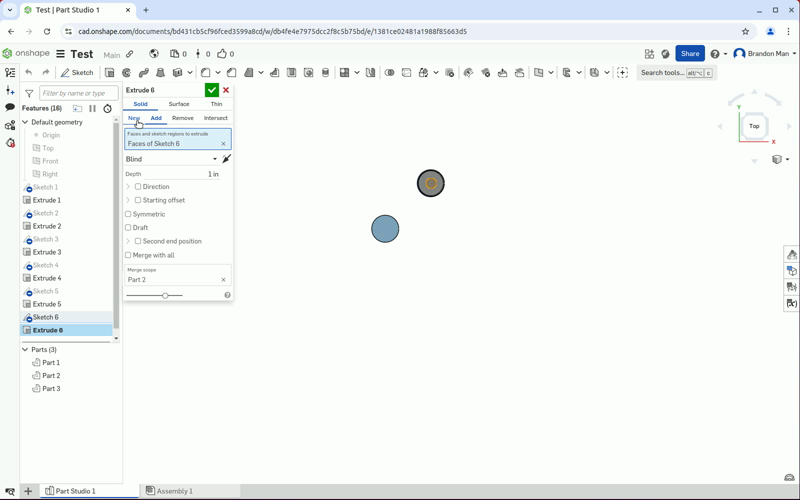
click(137, 120)
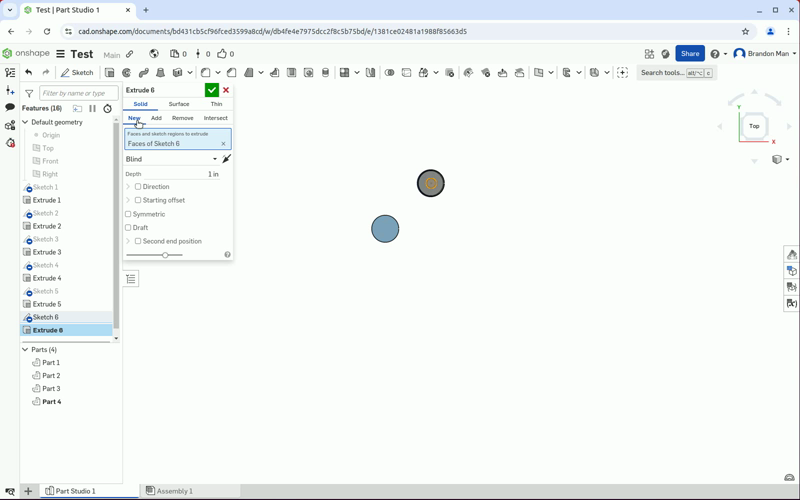
key(tab, 4)
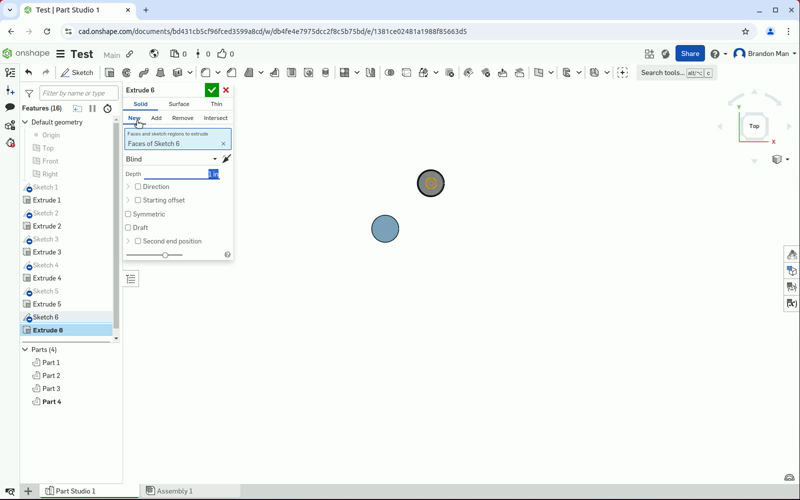
text(-1.685)
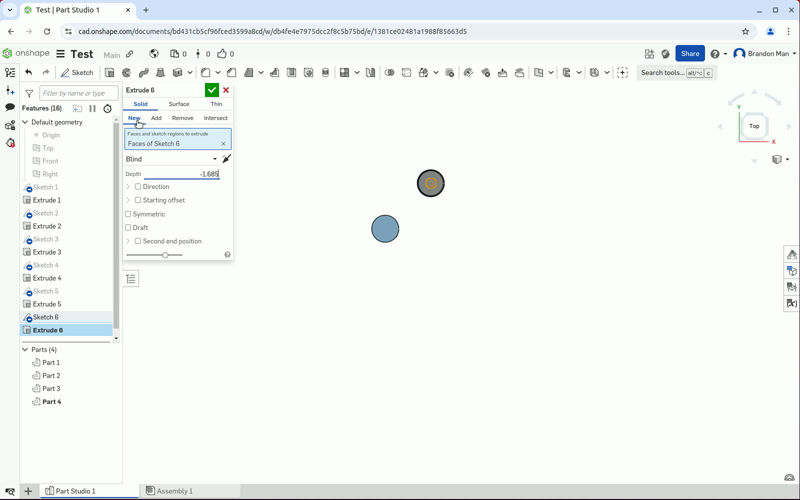
key(enter)
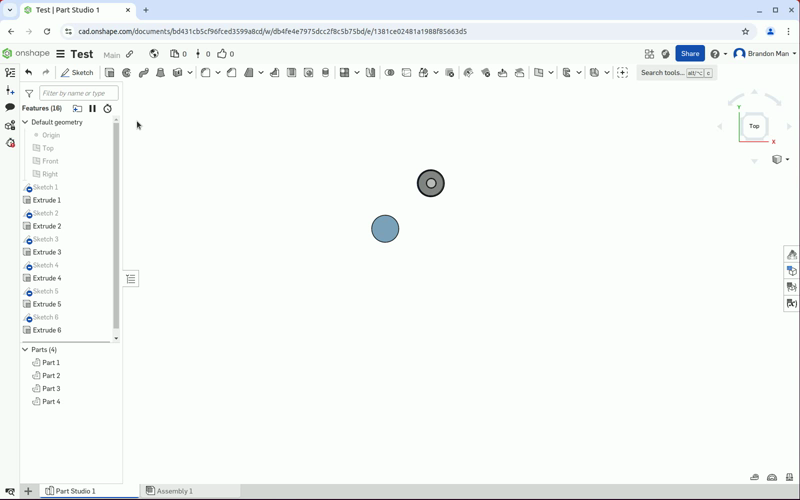
key(shift+h)
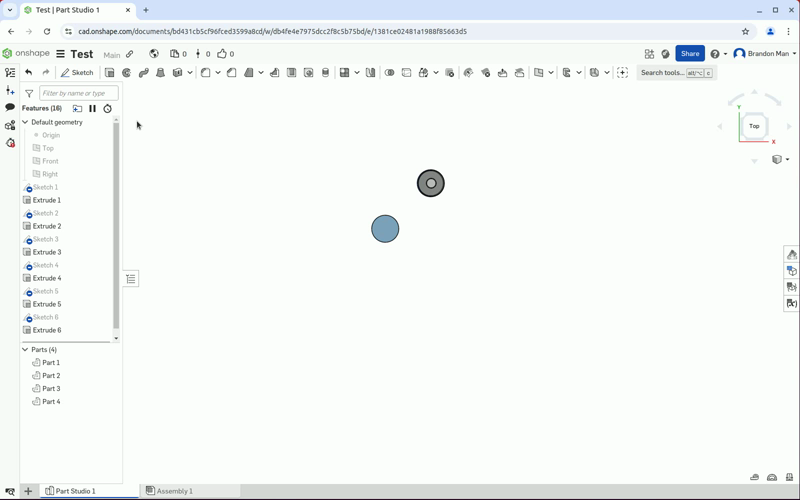
key(shift+h)
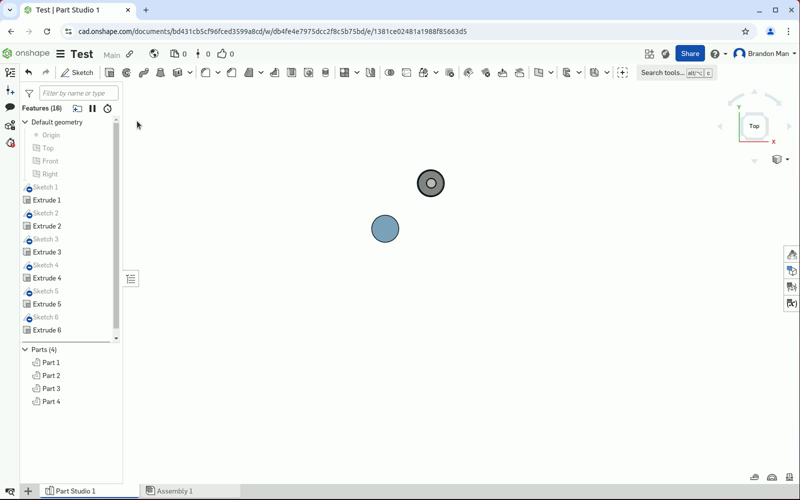
mouse_move(69, 189)
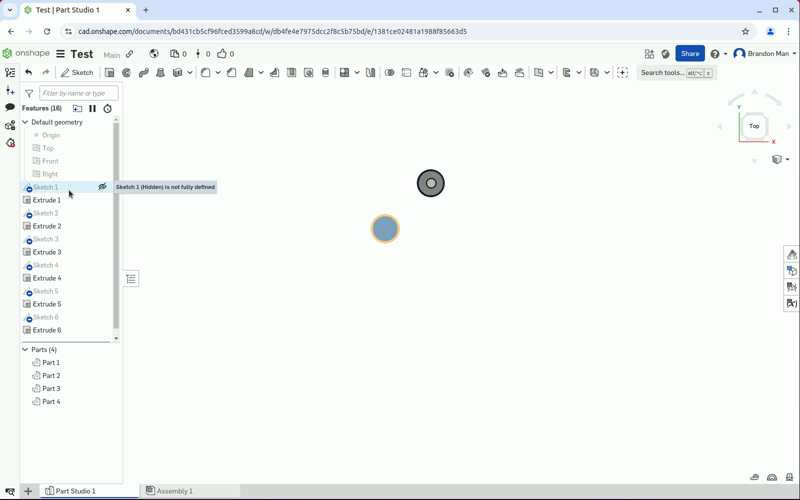
click(69, 189)
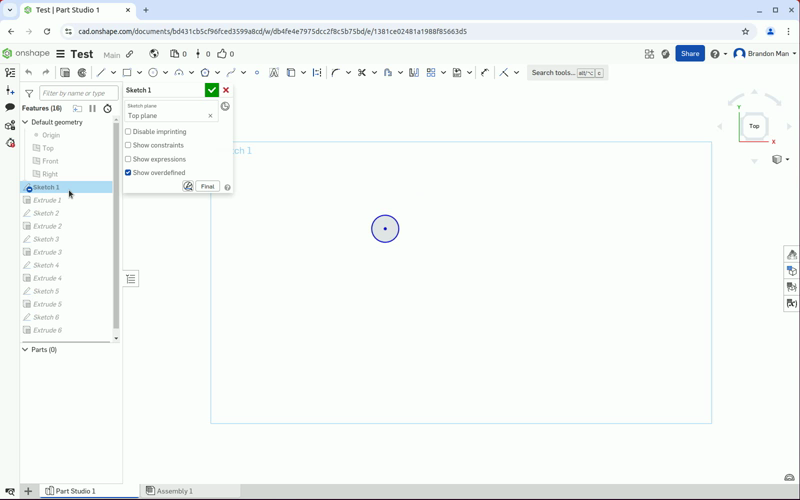
mouse_move(229, 92)
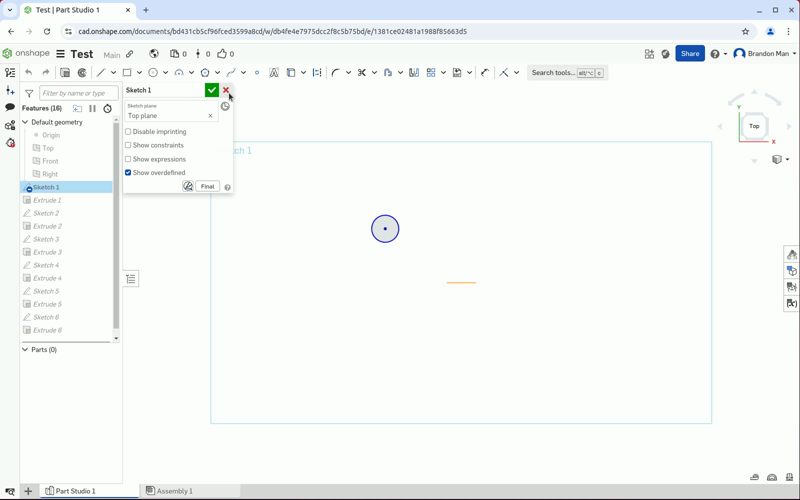
click(229, 92)
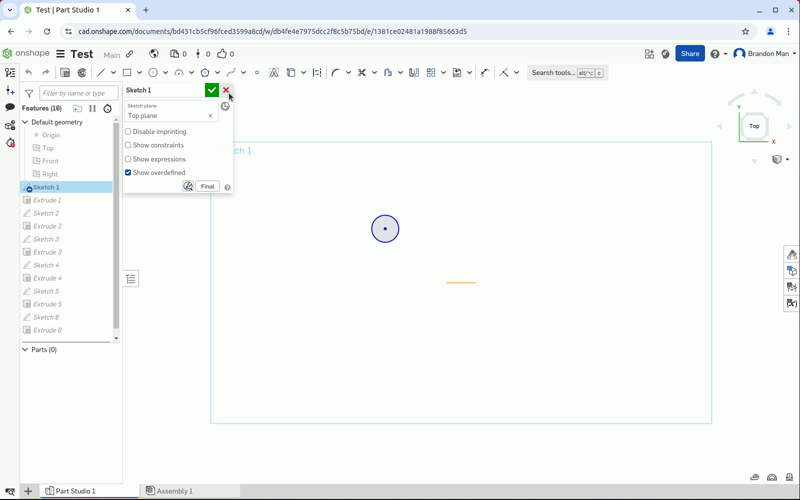
key(shift+s)
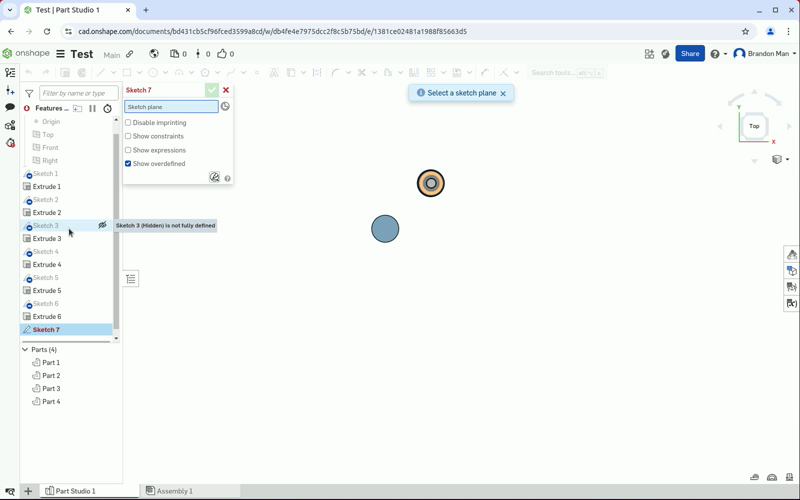
scroll(3)
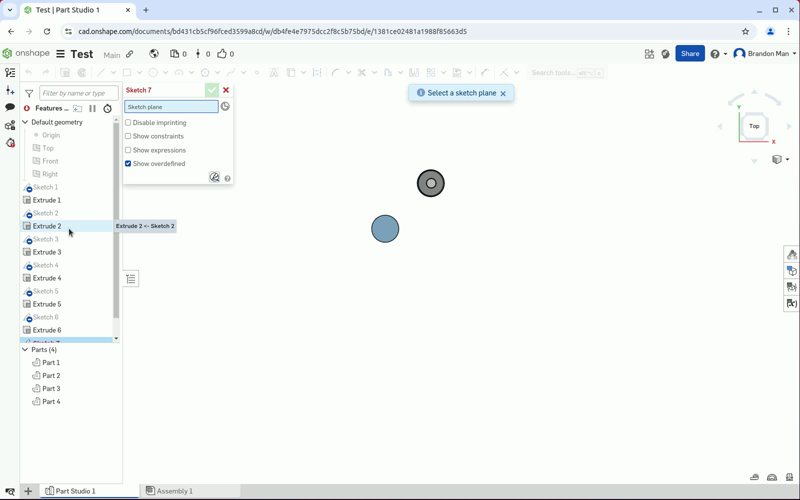
mouse_move(69, 150)
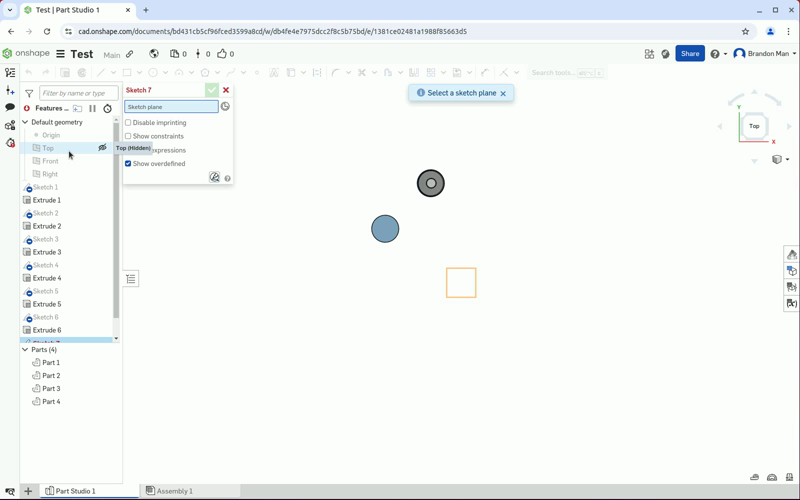
click(69, 150)
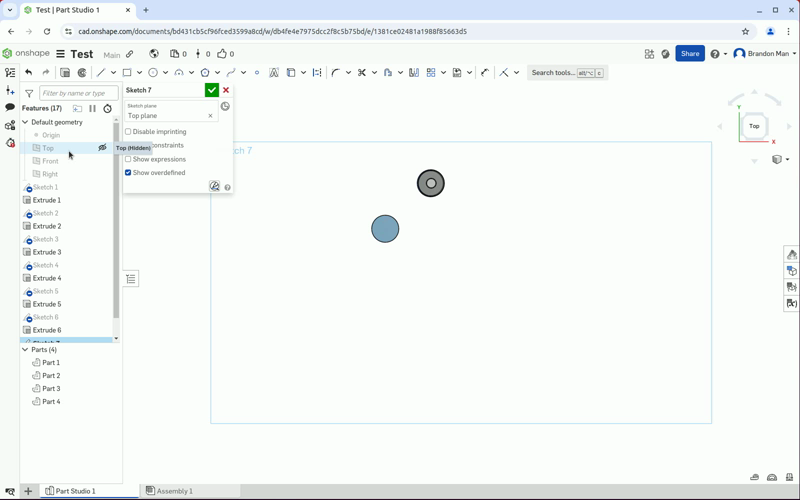
mouse_move(73, 352)
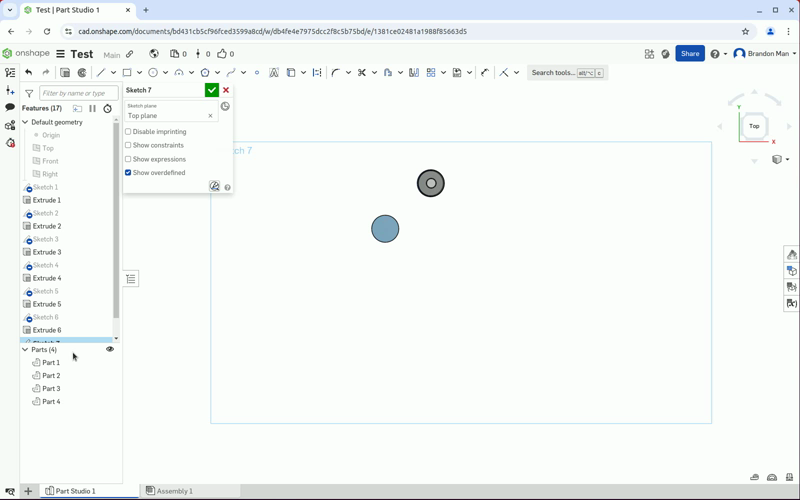
key(y)
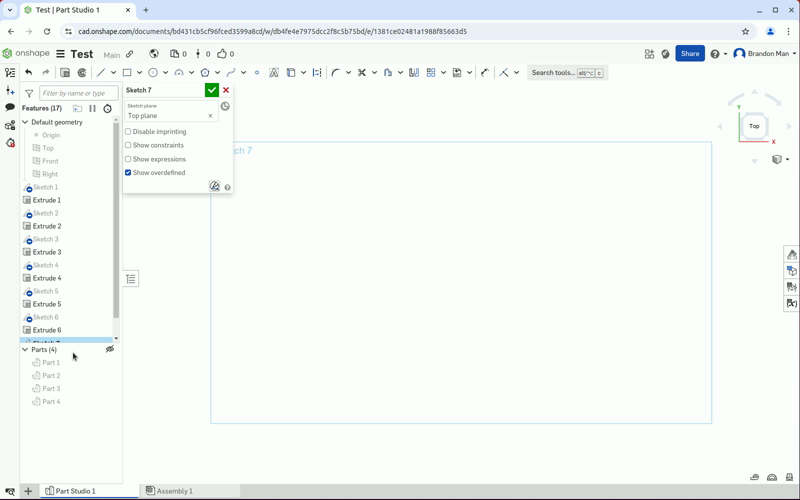
key(c)
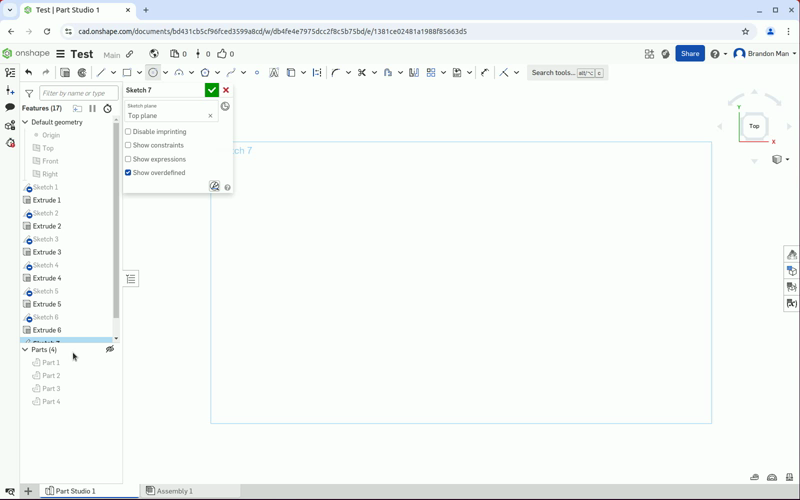
key_down(shift)
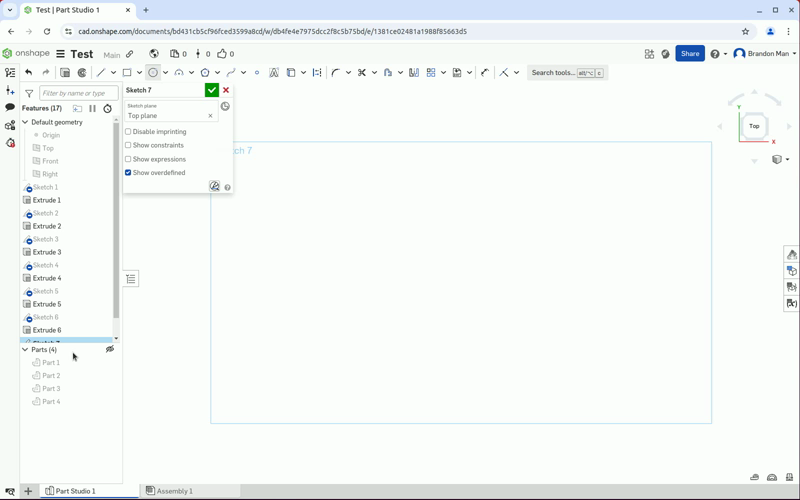
mouse_move(430, 183)
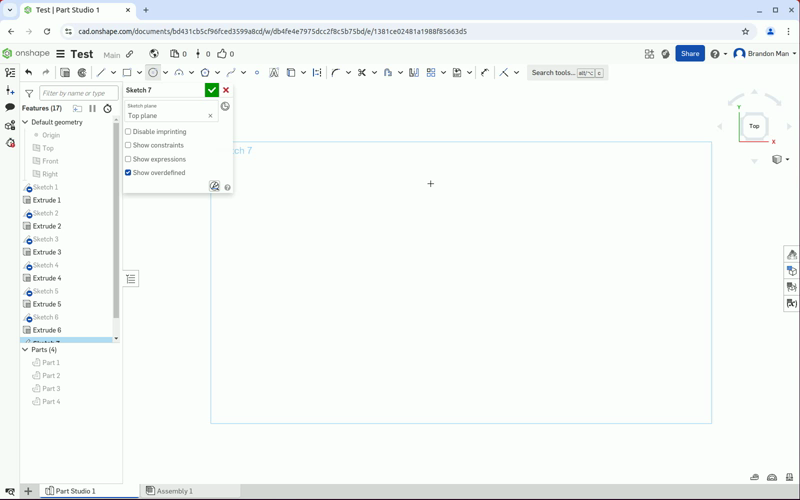
click(430, 183)
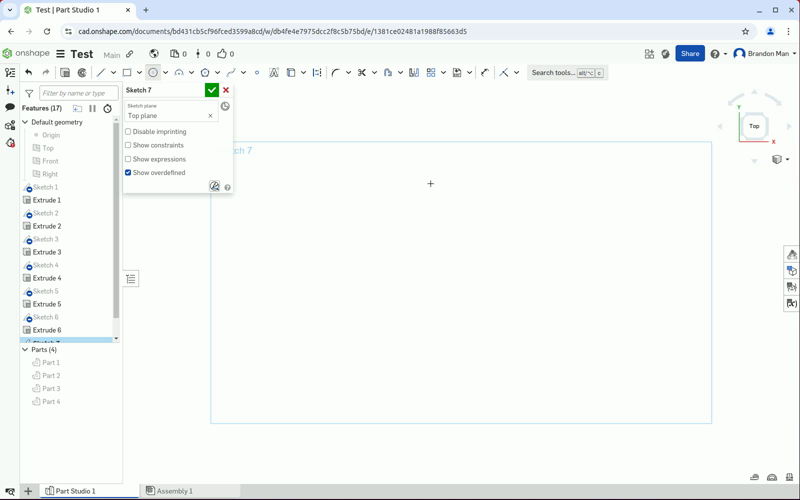
key_up(shift)
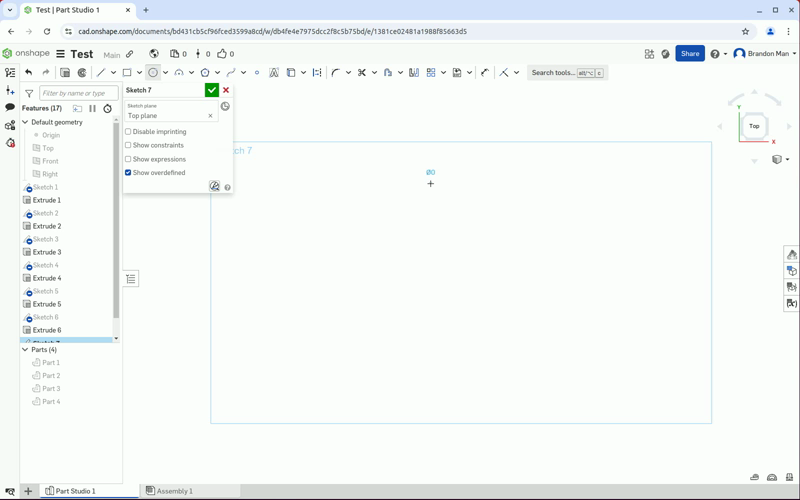
mouse_move(444, 183)
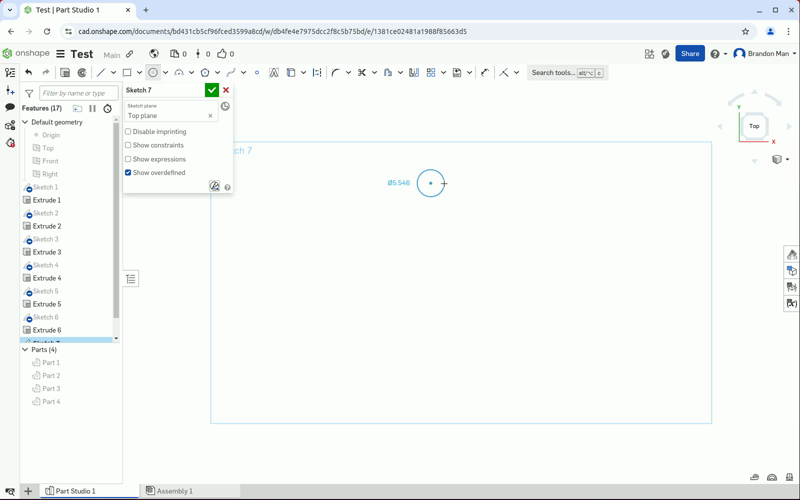
click(444, 183)
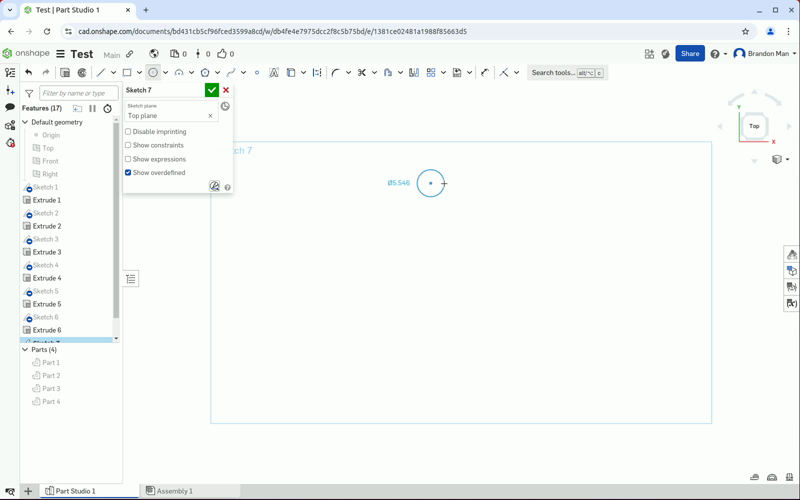
key(esc)
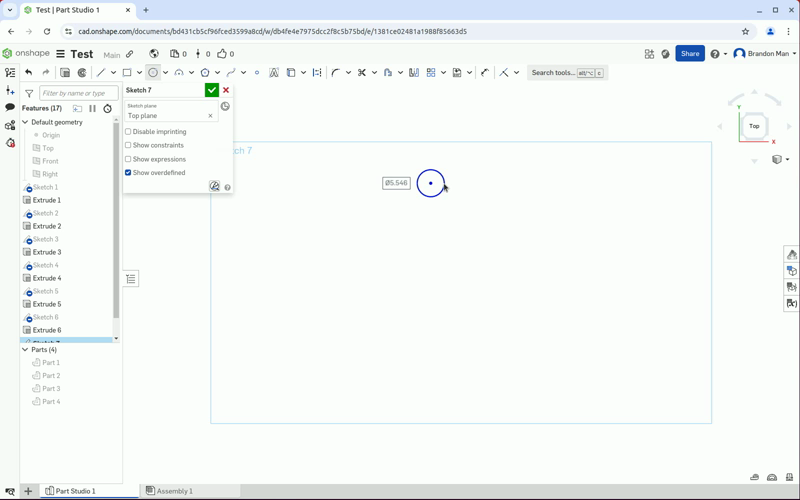
key(c)
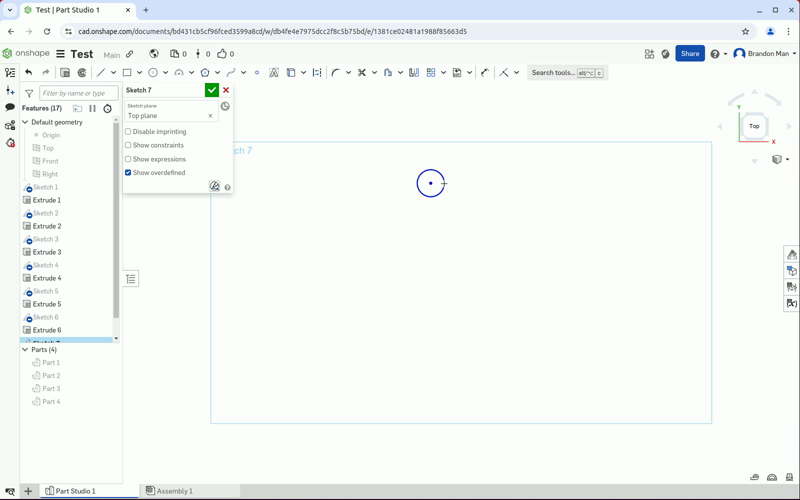
key_down(shift)
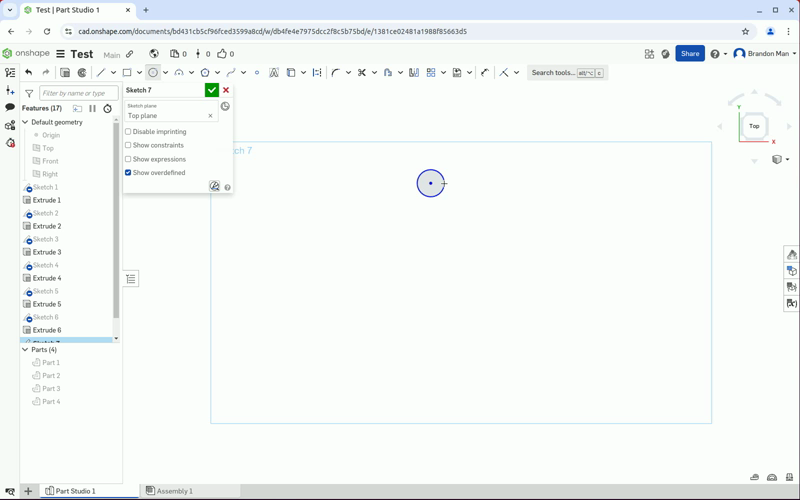
mouse_move(430, 183)
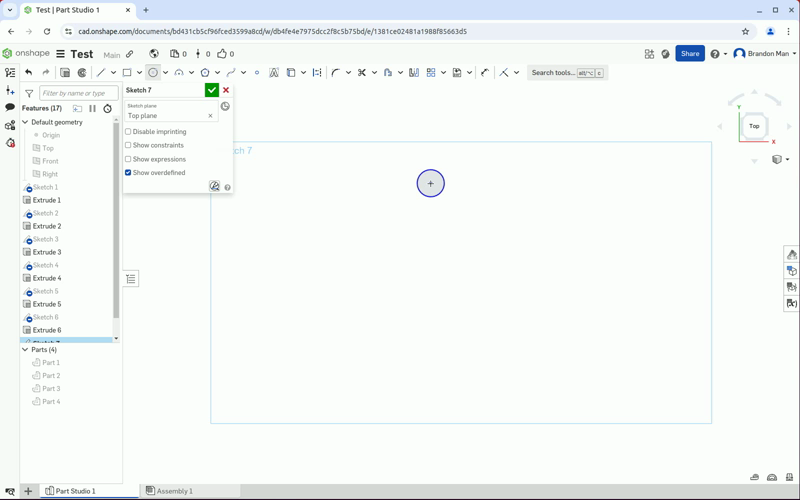
click(430, 183)
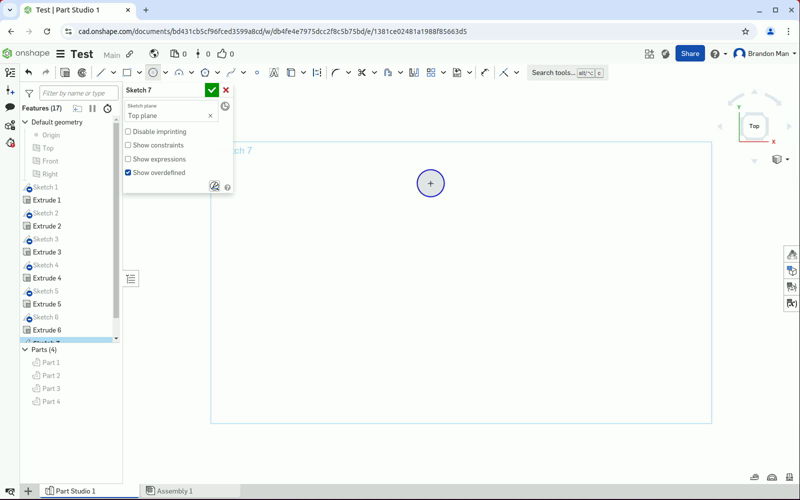
key_up(shift)
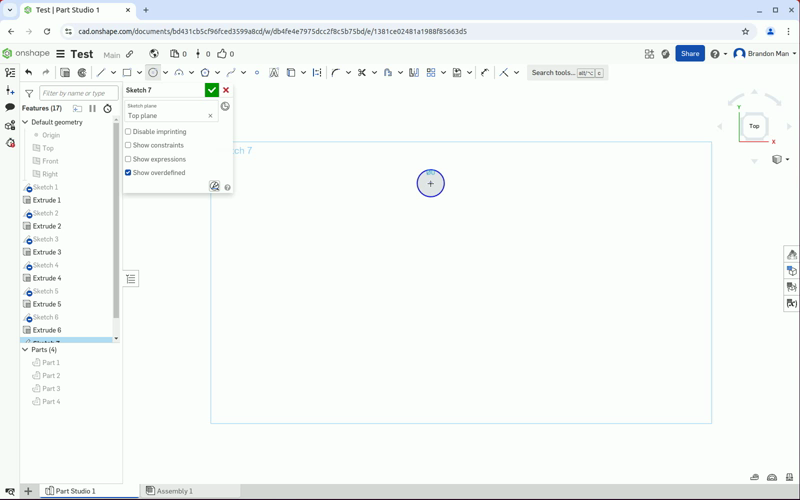
mouse_move(443, 183)
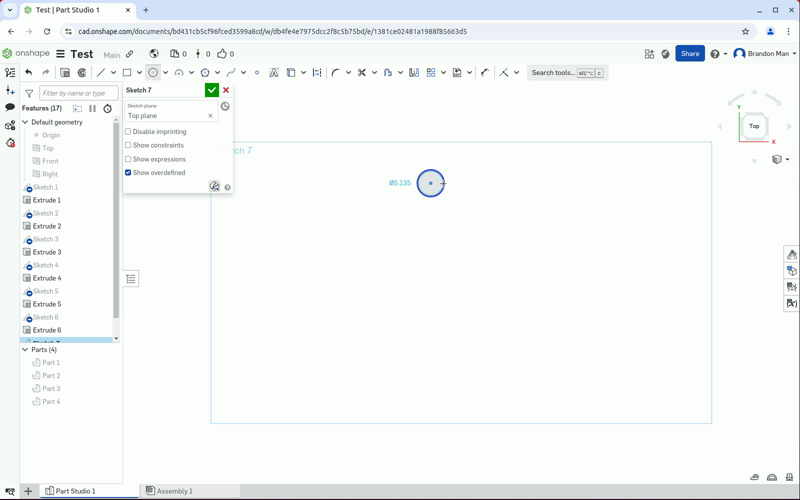
scroll(6)
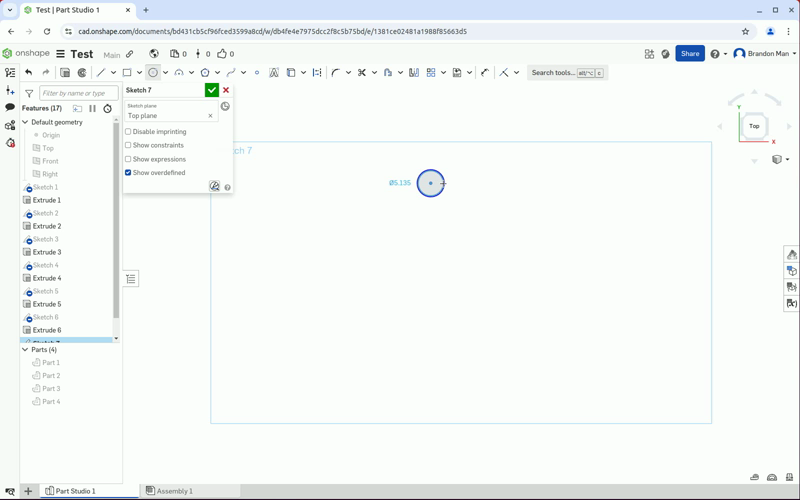
scroll(6)
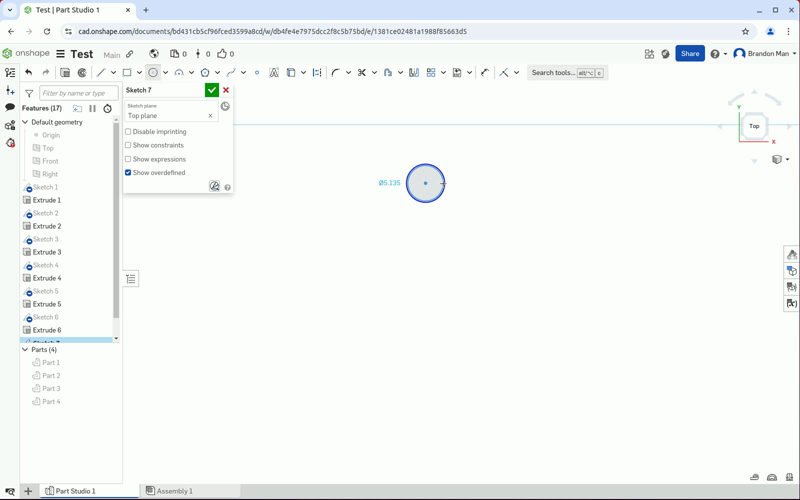
scroll(6)
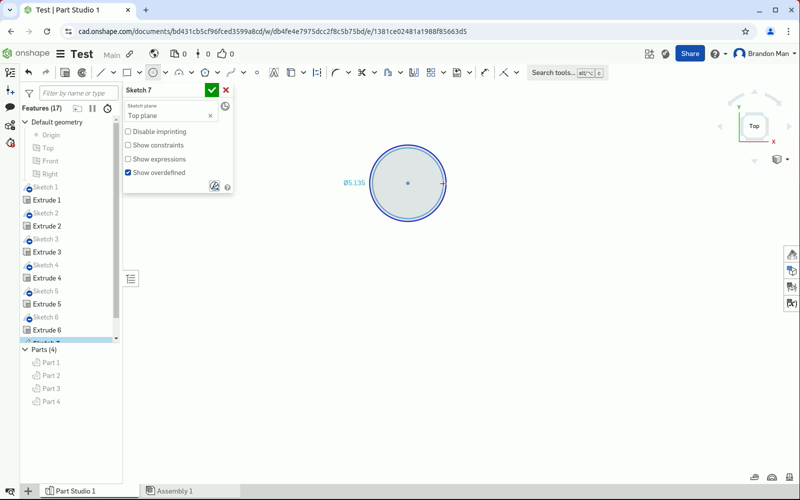
scroll(6)
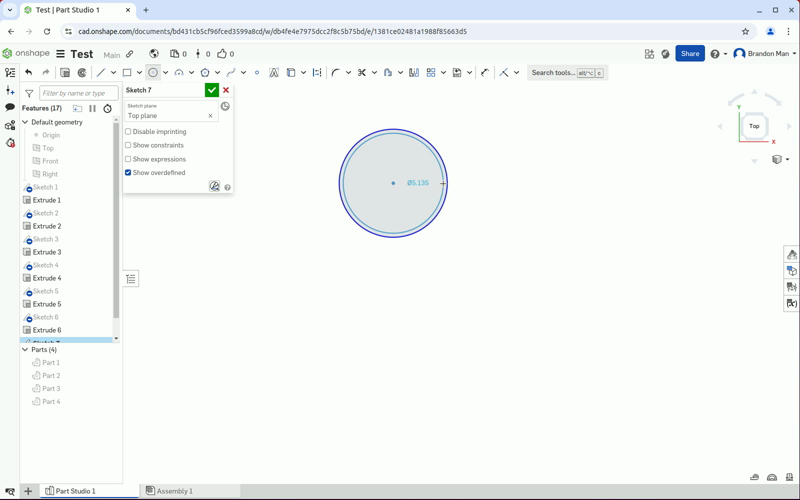
scroll(6)
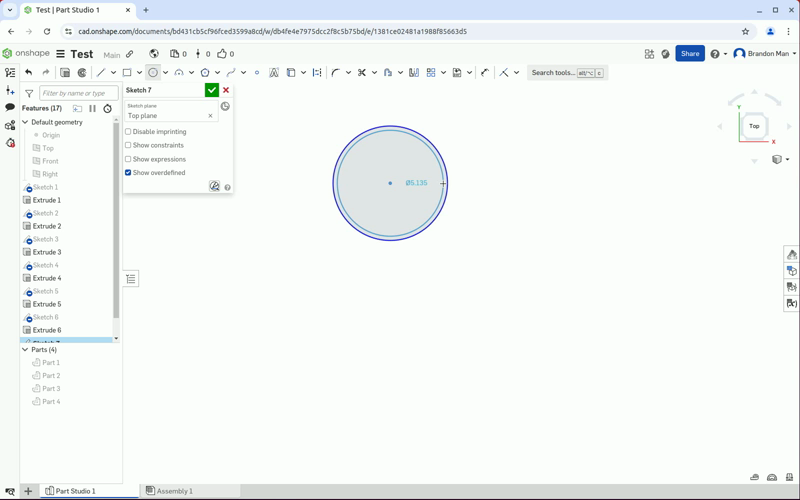
scroll(6)
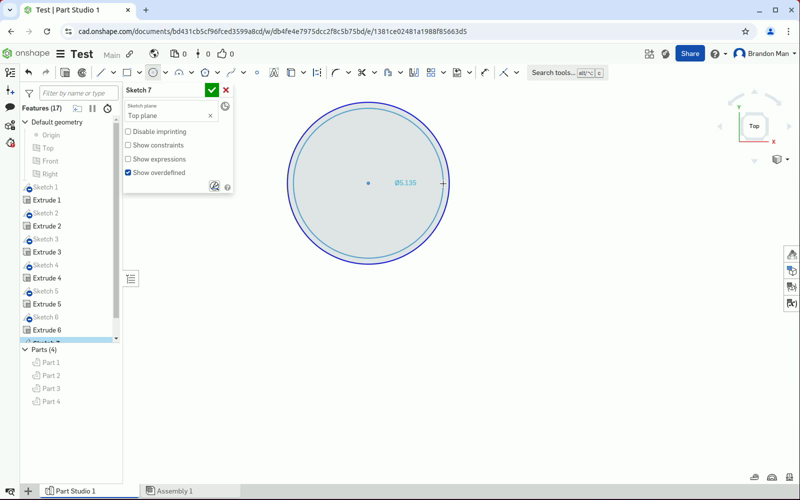
scroll(6)
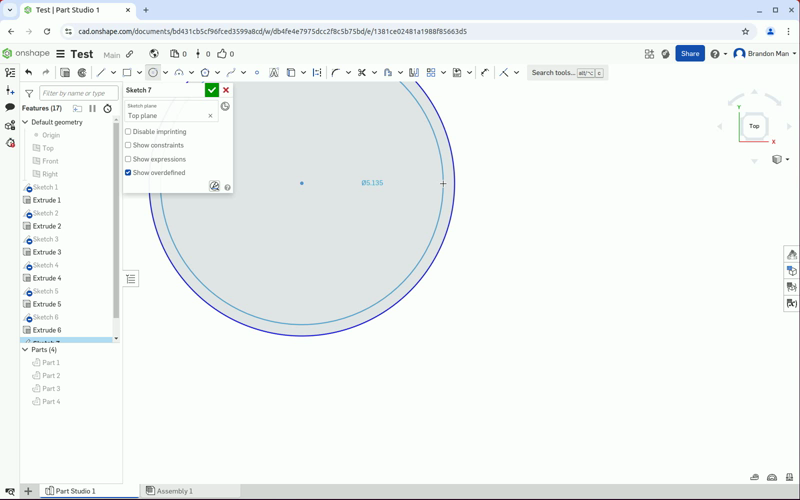
click(443, 183)
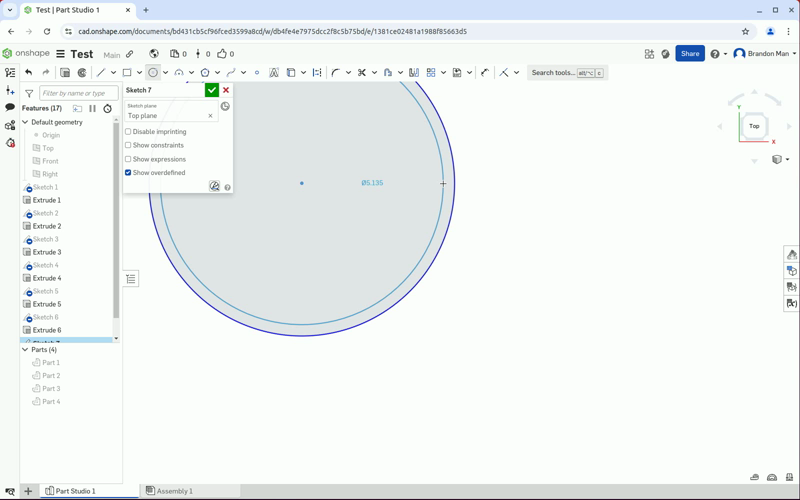
scroll(-6)
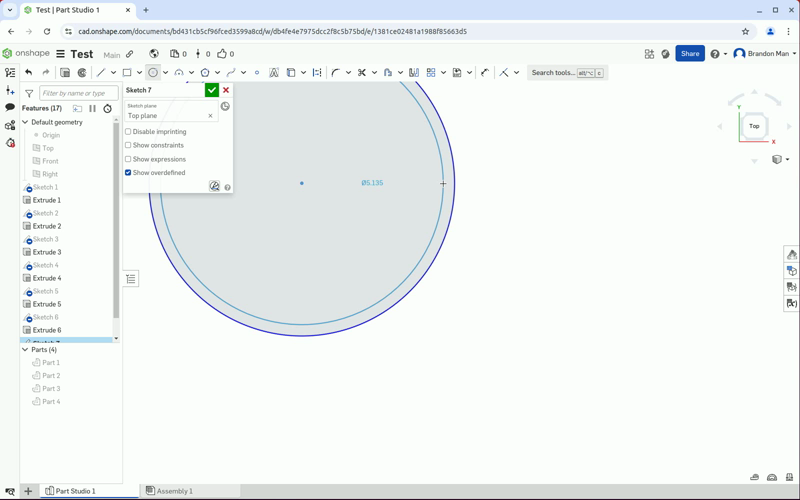
scroll(-6)
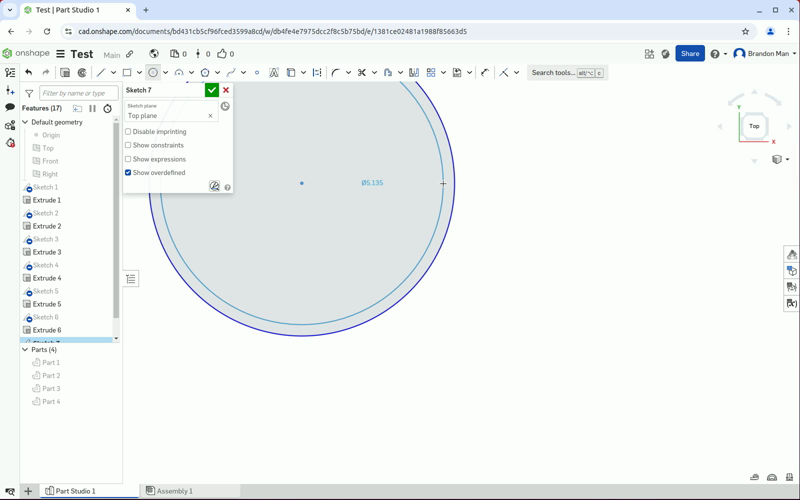
scroll(-6)
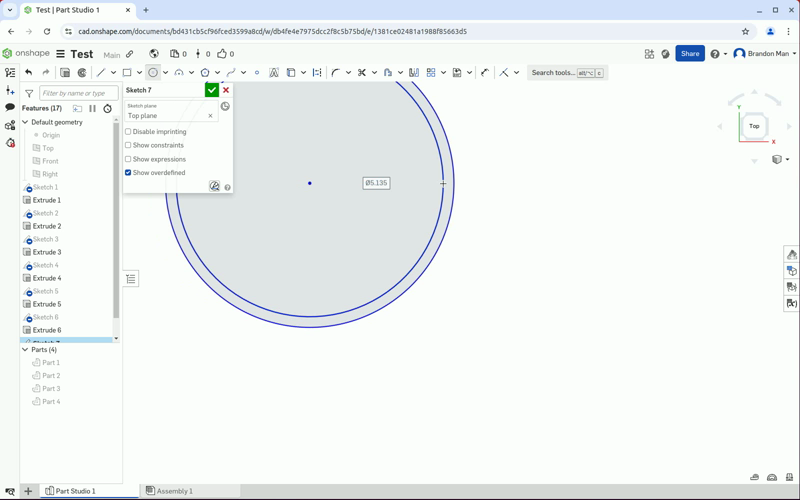
scroll(-6)
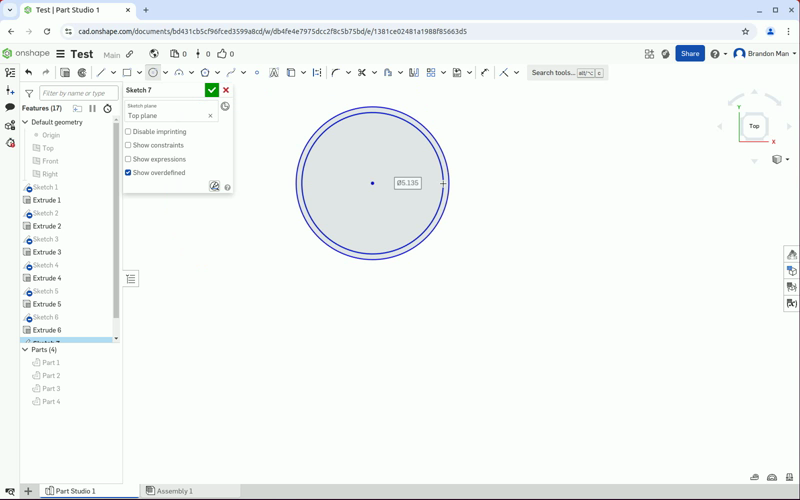
scroll(-6)
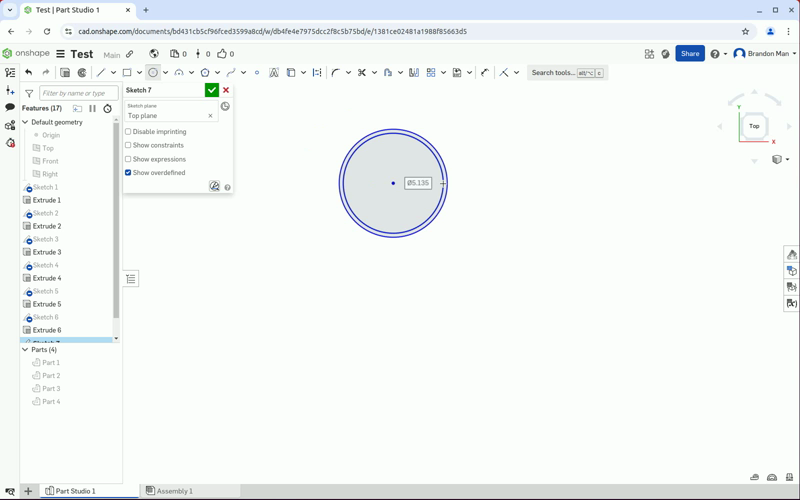
scroll(-6)
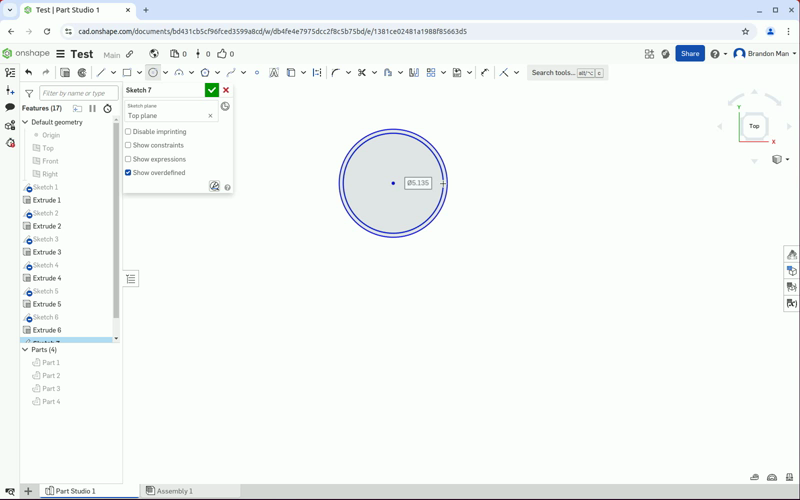
scroll(-6)
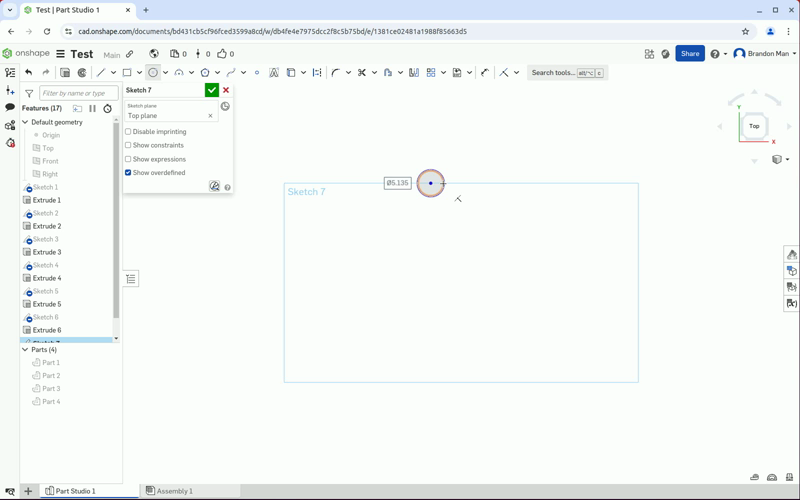
key(esc)
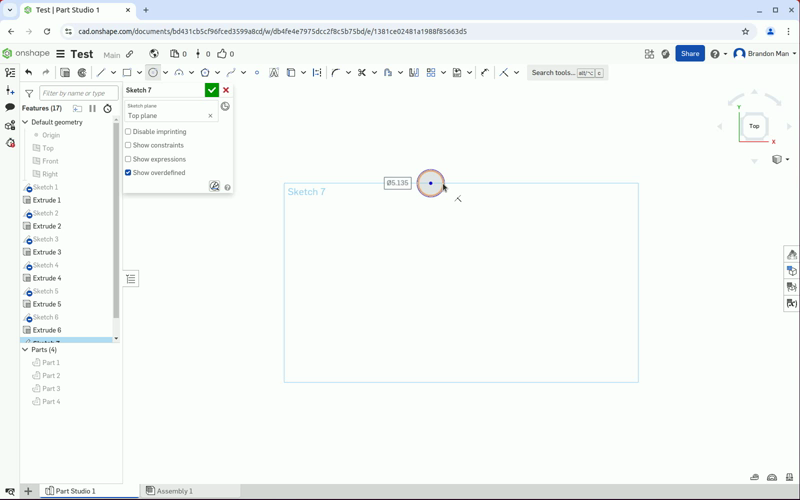
mouse_move(417, 181)
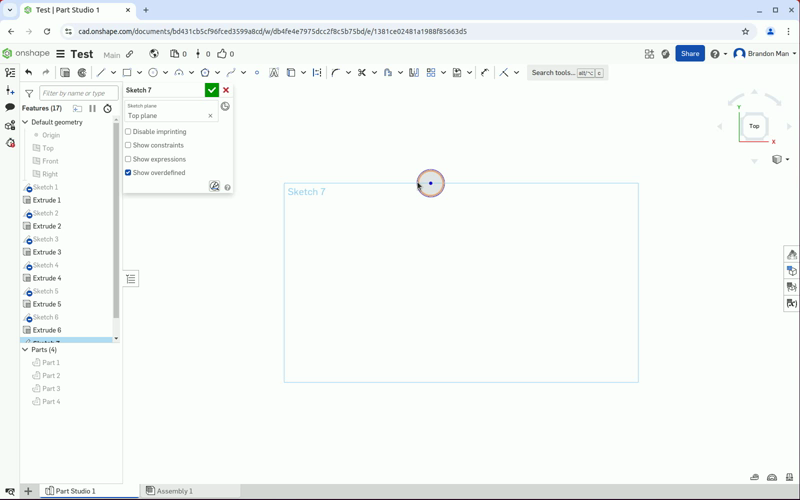
scroll(6)
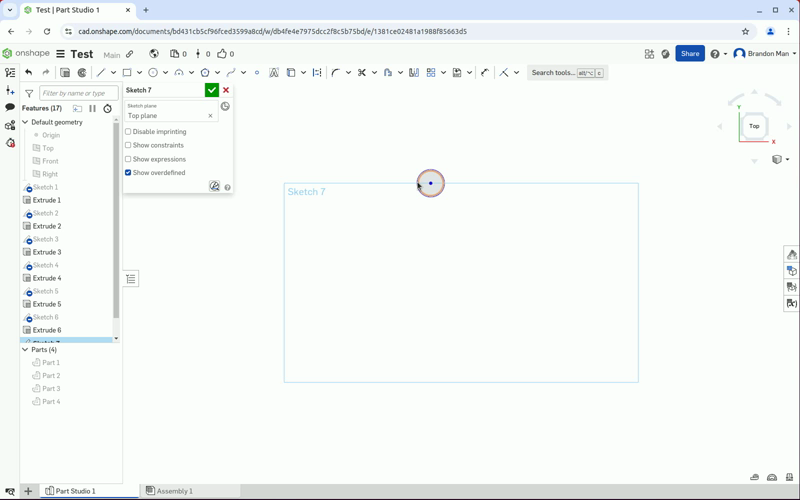
scroll(6)
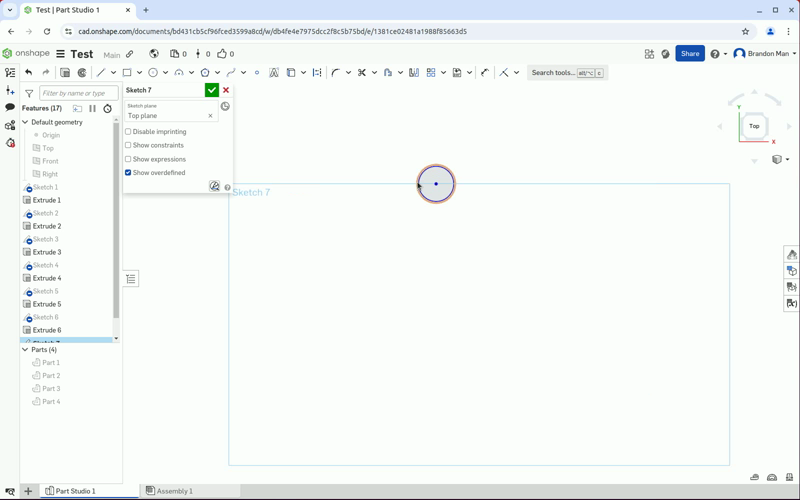
scroll(6)
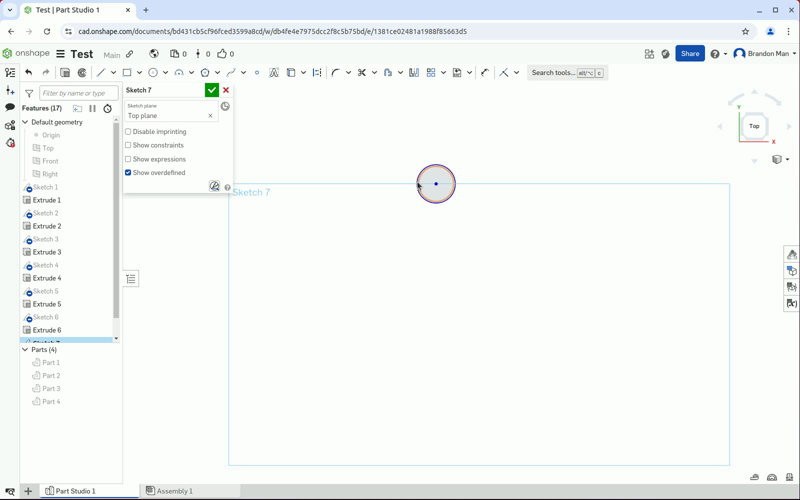
scroll(6)
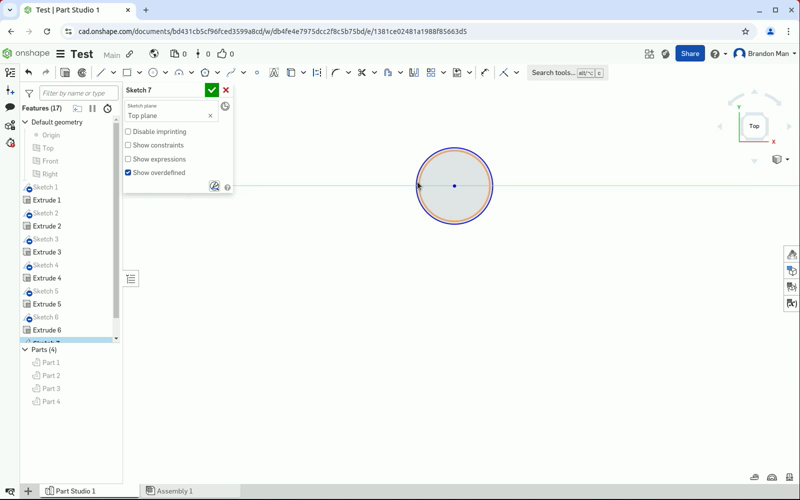
scroll(6)
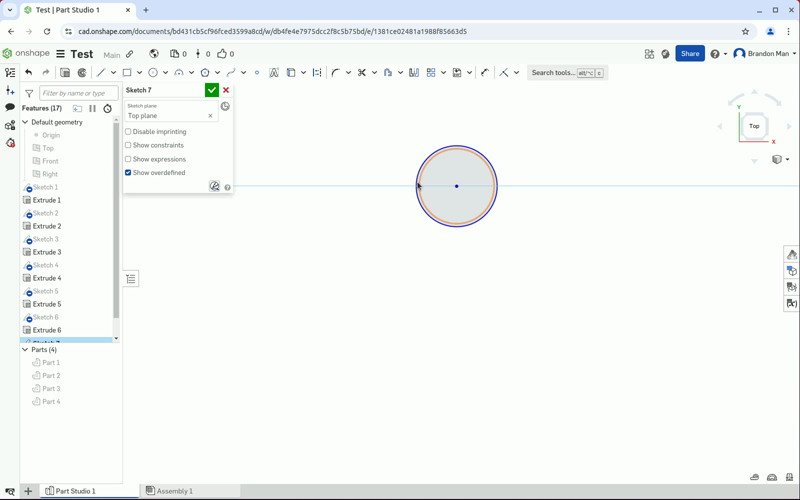
scroll(6)
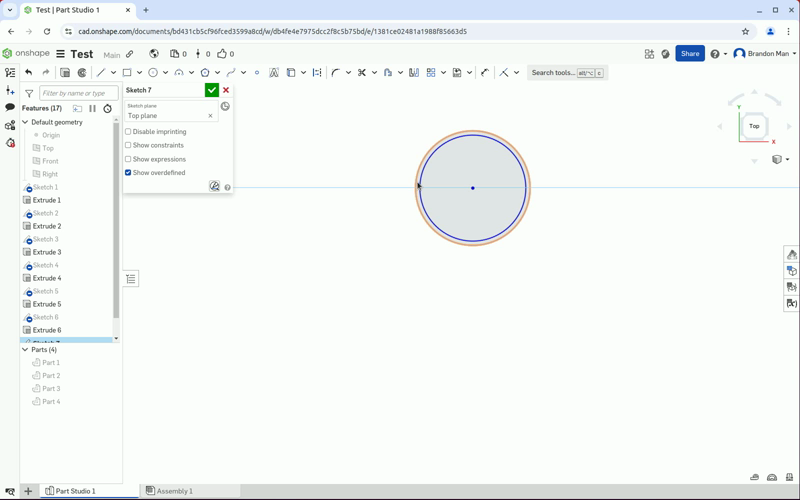
scroll(6)
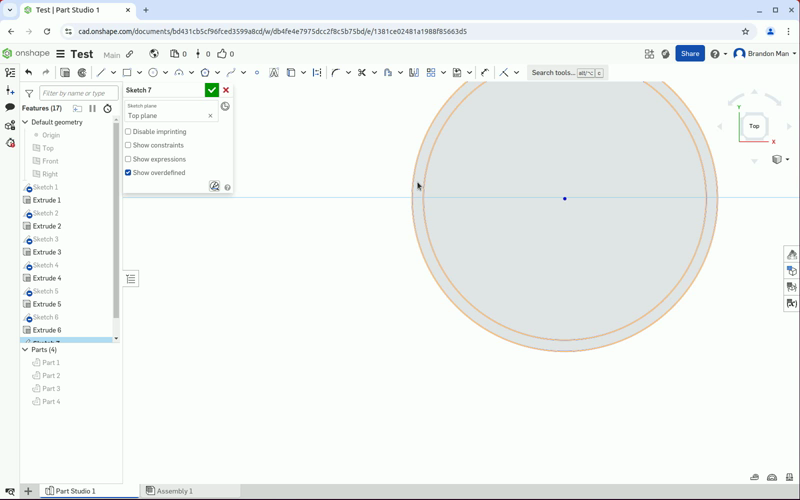
click(417, 181)
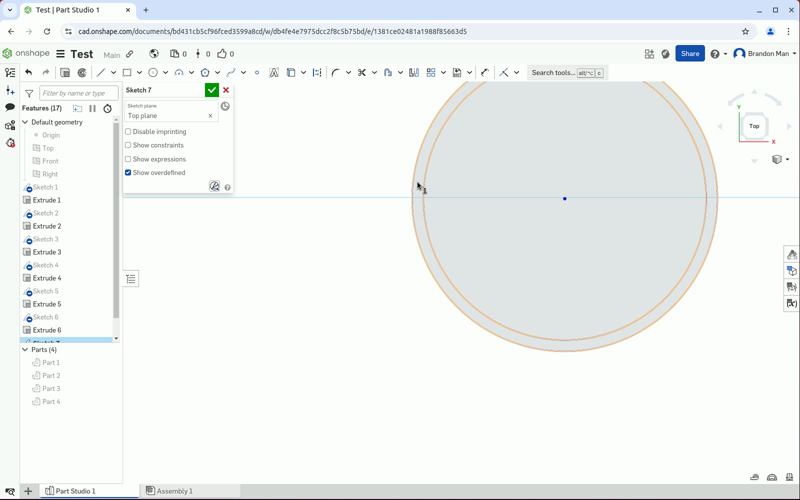
scroll(-6)
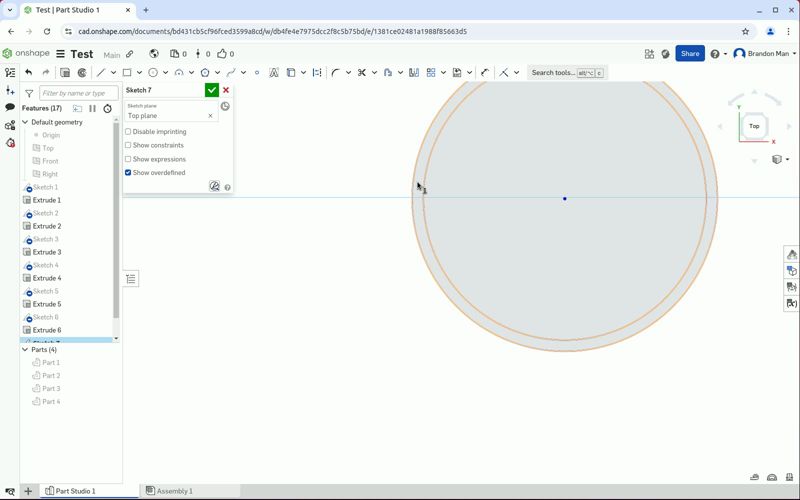
scroll(-6)
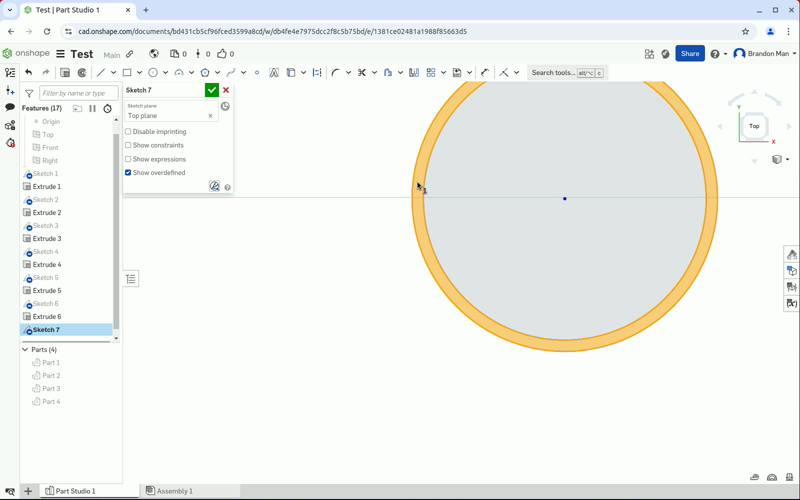
scroll(-6)
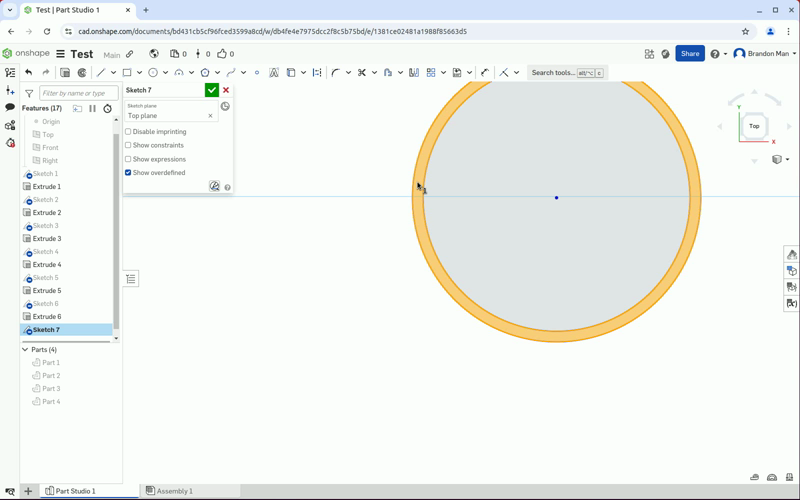
scroll(-6)
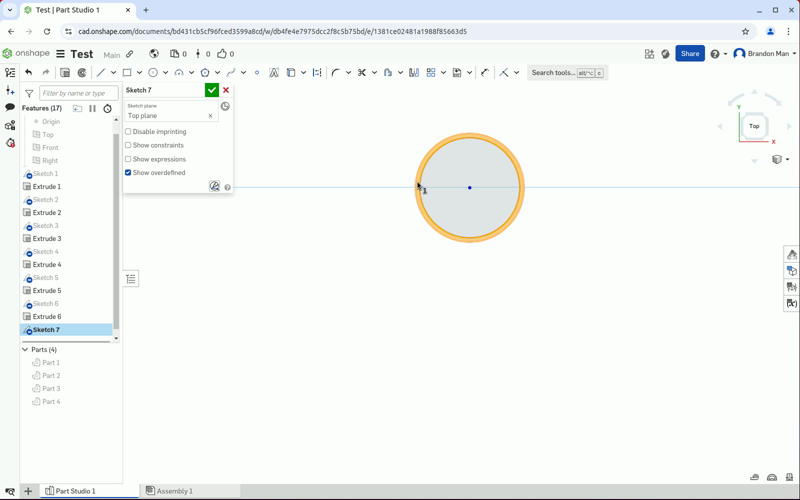
scroll(-6)
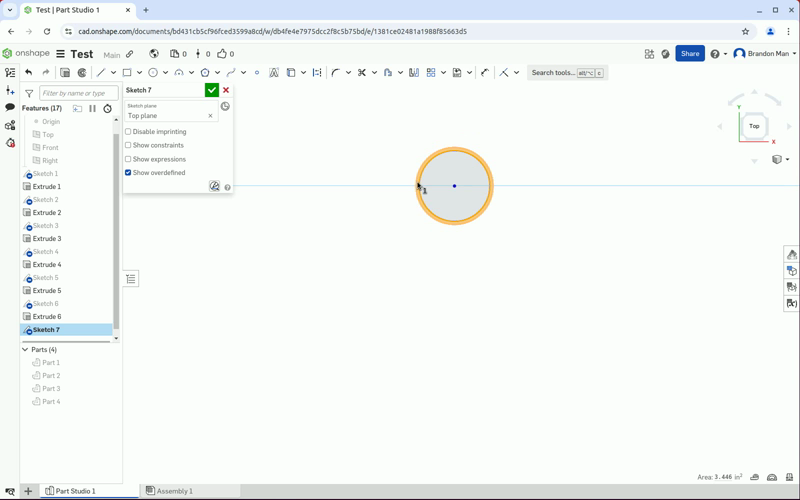
scroll(-6)
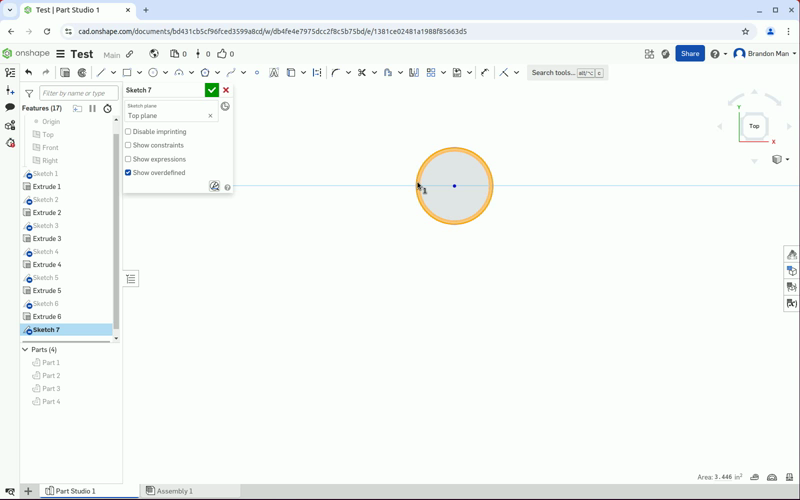
scroll(-6)
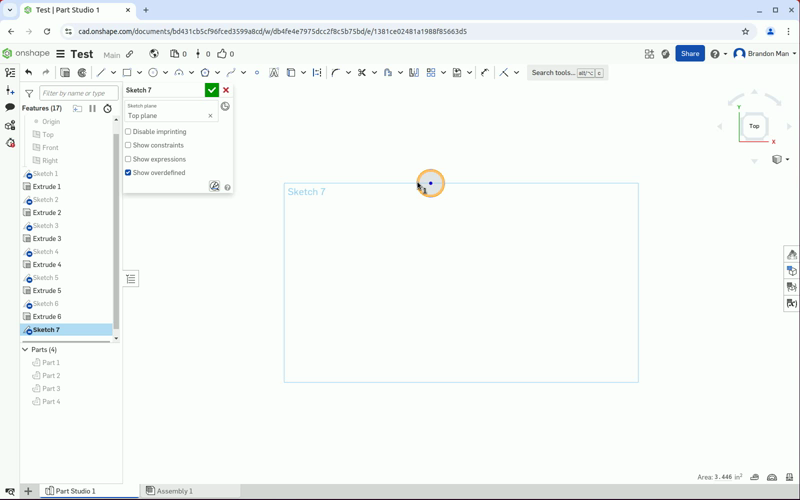
mouse_move(73, 352)
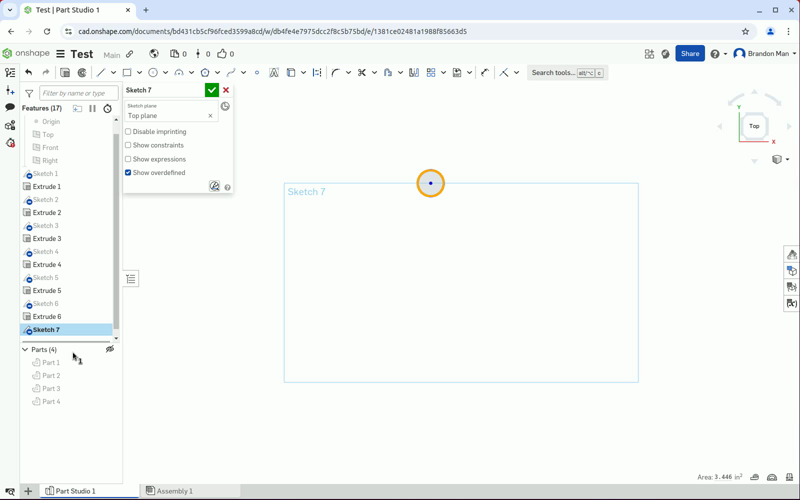
key(shift+y)
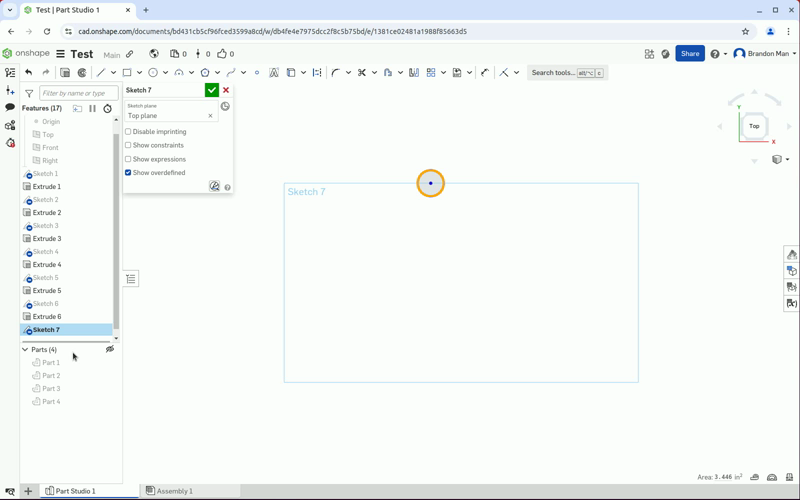
key(shift+e)
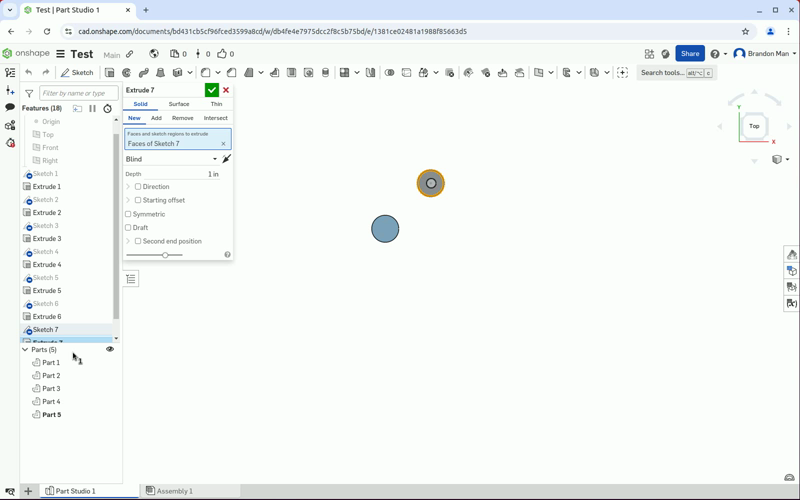
mouse_move(143, 106)
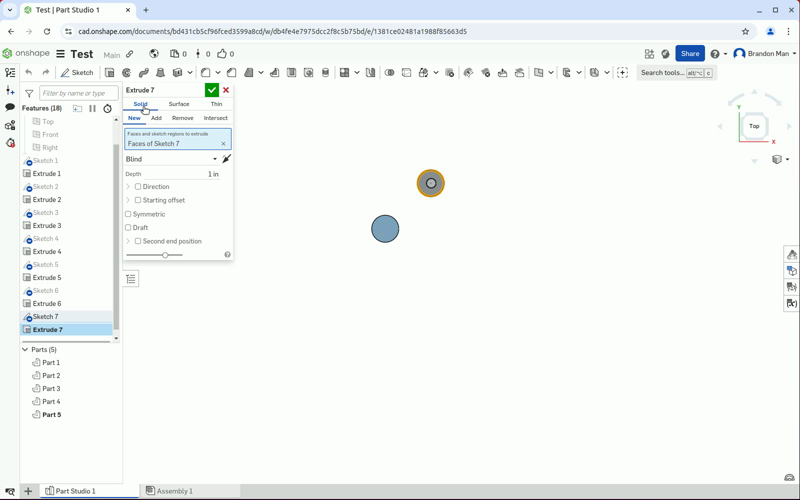
click(143, 106)
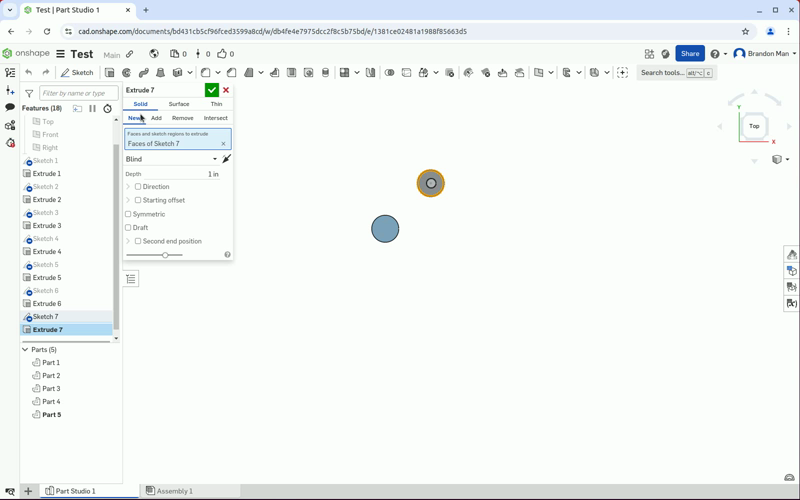
mouse_move(137, 120)
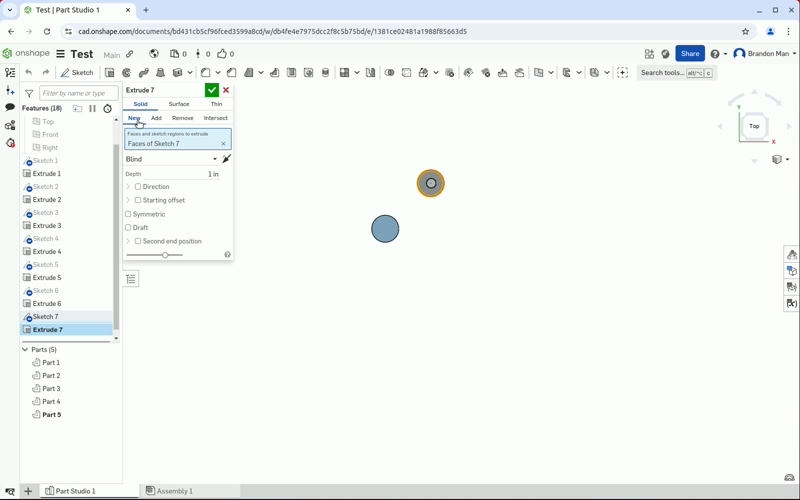
click(137, 120)
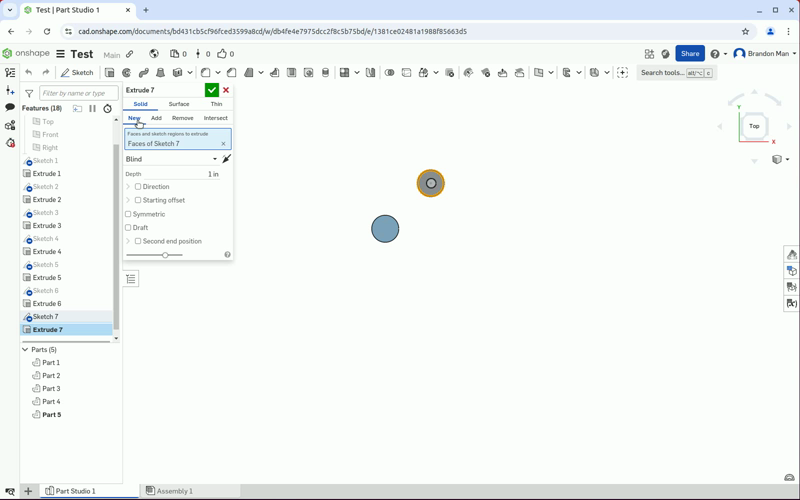
key(tab, 4)
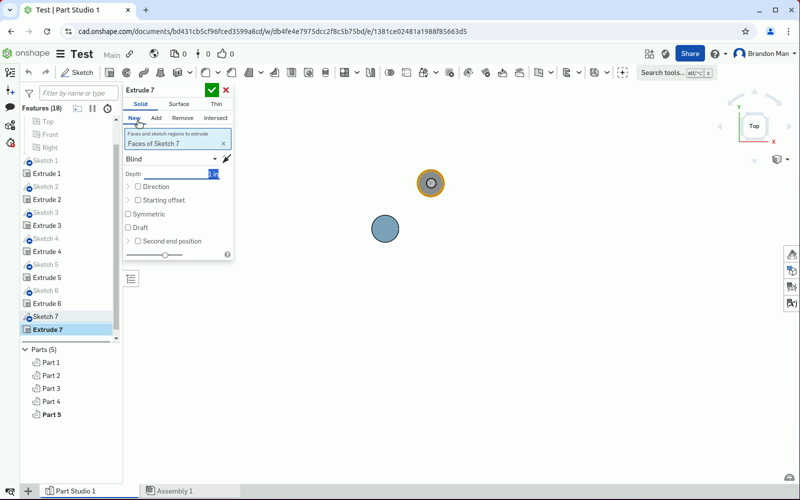
text(0.963)
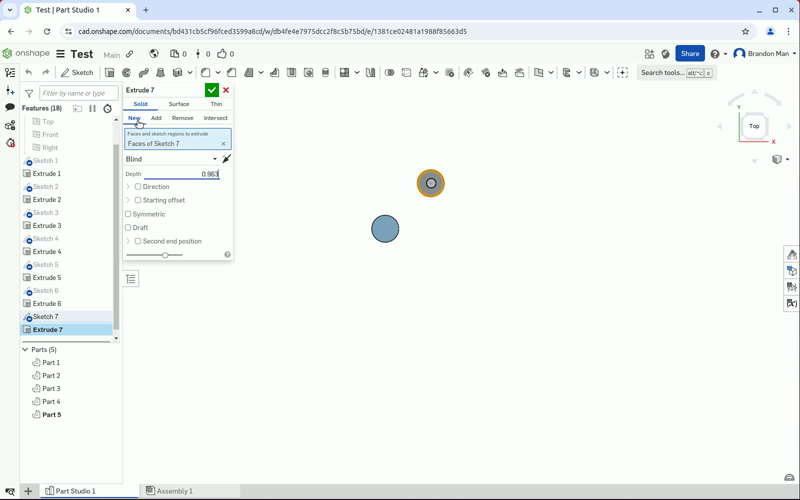
key(enter)
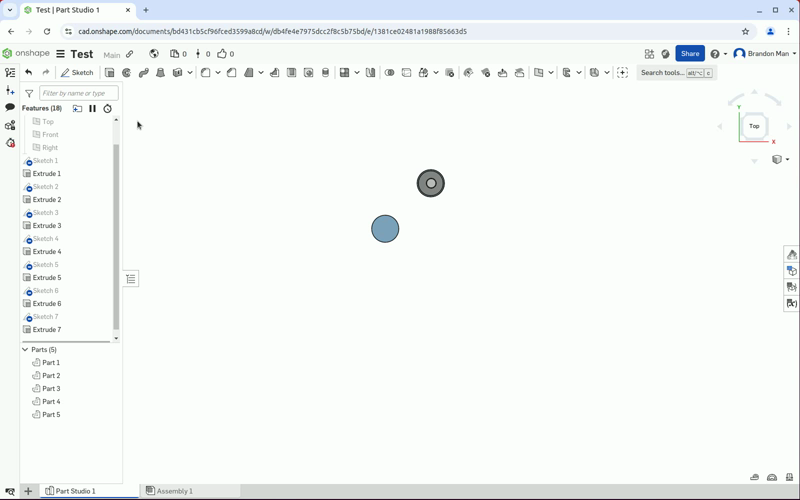
key(shift+h)
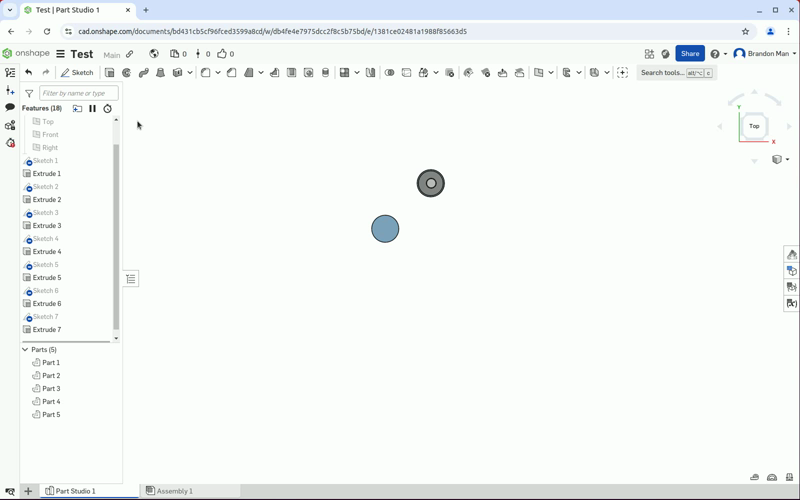
key(shift+h)
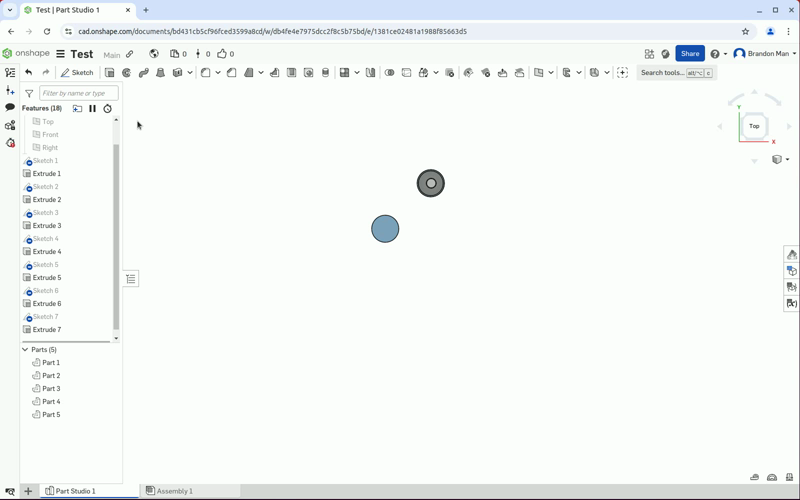
mouse_move(69, 163)
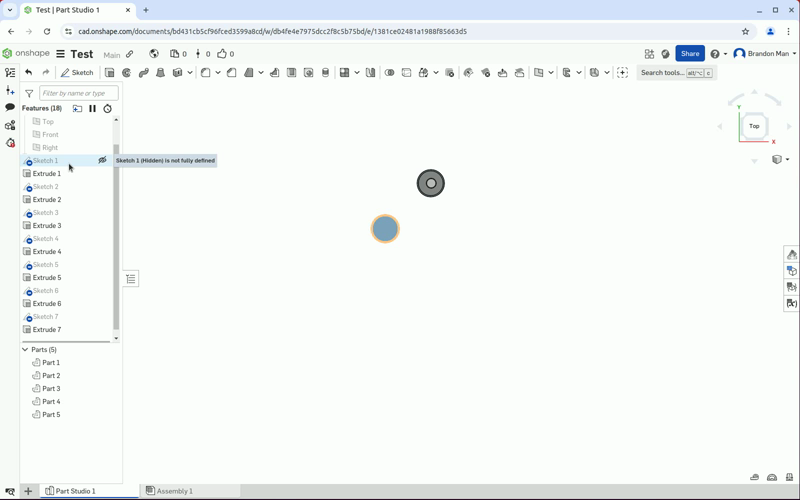
click(69, 163)
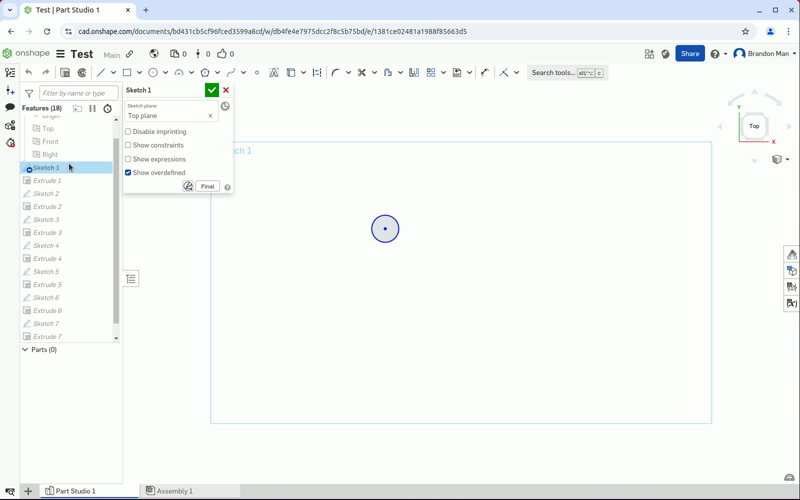
mouse_move(229, 92)
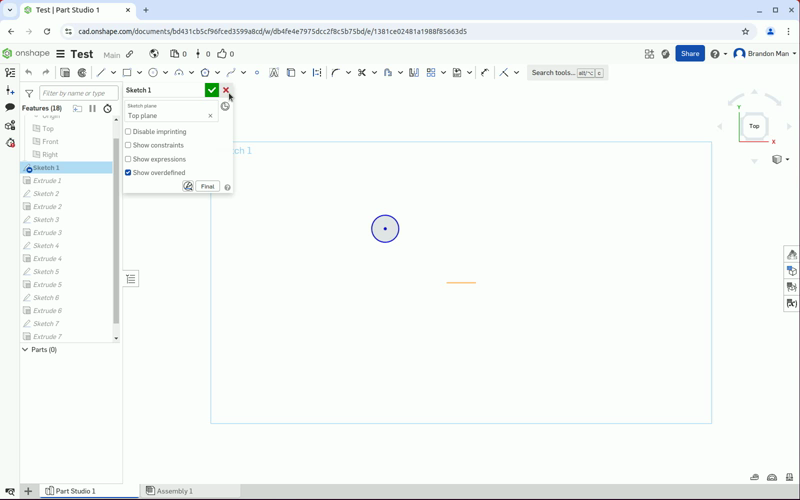
click(229, 92)
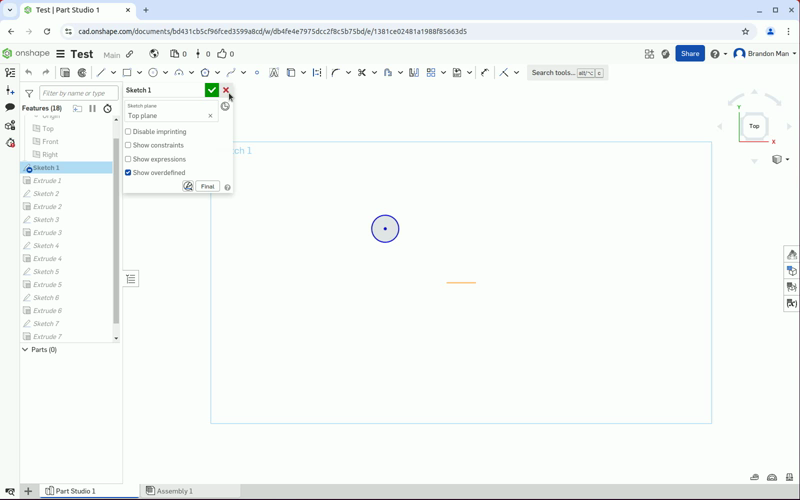
key(shift+s)
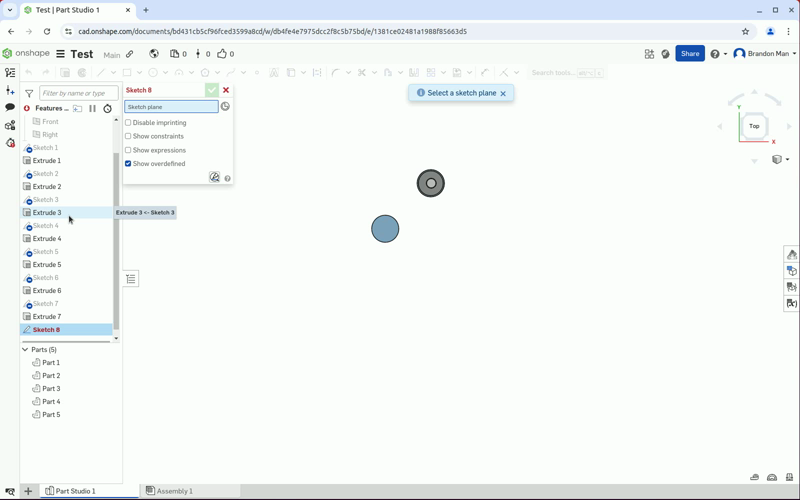
scroll(3)
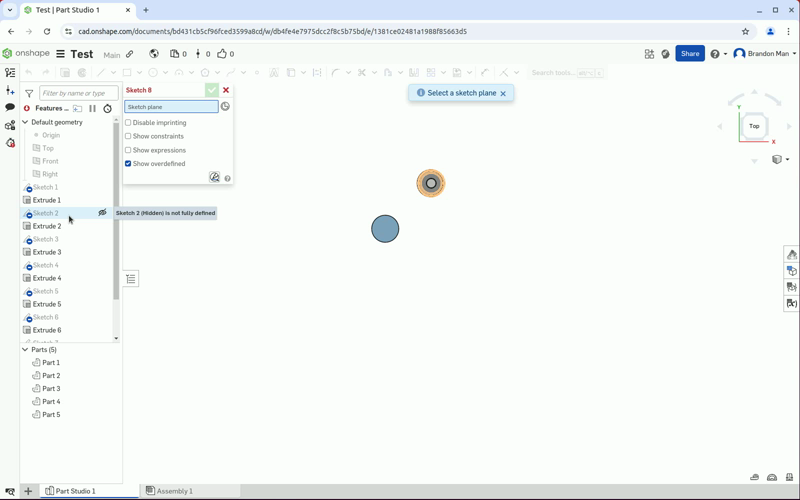
mouse_move(69, 150)
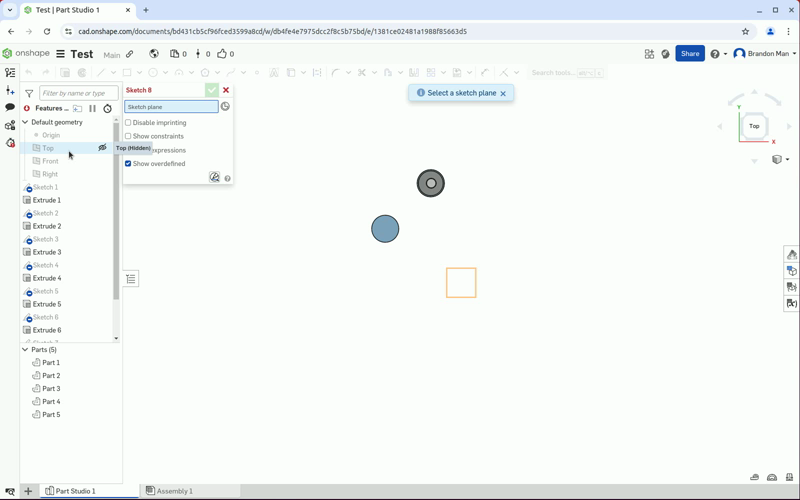
click(69, 150)
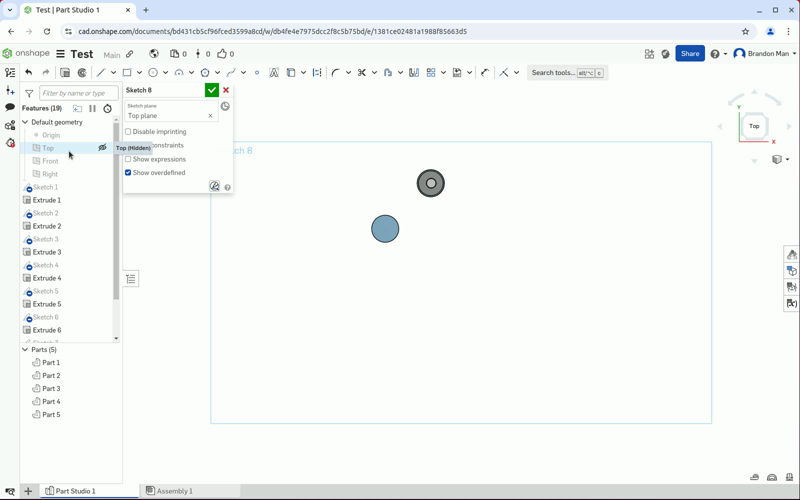
mouse_move(73, 352)
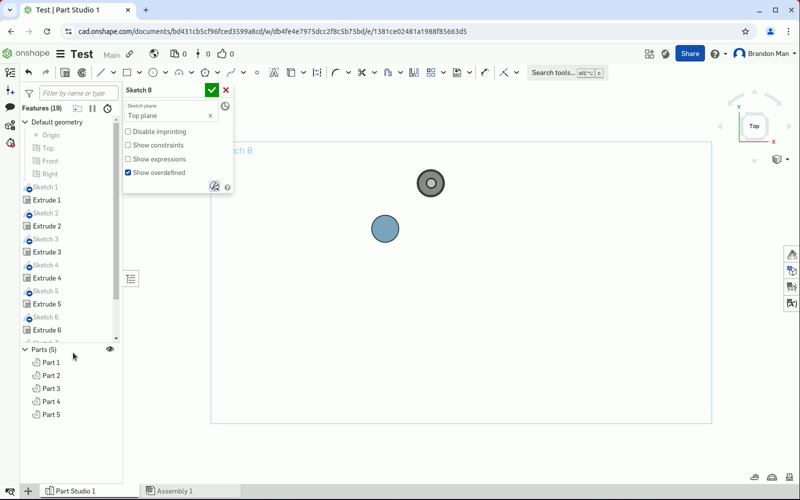
key(y)
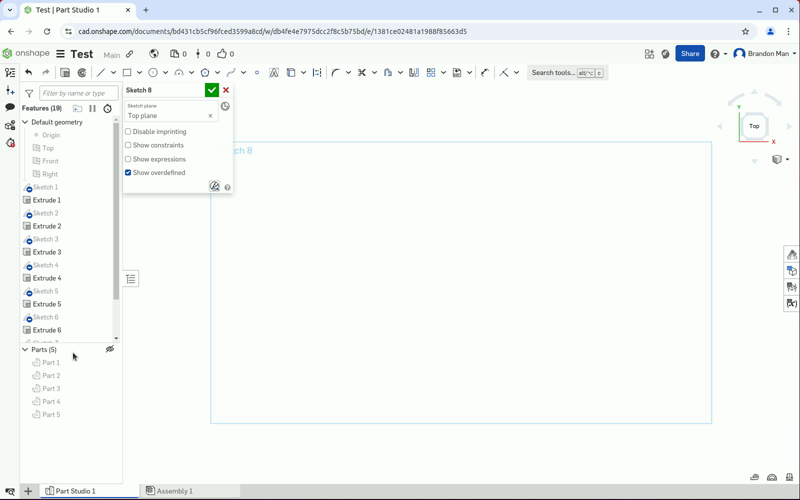
key(c)
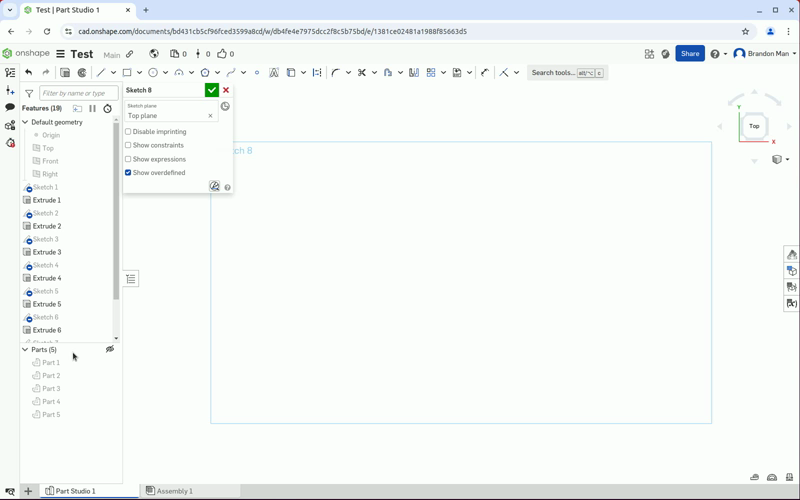
key_down(shift)
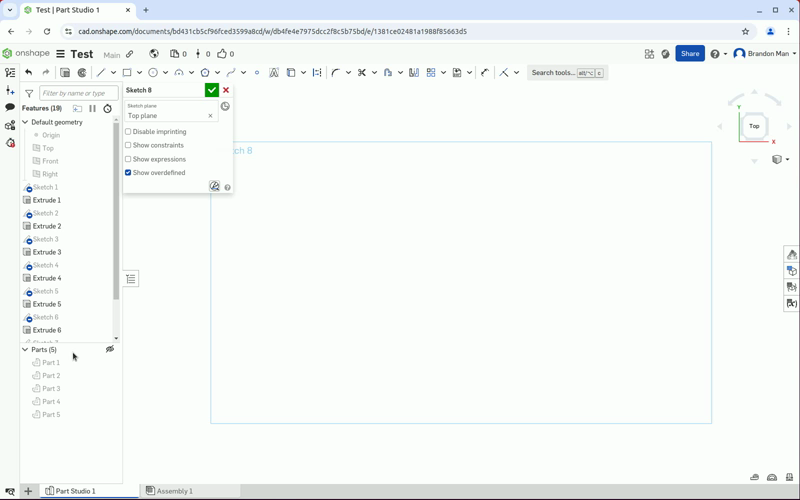
mouse_move(431, 183)
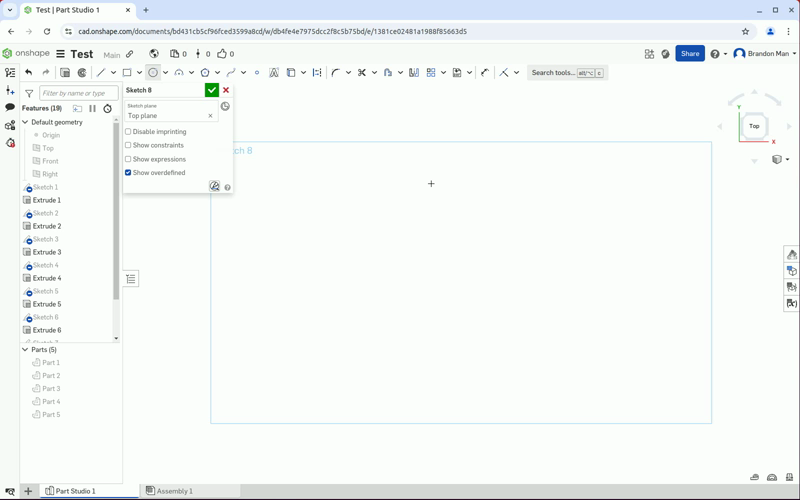
click(431, 183)
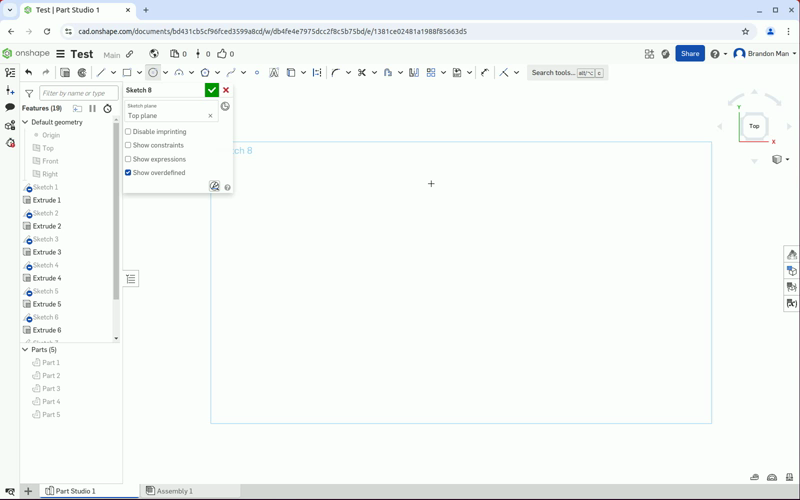
key_up(shift)
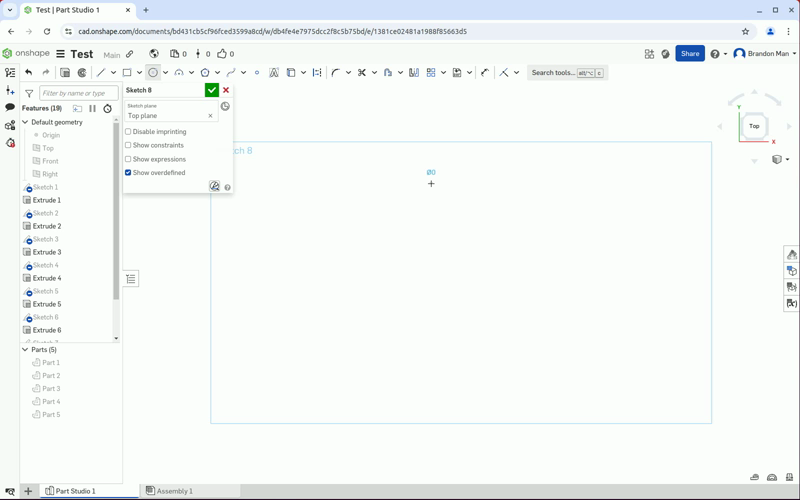
mouse_move(441, 183)
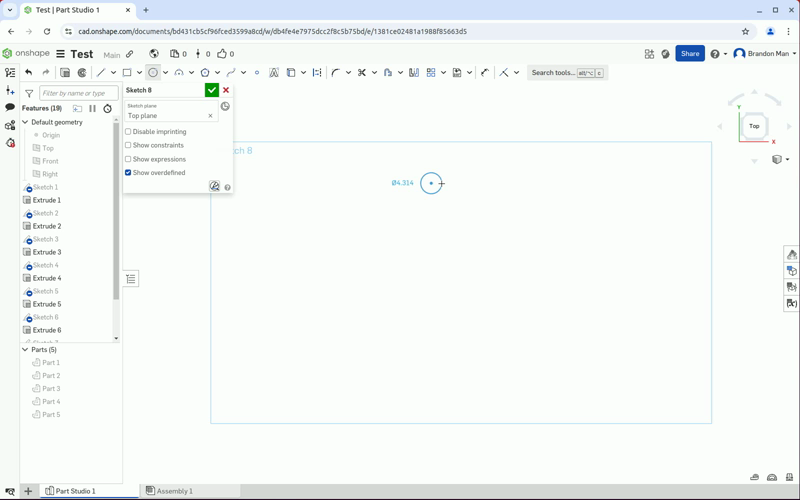
click(441, 183)
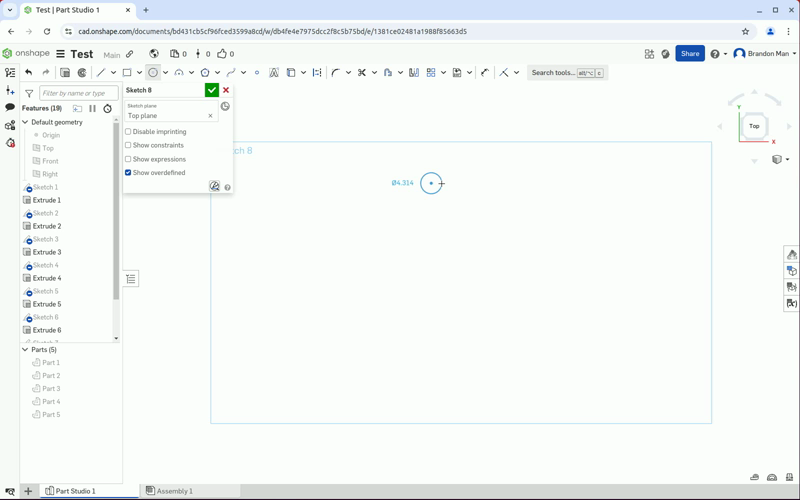
key(esc)
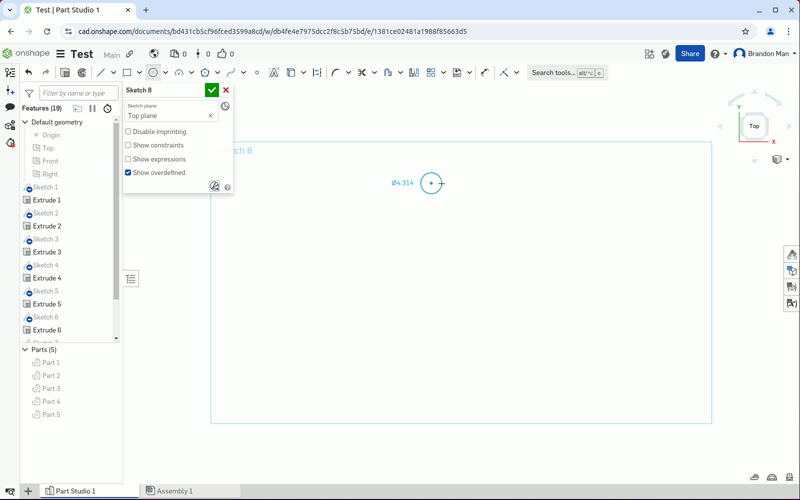
key(c)
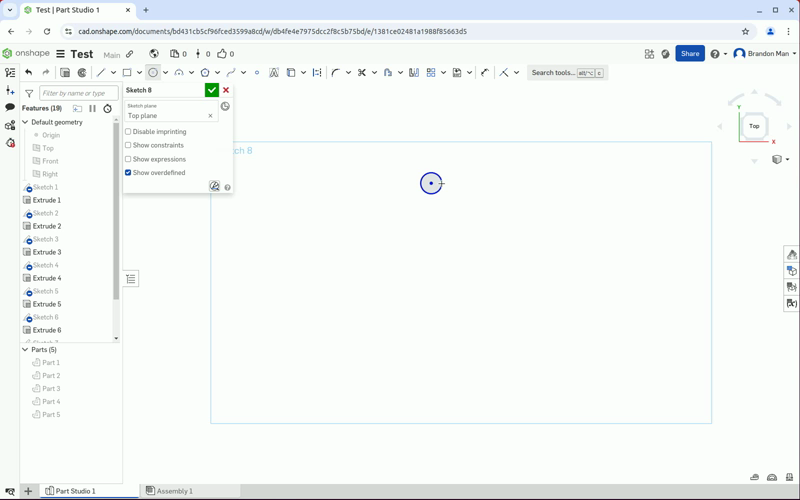
key_down(shift)
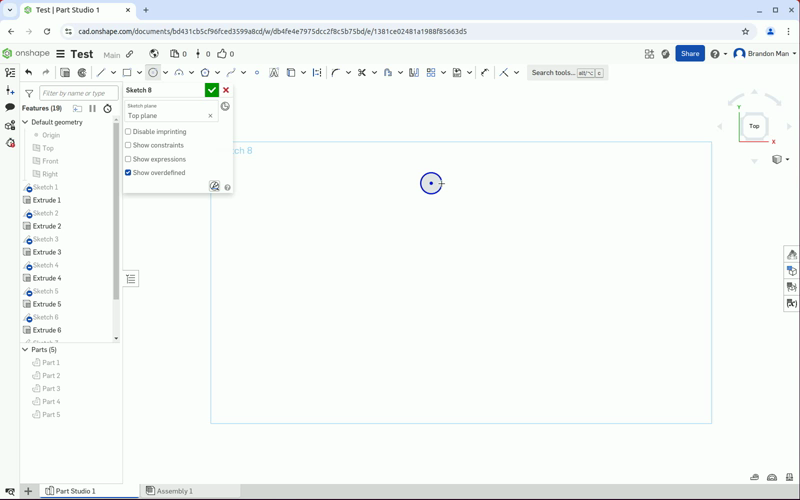
mouse_move(431, 183)
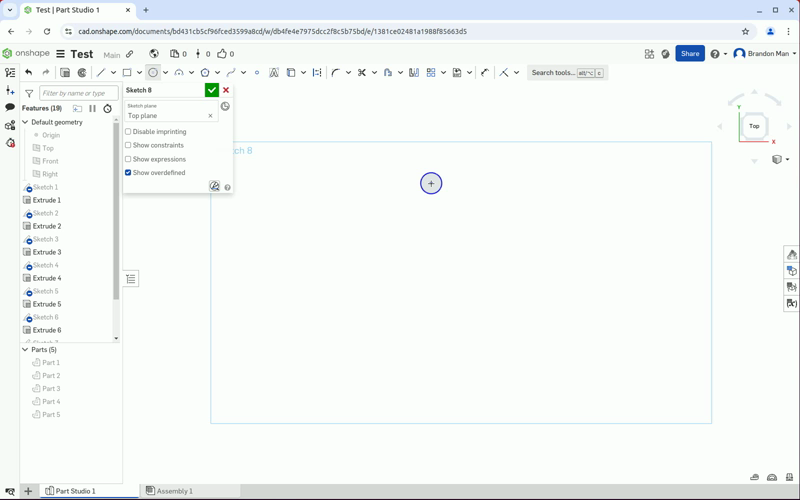
click(431, 183)
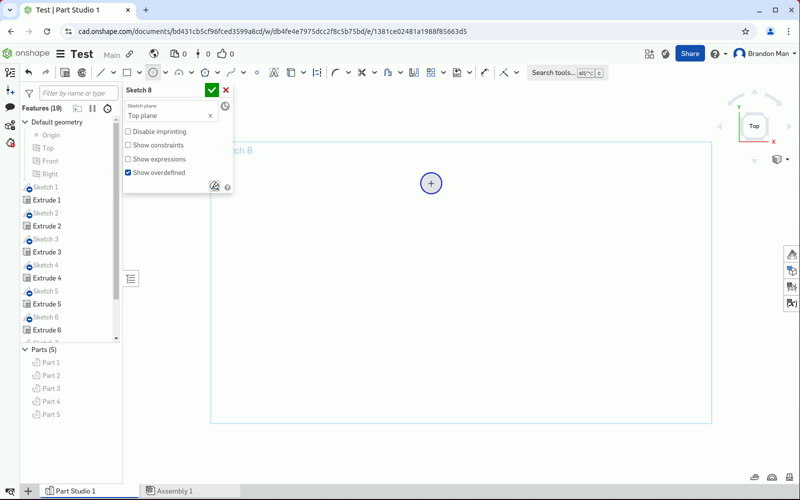
key_up(shift)
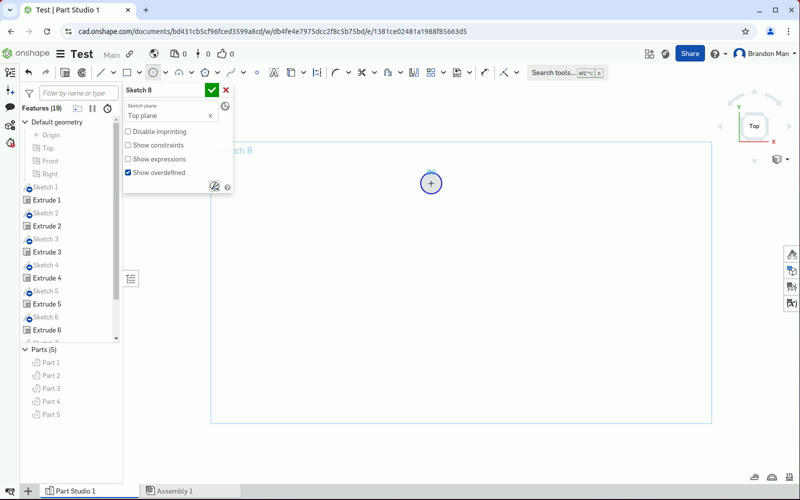
mouse_move(440, 183)
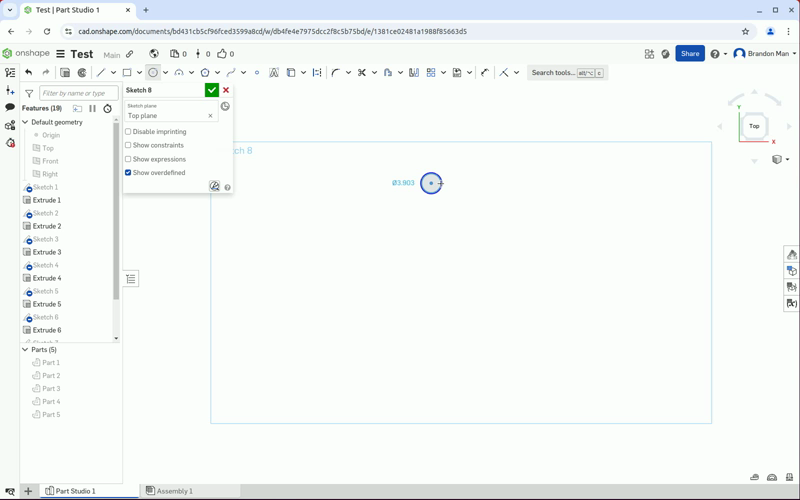
scroll(6)
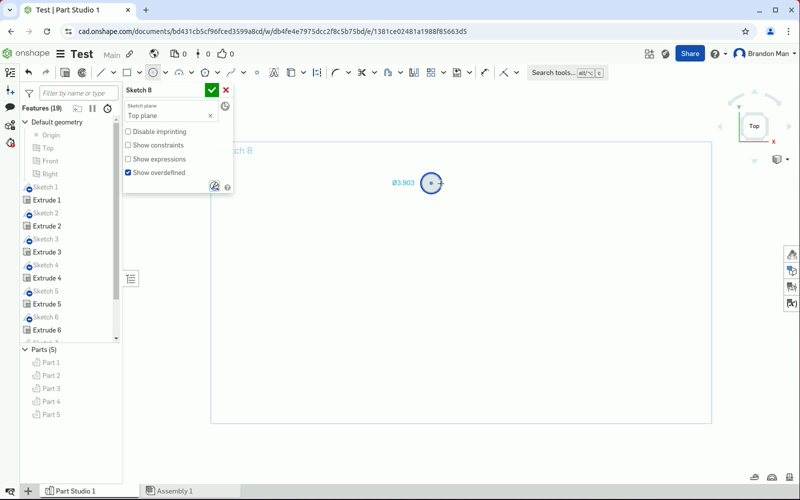
scroll(6)
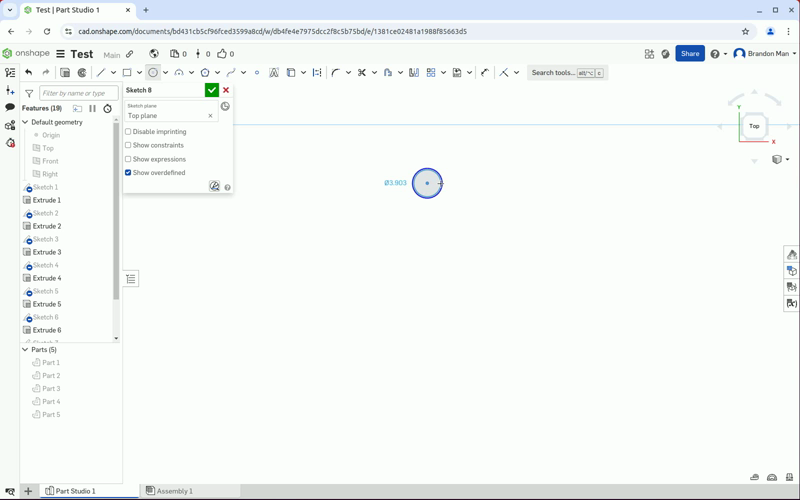
scroll(6)
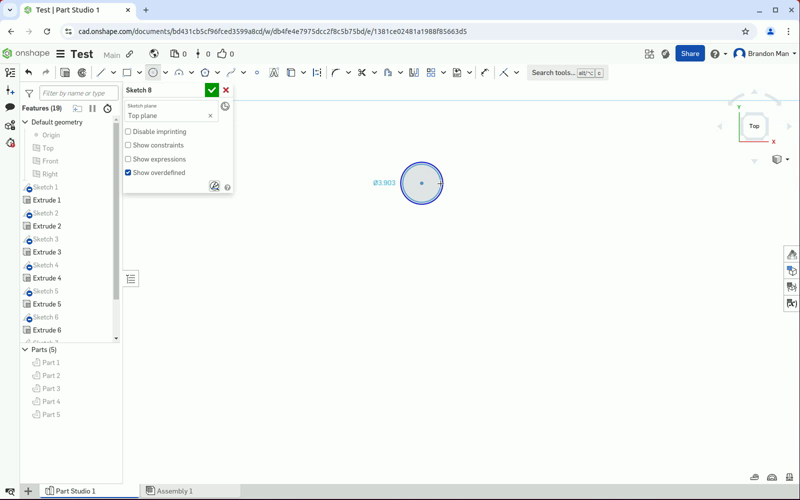
scroll(6)
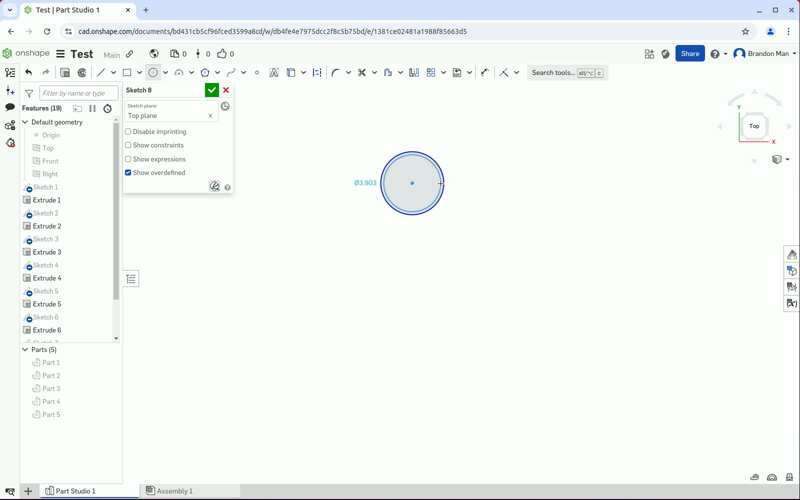
scroll(6)
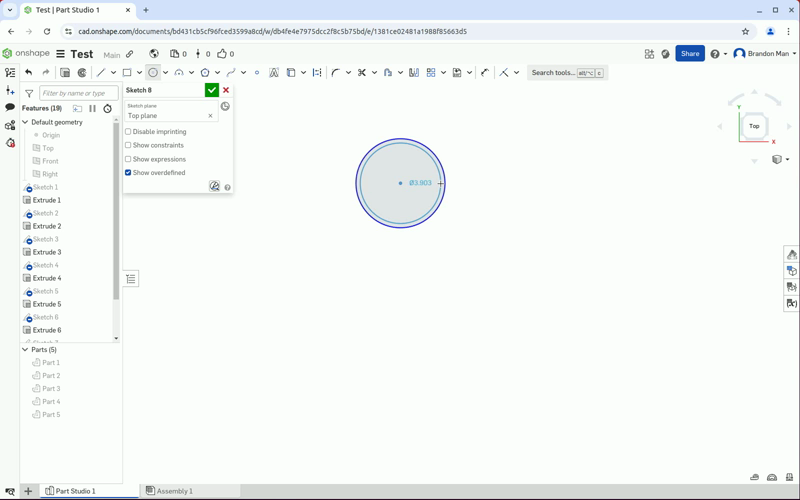
scroll(6)
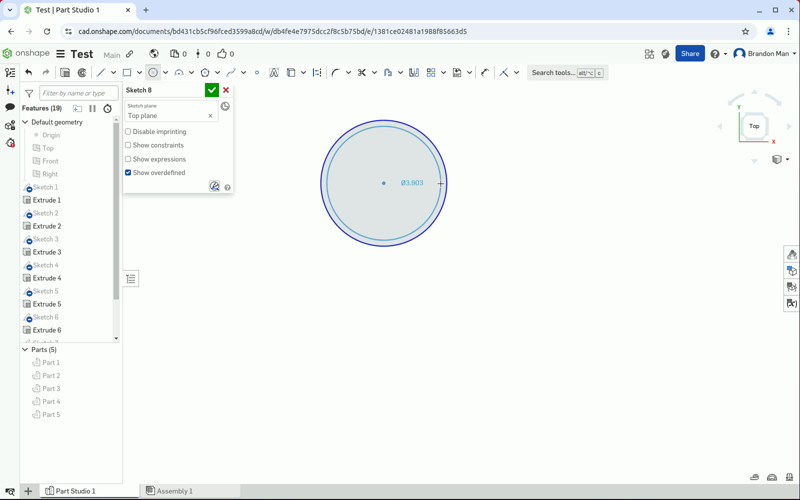
scroll(6)
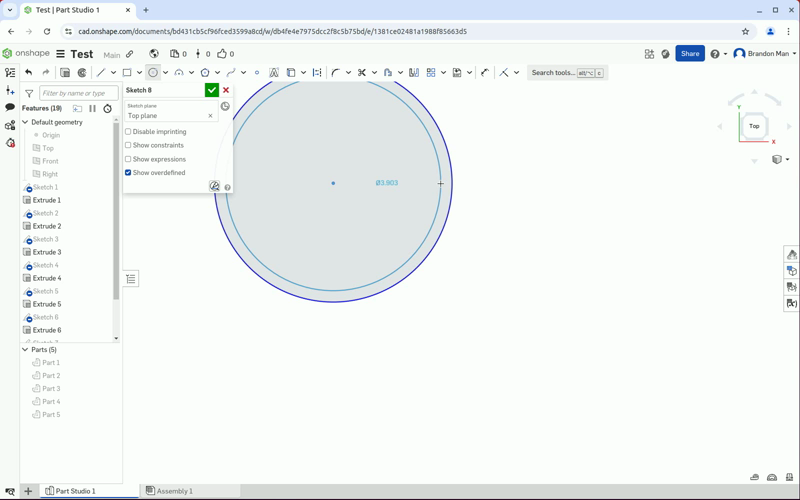
click(440, 183)
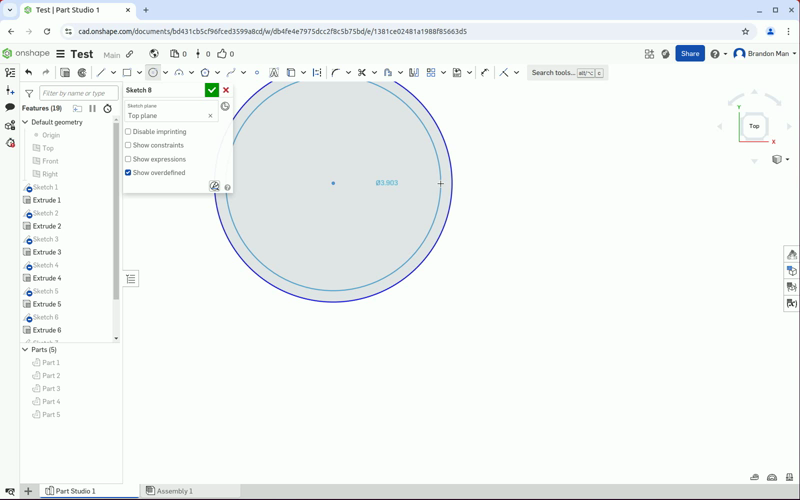
scroll(-6)
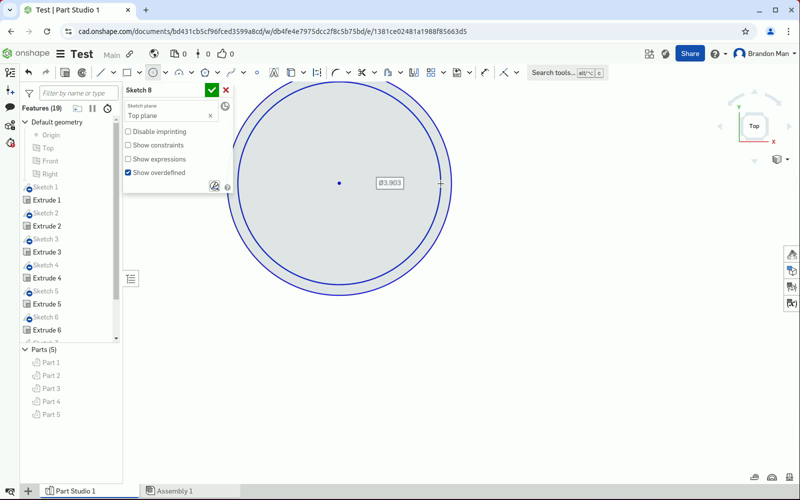
scroll(-6)
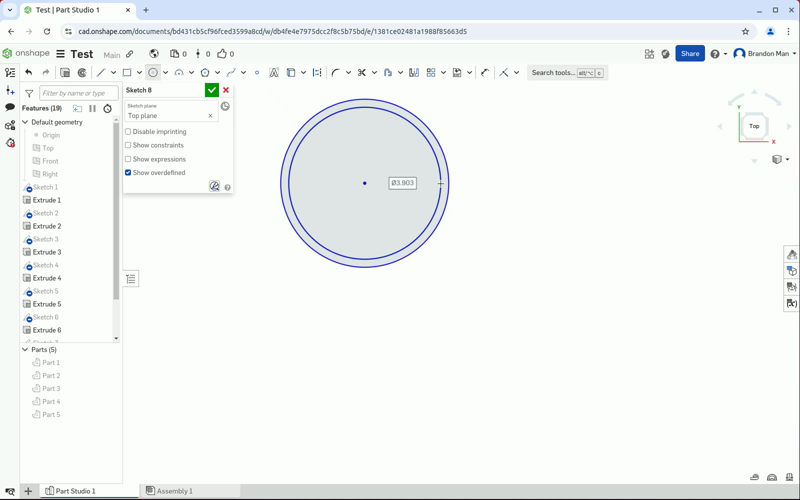
scroll(-6)
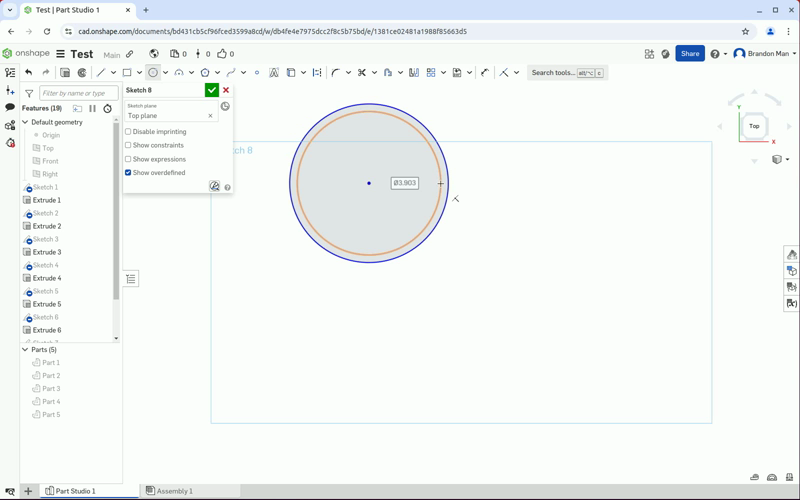
scroll(-6)
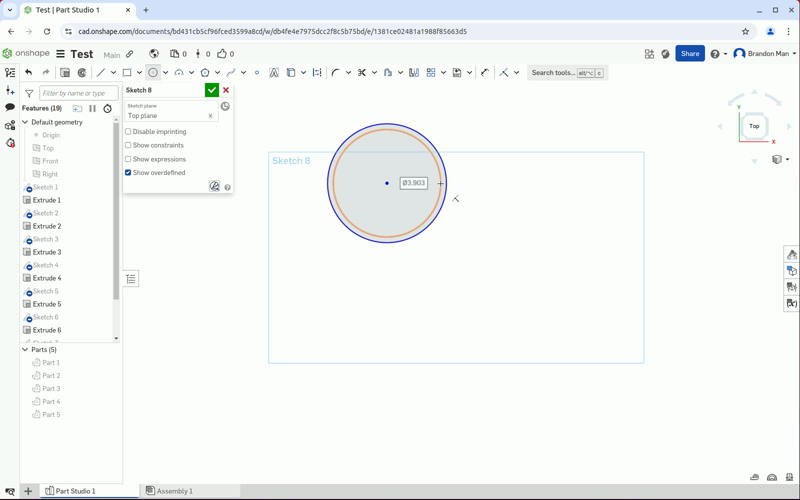
scroll(-6)
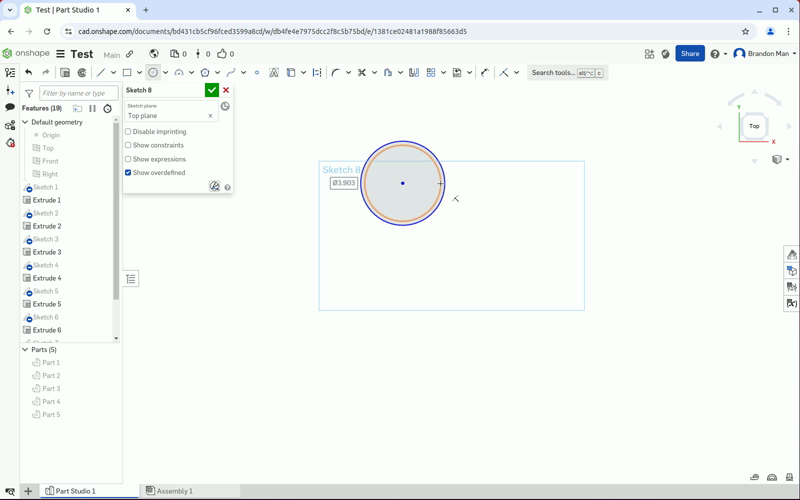
scroll(-6)
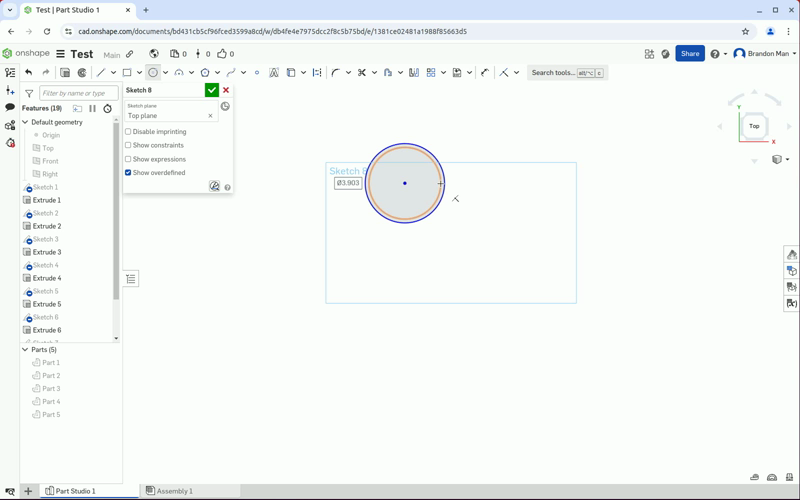
scroll(-6)
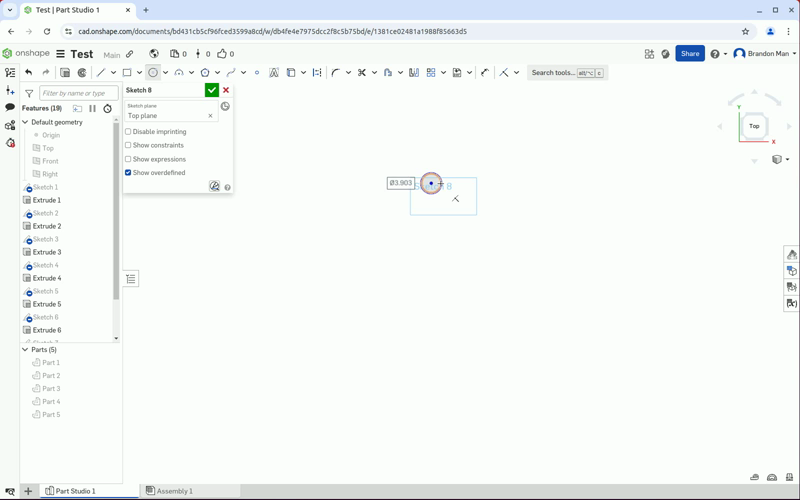
key(esc)
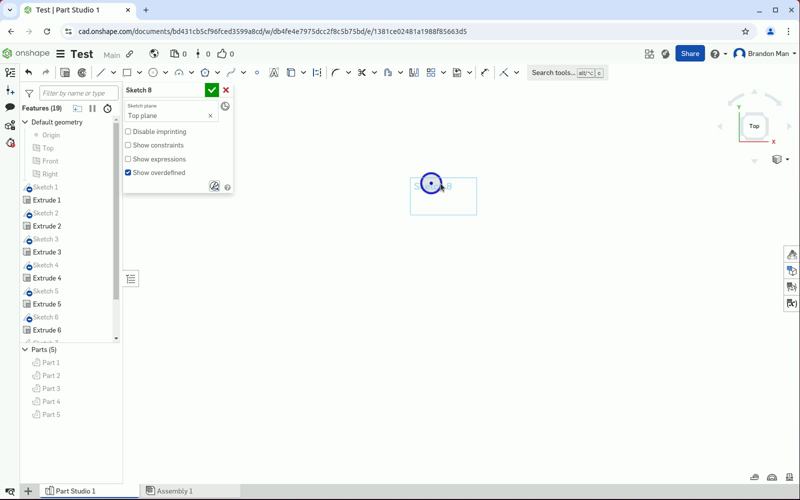
mouse_move(433, 193)
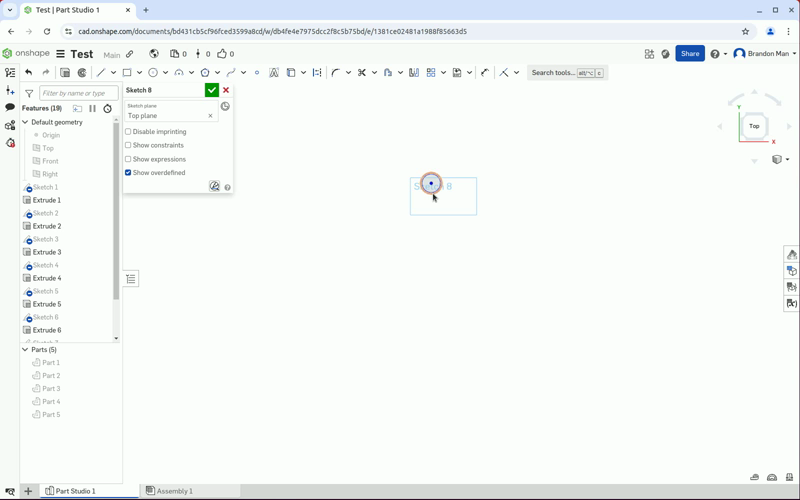
scroll(6)
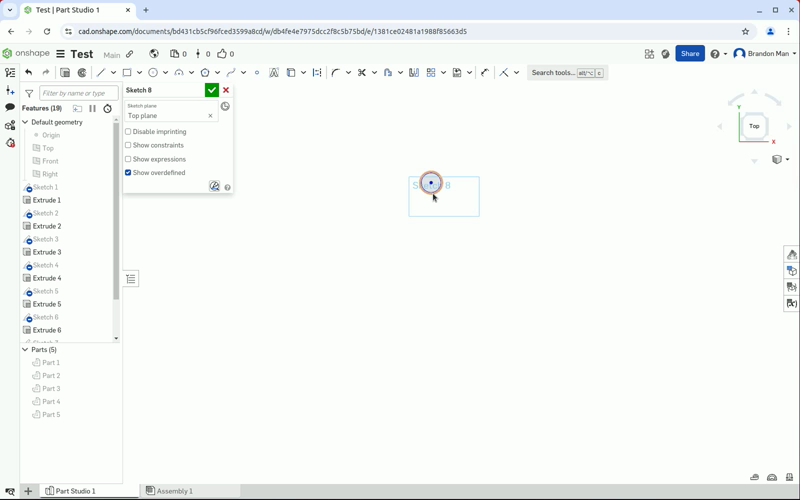
scroll(6)
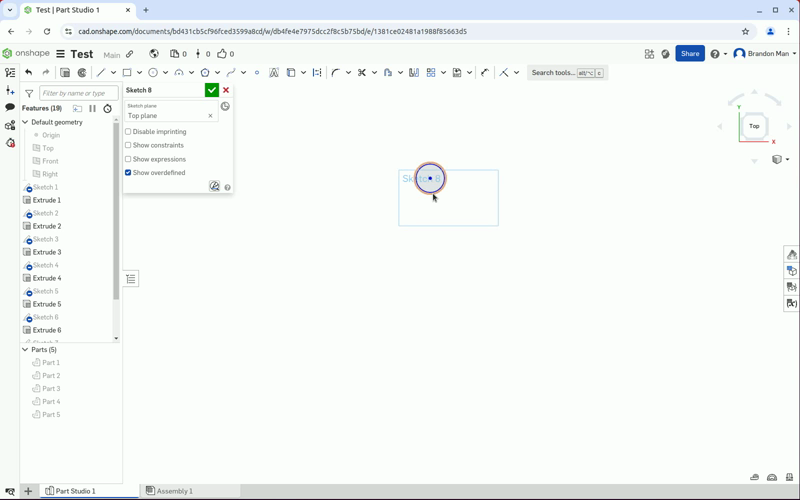
scroll(6)
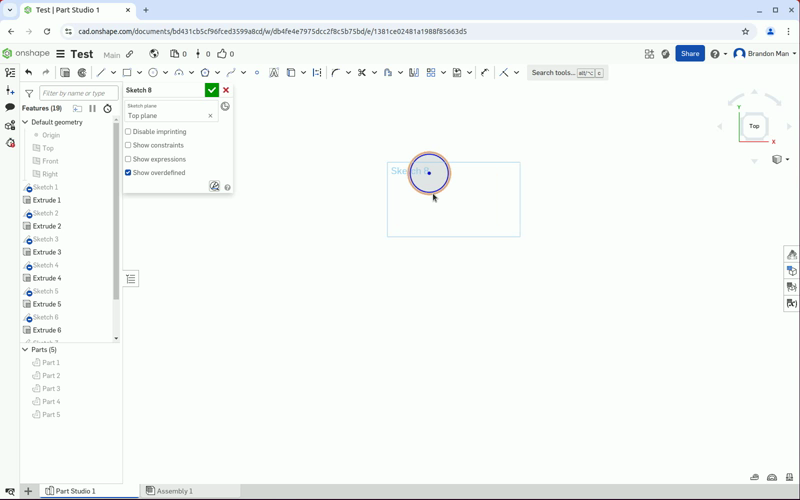
scroll(6)
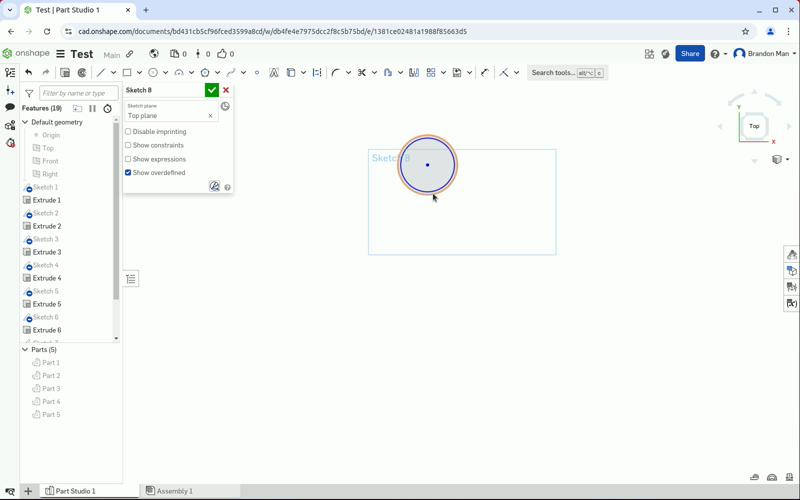
scroll(6)
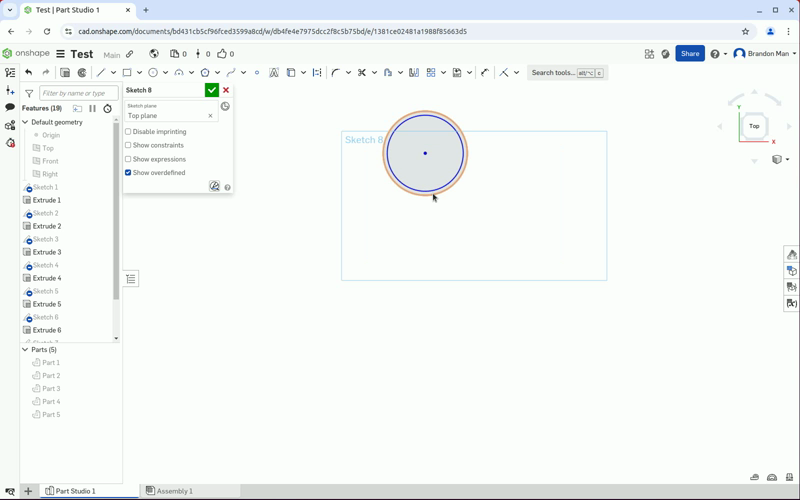
scroll(6)
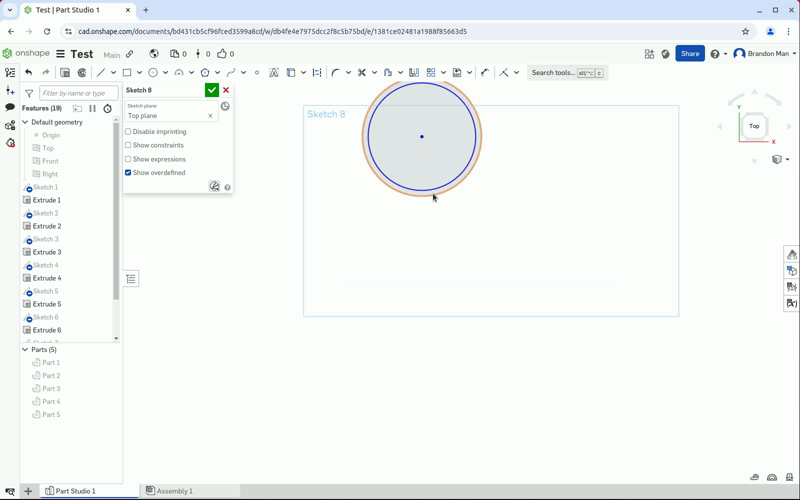
scroll(6)
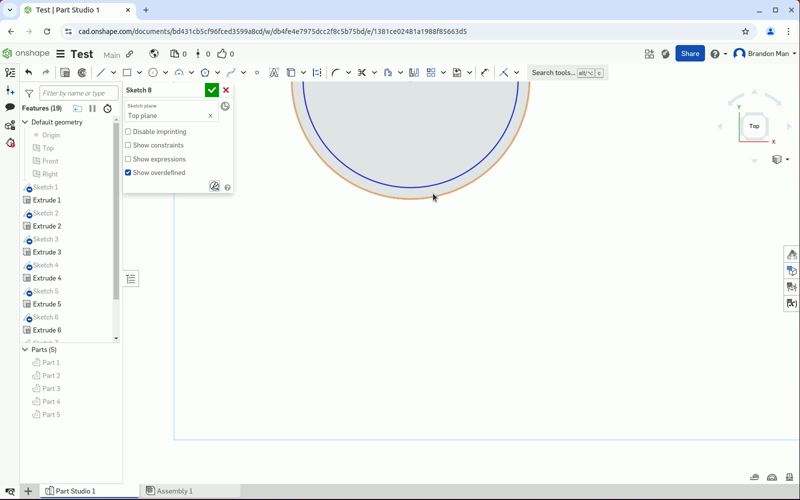
click(433, 193)
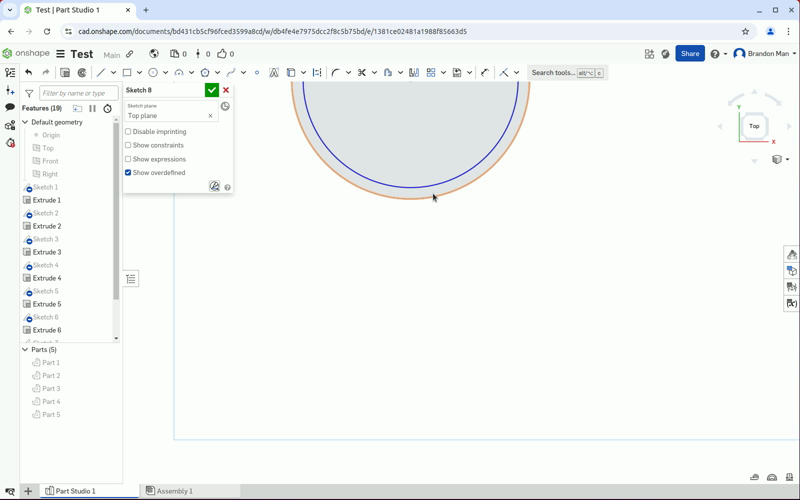
scroll(-6)
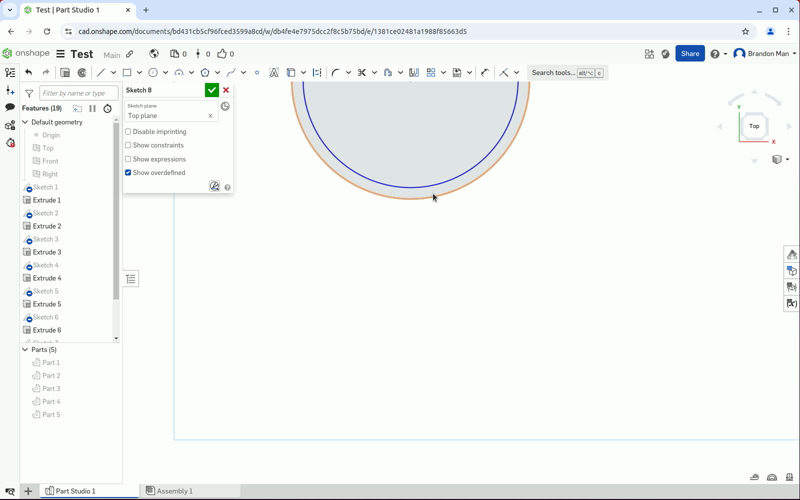
scroll(-6)
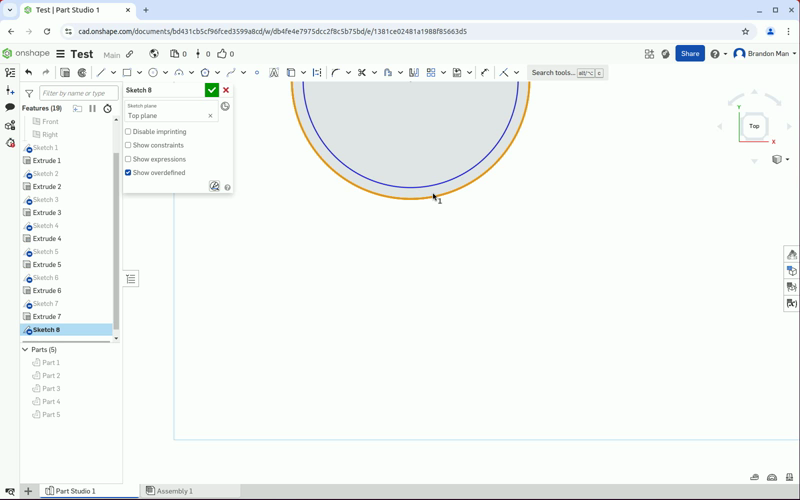
scroll(-6)
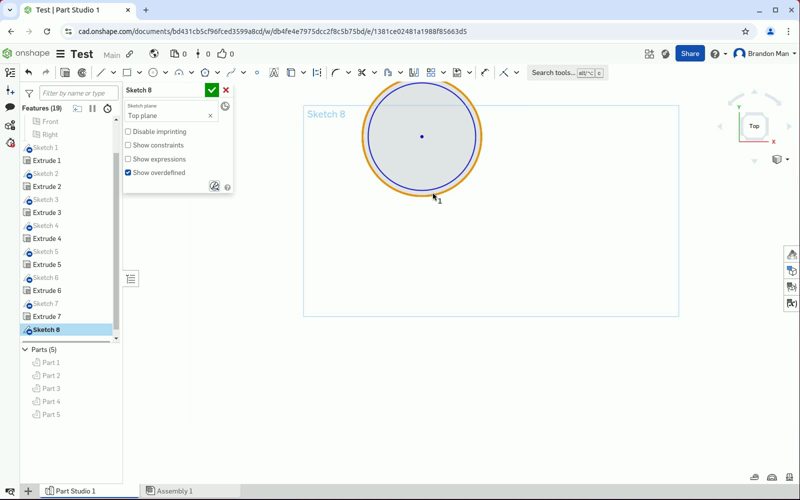
scroll(-6)
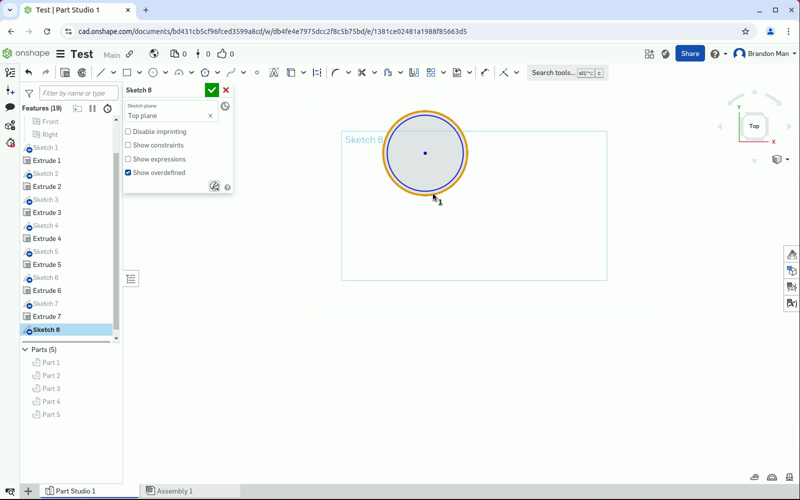
scroll(-6)
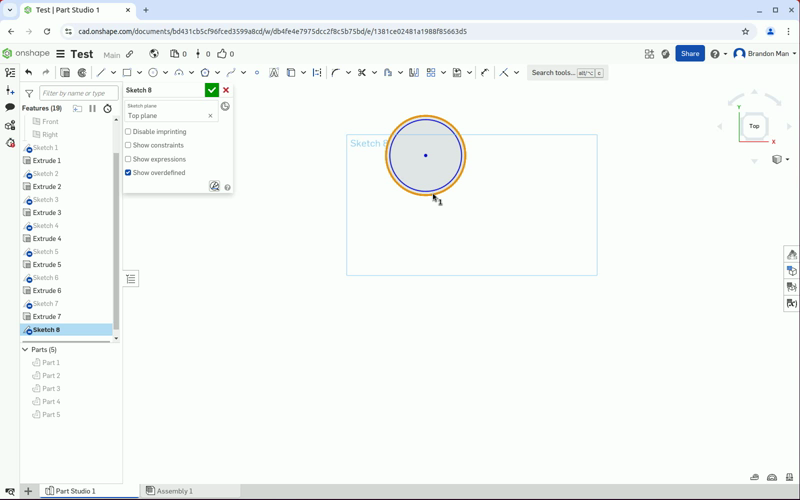
scroll(-6)
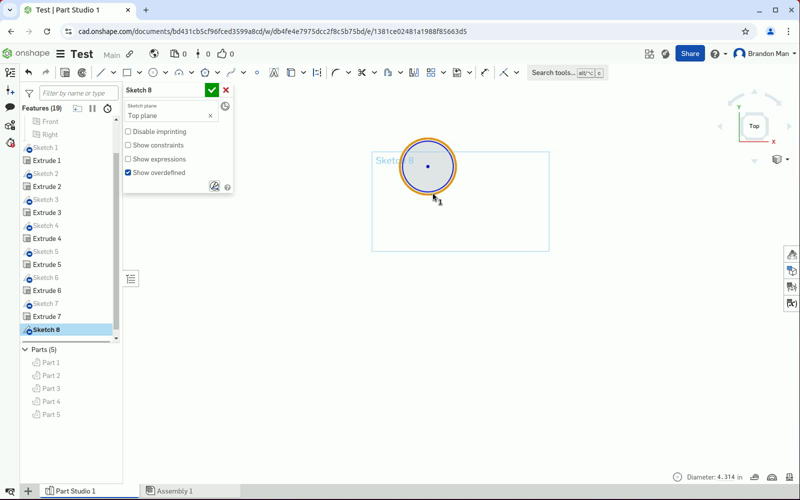
scroll(-6)
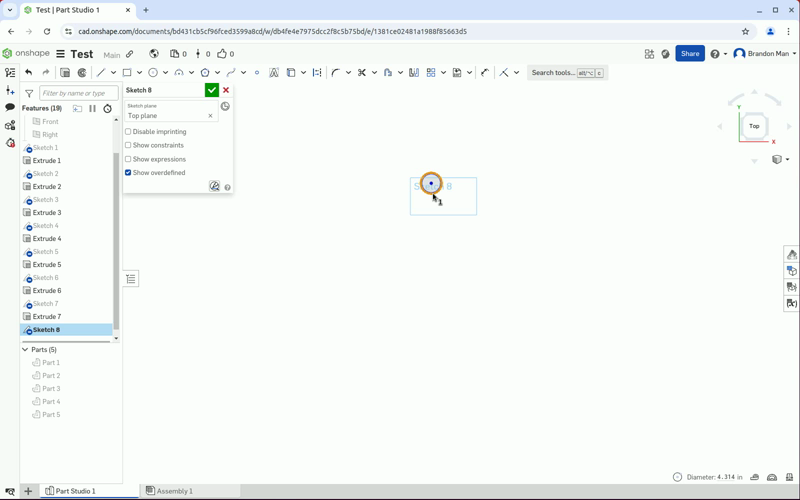
mouse_move(73, 352)
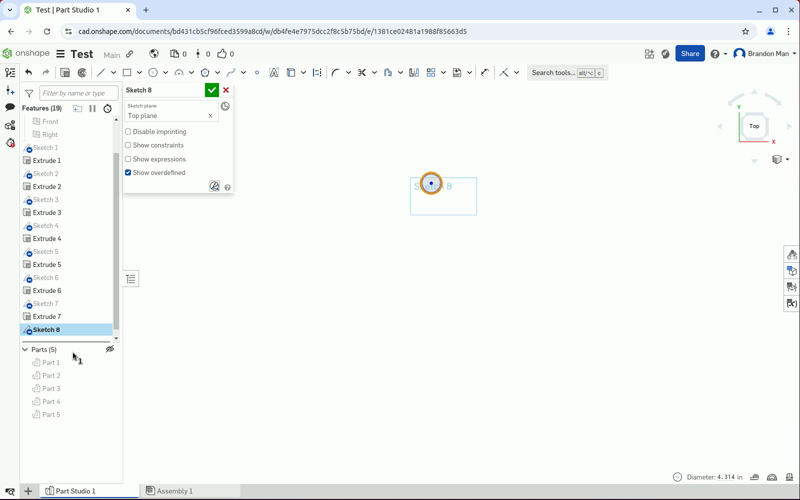
key(shift+y)
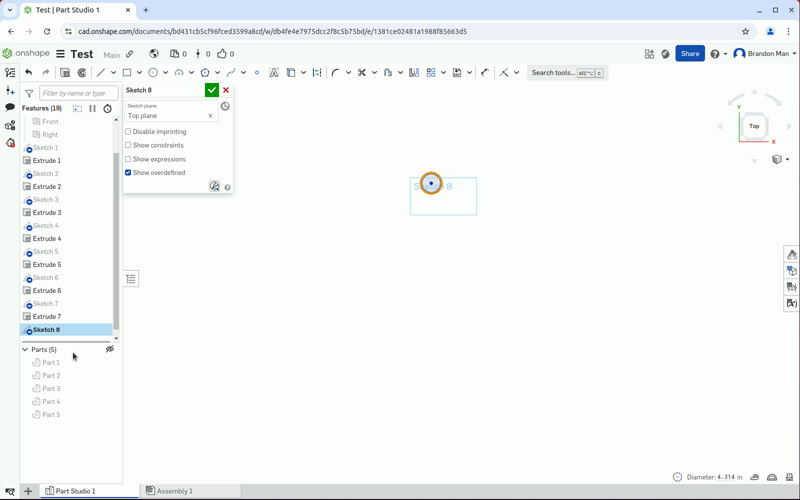
key(shift+e)
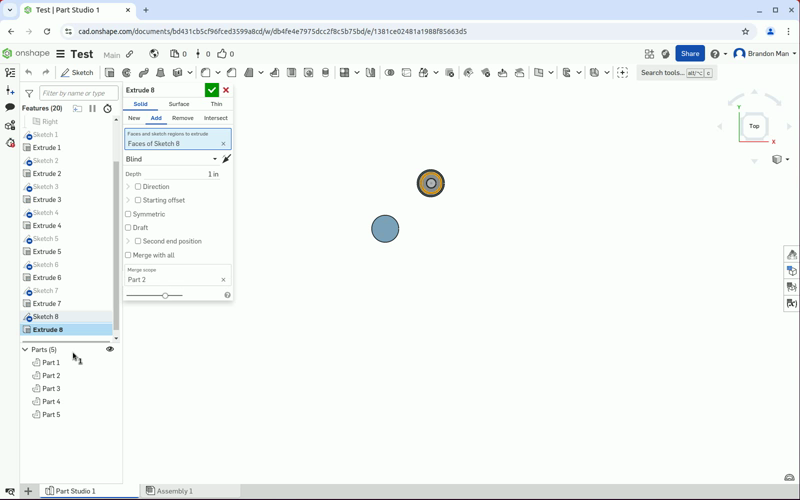
mouse_move(143, 106)
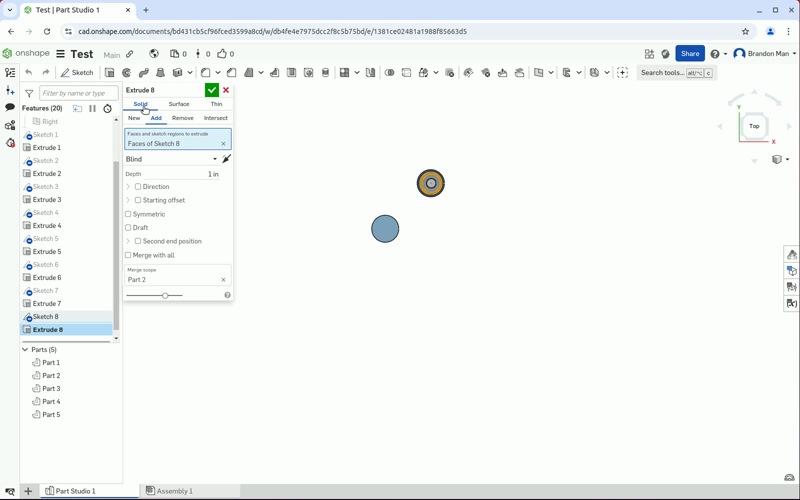
click(143, 106)
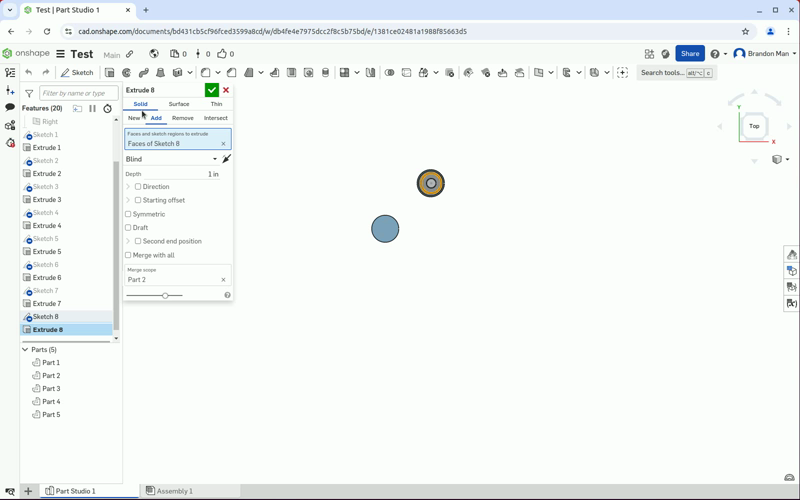
mouse_move(137, 120)
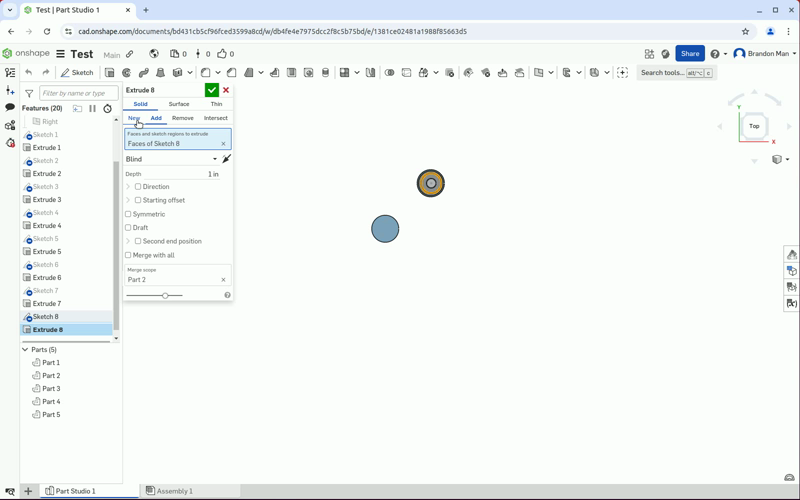
click(137, 120)
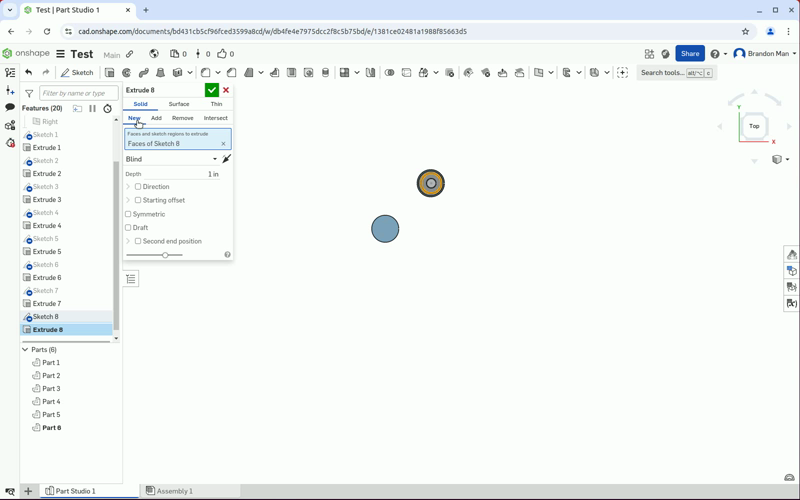
key(tab, 4)
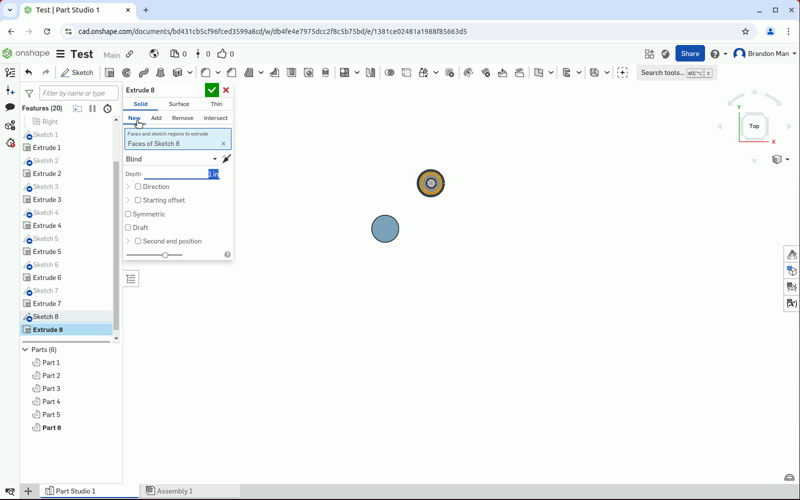
text(0.963)
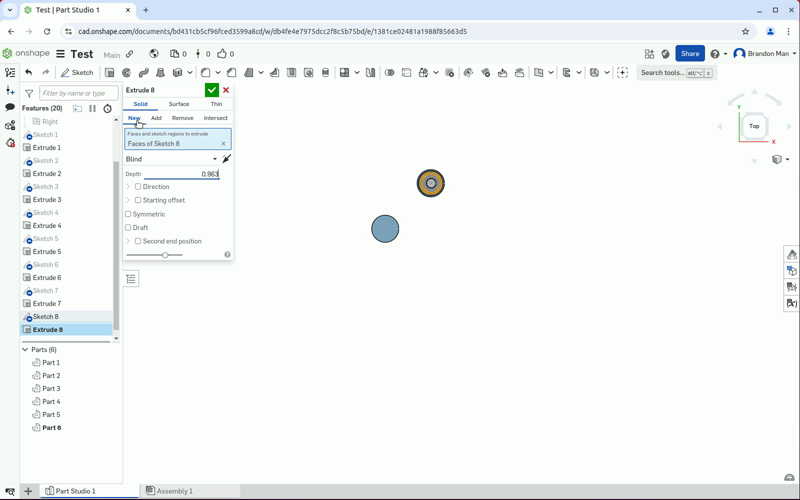
key(enter)
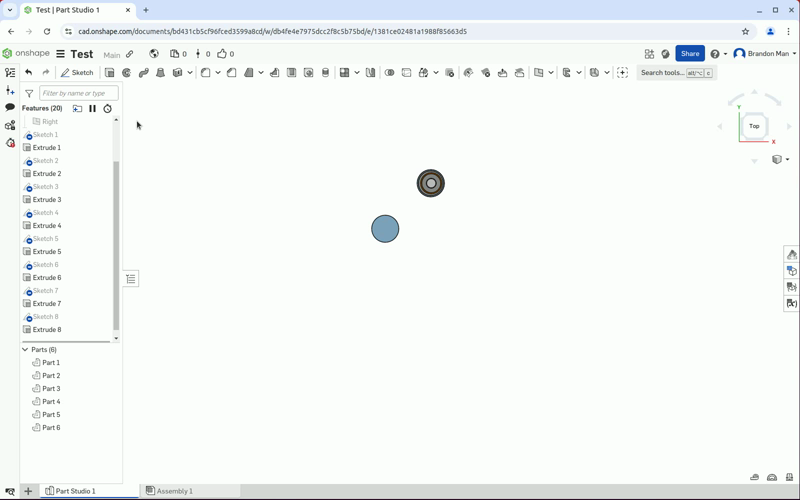
key(shift+h)
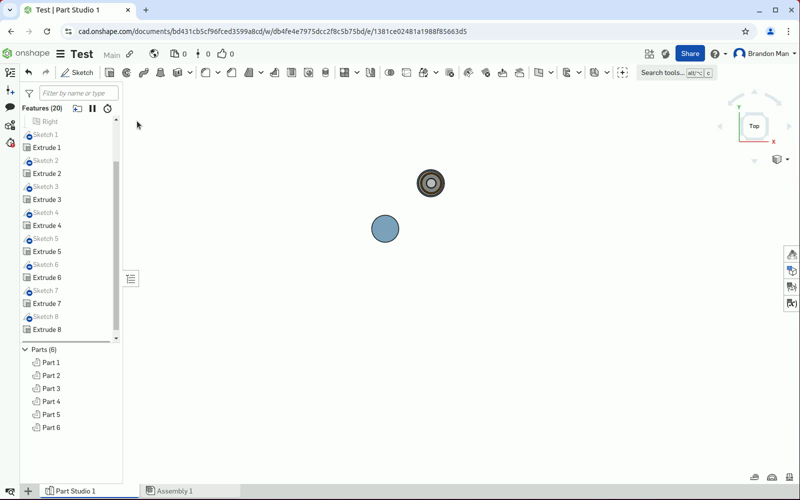
key(shift+h)
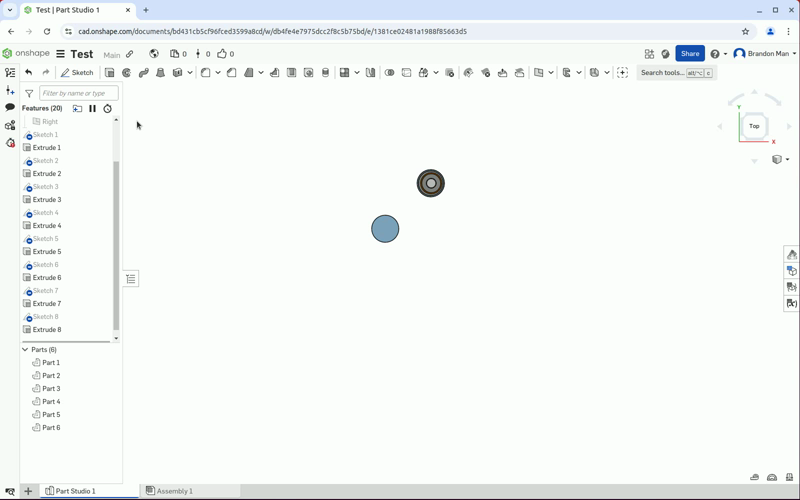
mouse_move(69, 137)
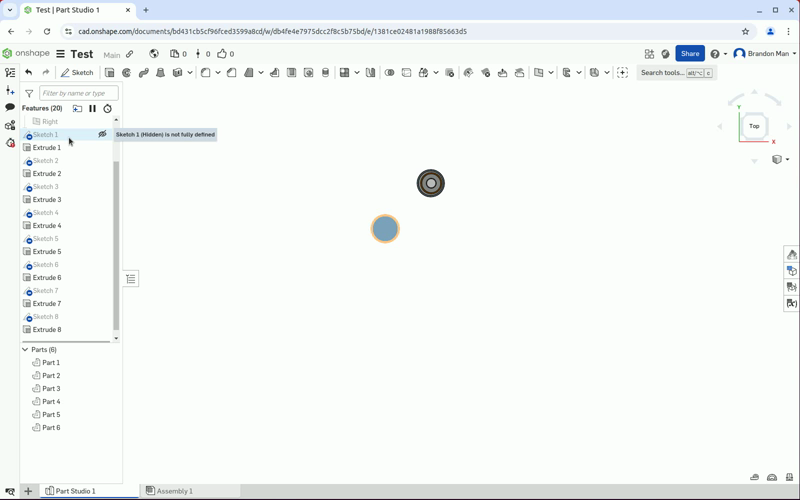
click(69, 137)
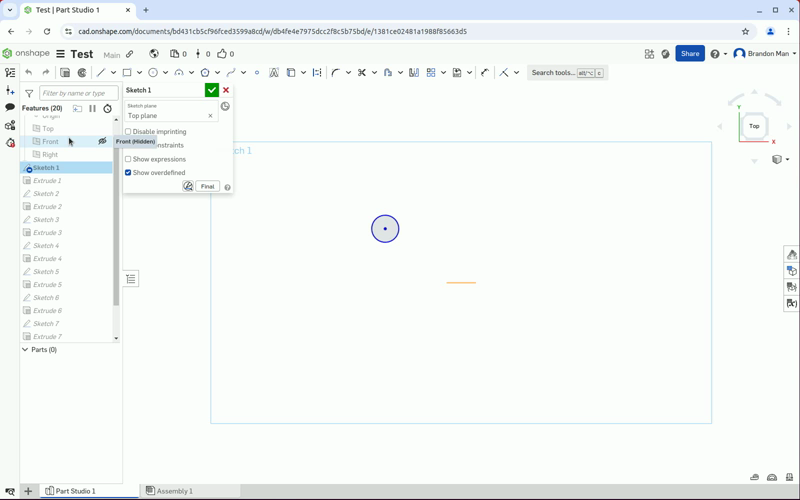
mouse_move(229, 92)
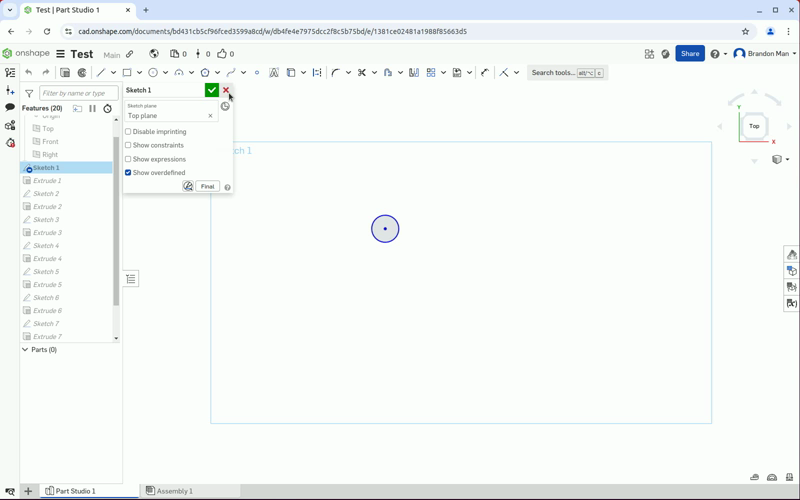
click(229, 92)
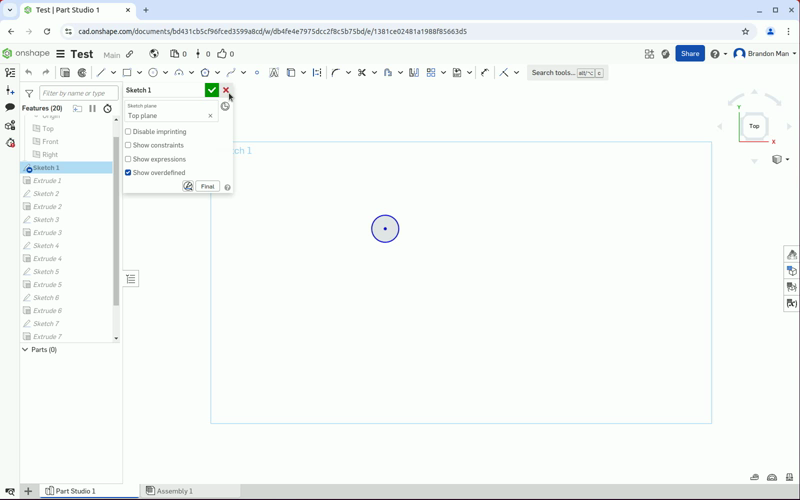
key(shift+s)
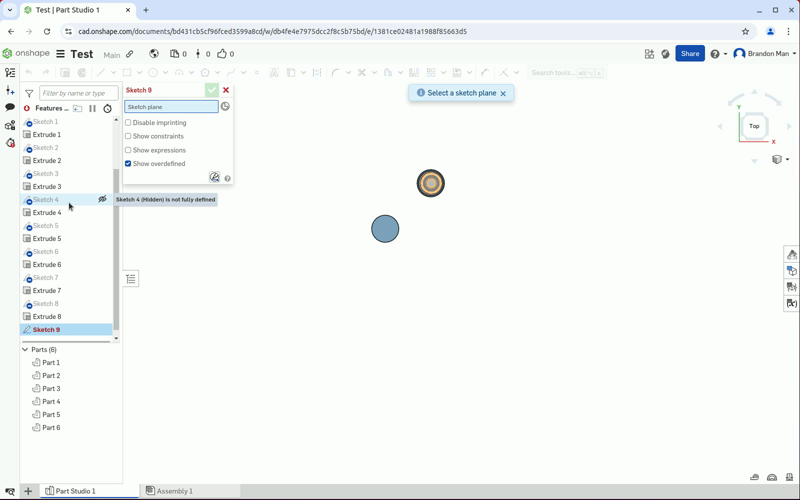
scroll(3)
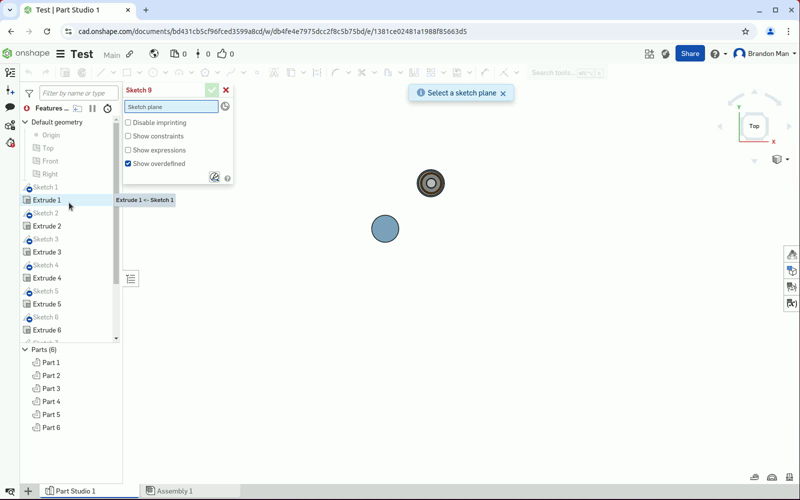
mouse_move(69, 150)
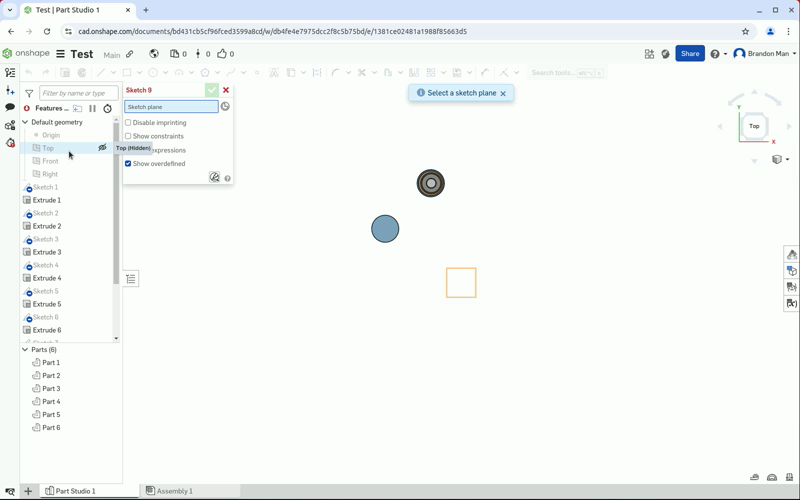
click(69, 150)
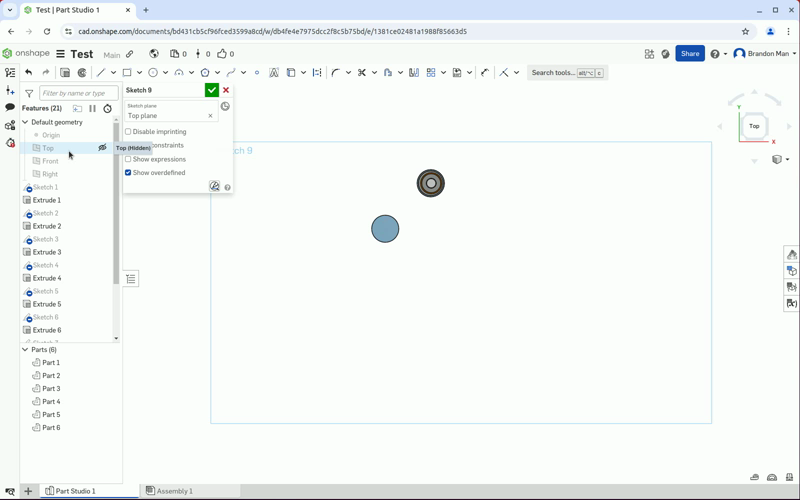
mouse_move(73, 352)
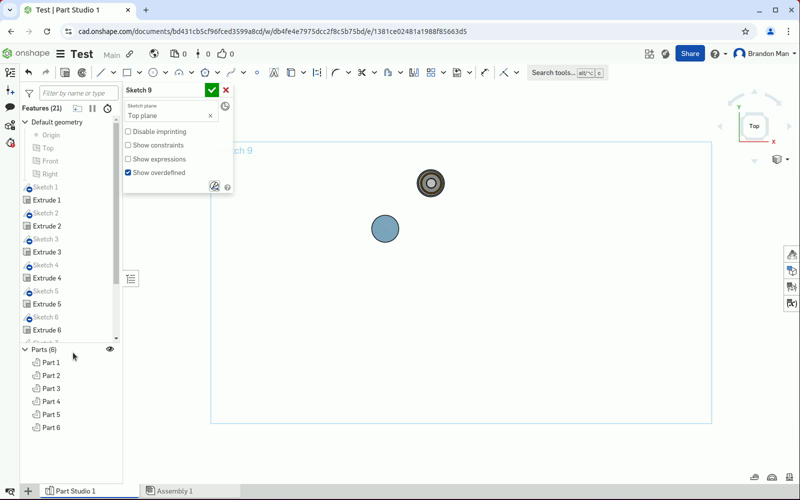
key(y)
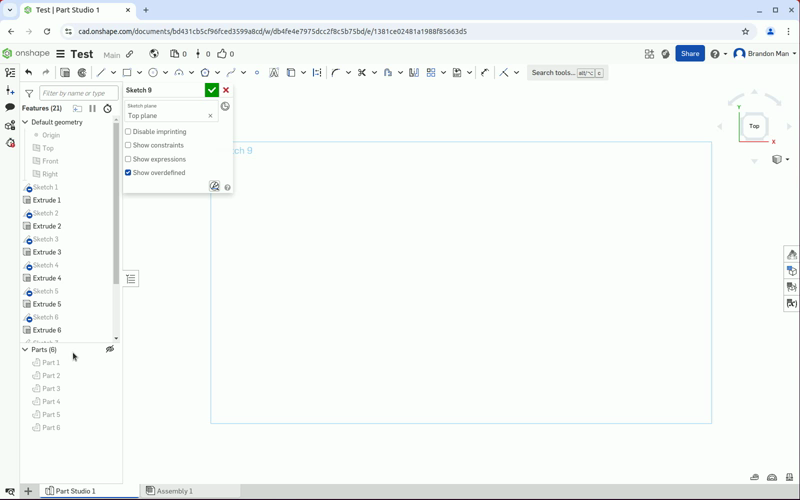
key(c)
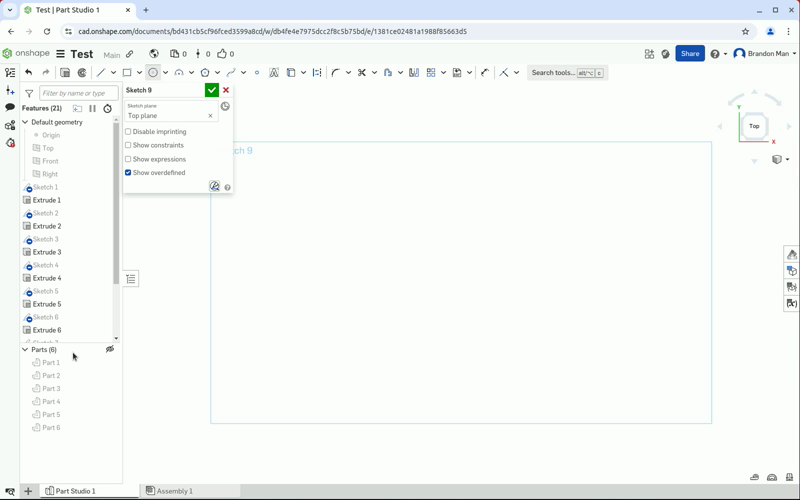
key_down(shift)
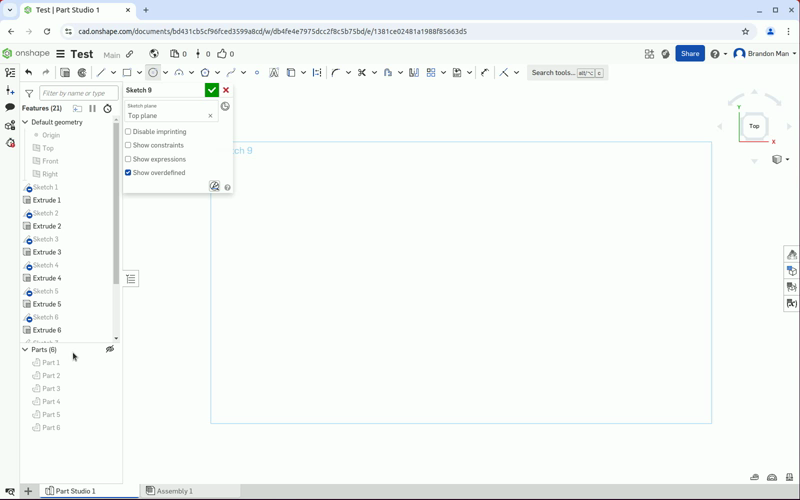
mouse_move(431, 183)
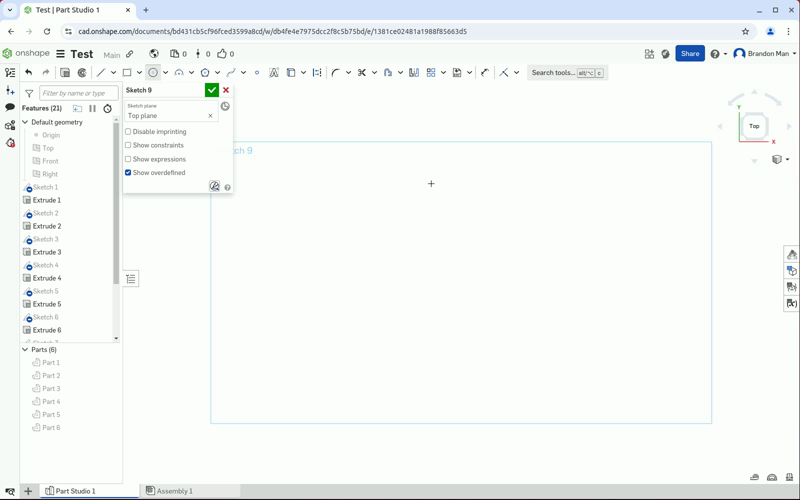
click(431, 183)
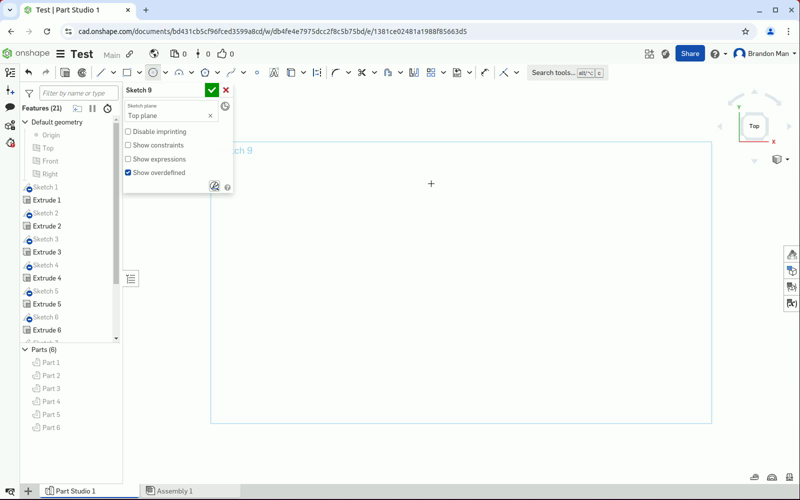
key_up(shift)
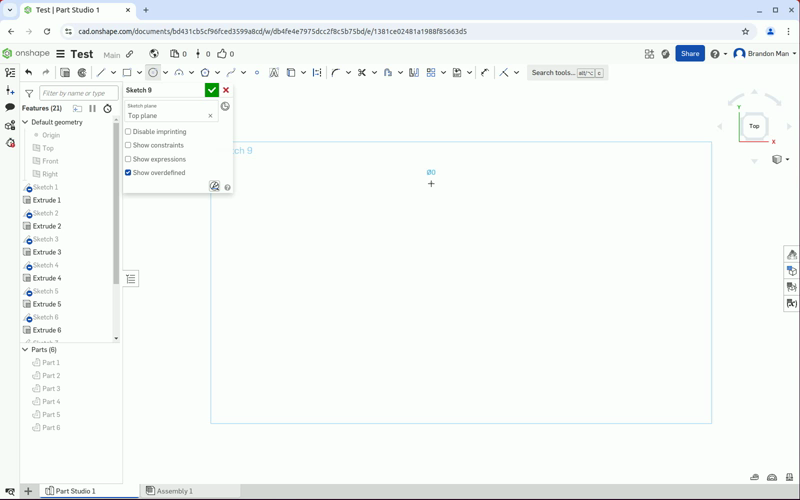
mouse_move(436, 183)
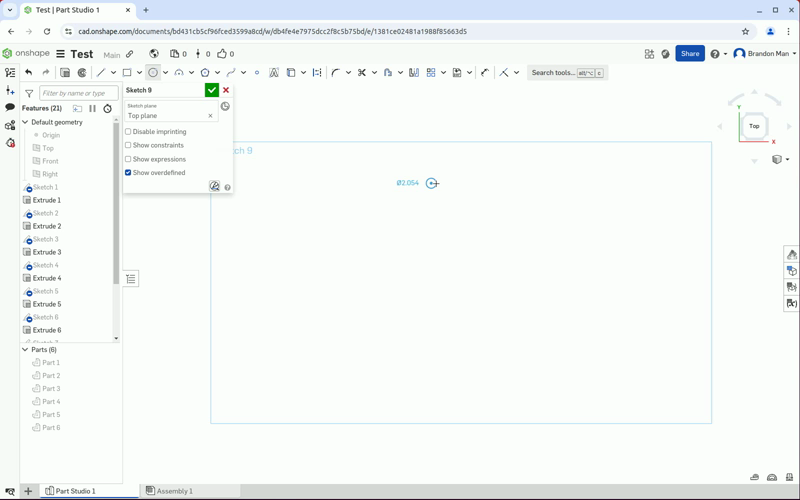
click(436, 183)
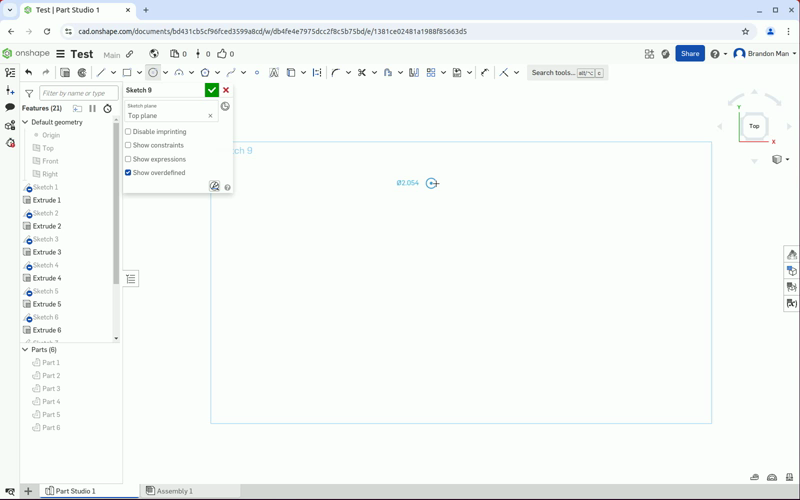
key(esc)
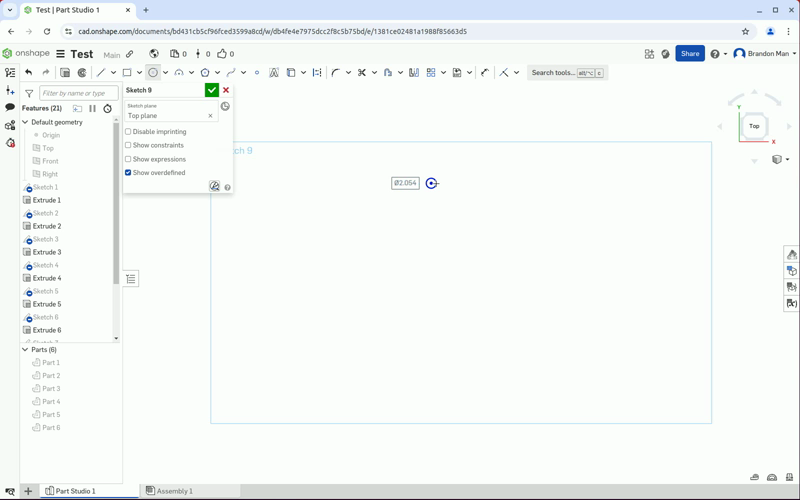
mouse_move(430, 178)
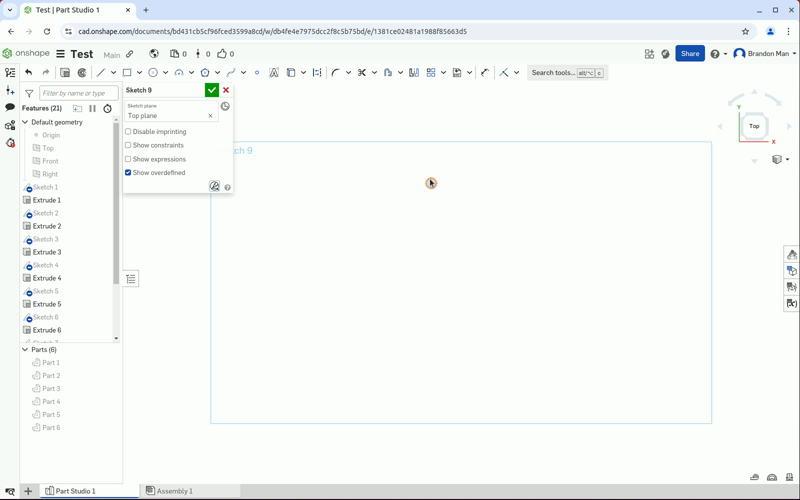
scroll(6)
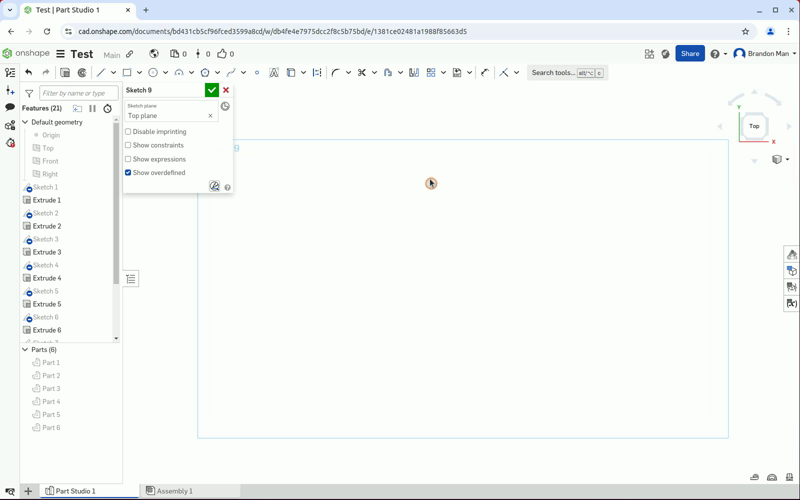
scroll(6)
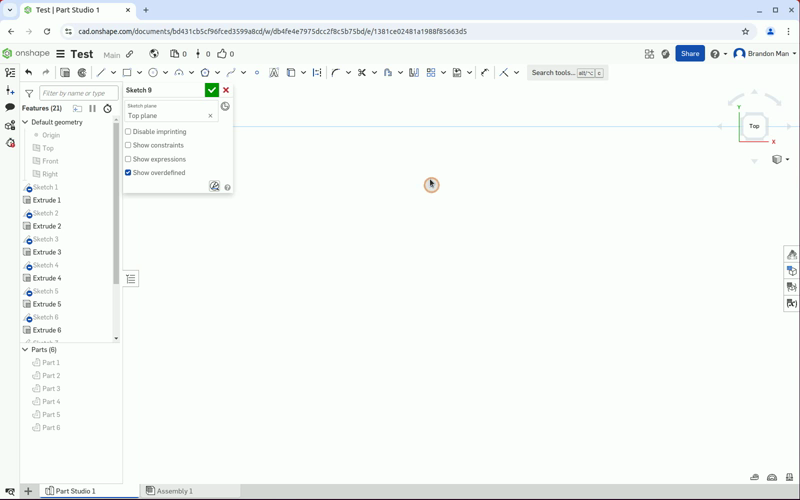
scroll(6)
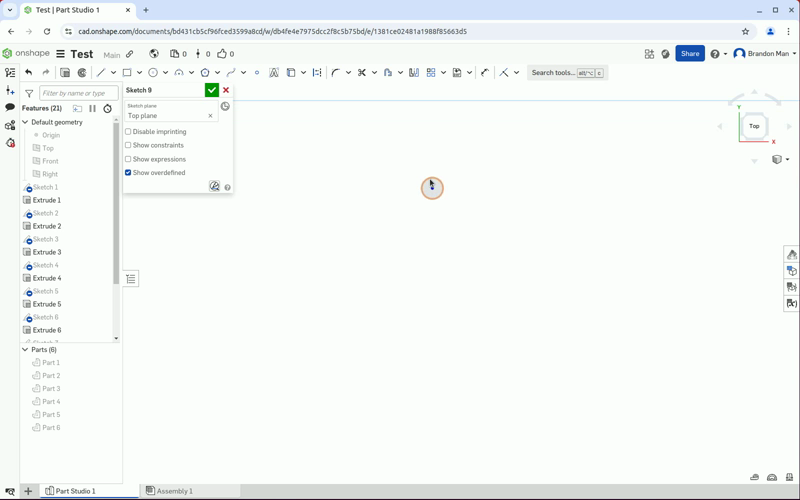
scroll(6)
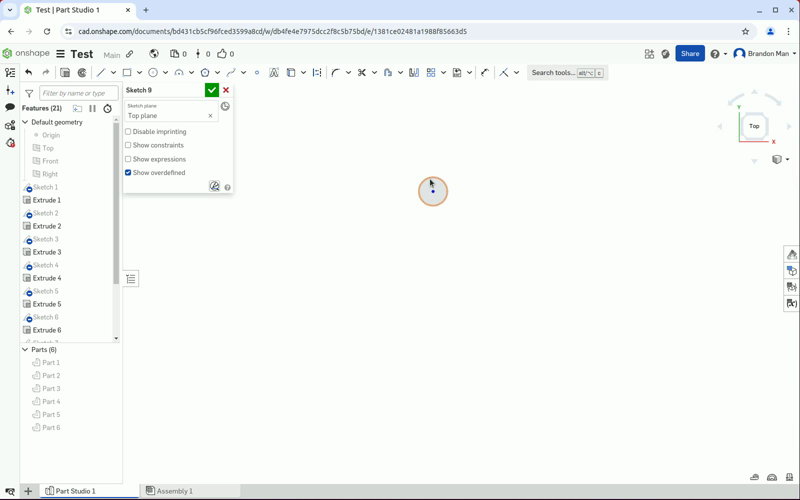
scroll(6)
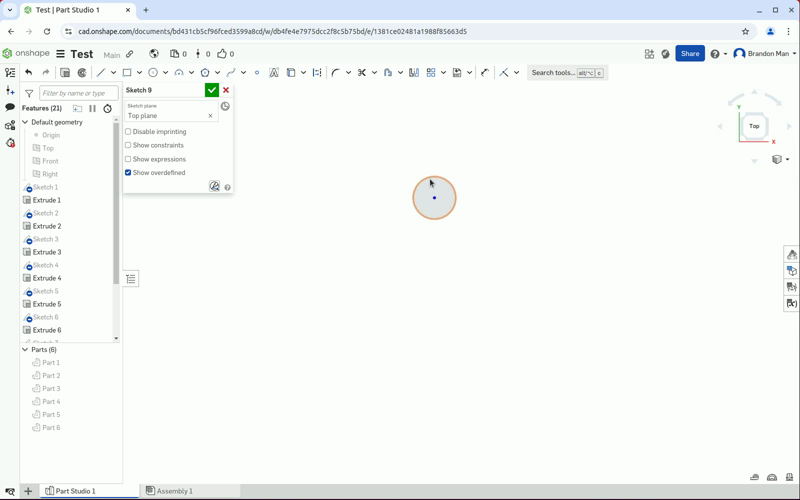
scroll(6)
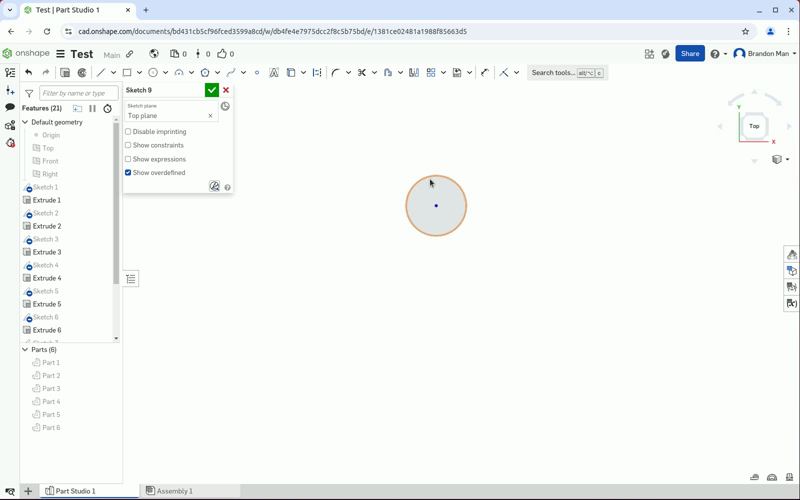
scroll(6)
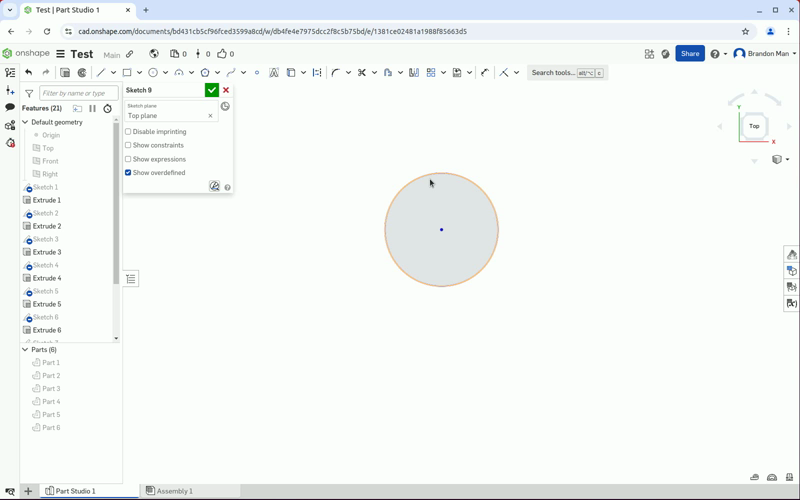
click(430, 178)
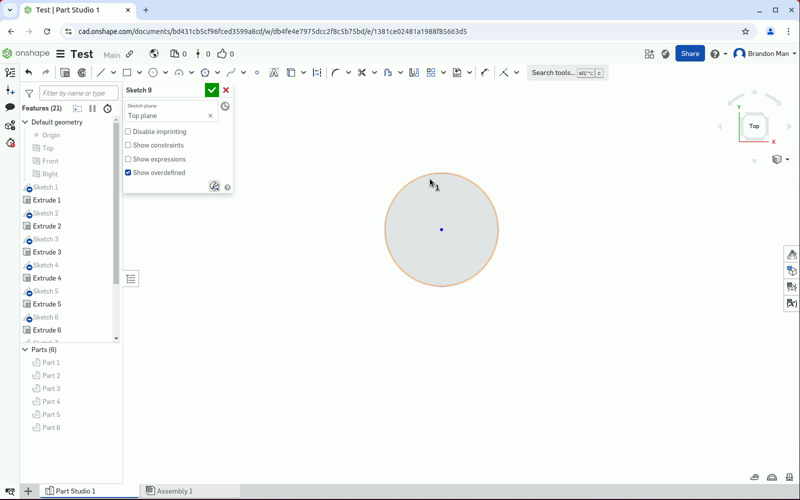
scroll(-6)
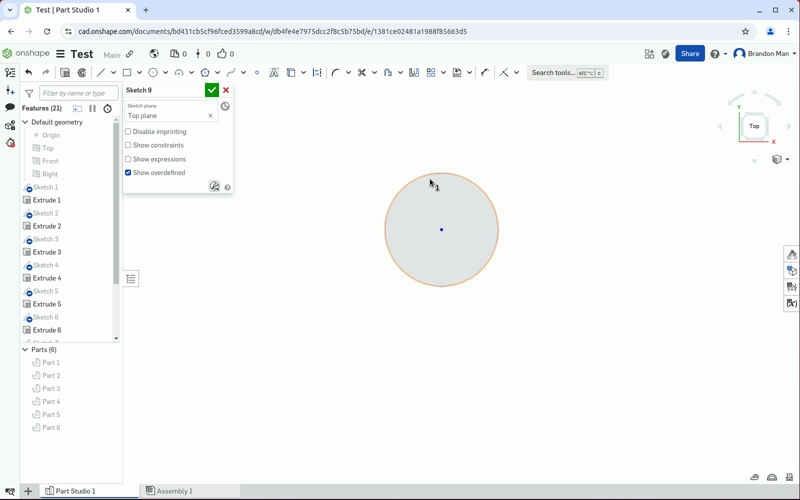
scroll(-6)
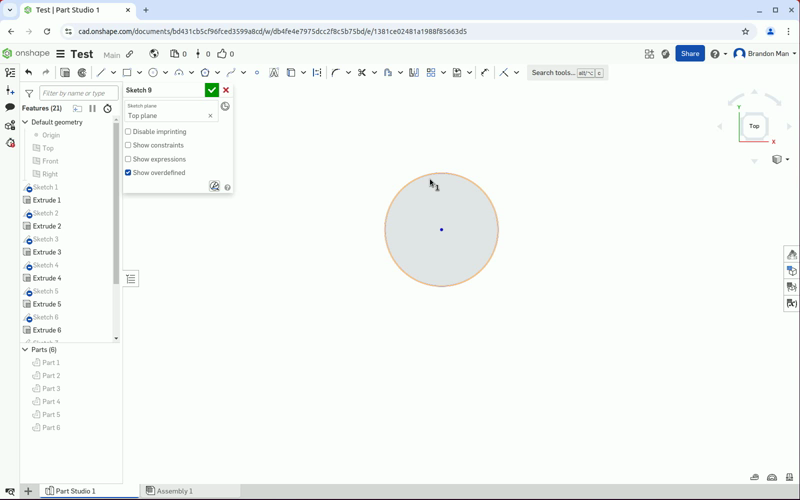
scroll(-6)
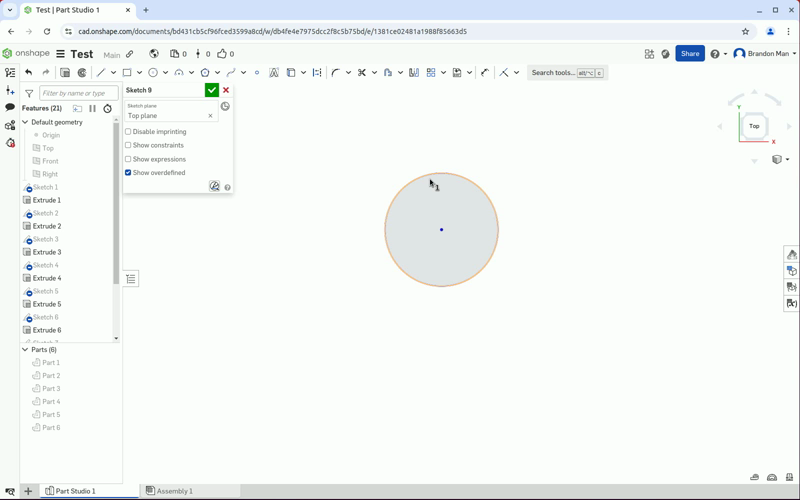
scroll(-6)
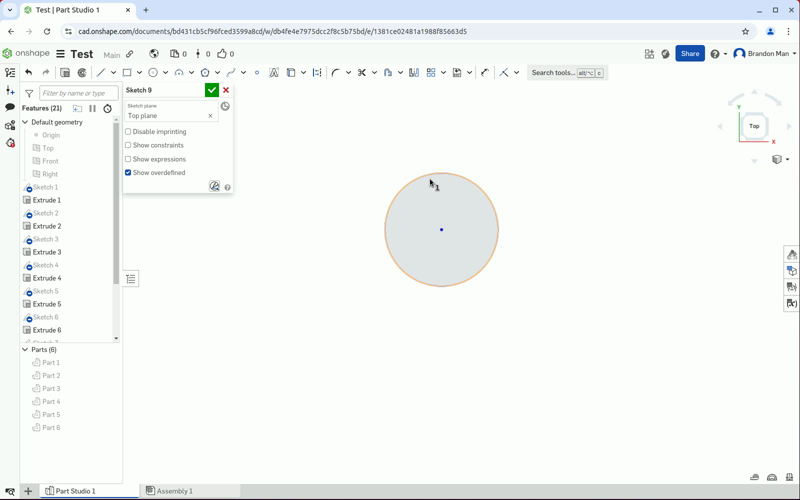
scroll(-6)
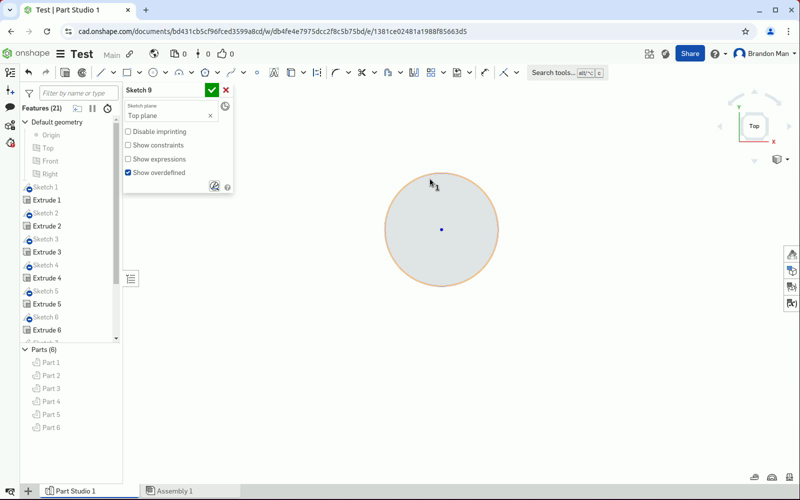
scroll(-6)
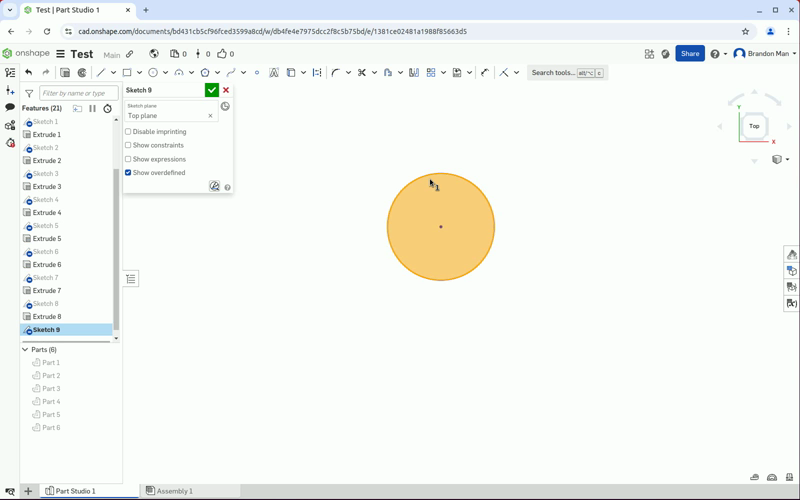
scroll(-6)
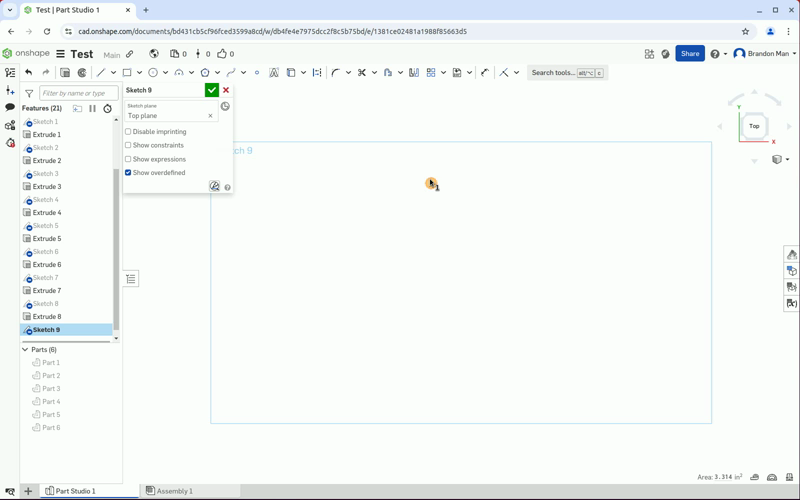
mouse_move(73, 352)
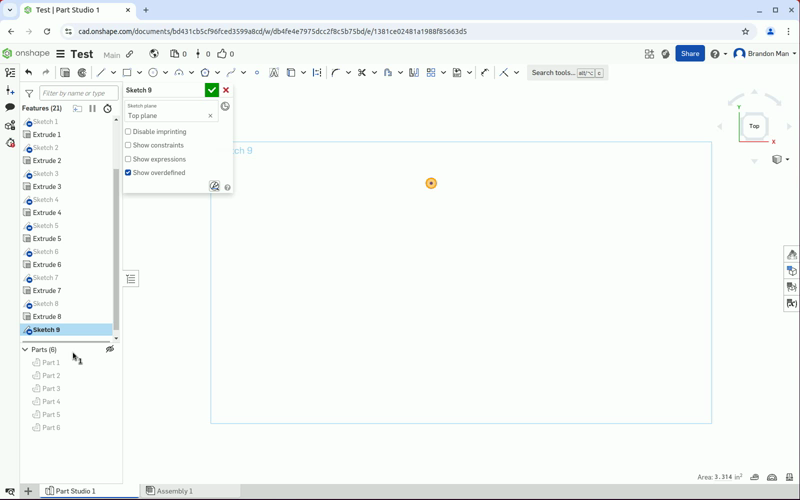
key(shift+y)
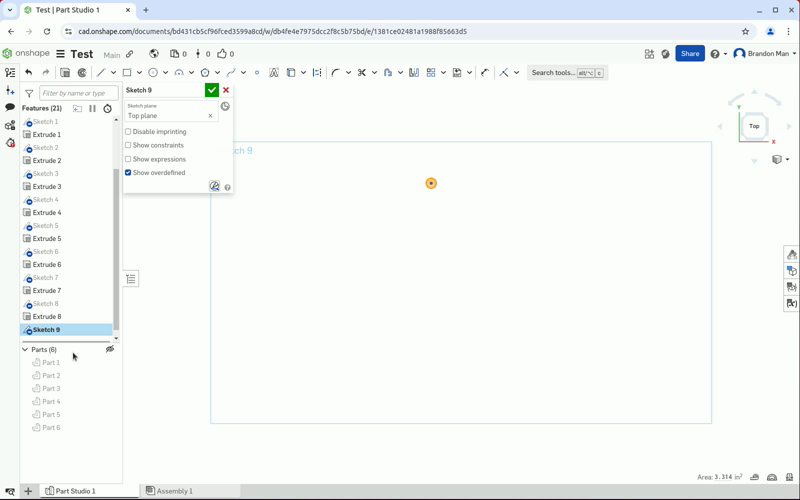
key(shift+e)
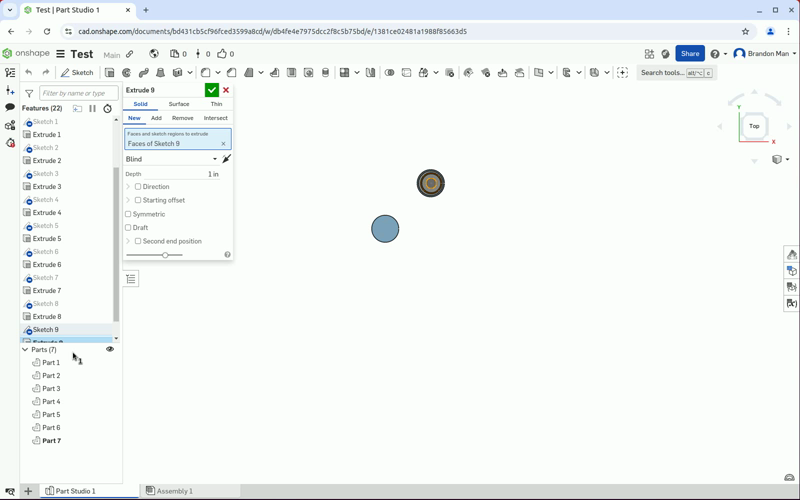
mouse_move(143, 106)
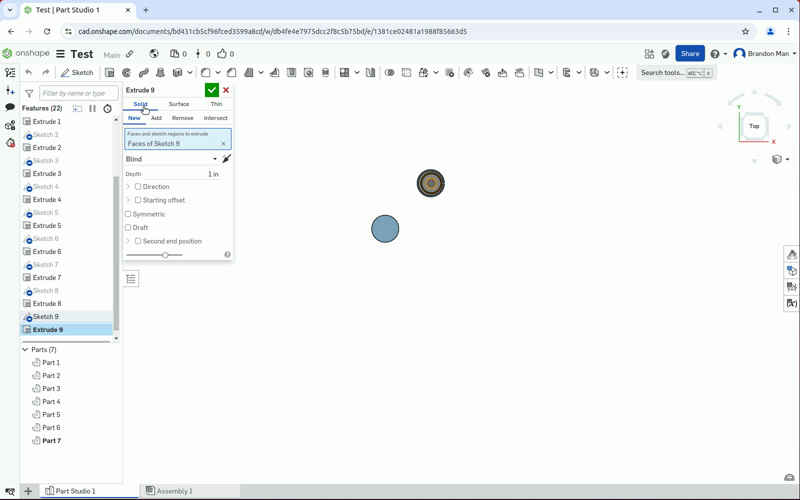
click(143, 106)
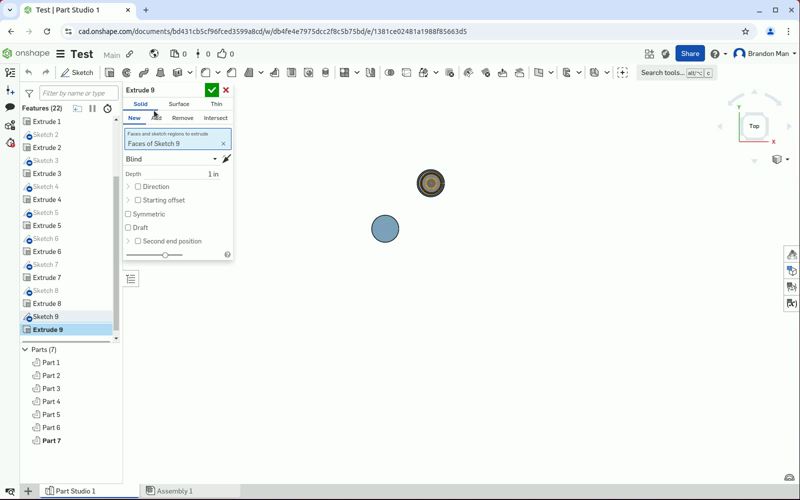
mouse_move(186, 120)
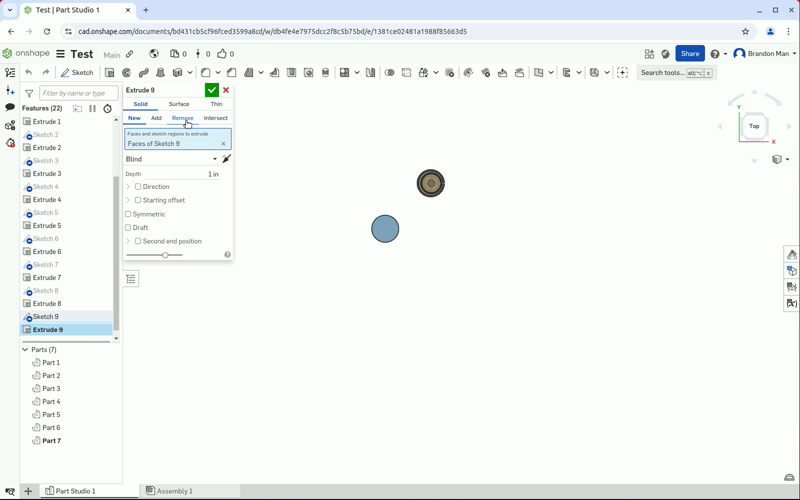
click(186, 120)
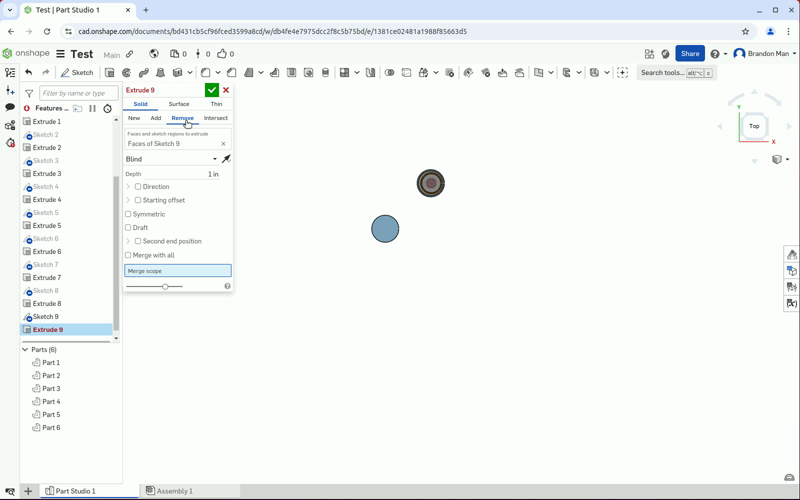
key(tab, 4)
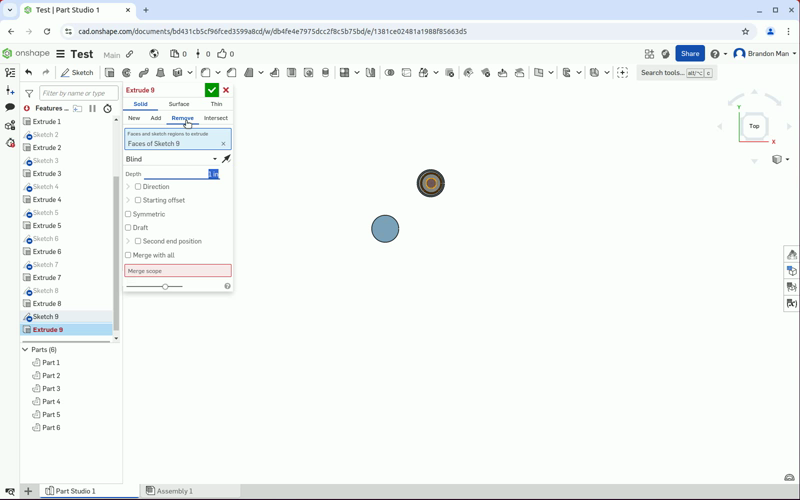
text(0.722)
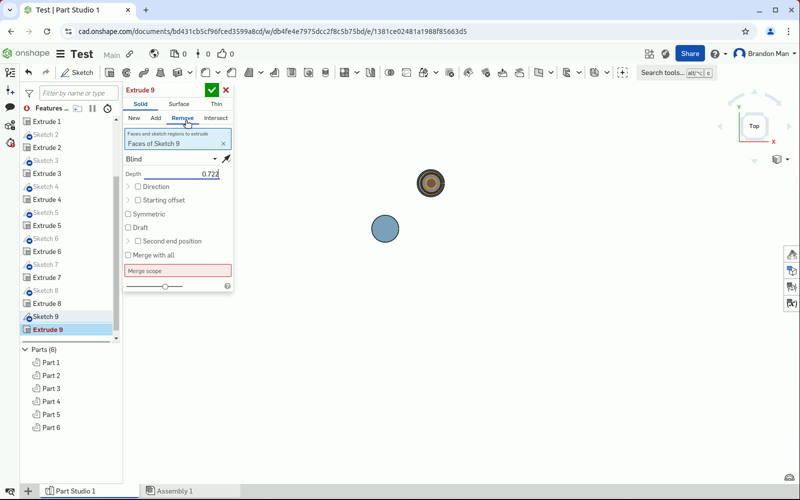
key(tab, 6)
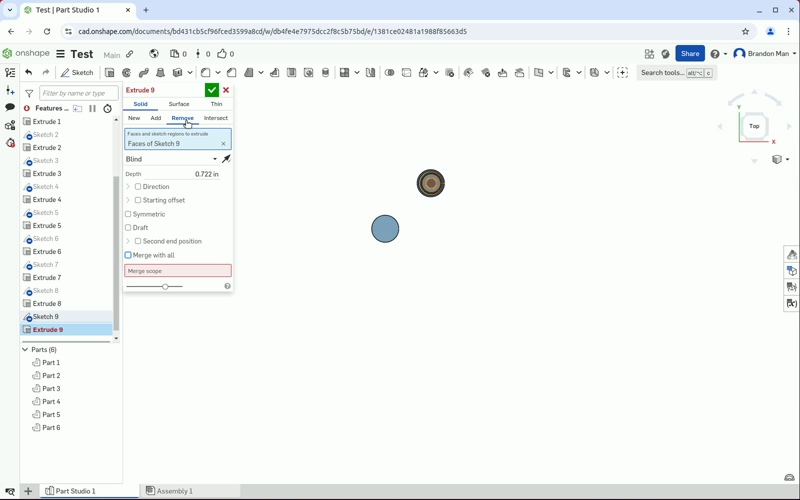
key(space)
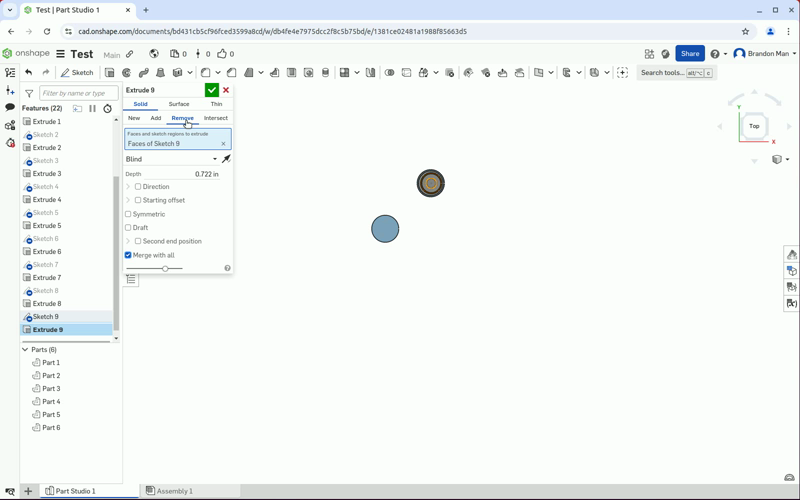
key(enter)
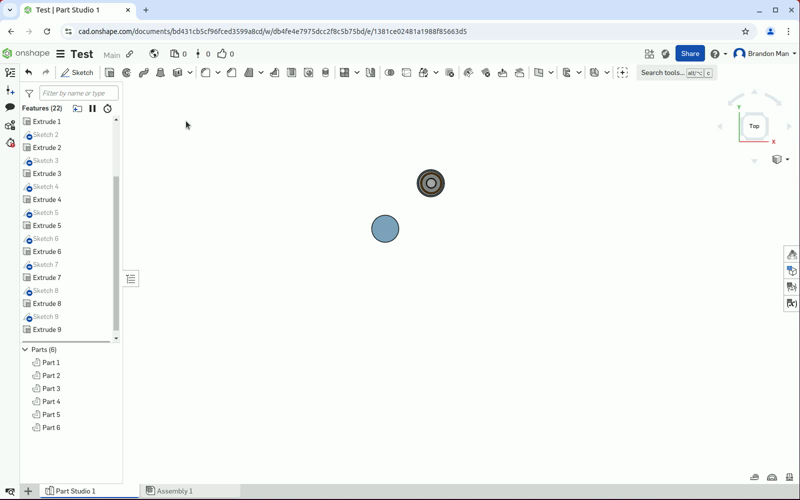
key(shift+h)
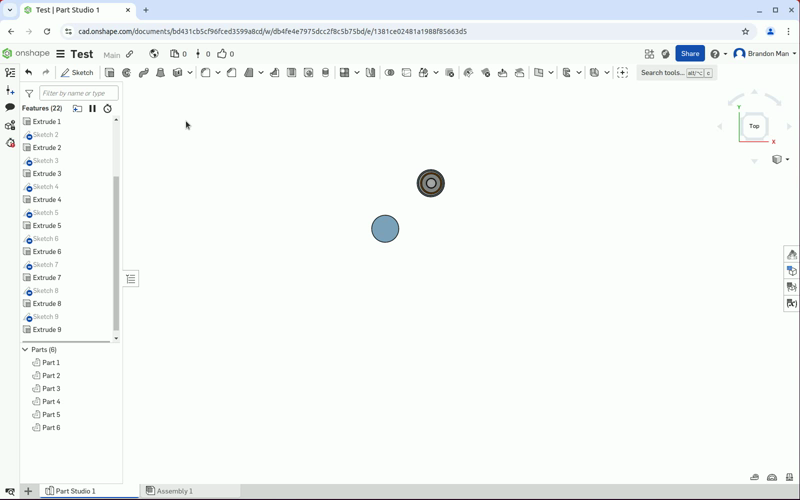
key(shift+h)
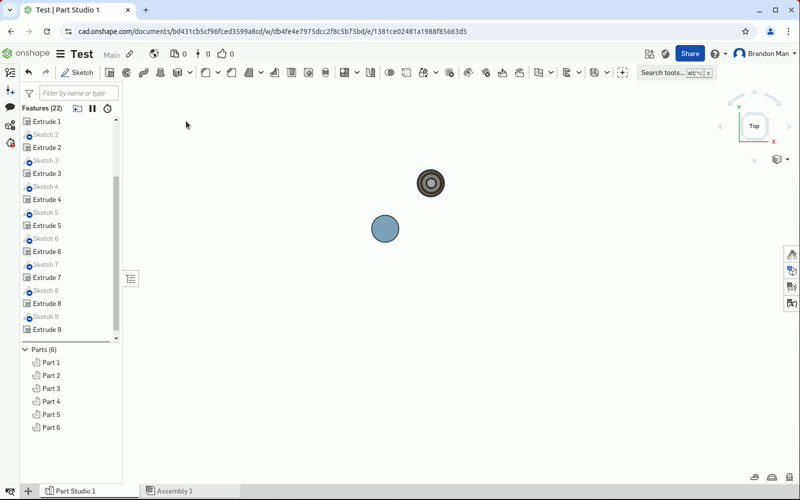
mouse_move(69, 111)
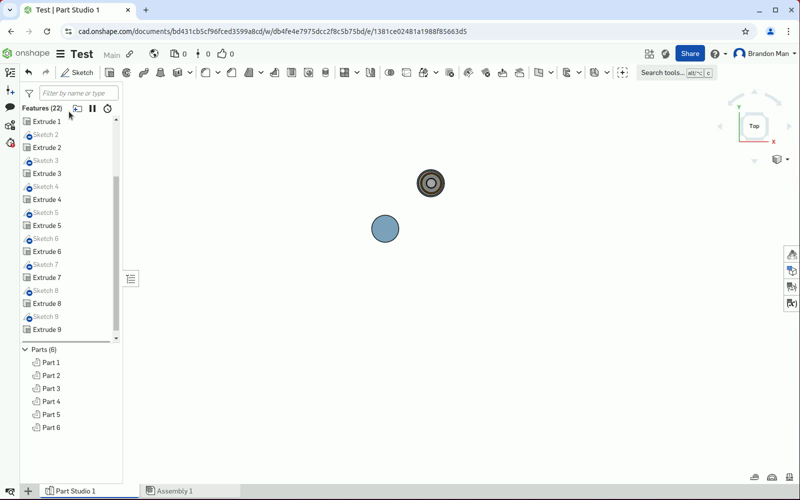
click(69, 111)
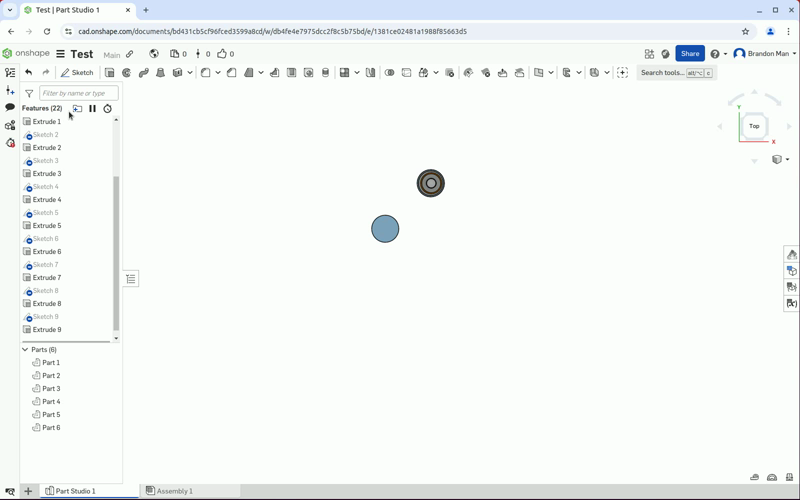
key(shift+s)
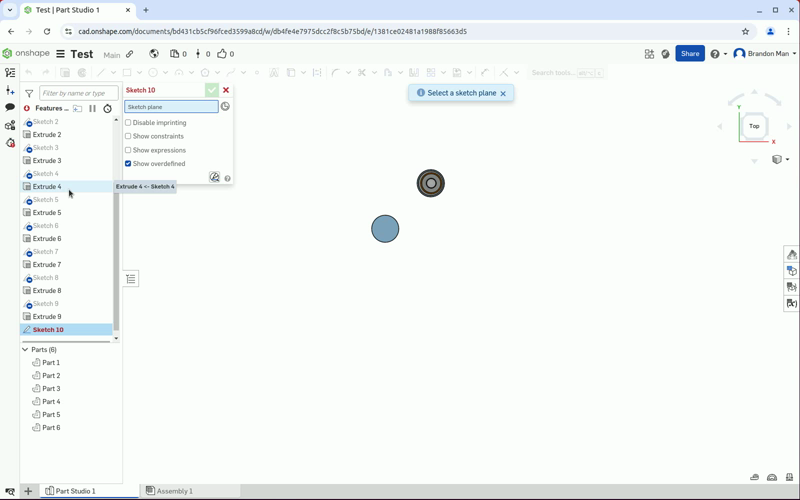
scroll(3)
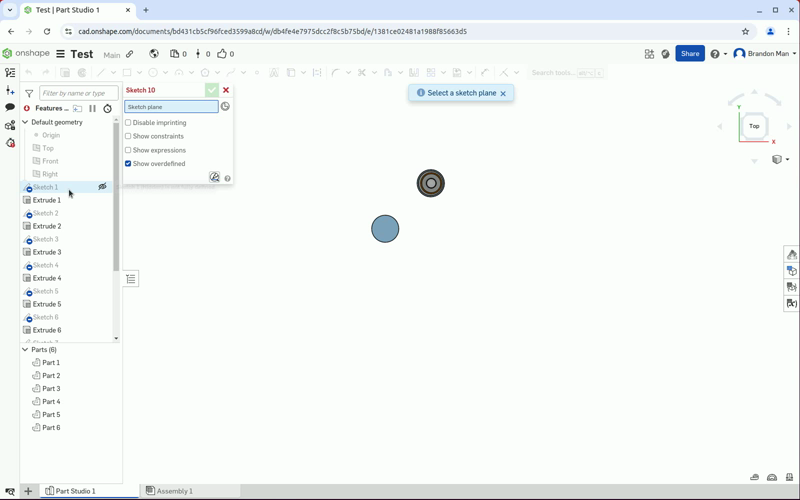
mouse_move(69, 150)
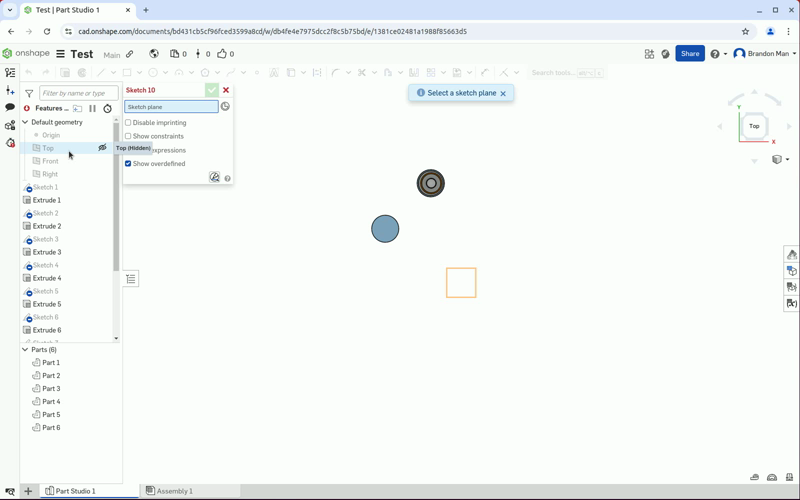
click(69, 150)
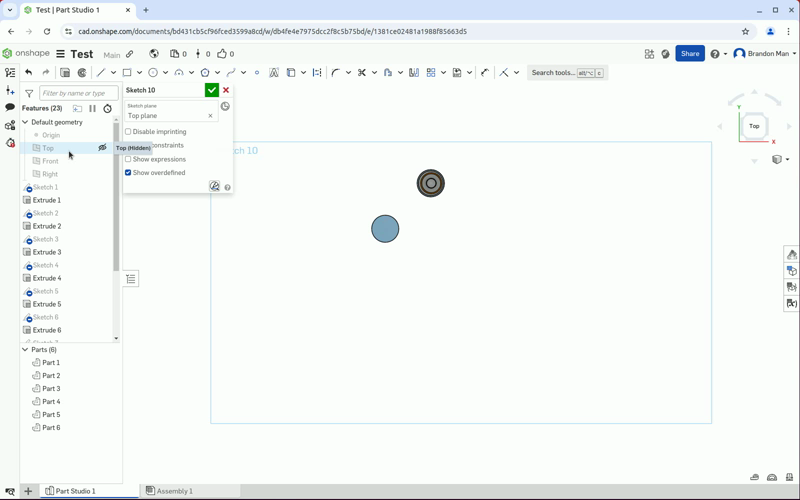
mouse_move(73, 352)
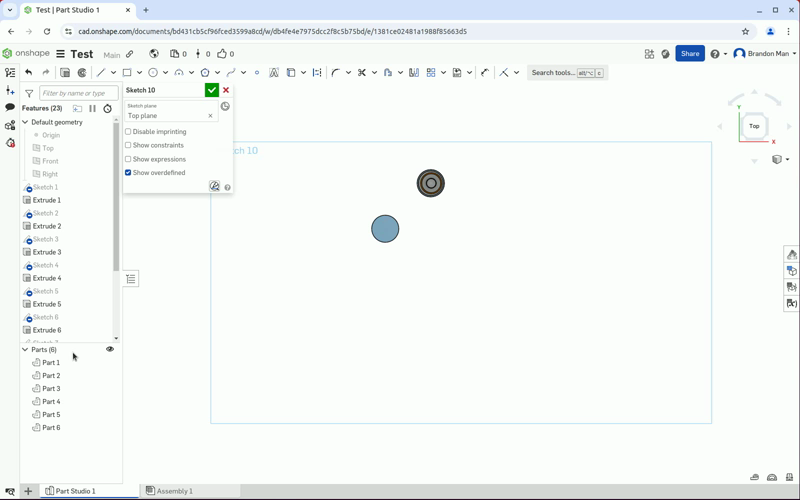
key(y)
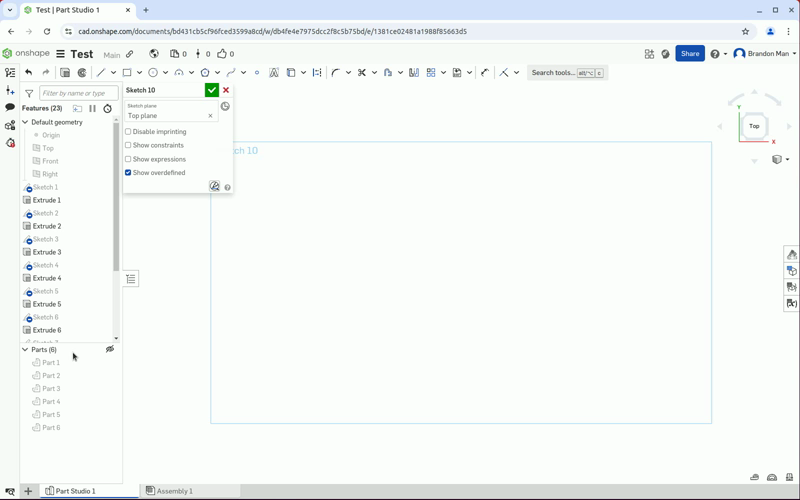
key(c)
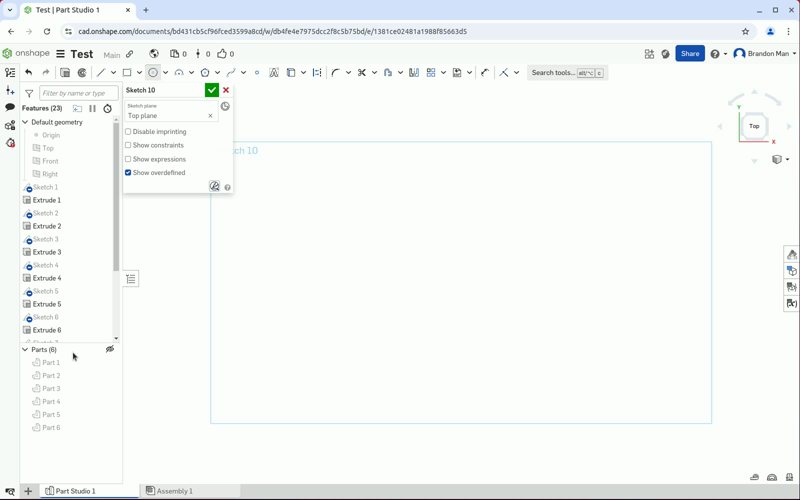
key_down(shift)
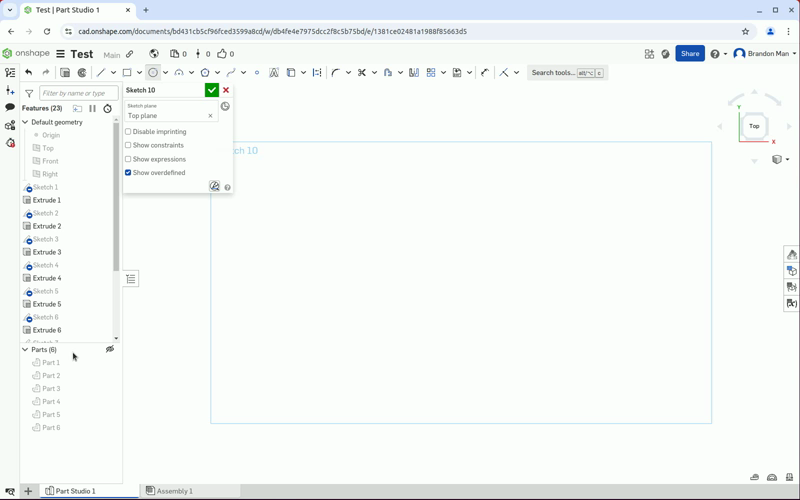
mouse_move(437, 223)
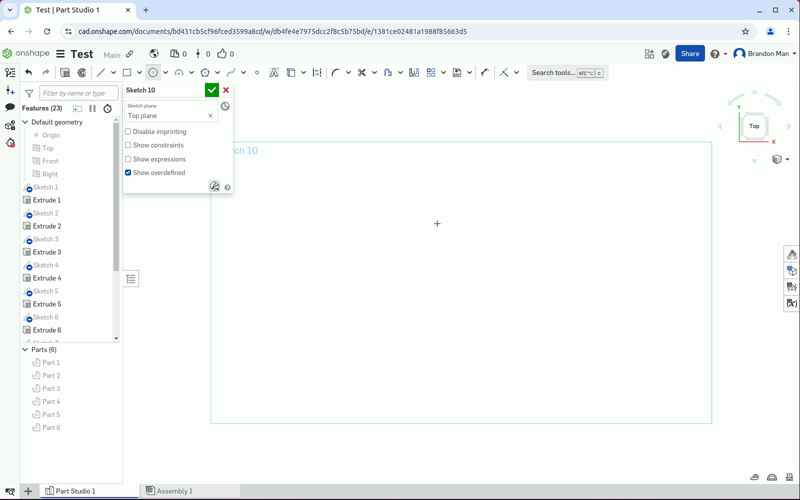
click(437, 223)
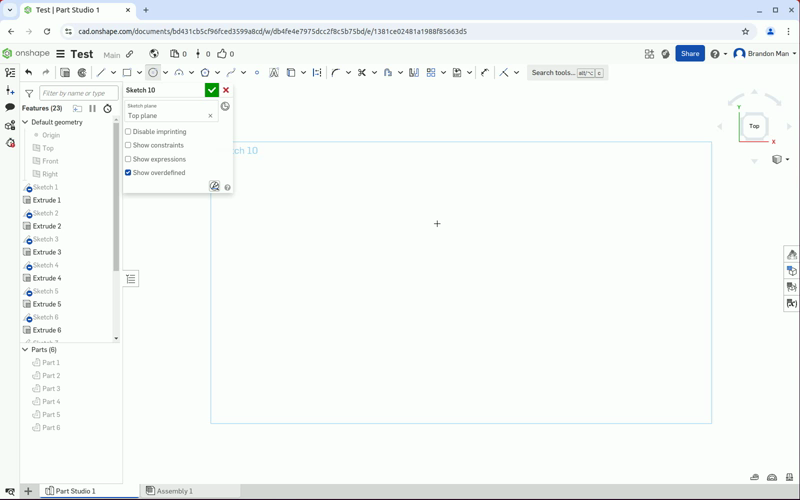
key_up(shift)
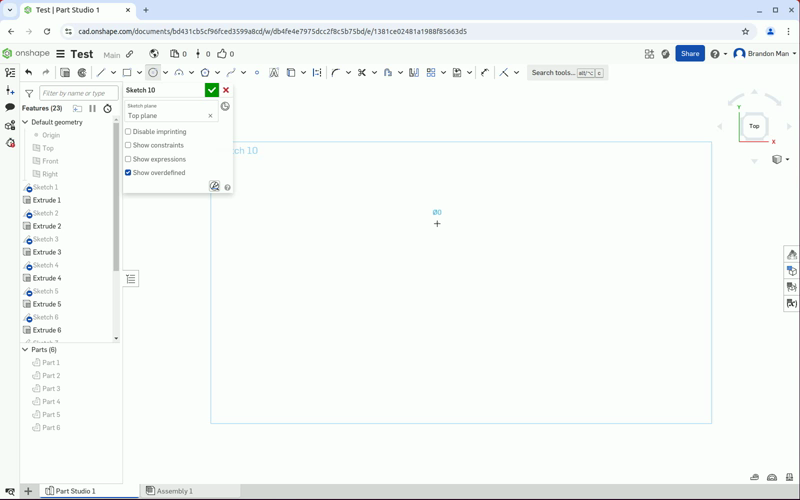
mouse_move(442, 223)
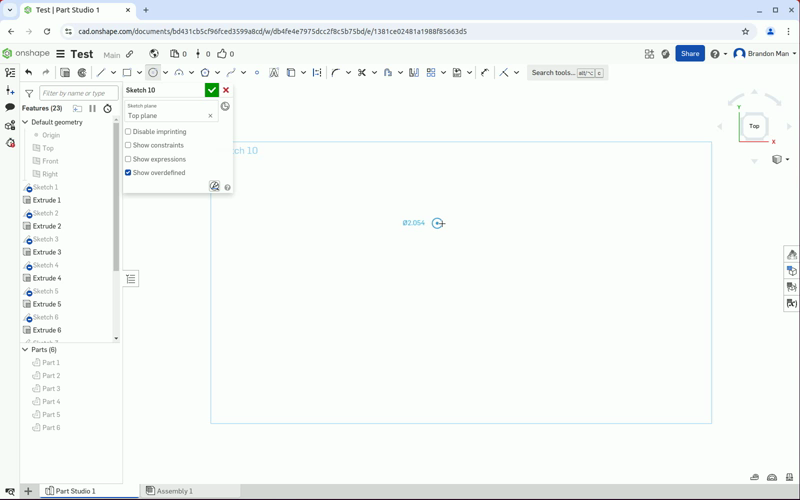
click(442, 223)
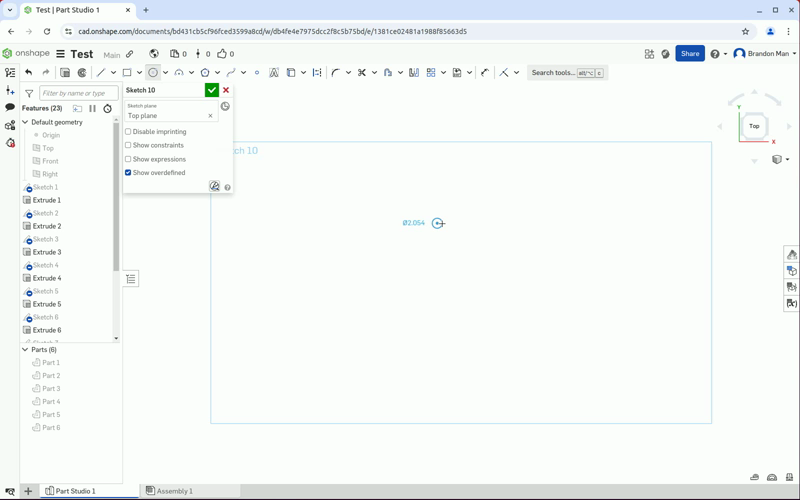
key(esc)
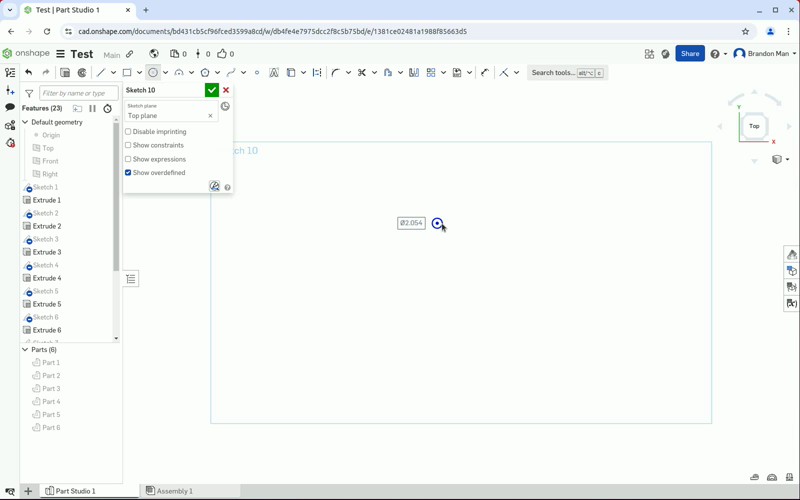
mouse_move(439, 219)
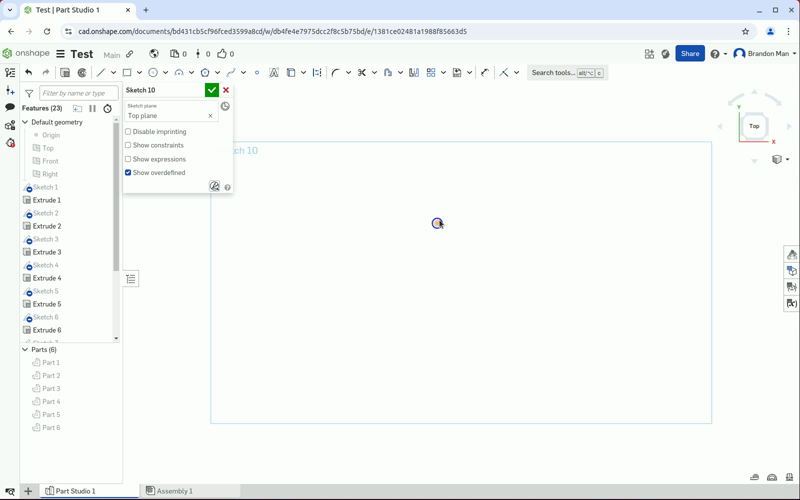
scroll(6)
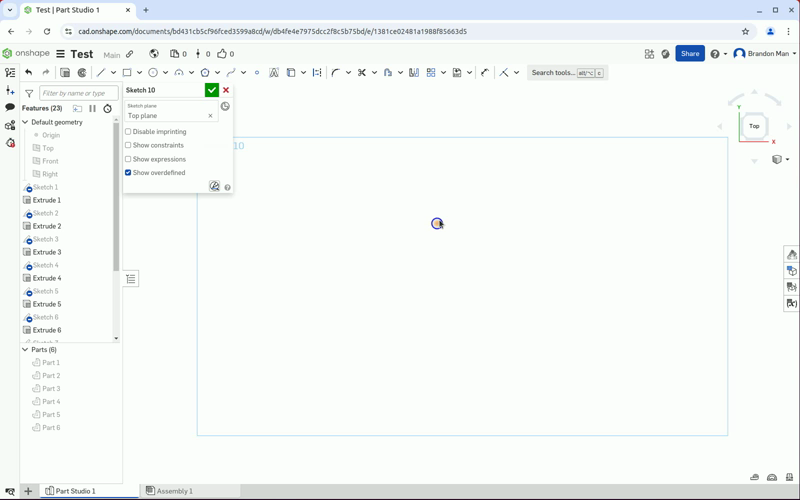
scroll(6)
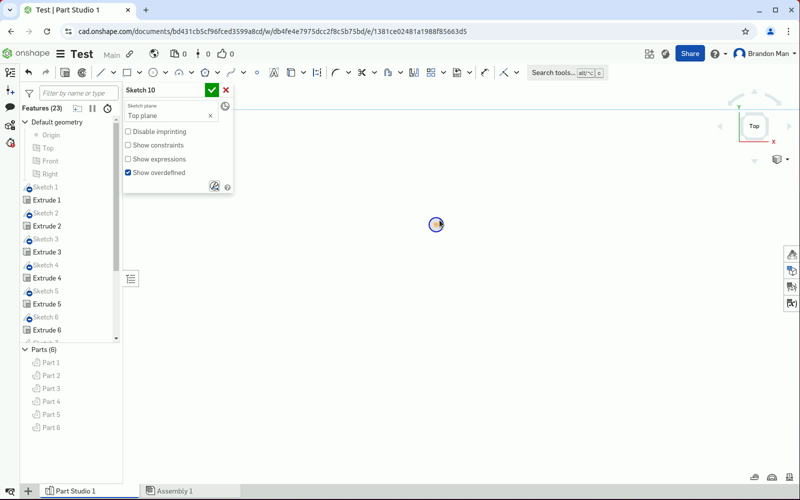
scroll(6)
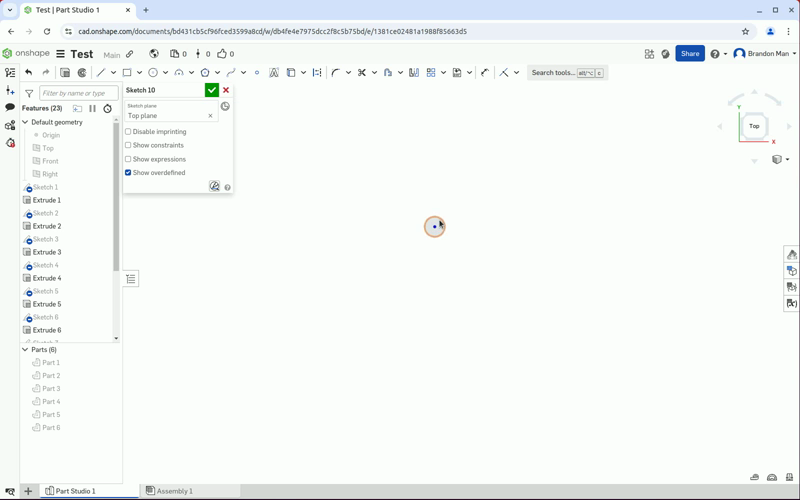
scroll(6)
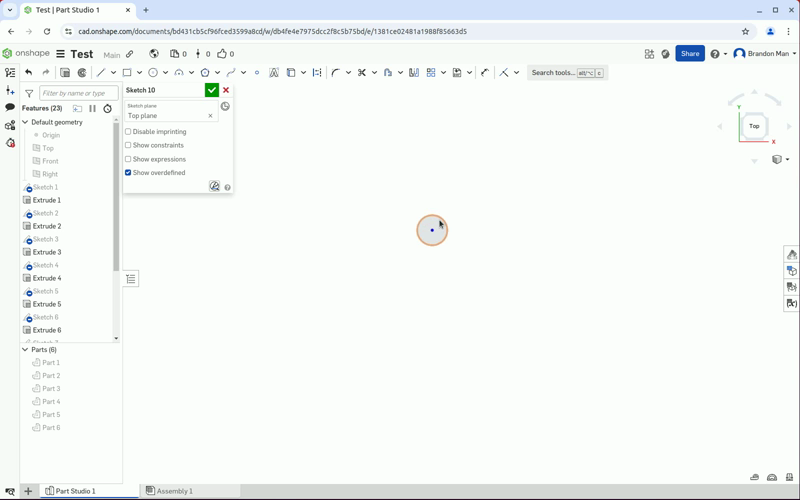
scroll(6)
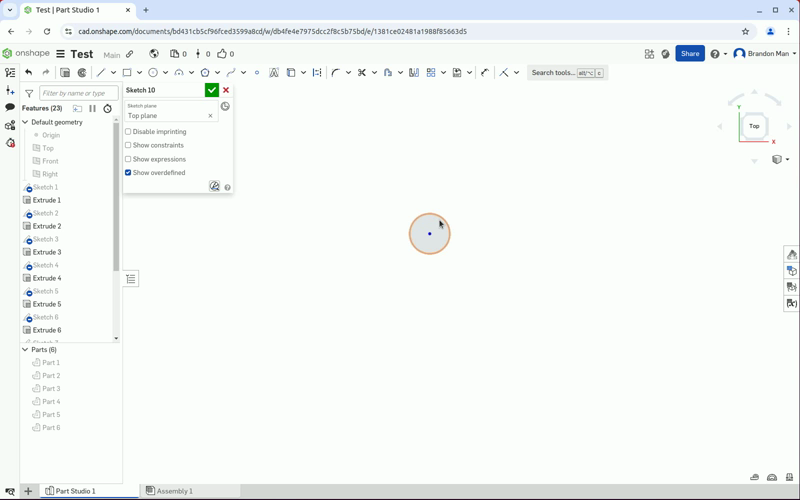
scroll(6)
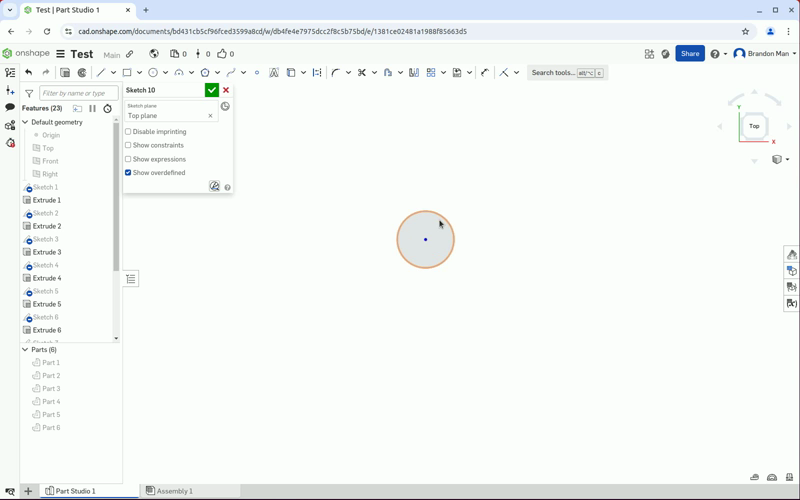
scroll(6)
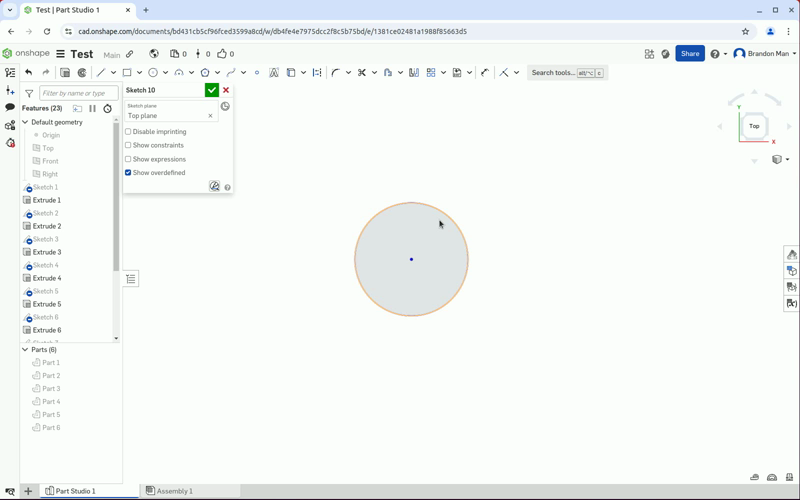
click(439, 219)
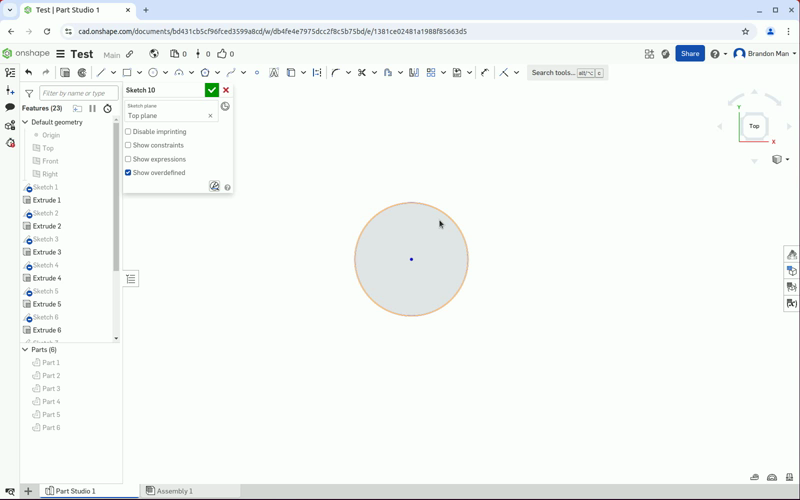
scroll(-6)
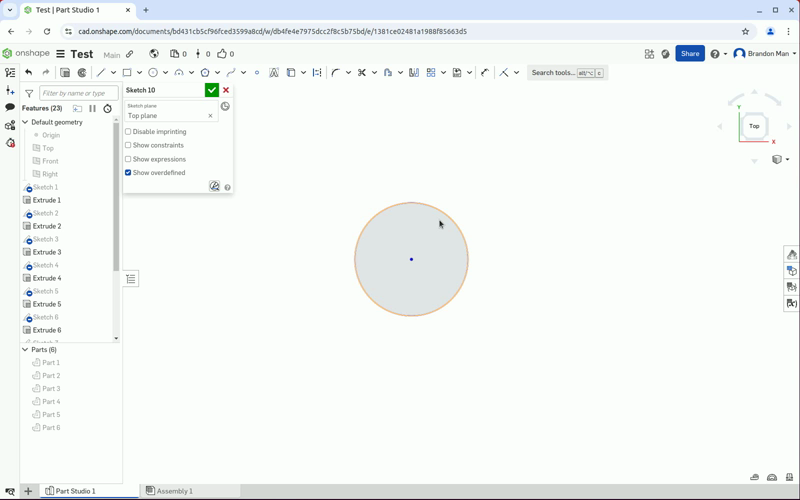
scroll(-6)
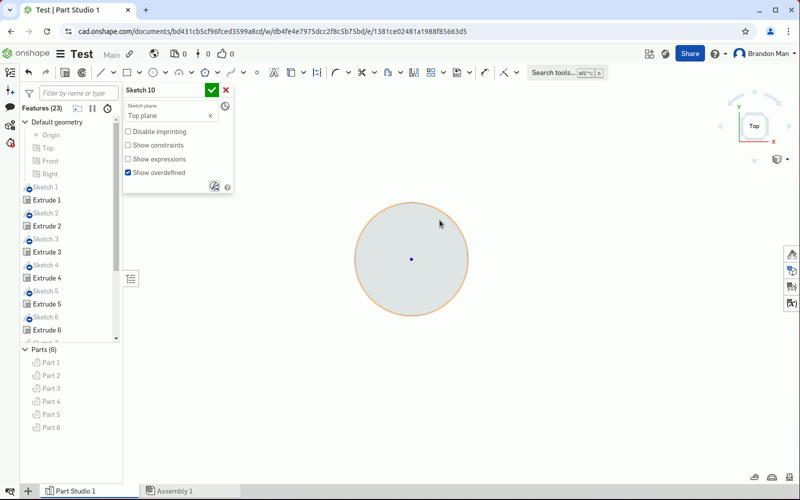
scroll(-6)
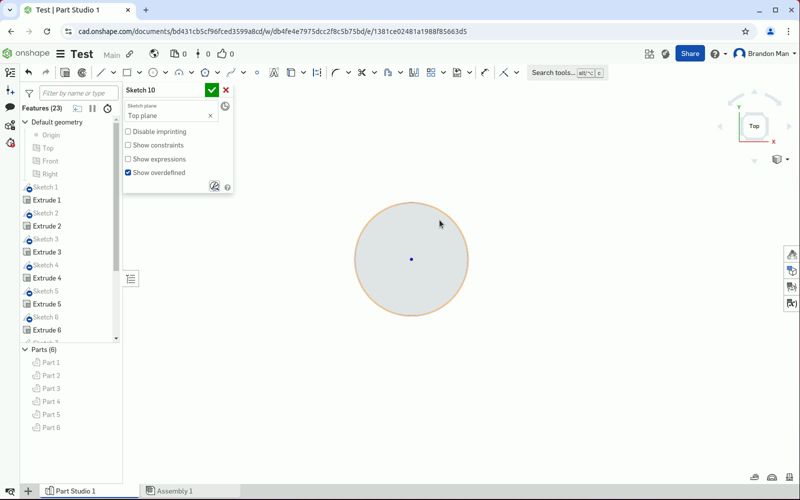
scroll(-6)
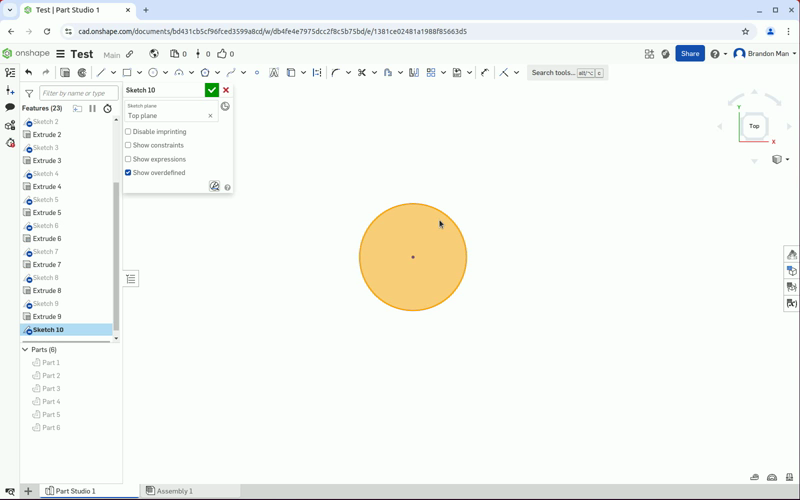
scroll(-6)
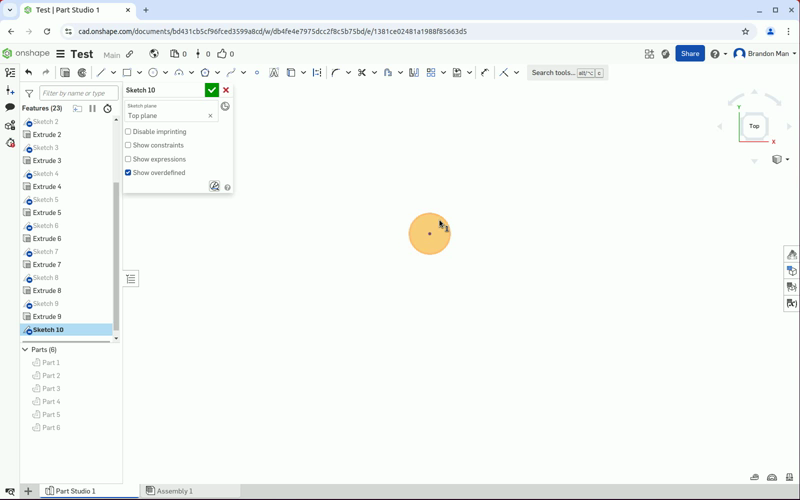
scroll(-6)
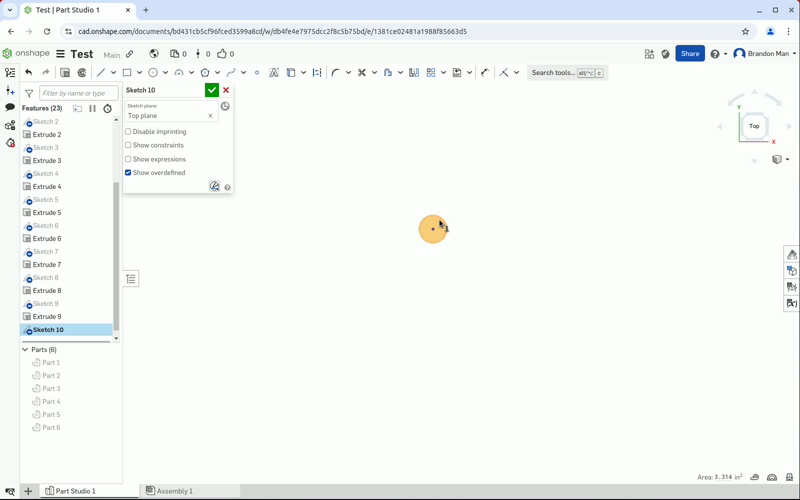
scroll(-6)
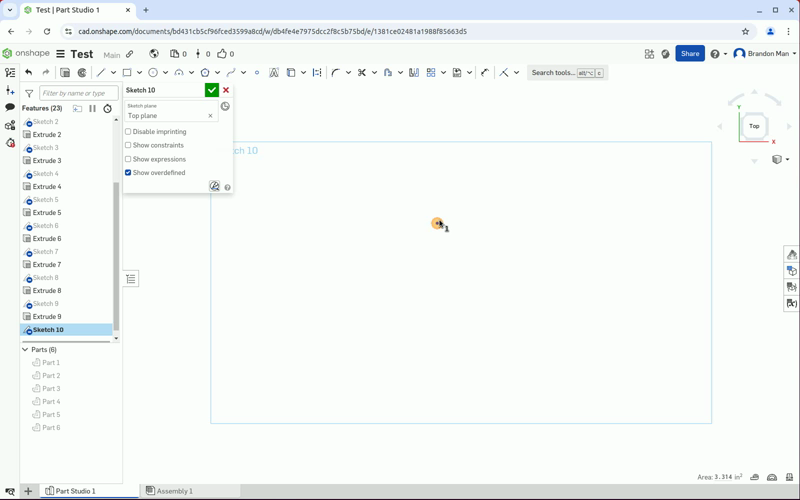
mouse_move(73, 352)
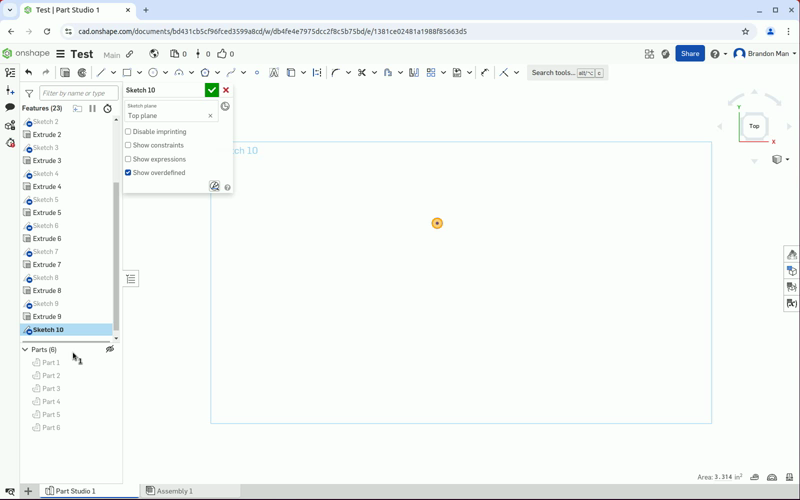
key(shift+y)
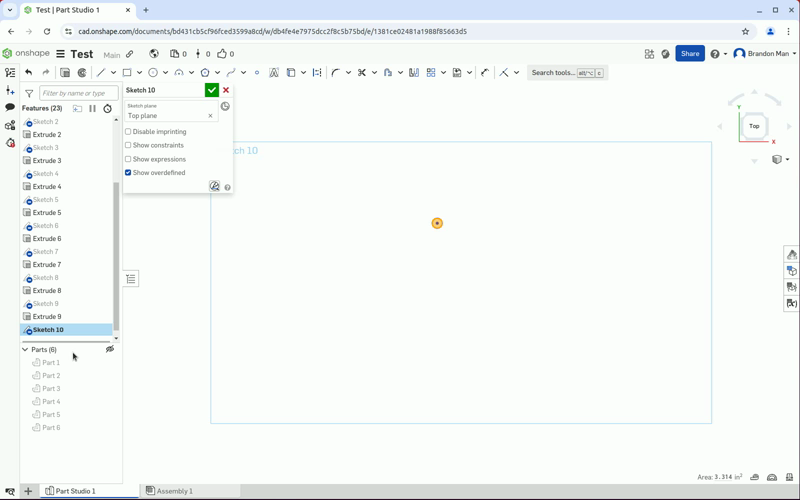
key(shift+e)
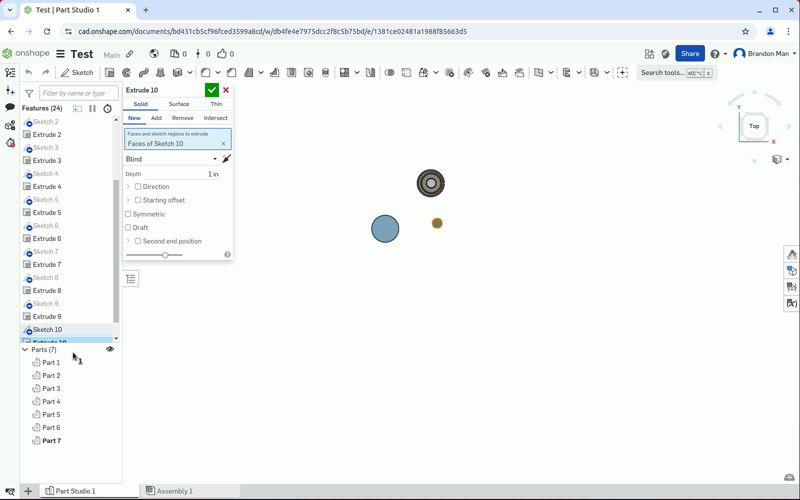
mouse_move(143, 106)
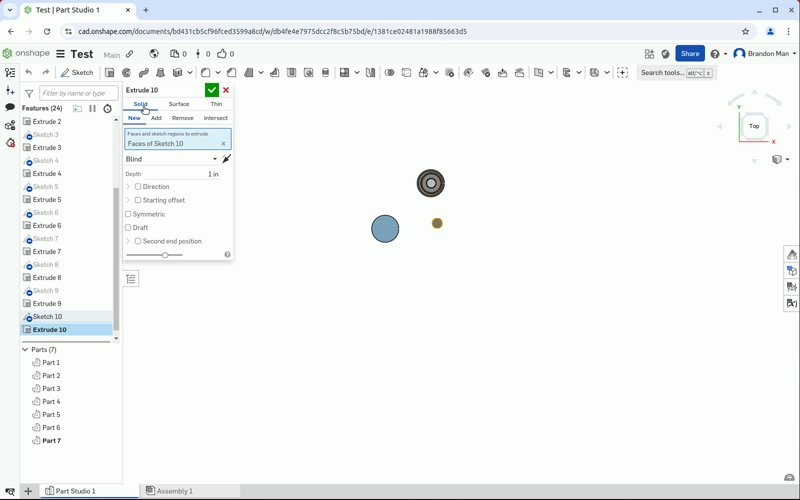
click(143, 106)
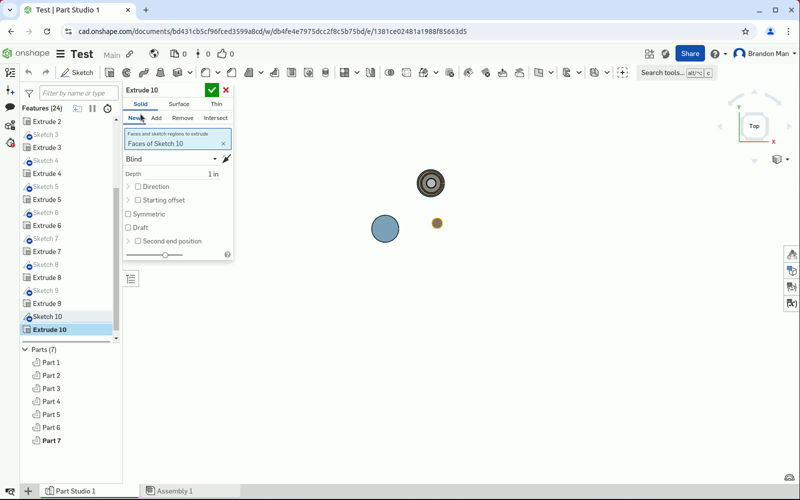
mouse_move(137, 120)
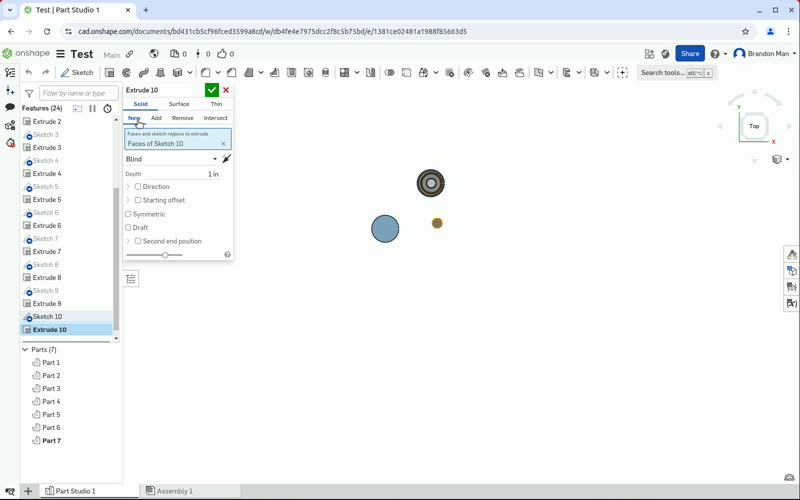
click(137, 120)
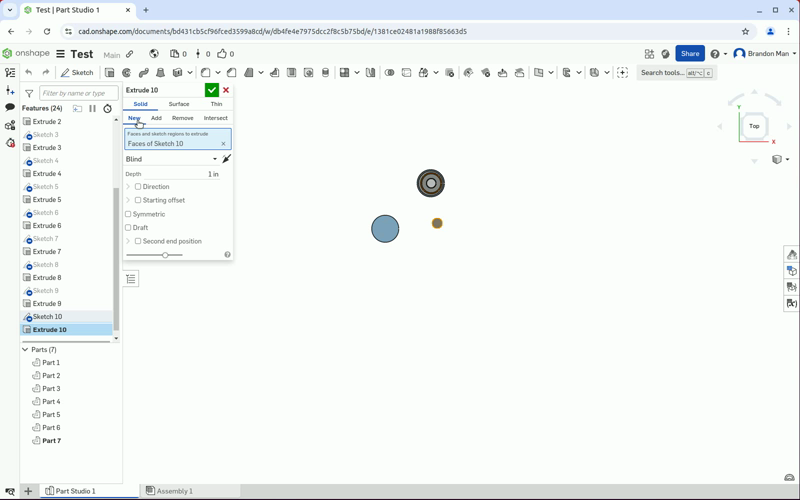
key(tab, 4)
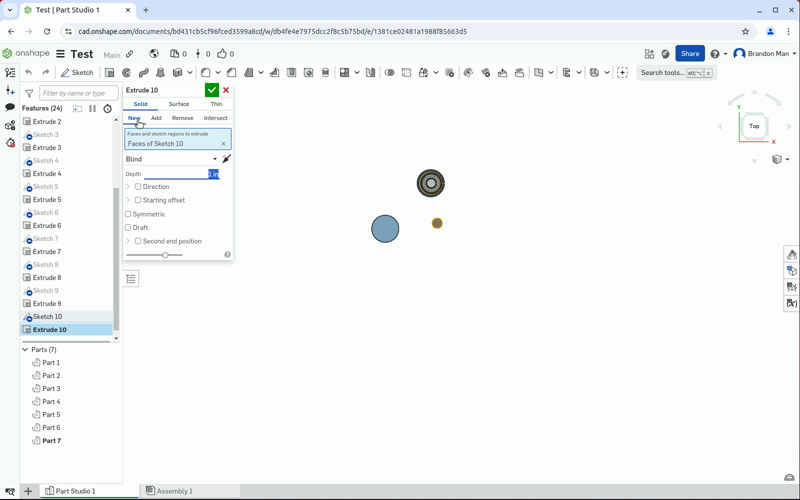
text(3.37)
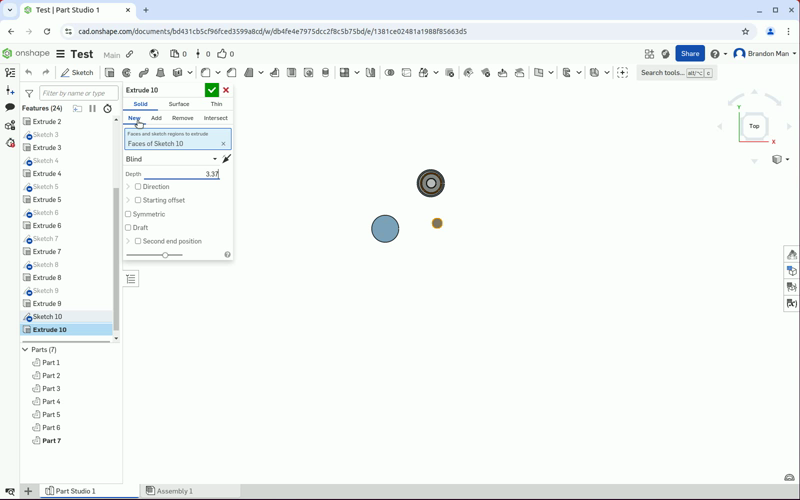
key(enter)
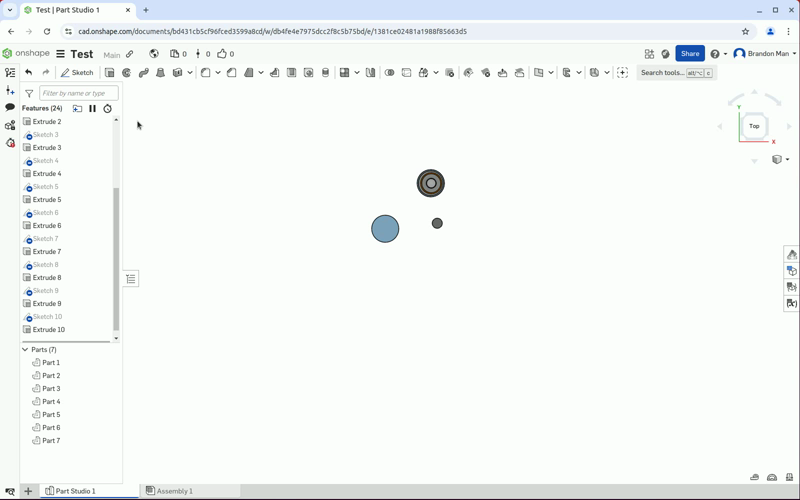
key(shift+h)
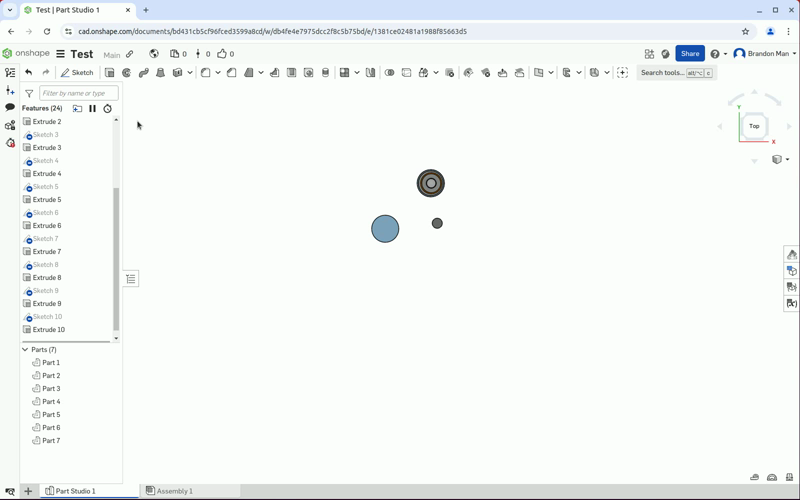
key(shift+h)
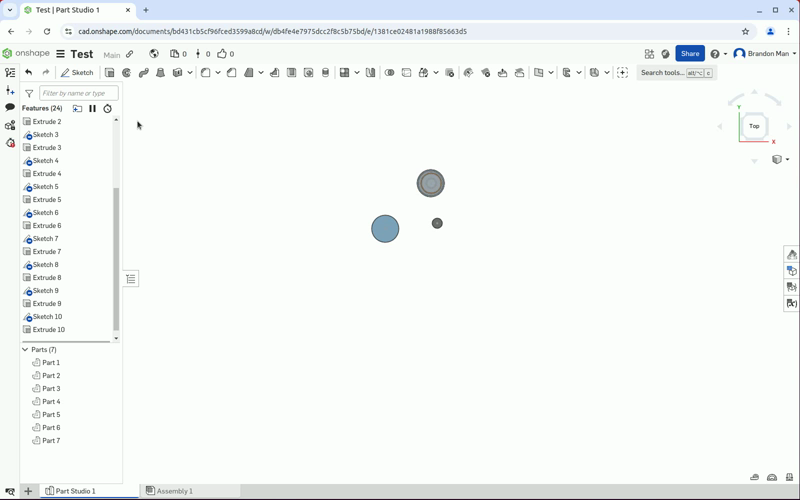
key(shift+7)
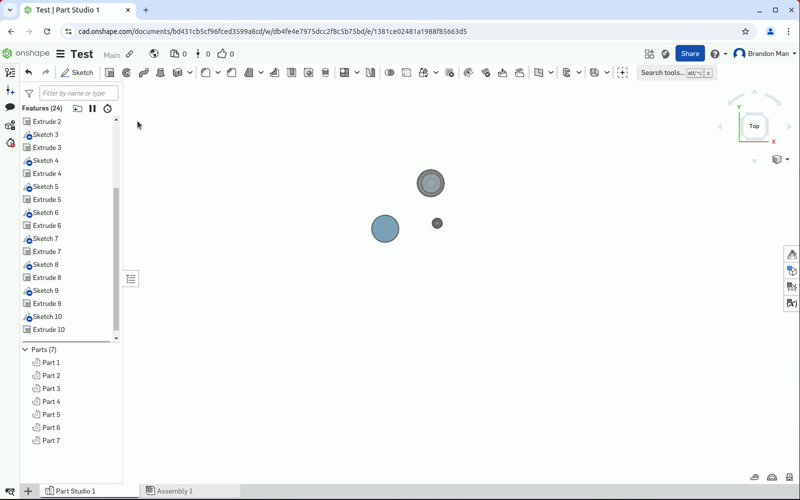
key(up, 3)
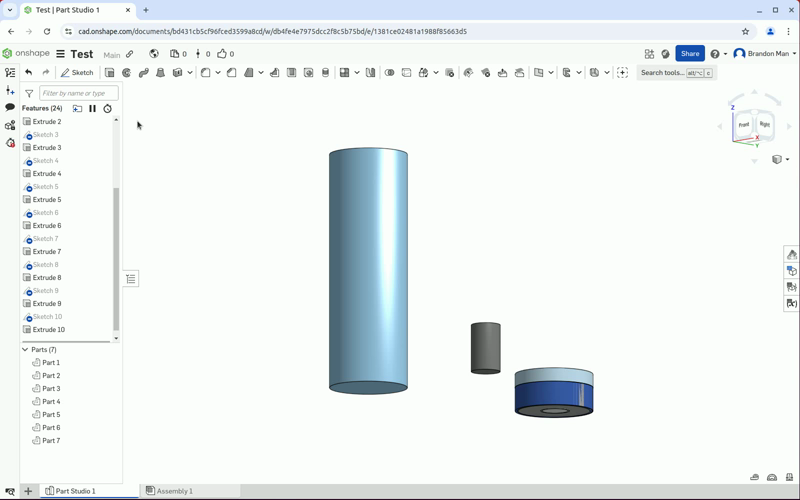
key(left, 3)
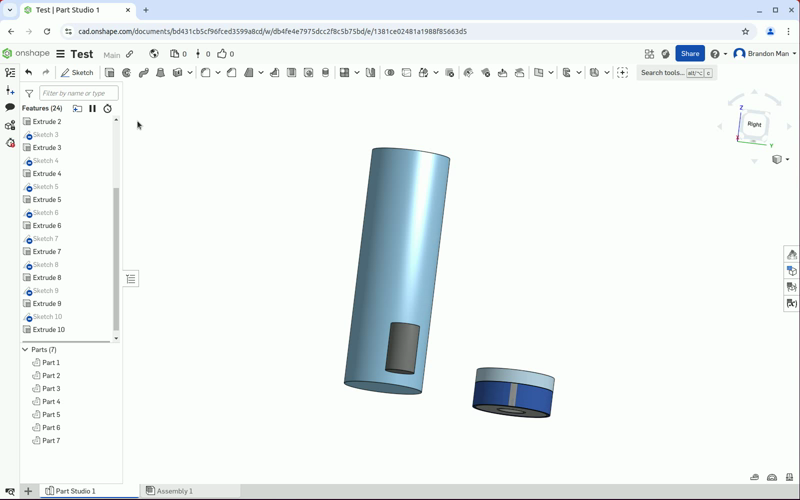
key(right, 3)
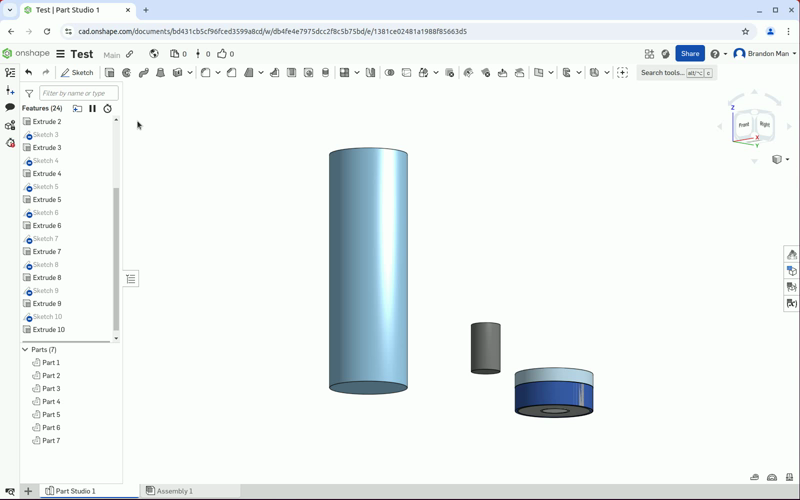
key(down, 3)
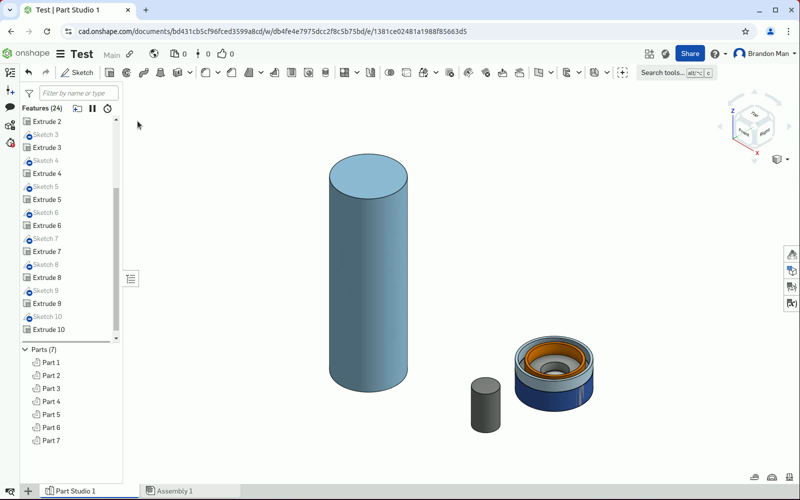
mouse_move(69, 85)
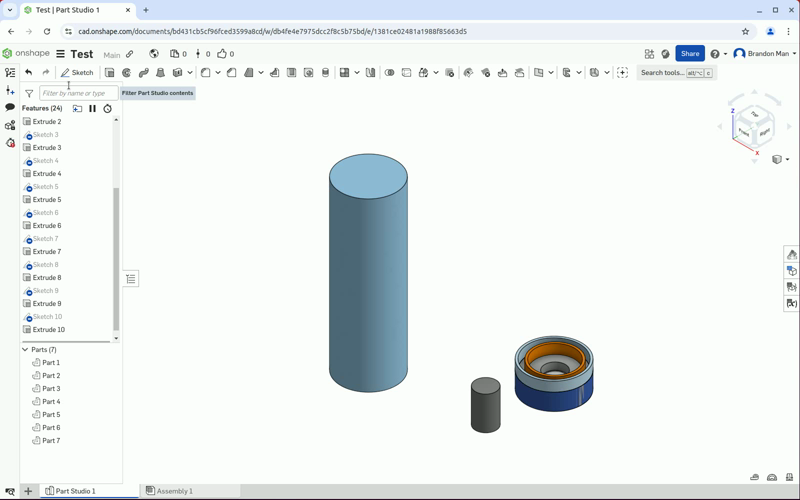
click(69, 85)